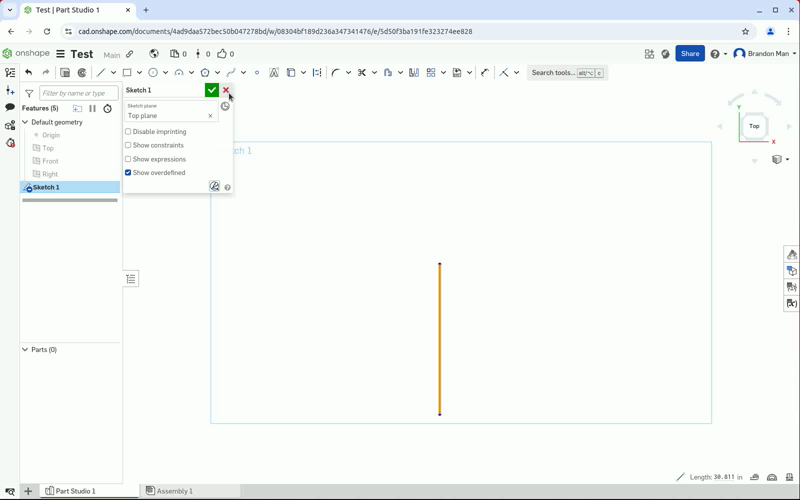
key(shift+h)
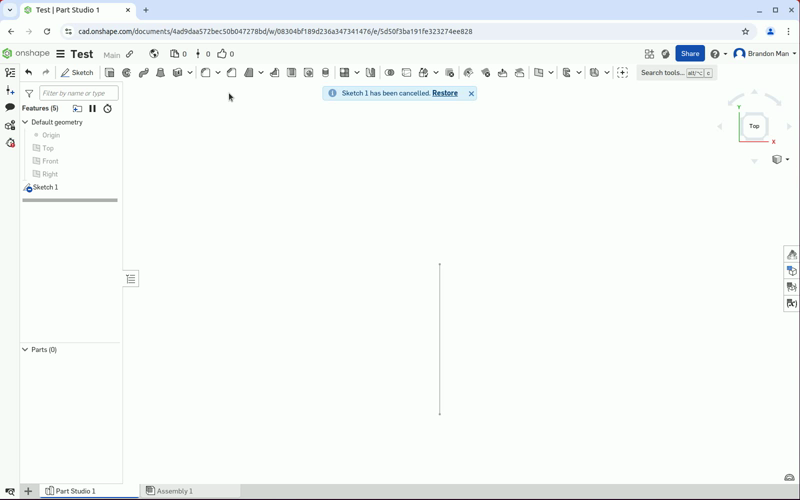
mouse_move(73, 352)
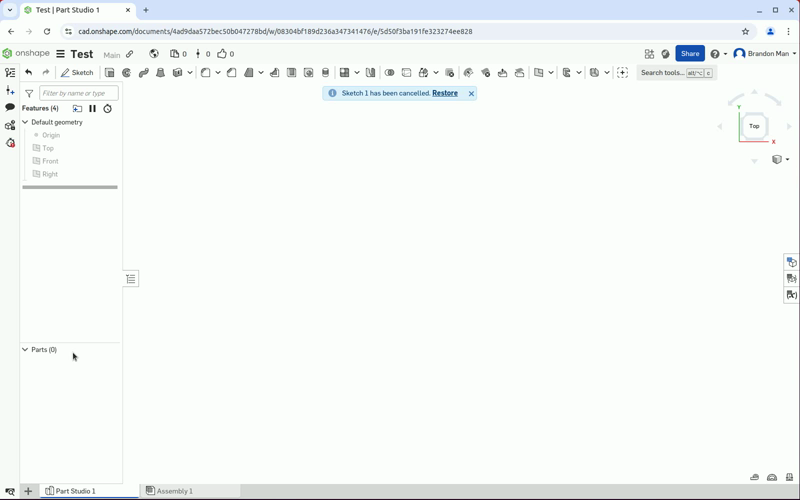
key(y)
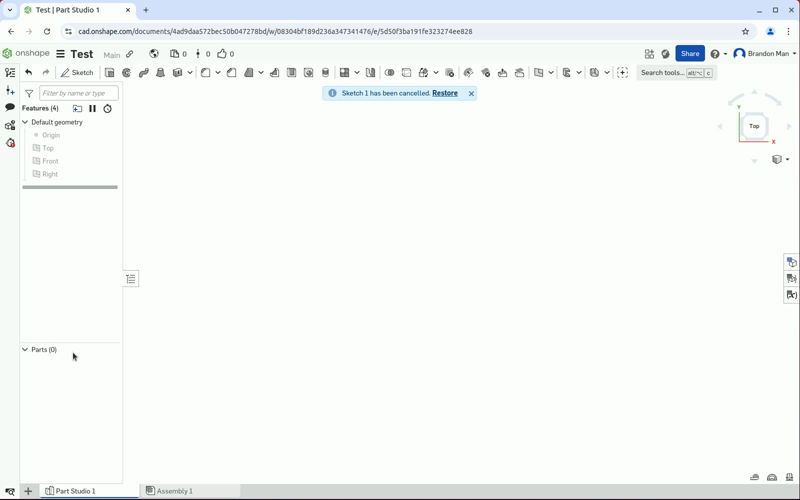
key(shift+p)
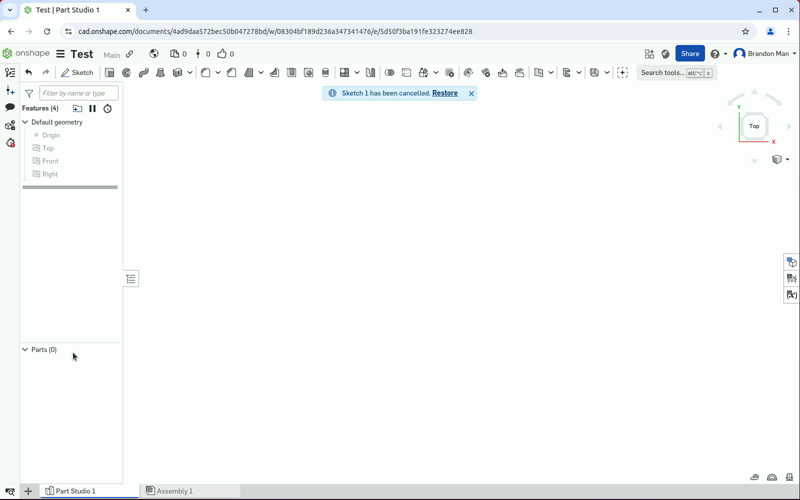
key(space)
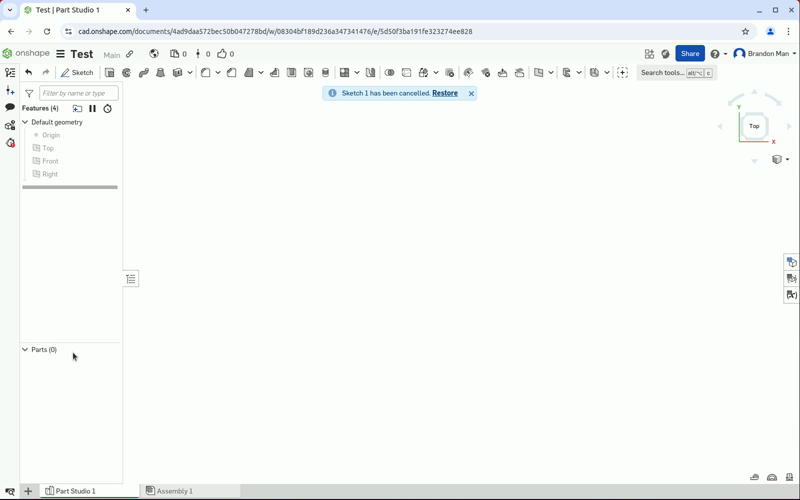
key_down(shift)
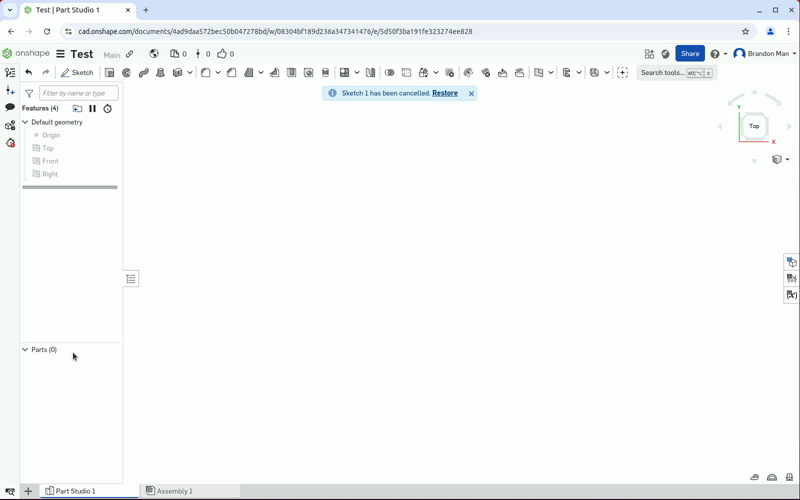
key(up)
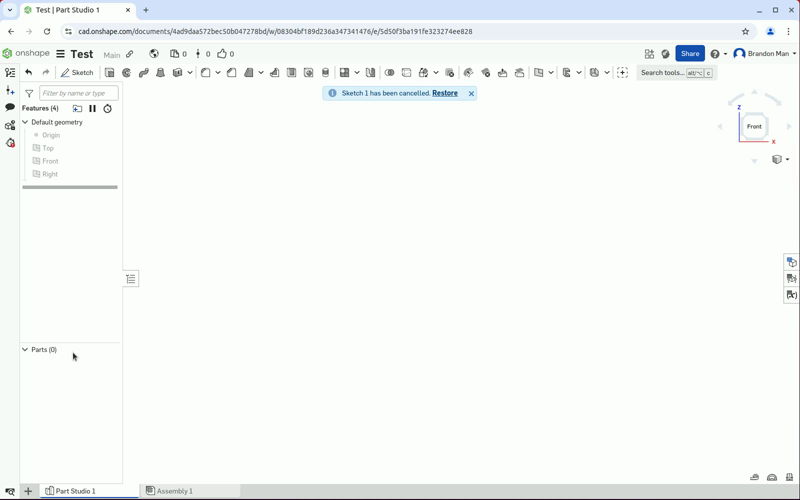
key_up(shift)
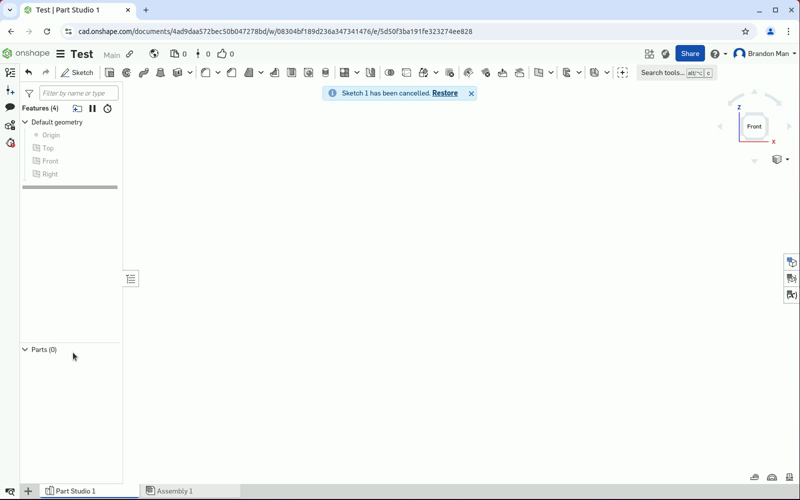
mouse_move(73, 352)
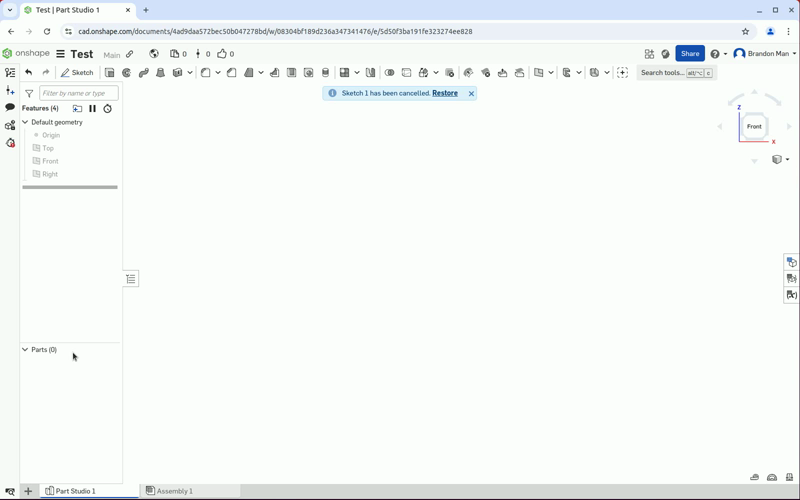
key(shift+y)
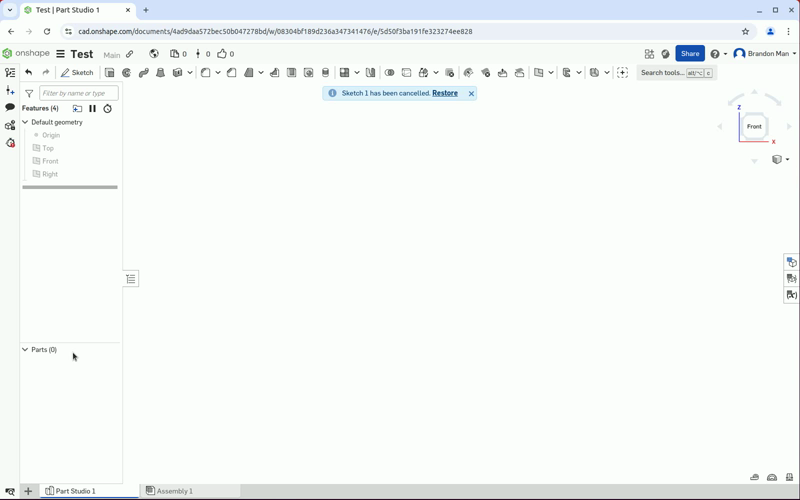
key(shift+s)
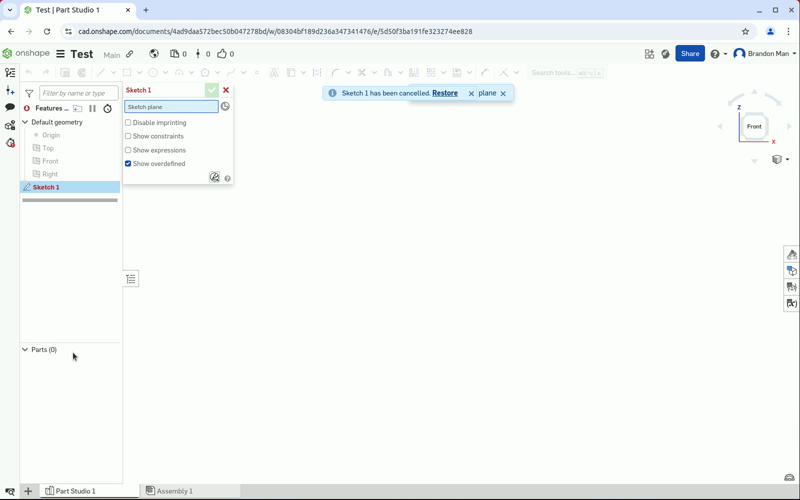
mouse_move(73, 163)
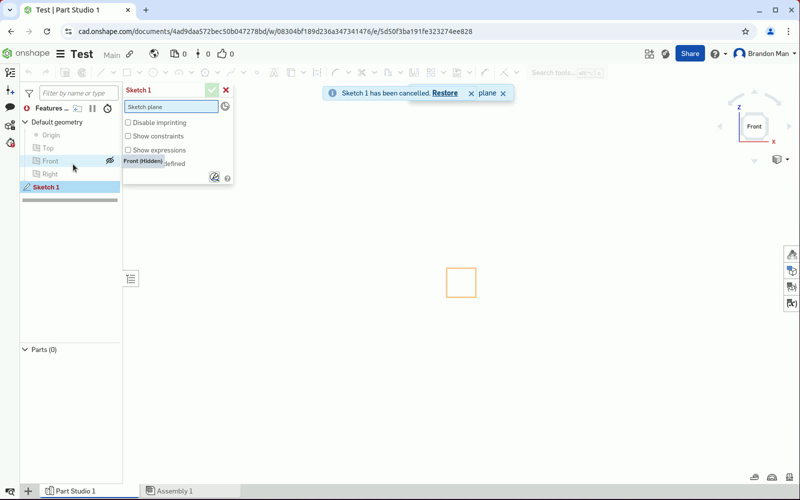
click(73, 163)
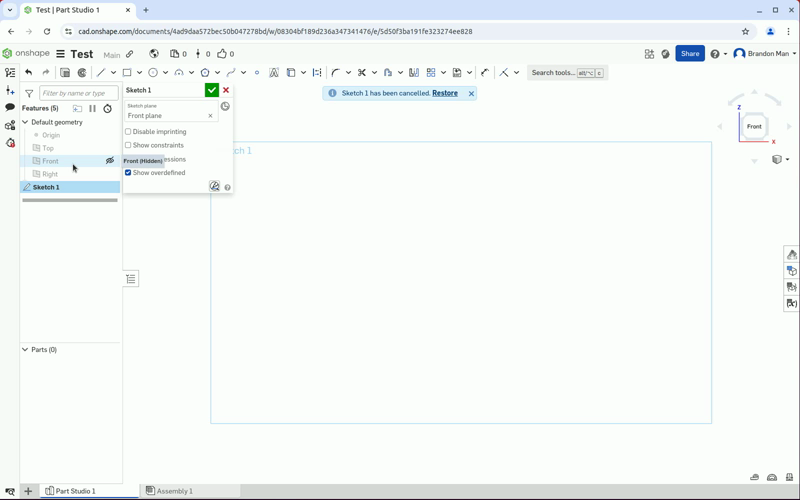
mouse_move(73, 352)
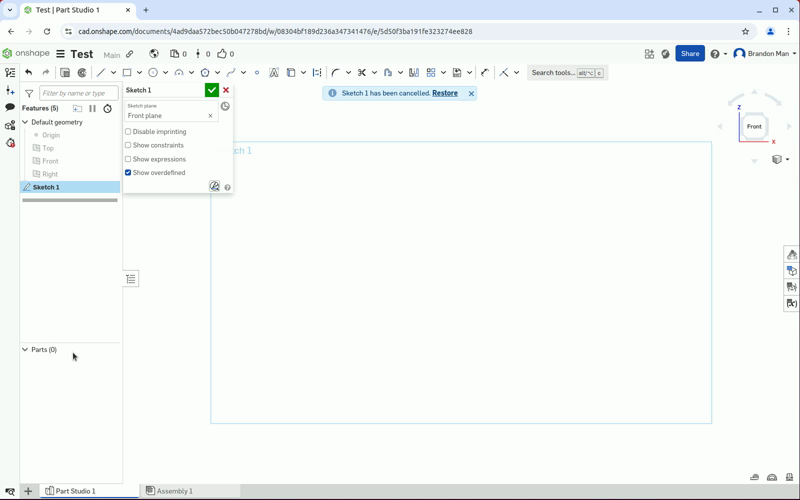
key(y)
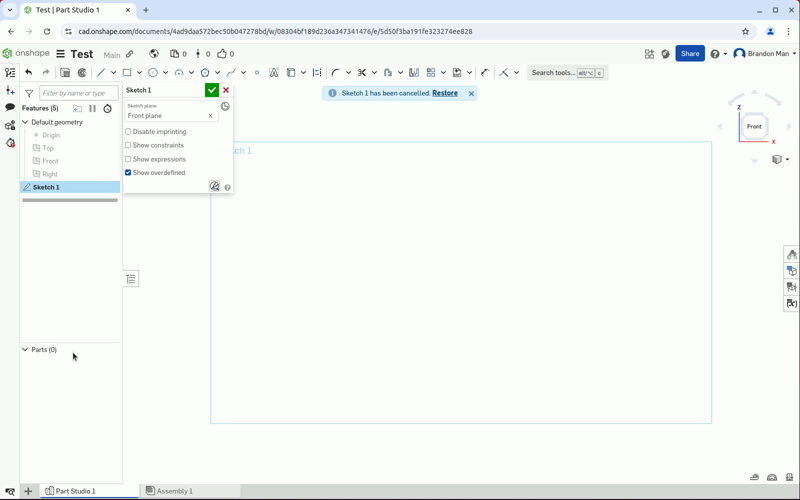
key(l)
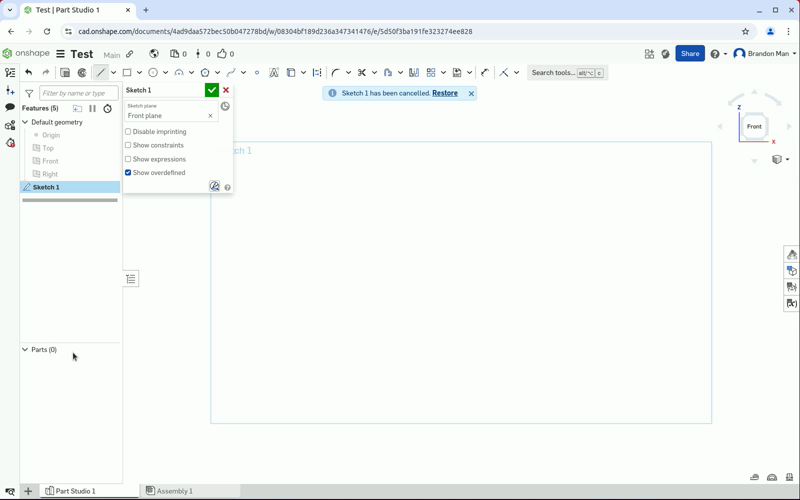
key_down(shift)
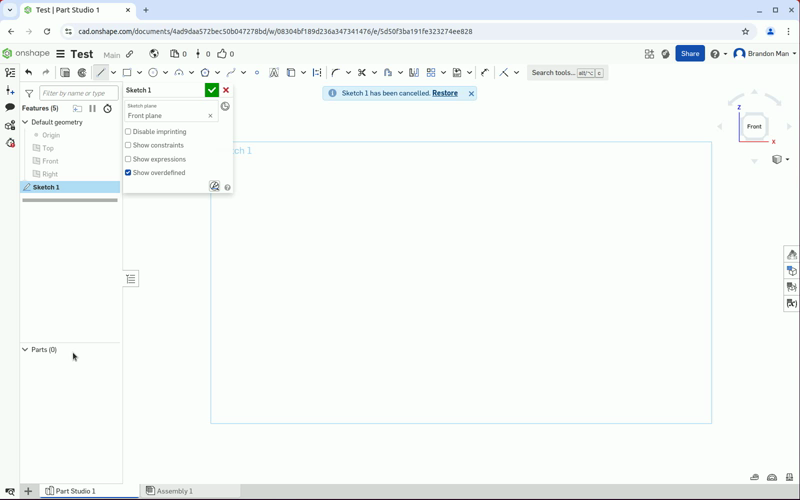
mouse_move(349, 285)
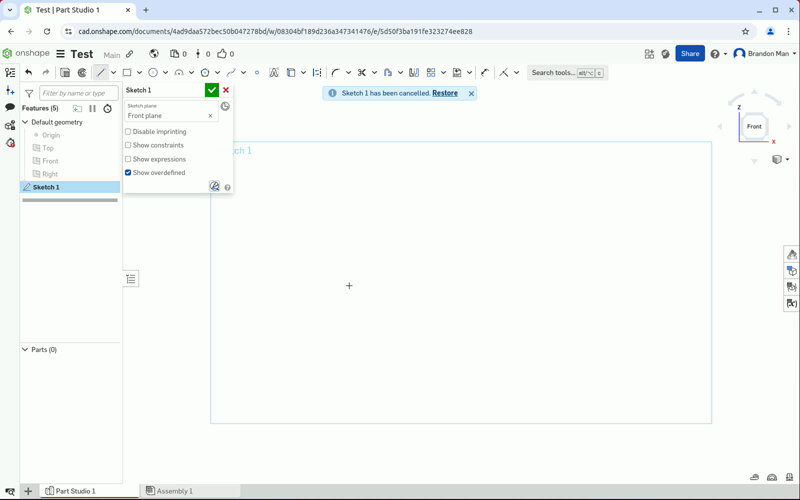
click(349, 285)
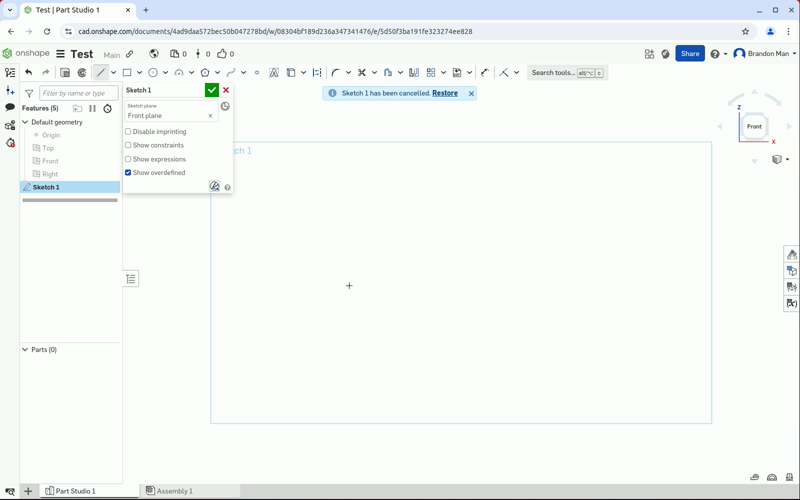
key_up(shift)
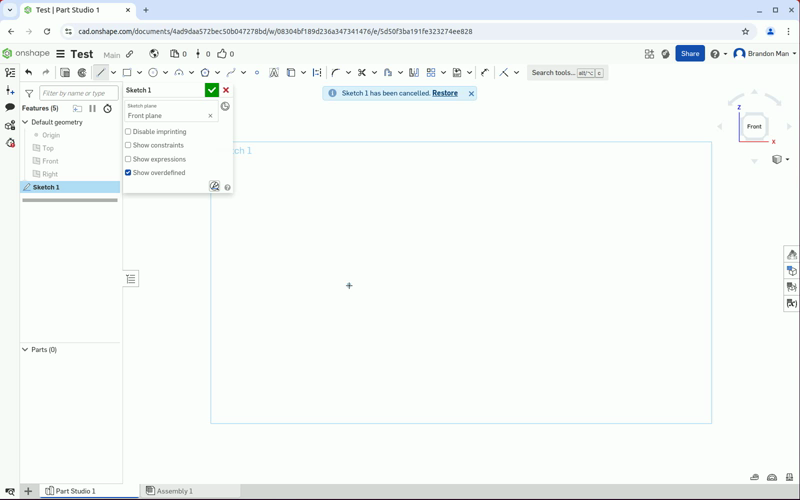
key_down(shift)
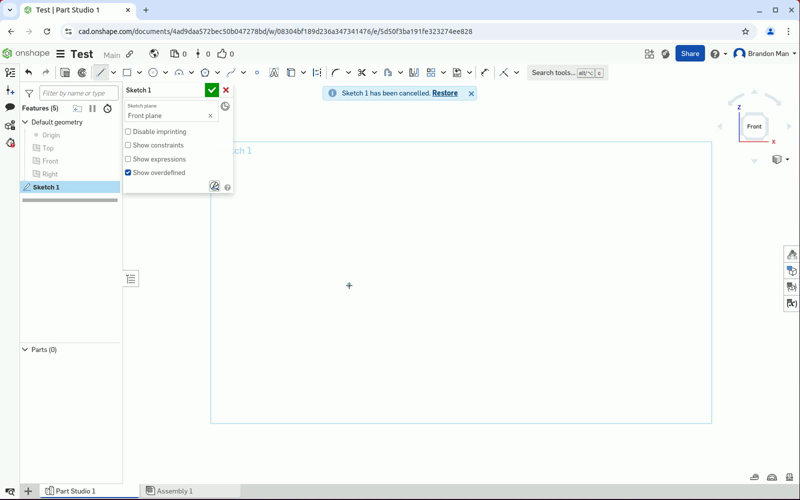
mouse_move(448, 285)
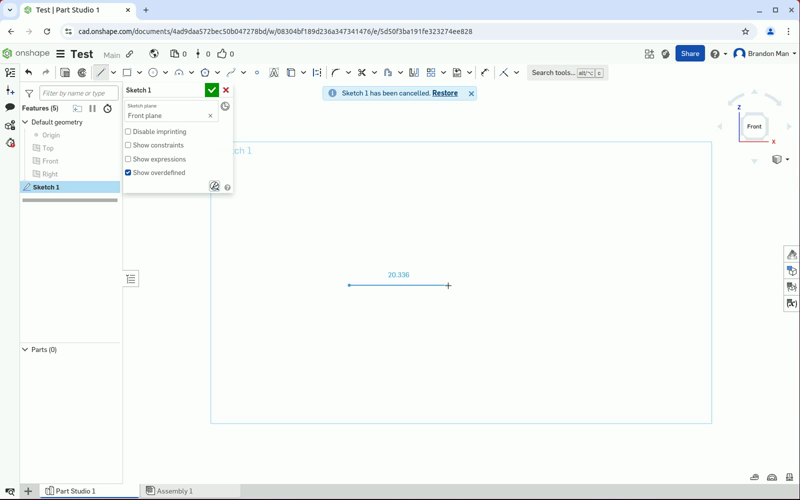
click(448, 285)
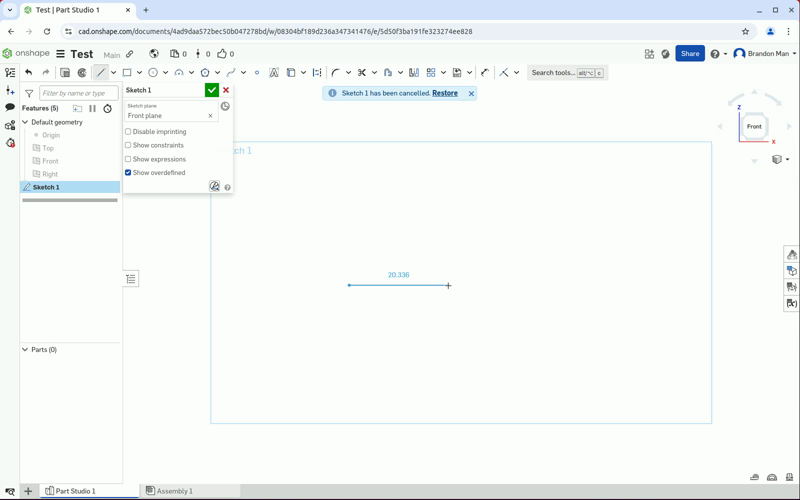
key_up(shift)
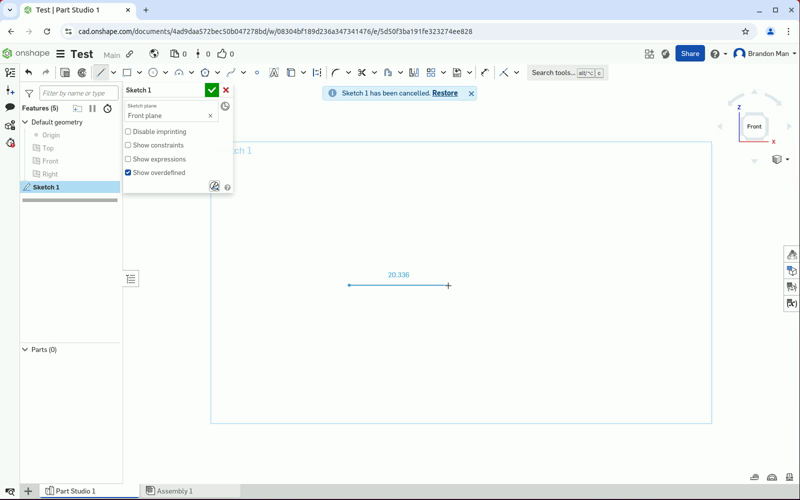
key_down(shift)
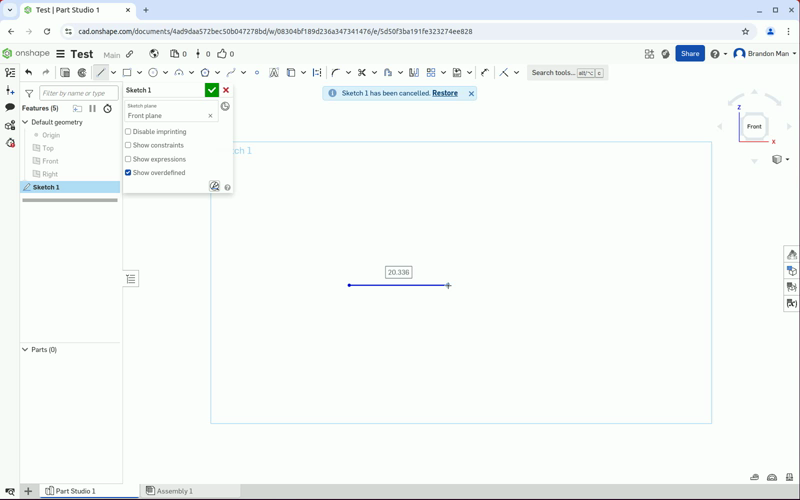
mouse_move(478, 285)
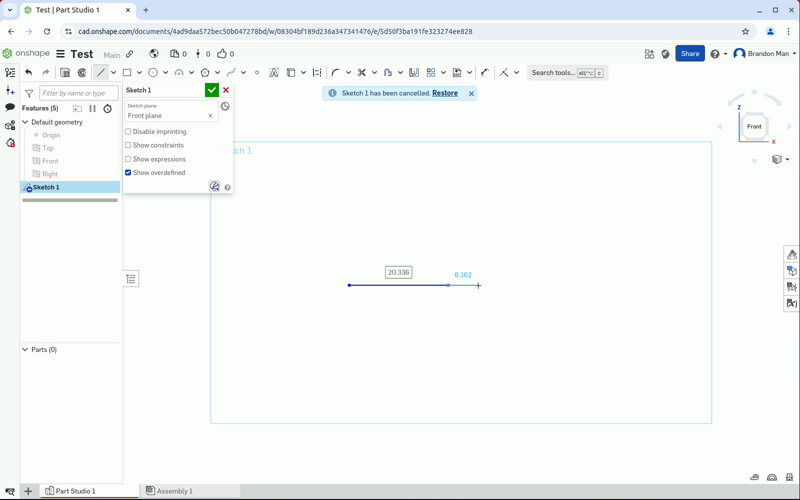
mouse_move(448, 271)
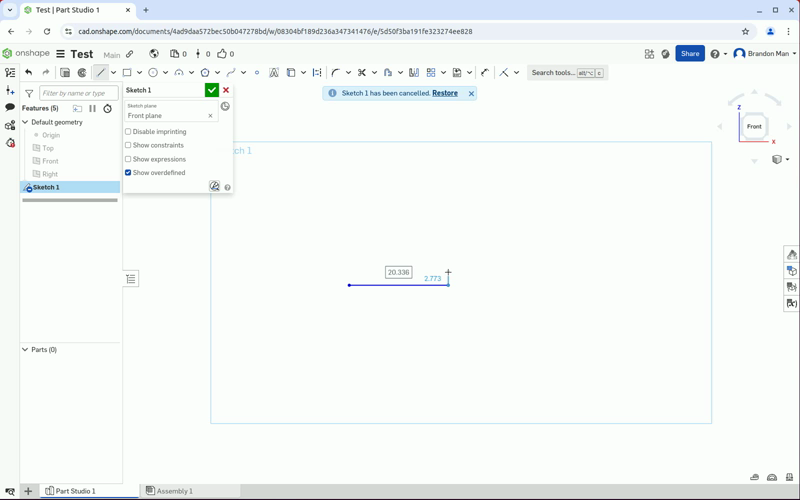
click(448, 271)
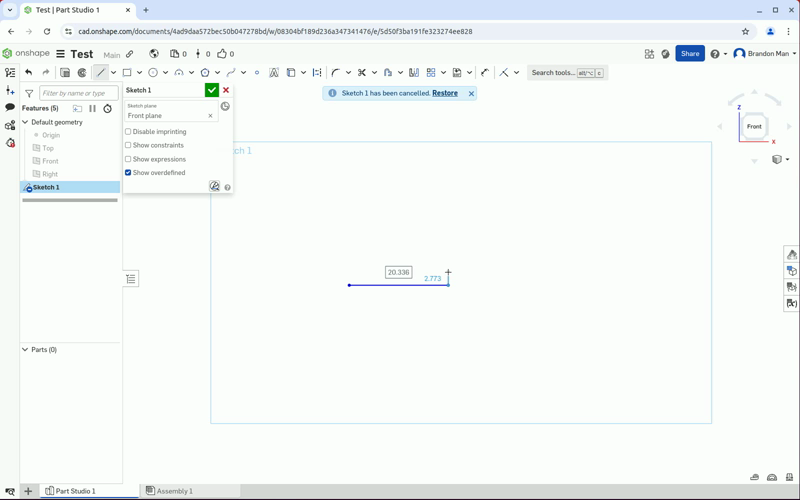
key_up(shift)
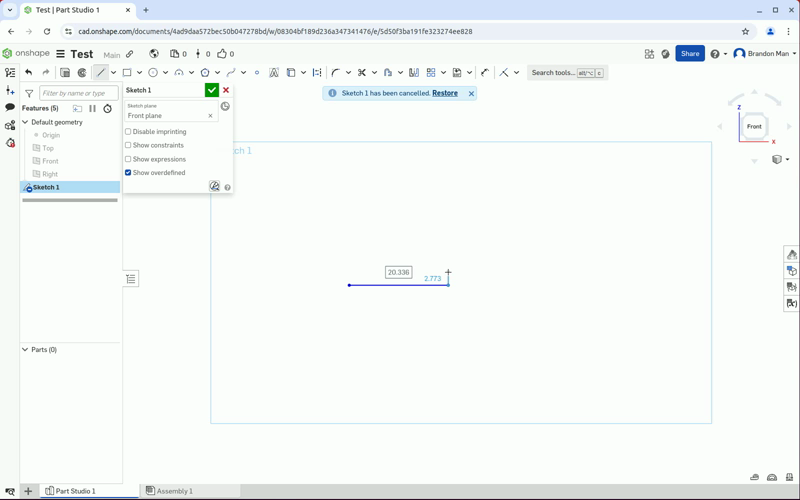
key_down(shift)
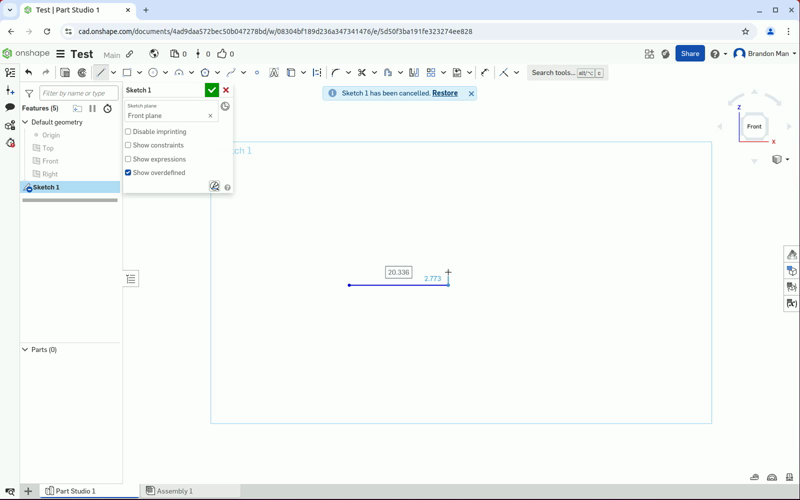
mouse_move(349, 271)
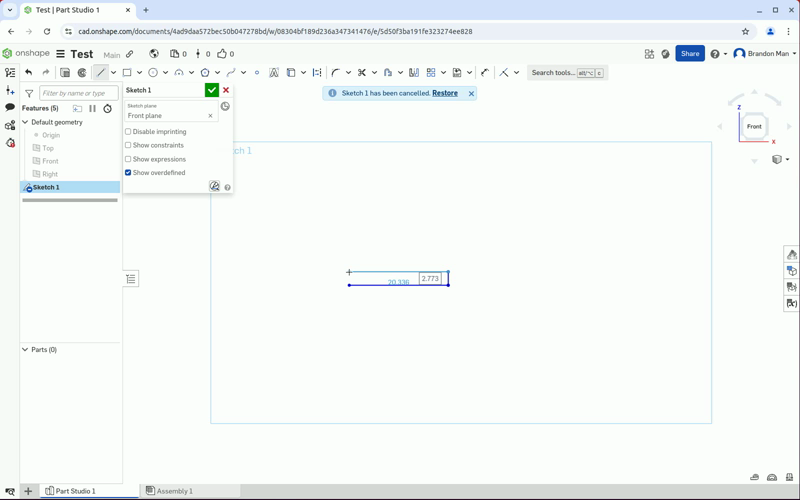
click(349, 271)
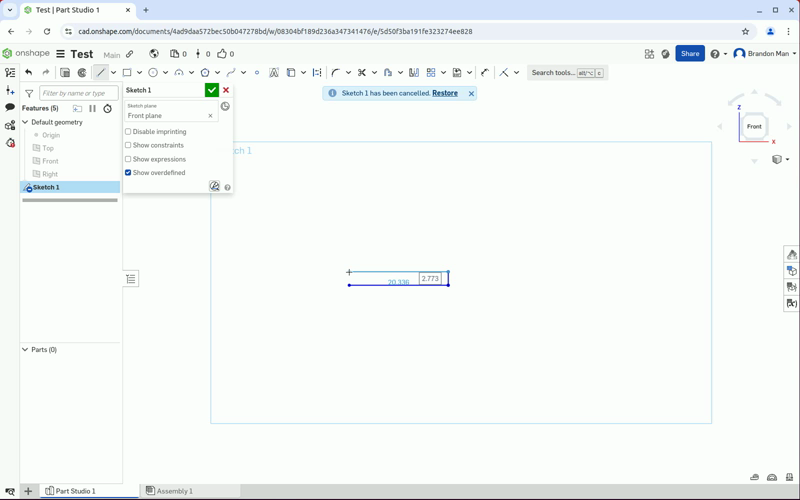
key_up(shift)
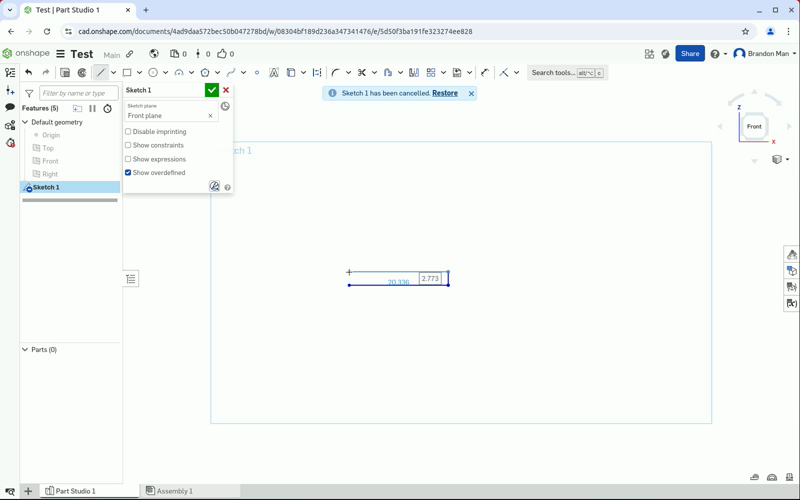
mouse_move(379, 271)
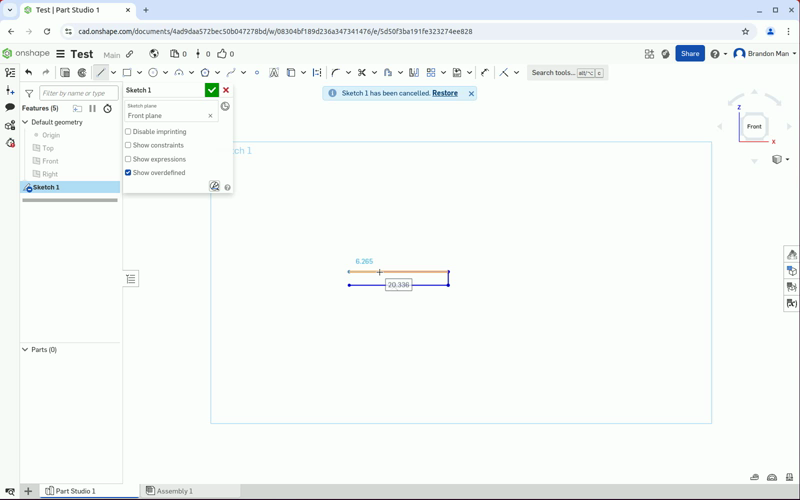
key_down(shift)
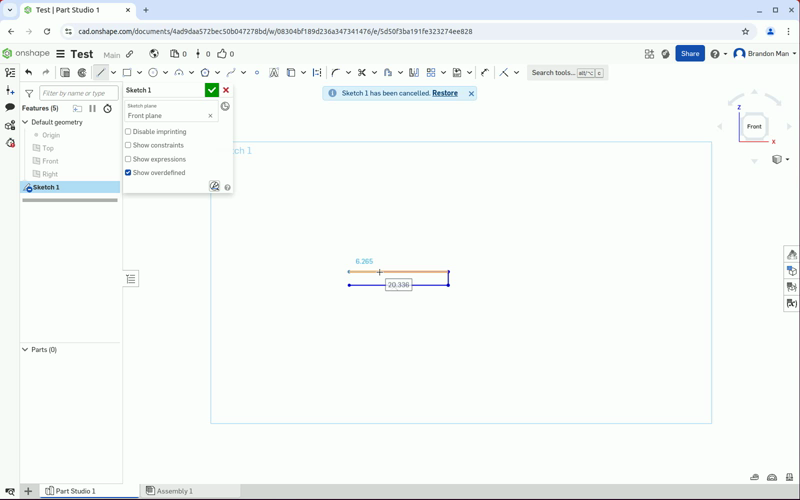
mouse_move(349, 285)
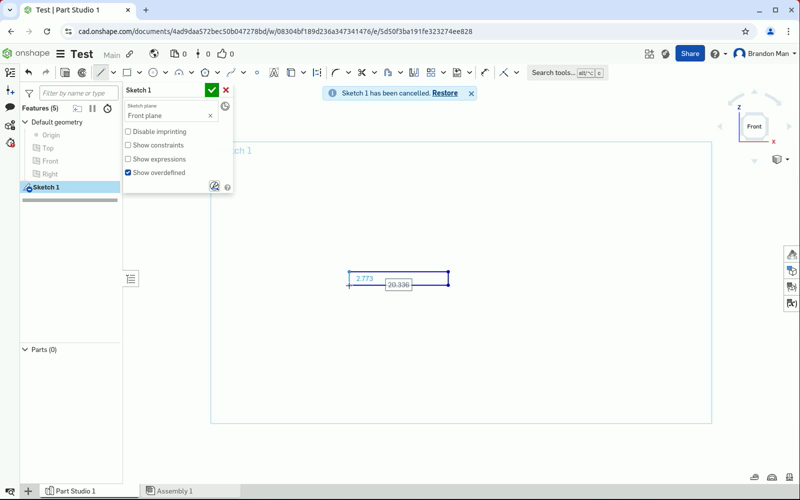
key_up(shift)
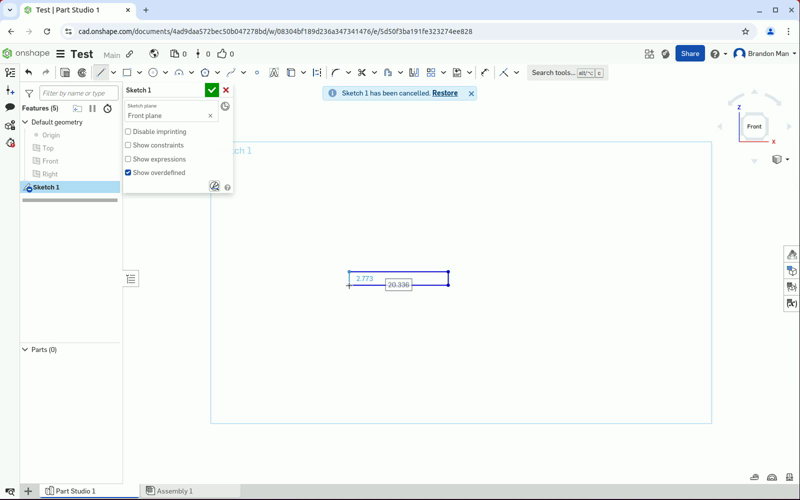
click(349, 285)
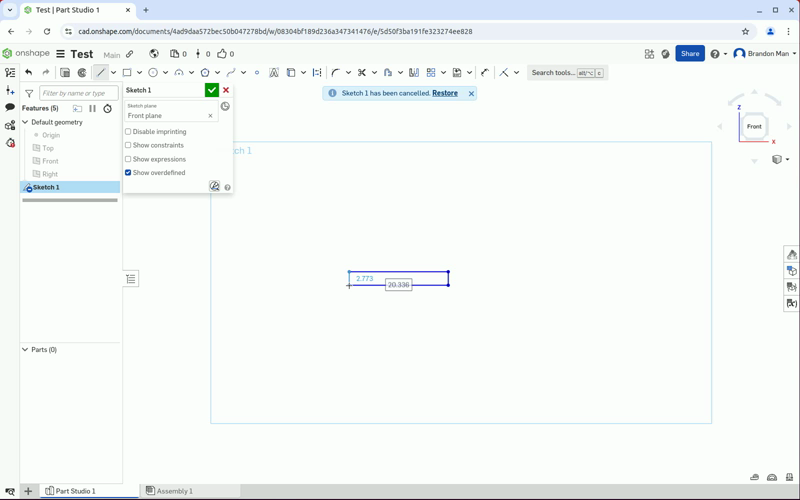
key(esc)
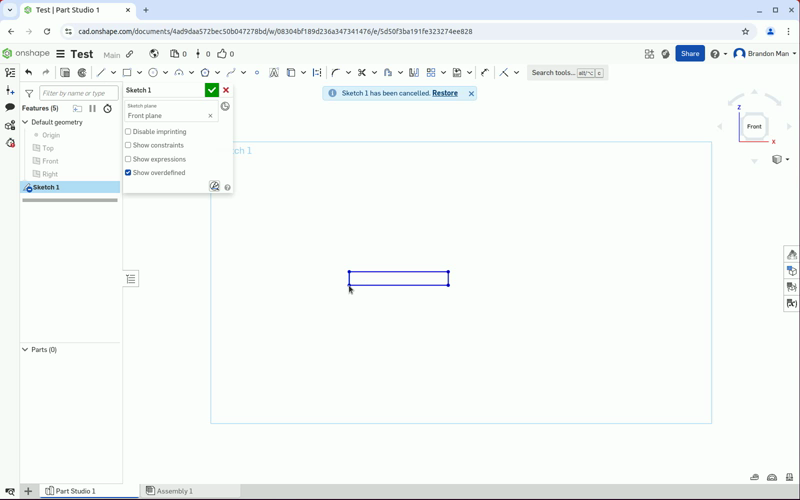
mouse_move(370, 276)
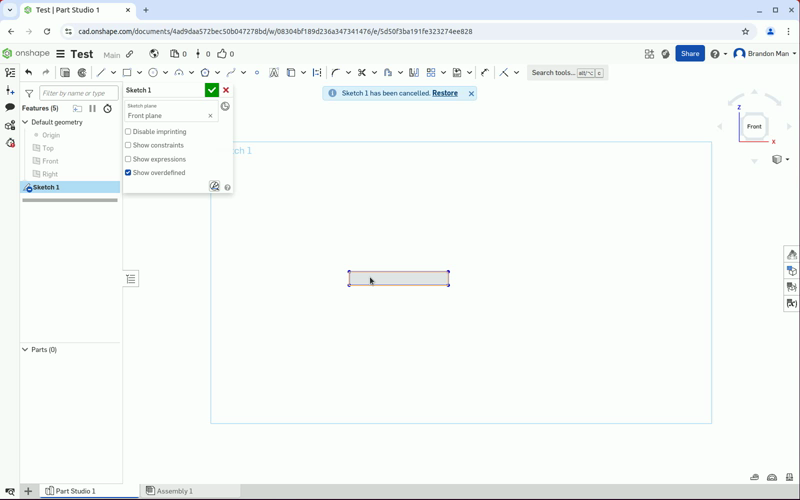
scroll(6)
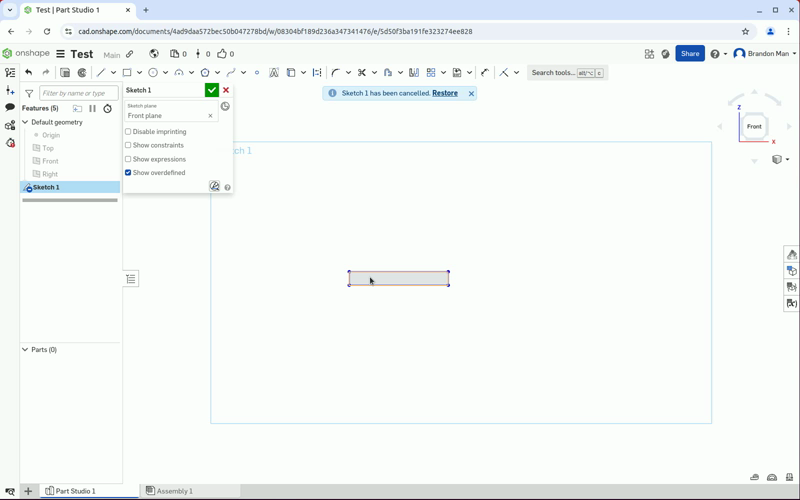
scroll(6)
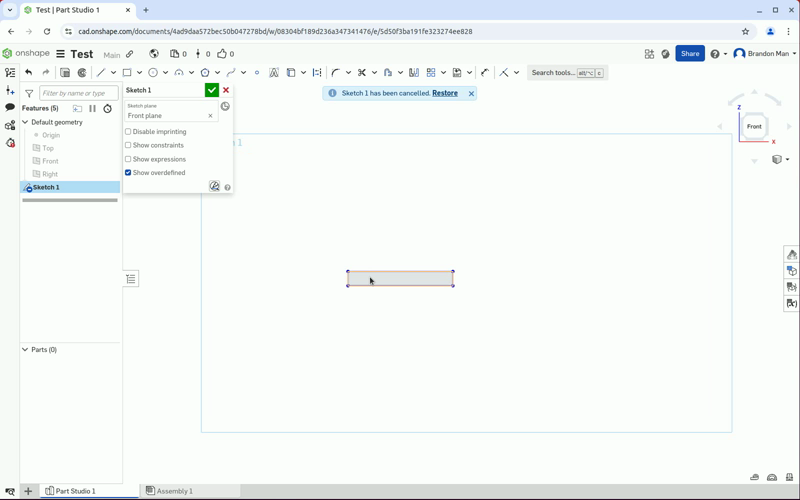
scroll(6)
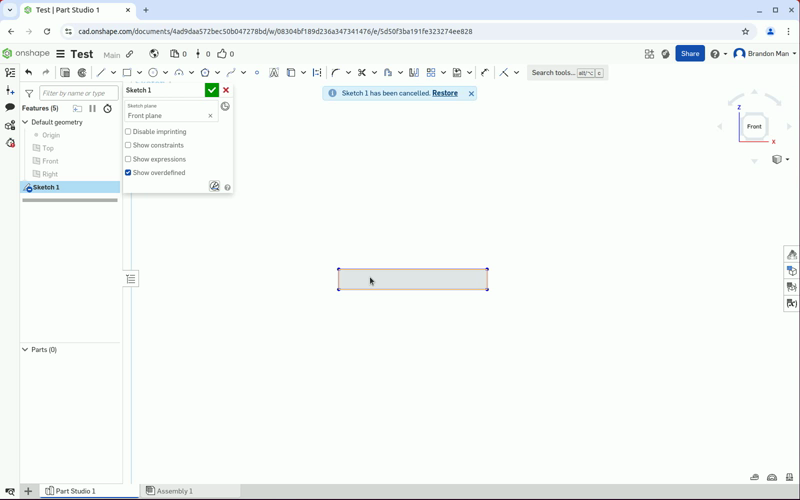
scroll(6)
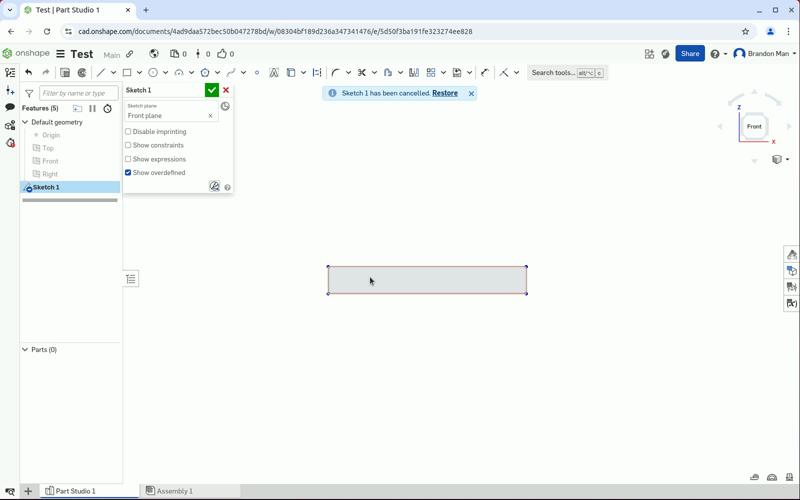
scroll(6)
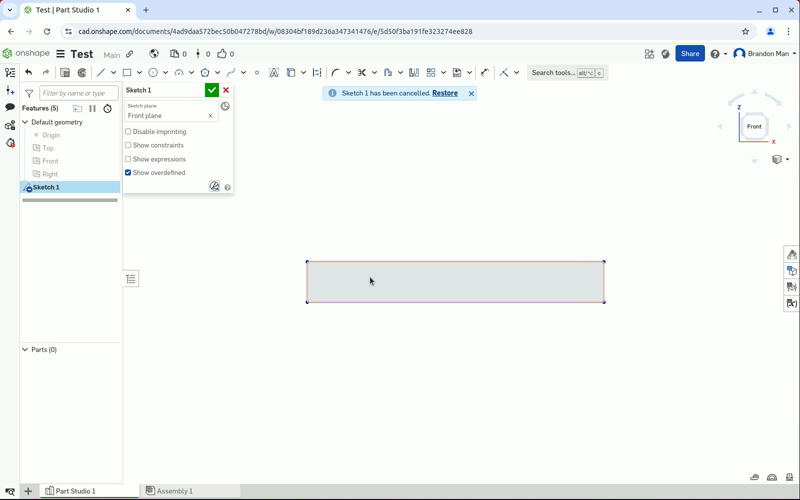
scroll(6)
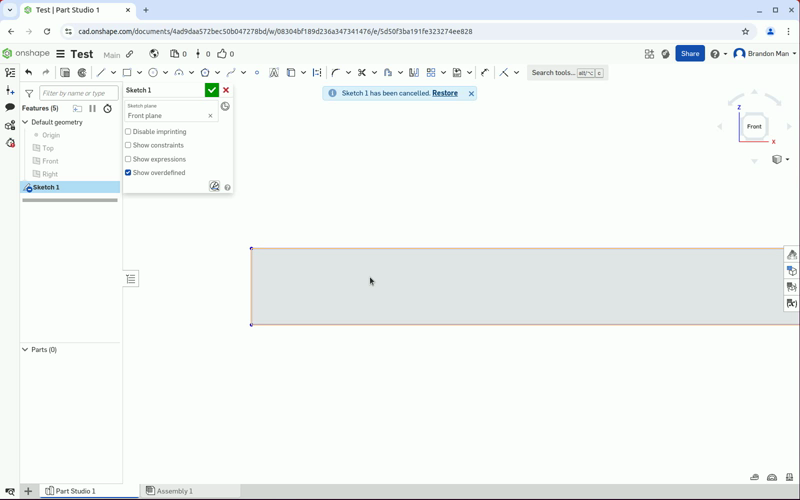
scroll(6)
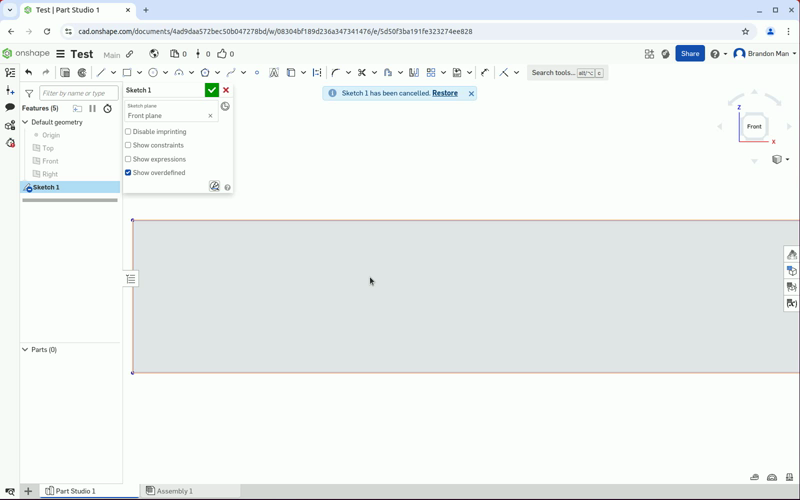
click(370, 276)
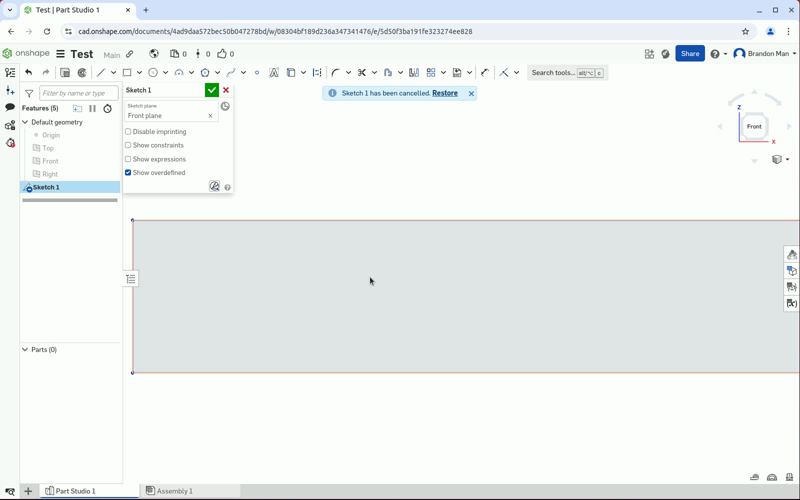
scroll(-6)
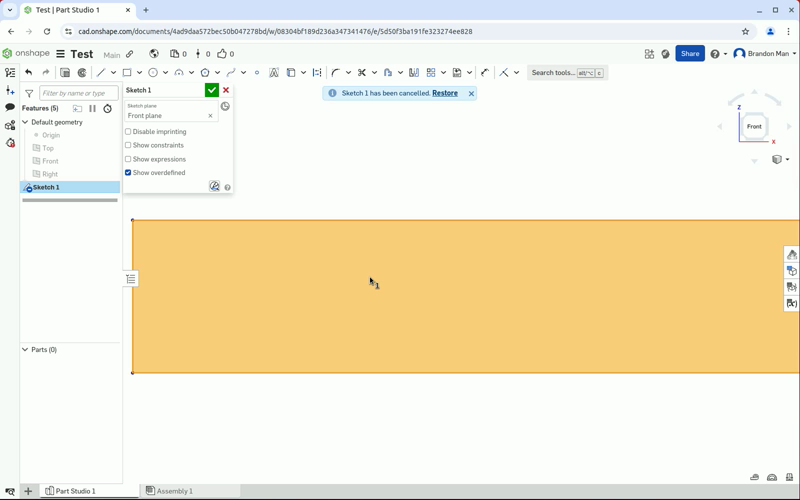
scroll(-6)
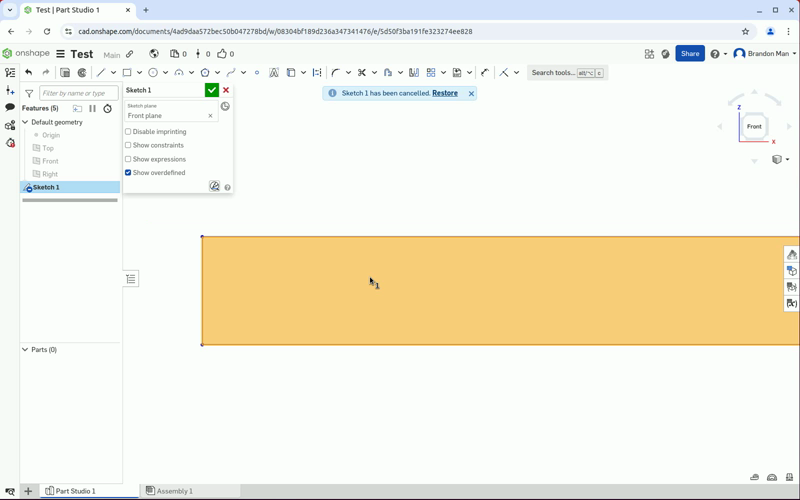
scroll(-6)
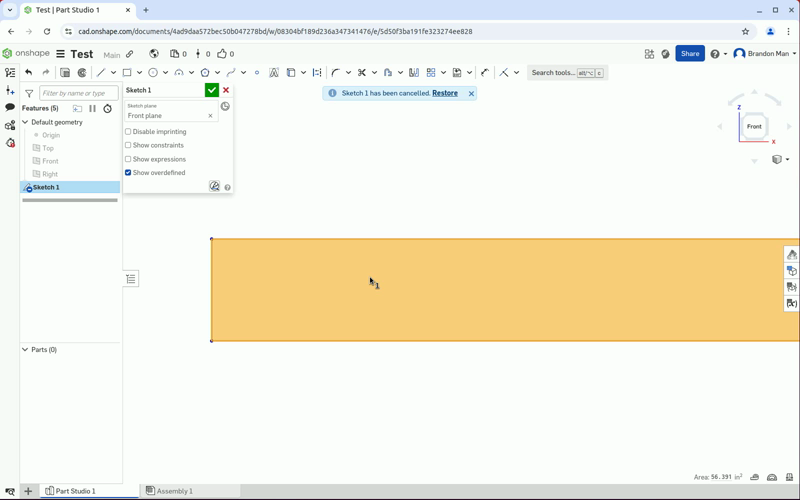
scroll(-6)
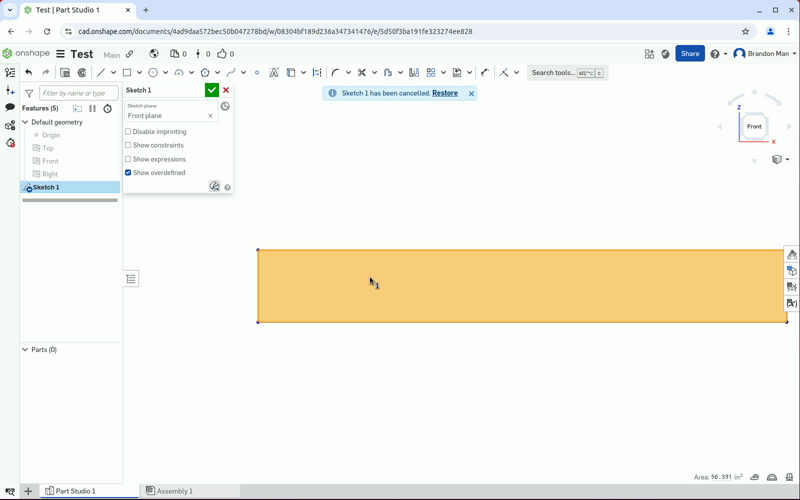
scroll(-6)
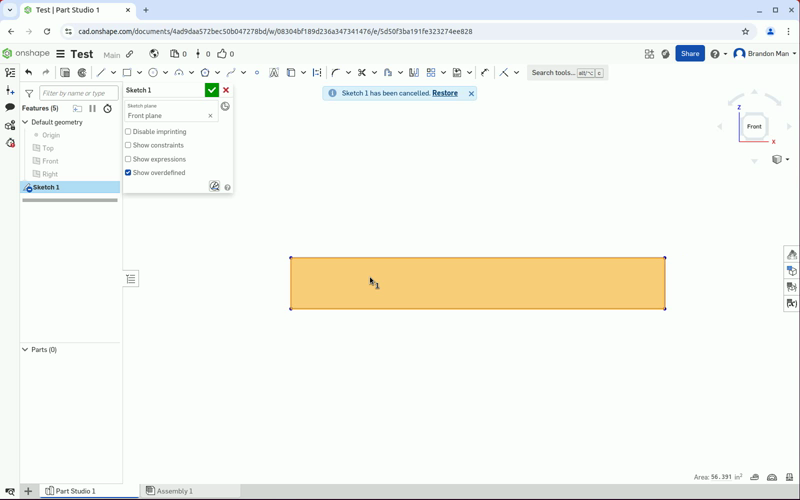
scroll(-6)
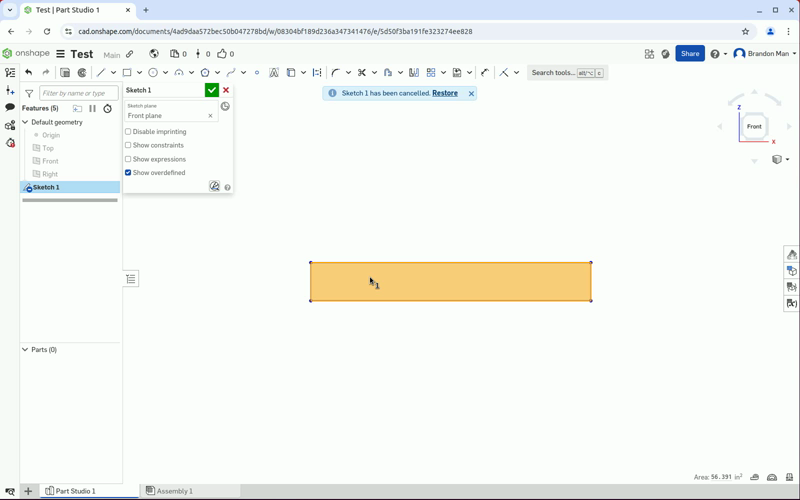
scroll(-6)
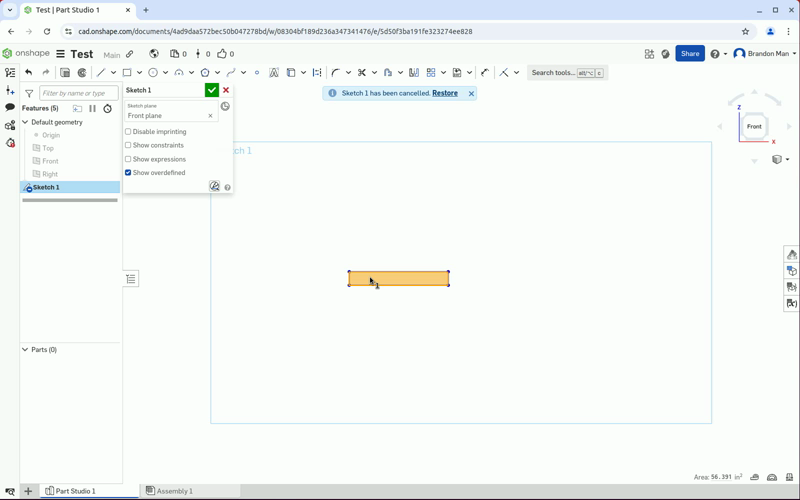
mouse_move(73, 352)
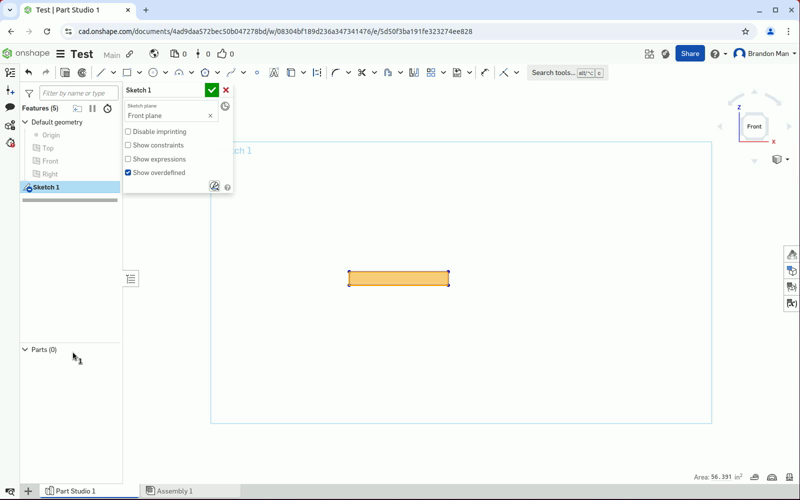
key(shift+y)
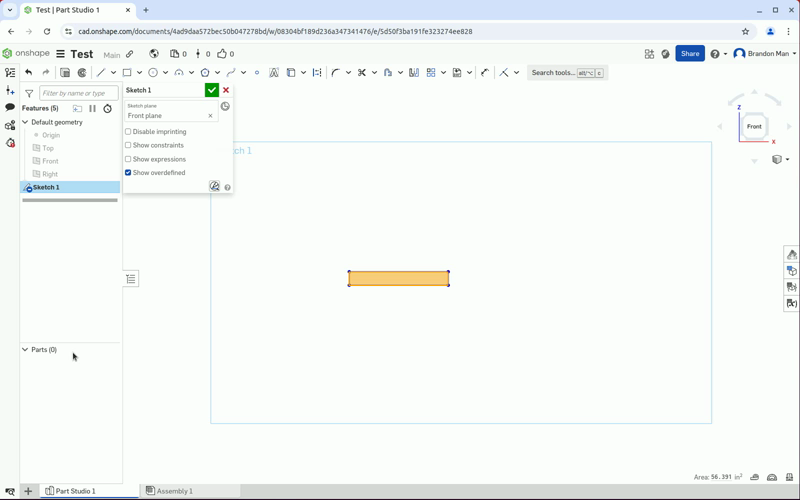
key(shift+e)
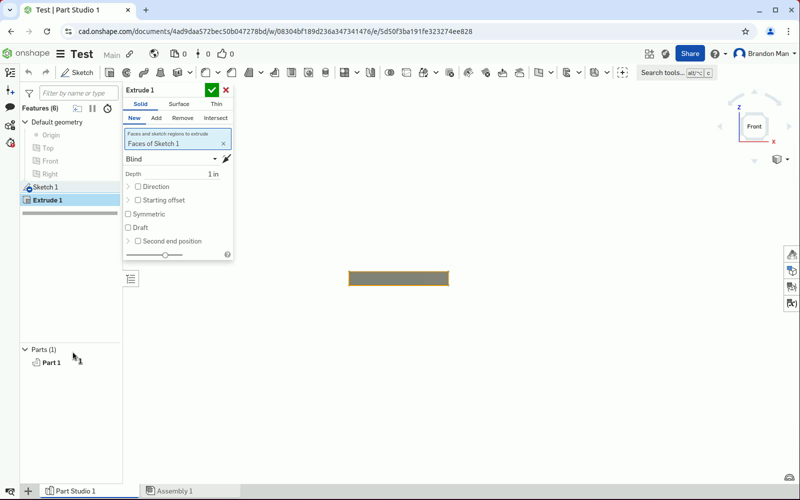
mouse_move(143, 106)
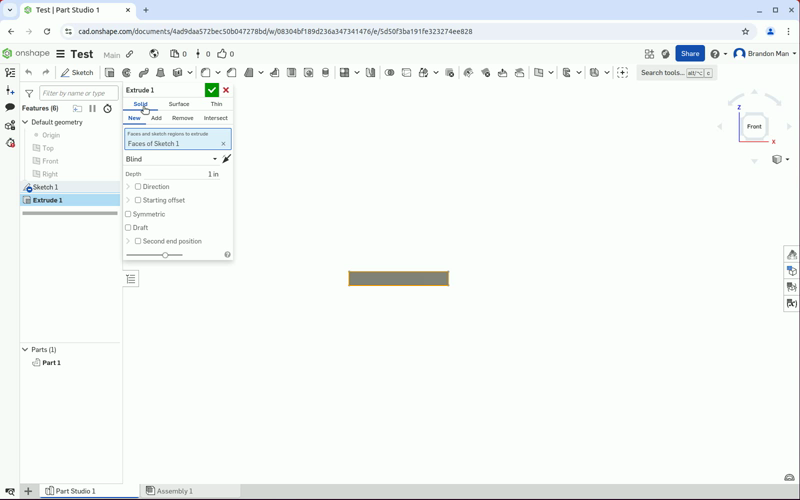
click(143, 106)
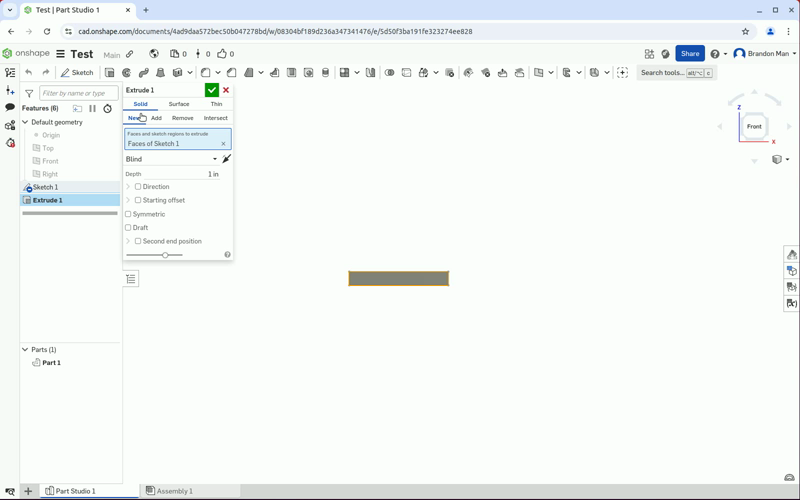
mouse_move(137, 120)
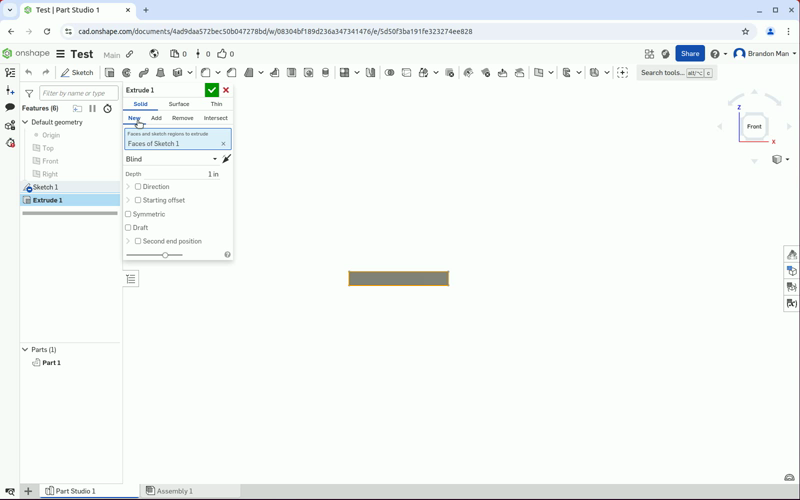
click(137, 120)
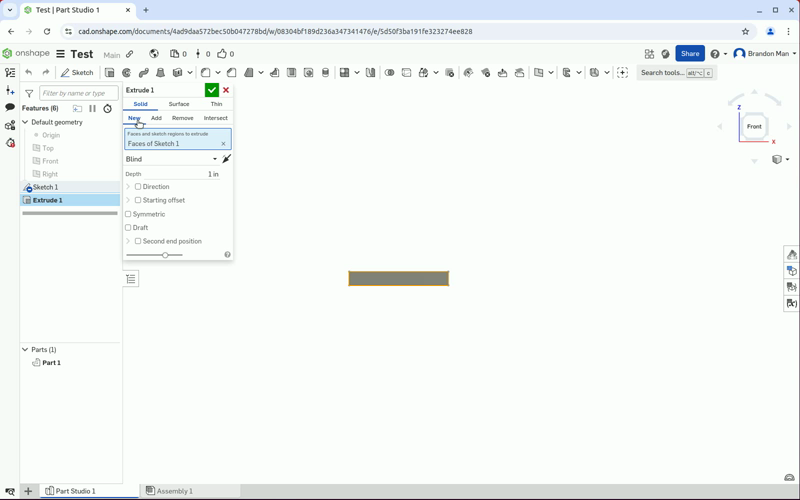
key(tab, 4)
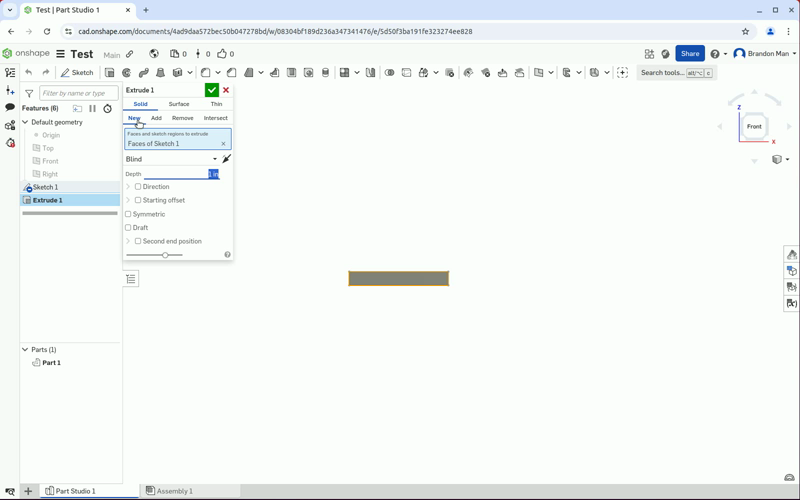
text(0.481)
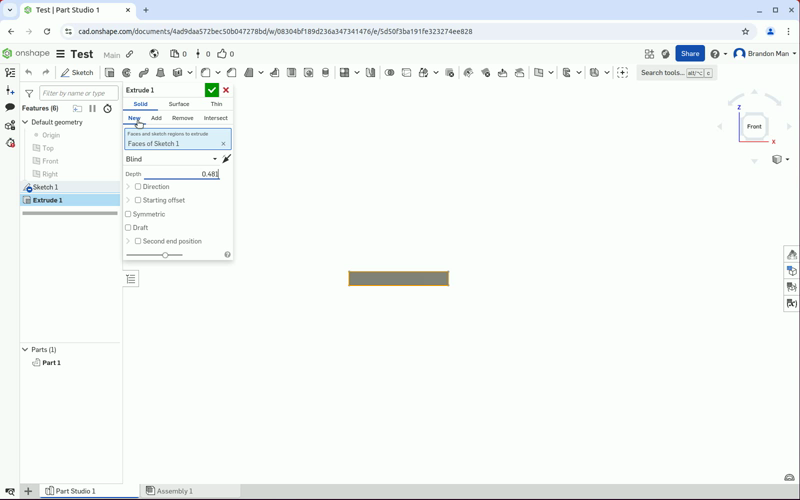
key(enter)
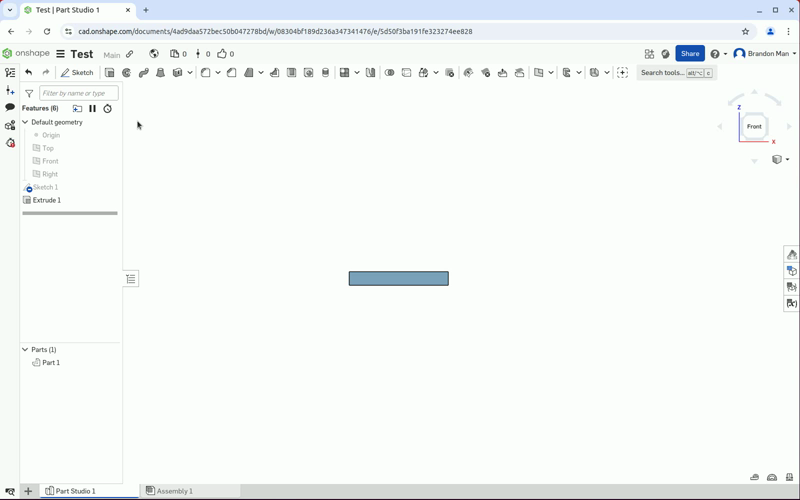
key(shift+h)
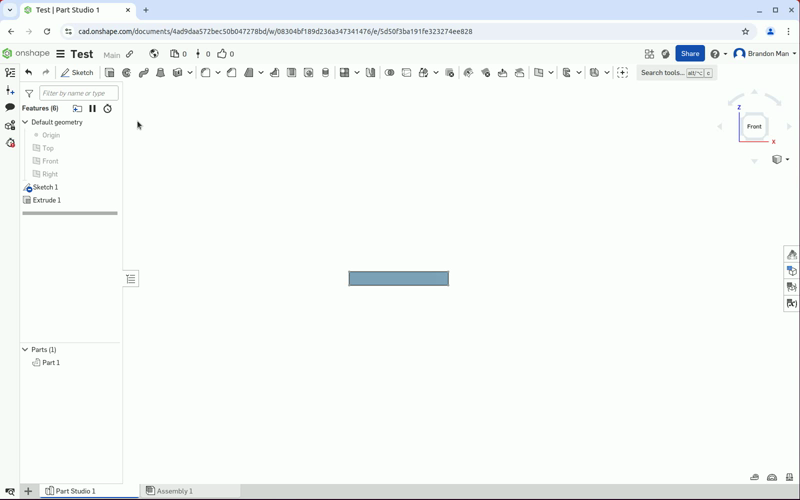
key(shift+h)
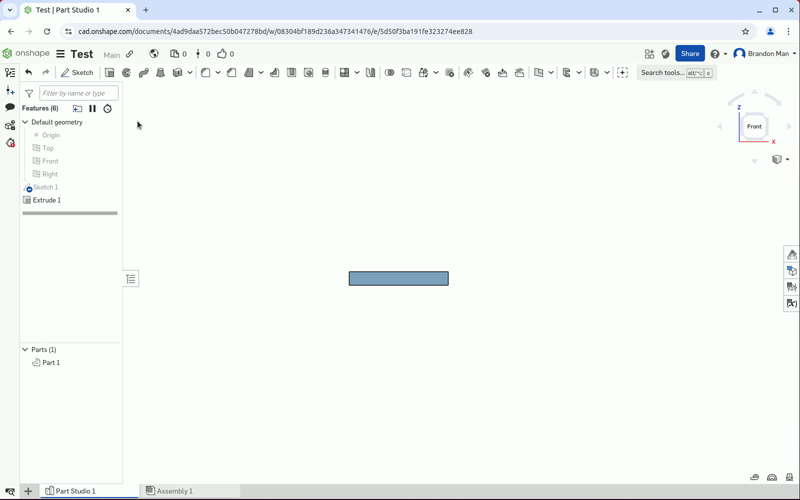
mouse_move(73, 189)
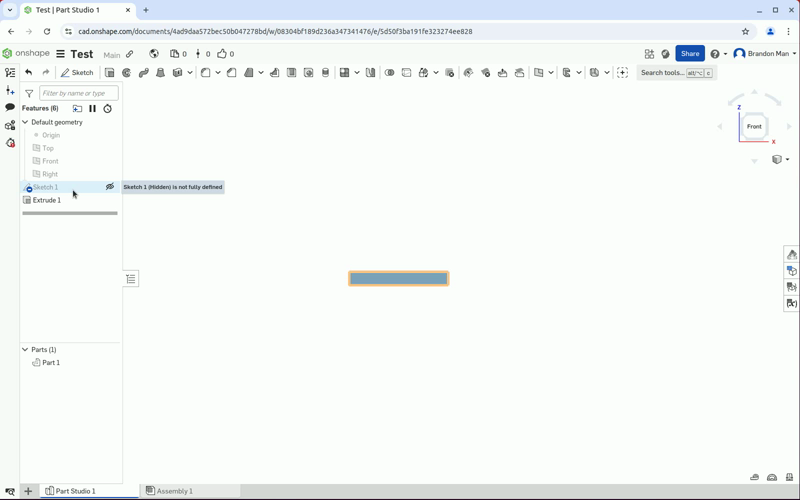
click(73, 189)
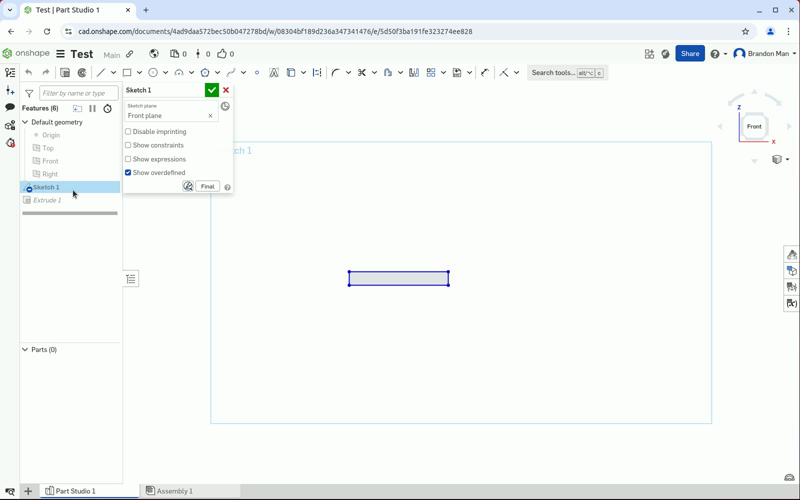
mouse_move(229, 92)
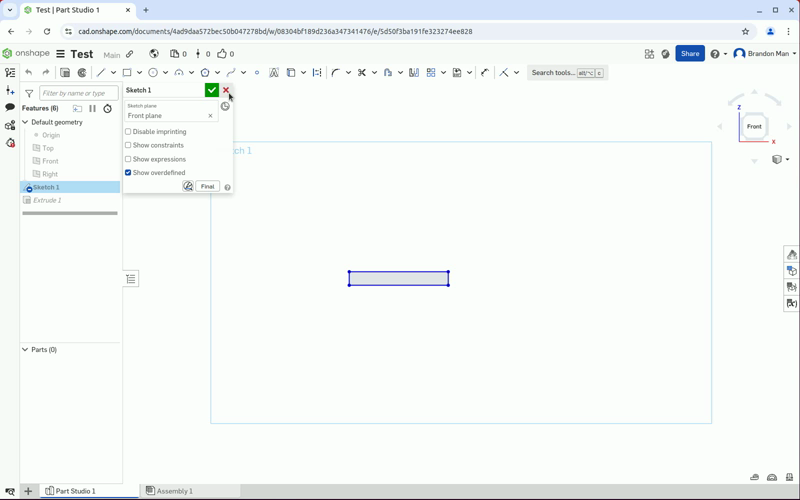
click(229, 92)
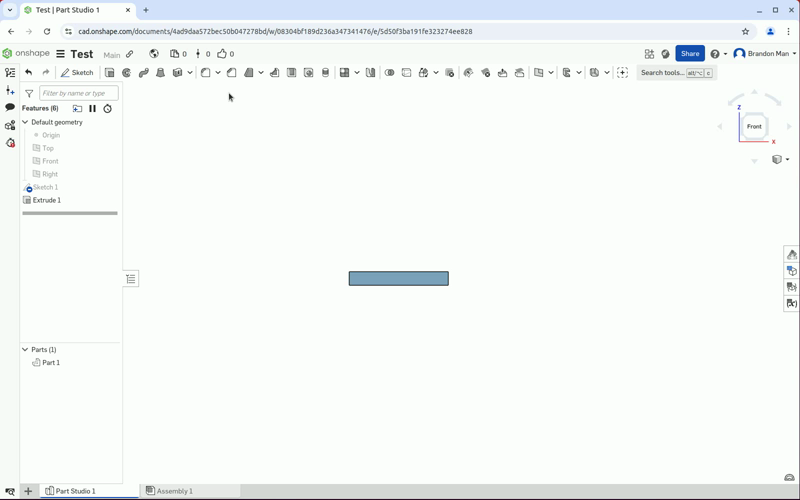
mouse_move(73, 352)
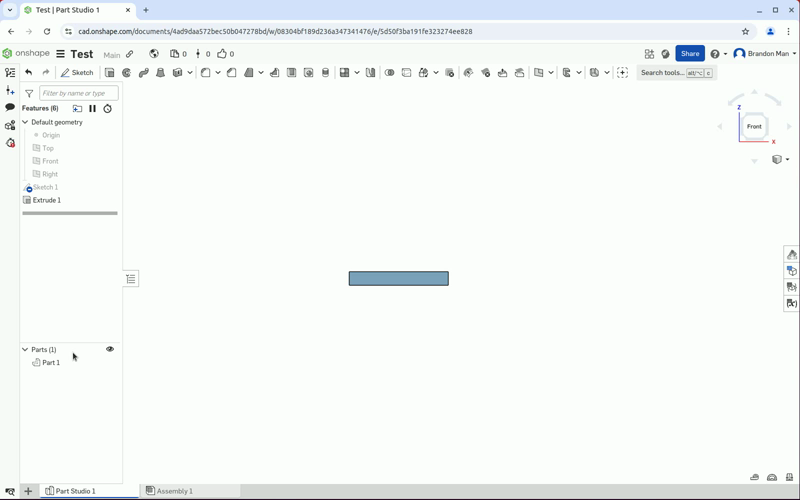
key(y)
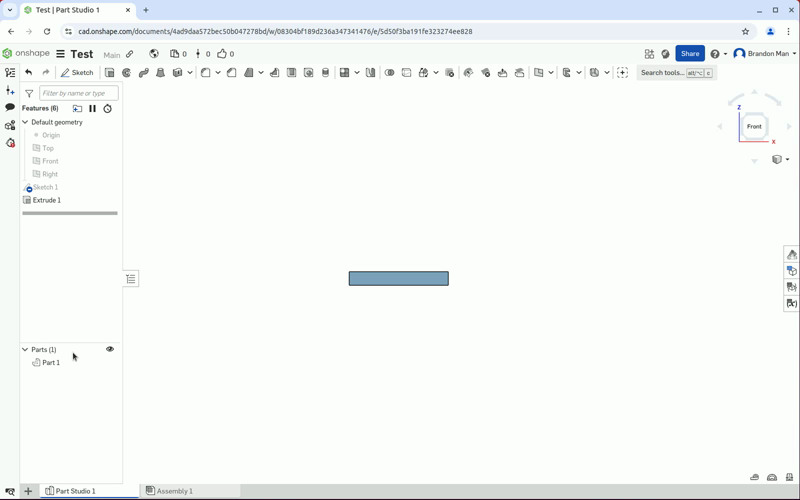
key(shift+p)
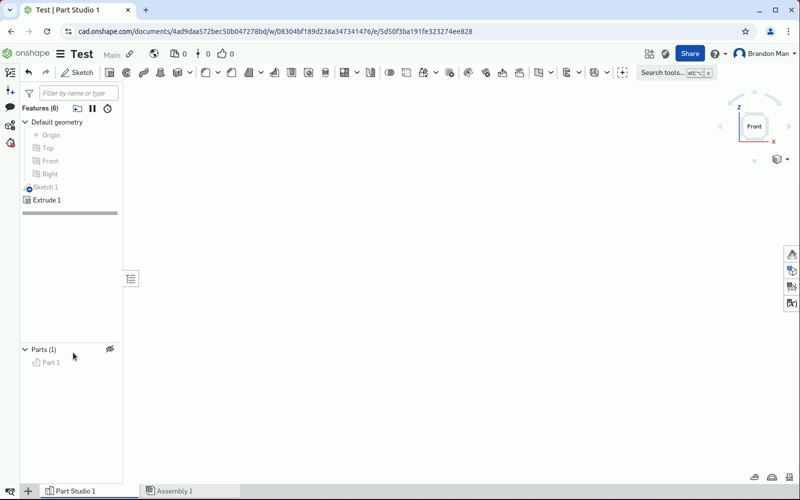
key(space)
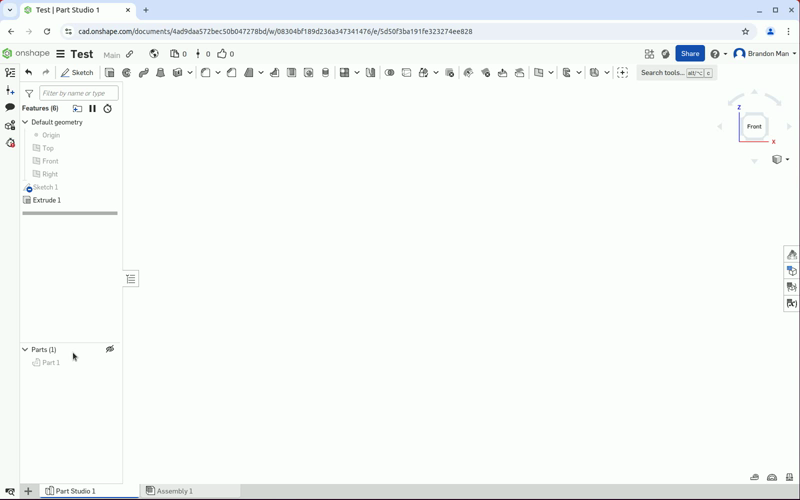
key_down(shift)
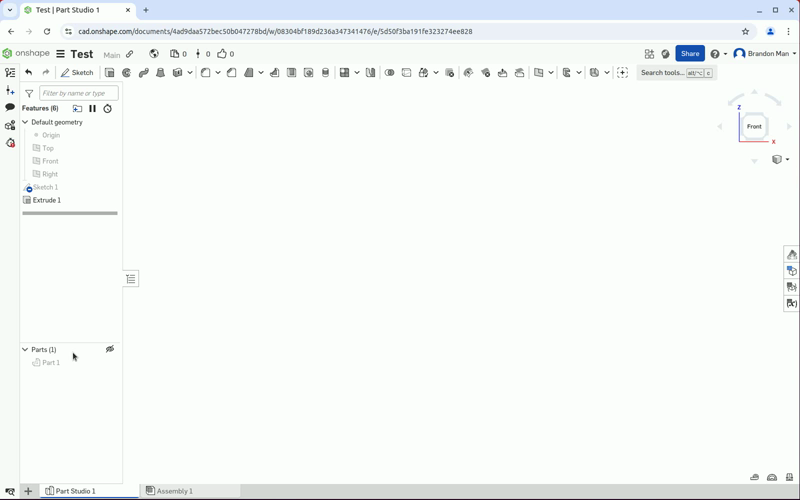
key(down)
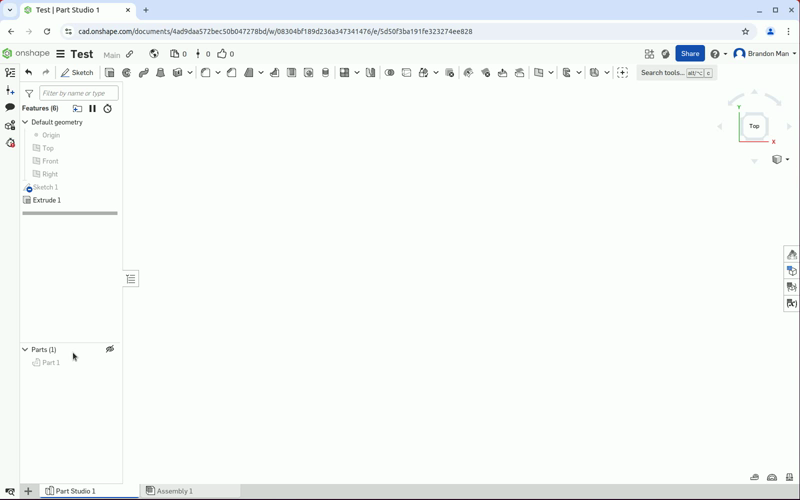
key_up(shift)
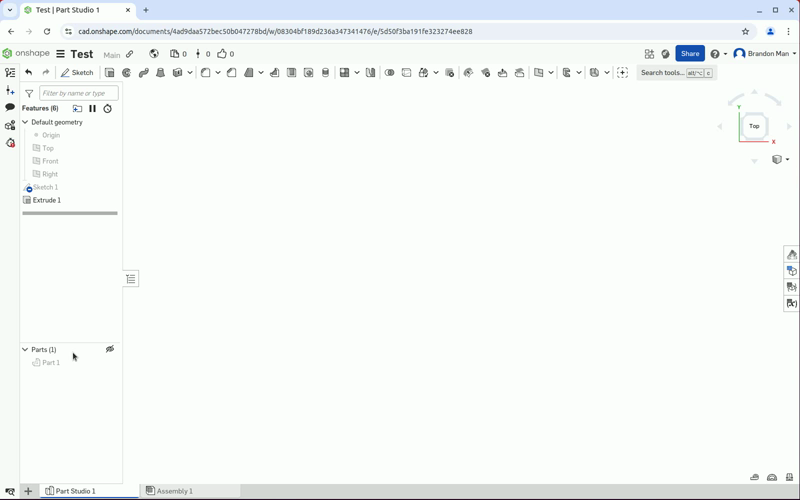
mouse_move(73, 352)
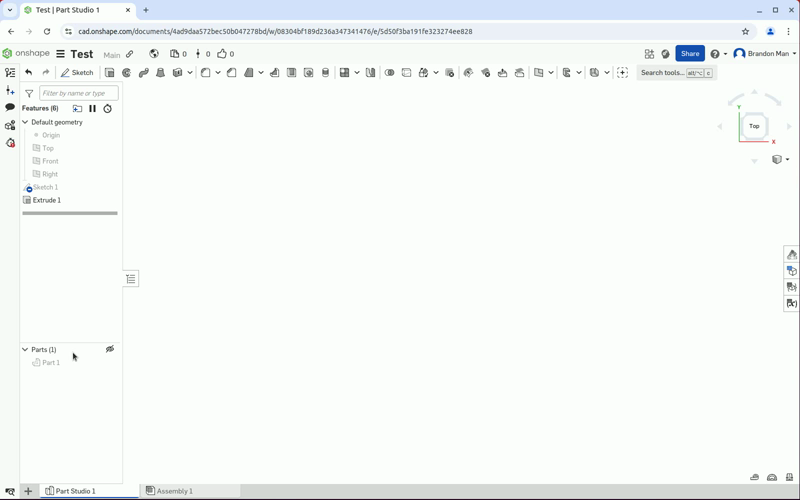
key(shift+y)
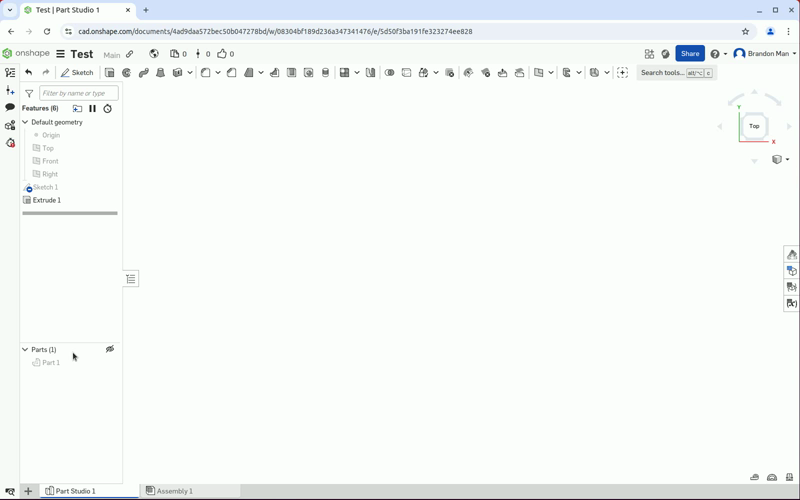
key(shift+s)
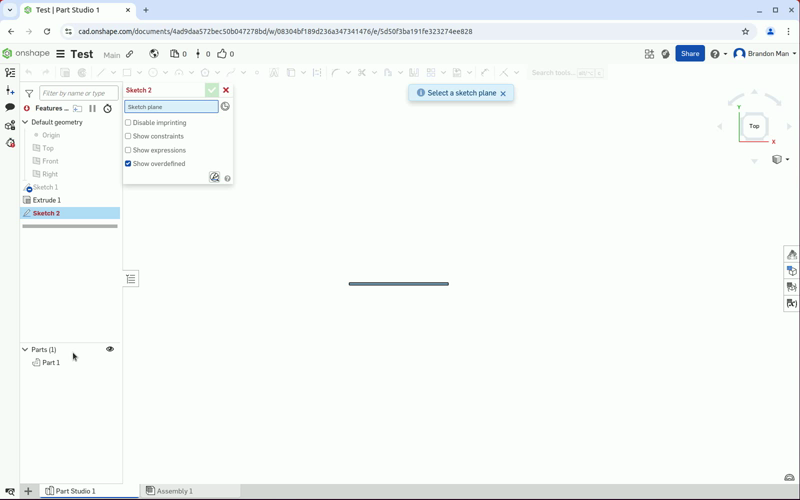
mouse_move(73, 150)
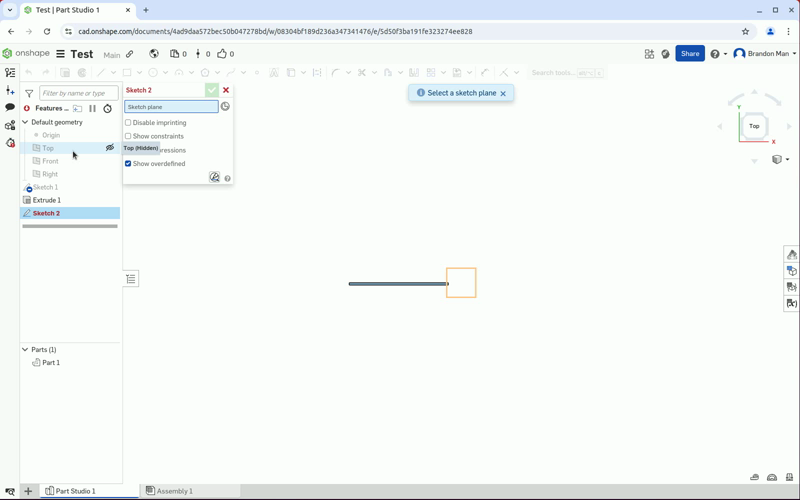
click(73, 150)
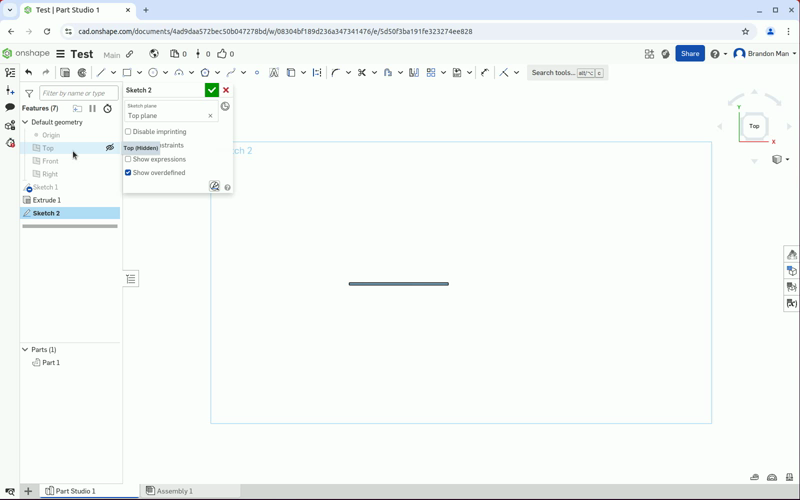
mouse_move(73, 352)
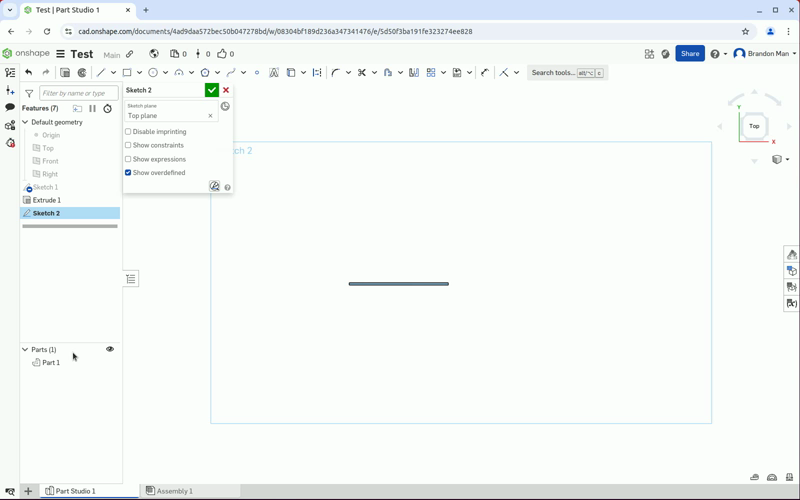
key(y)
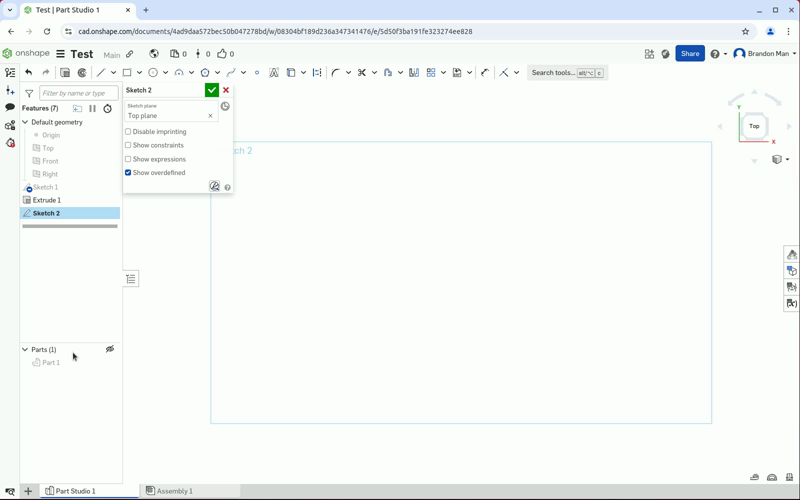
key(l)
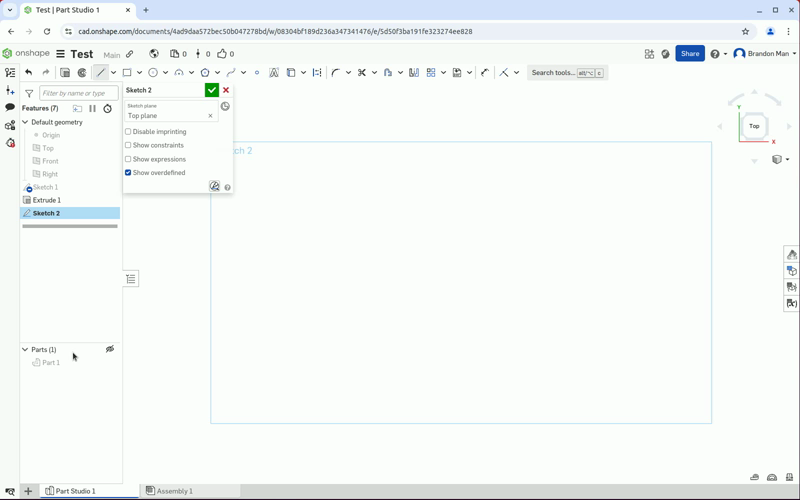
key_down(shift)
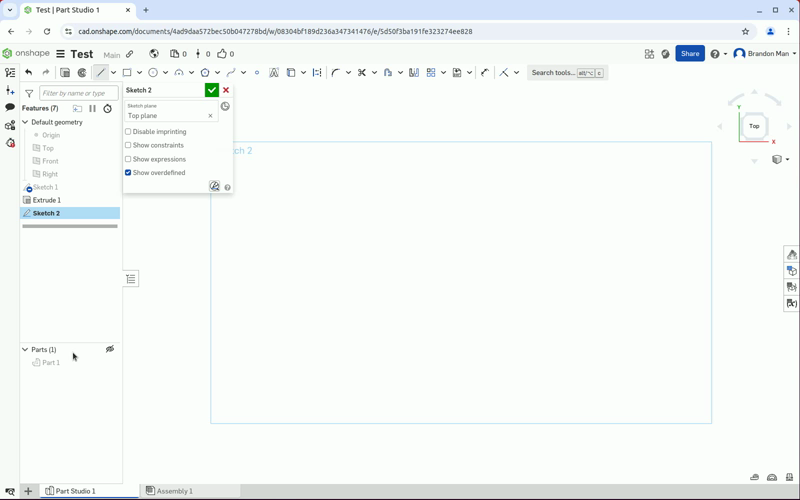
mouse_move(458, 286)
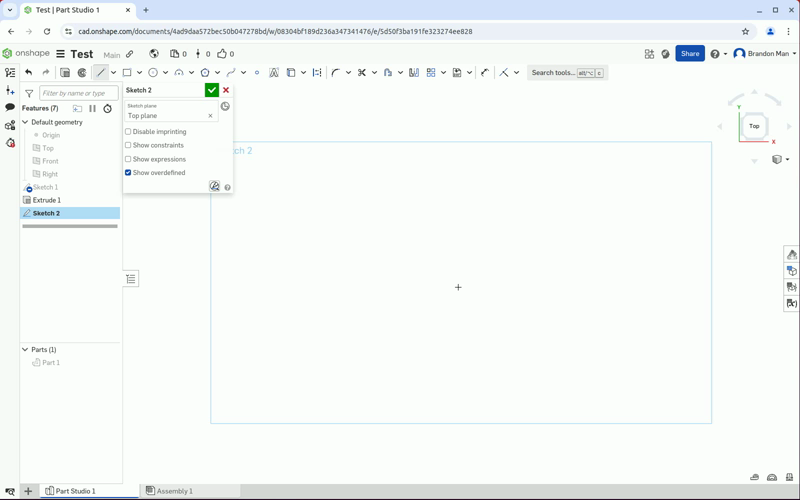
click(458, 286)
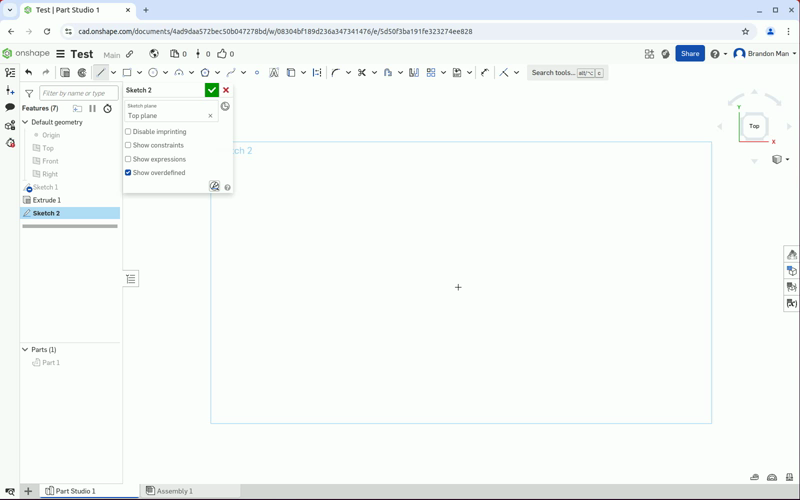
key_up(shift)
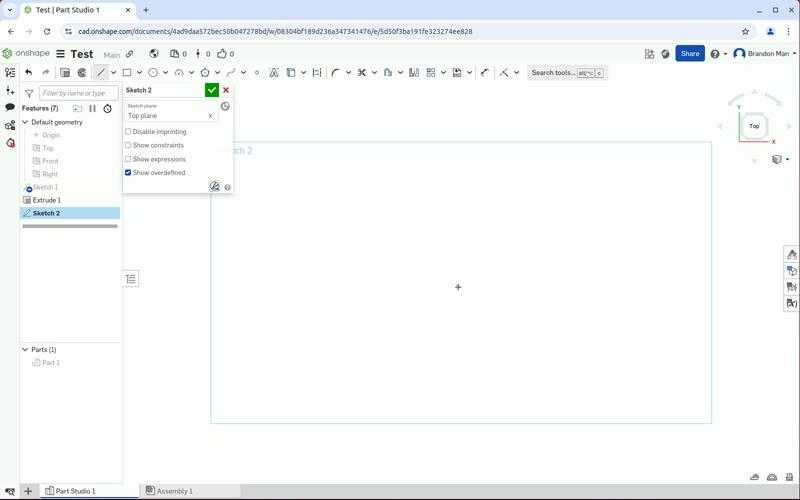
key_down(shift)
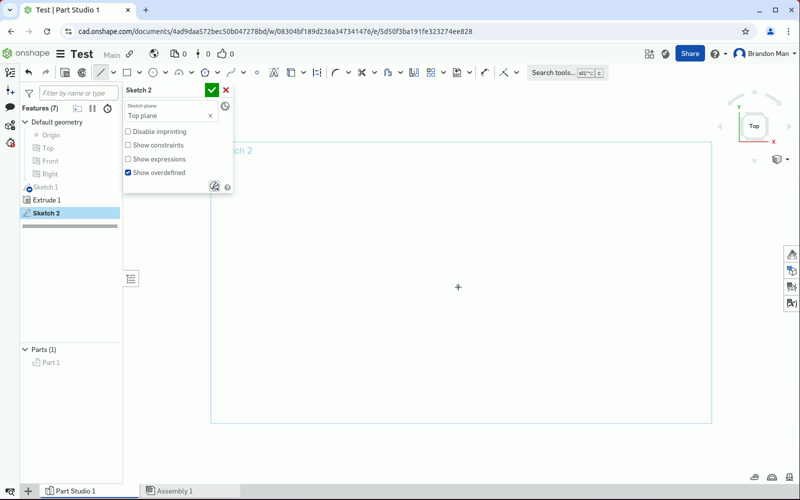
mouse_move(488, 286)
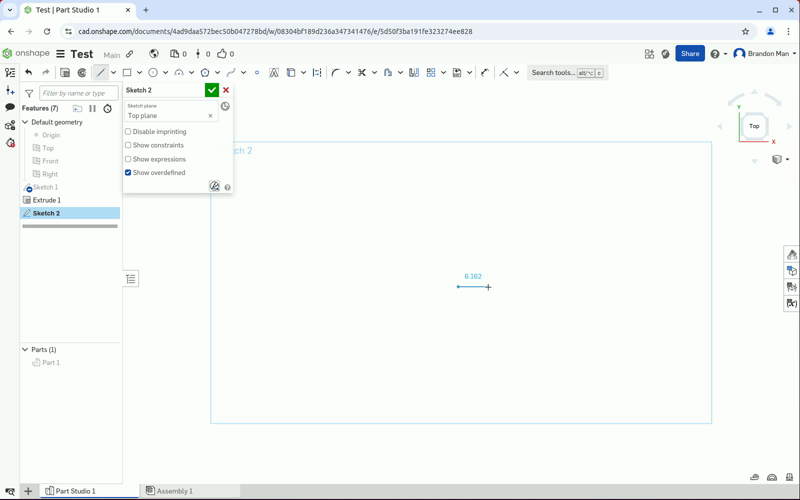
mouse_move(460, 286)
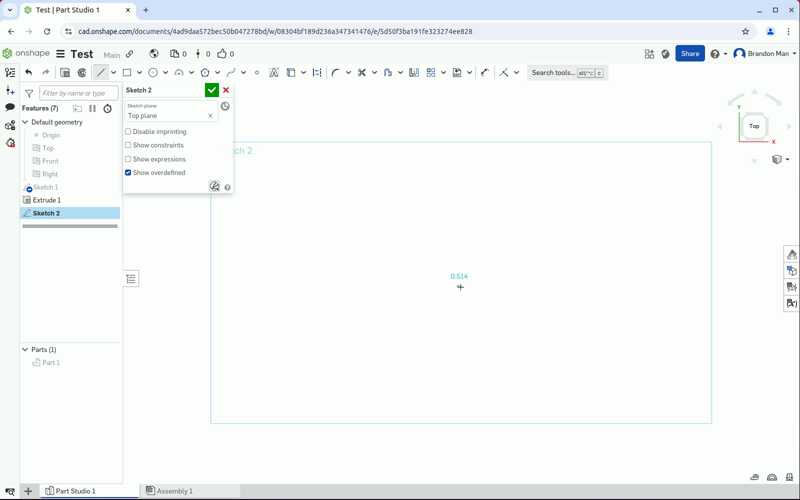
scroll(6)
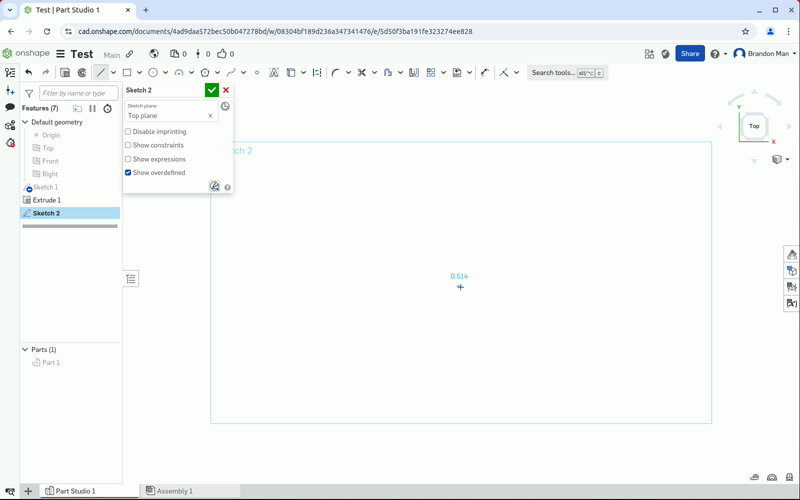
scroll(6)
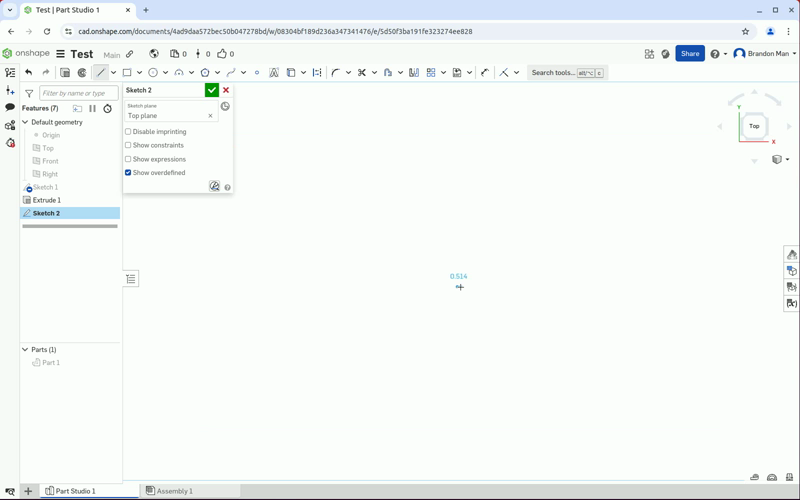
scroll(6)
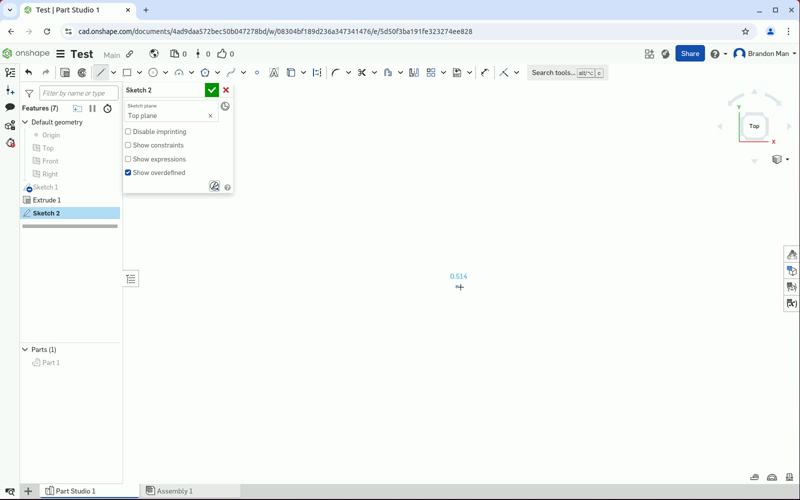
scroll(6)
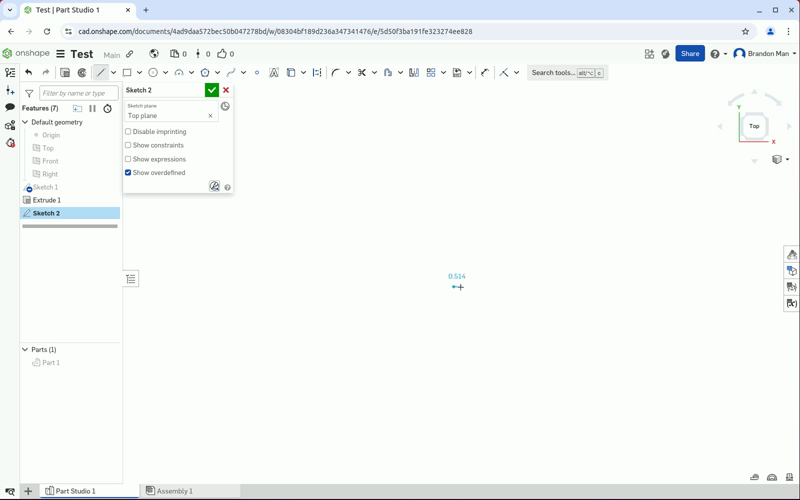
scroll(6)
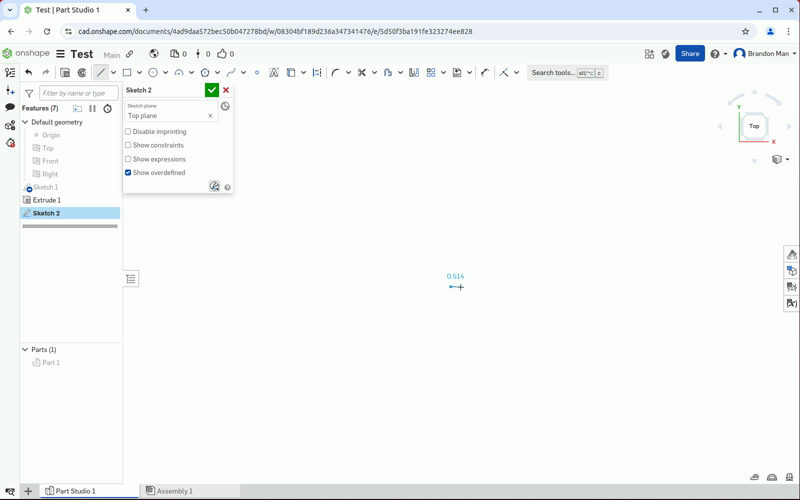
scroll(6)
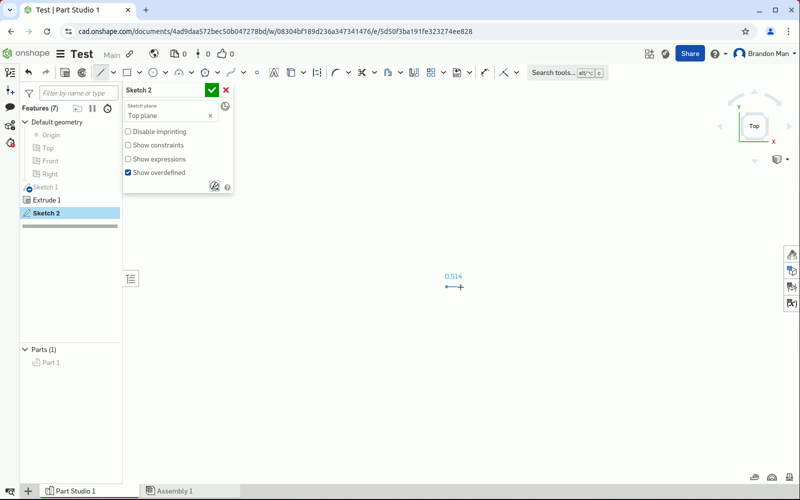
scroll(6)
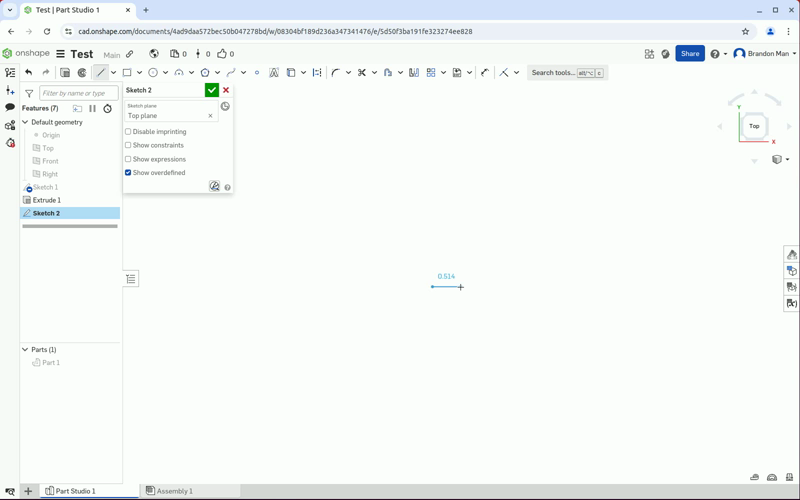
click(460, 286)
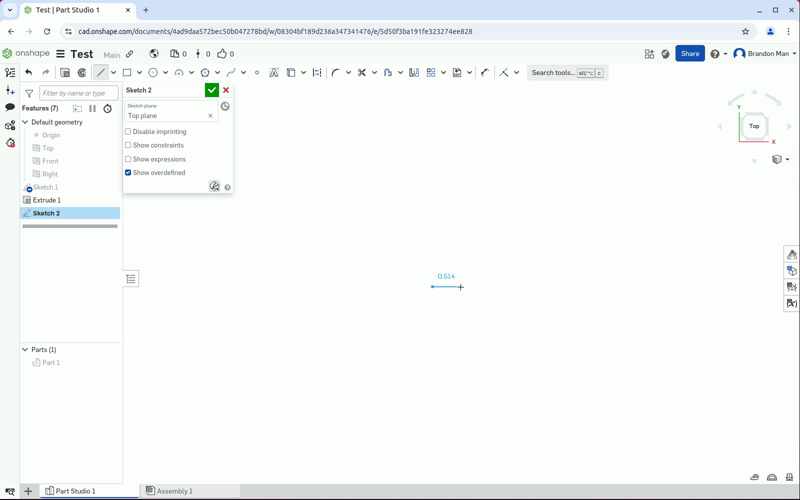
scroll(-6)
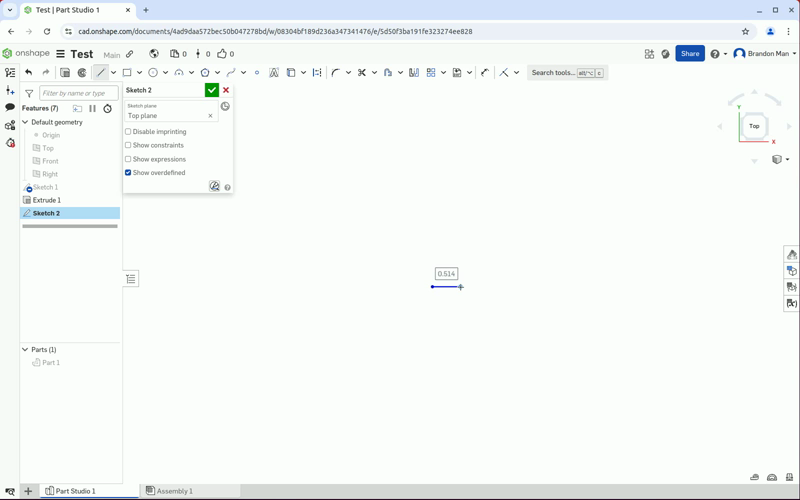
scroll(-6)
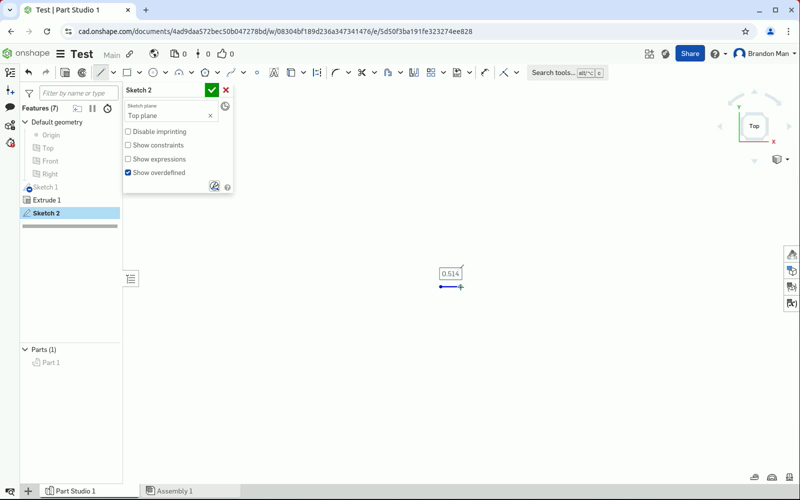
scroll(-6)
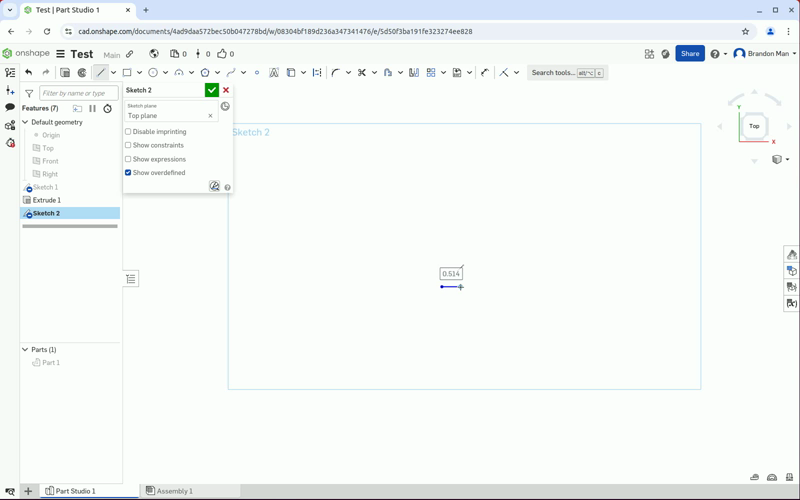
scroll(-6)
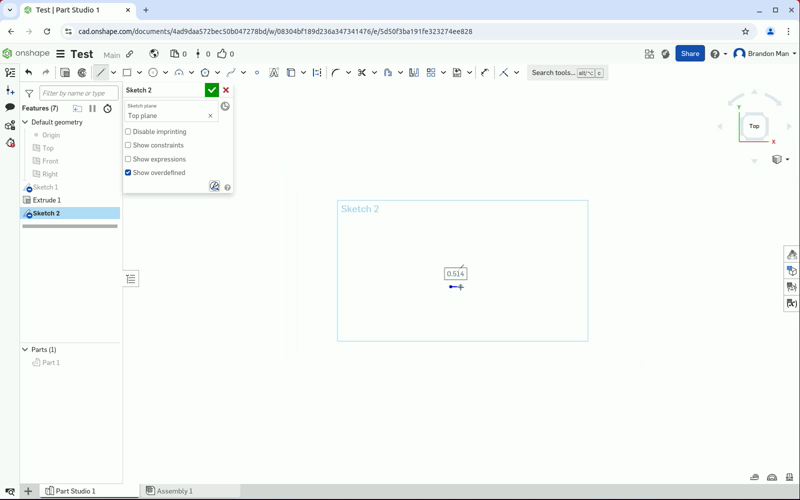
scroll(-6)
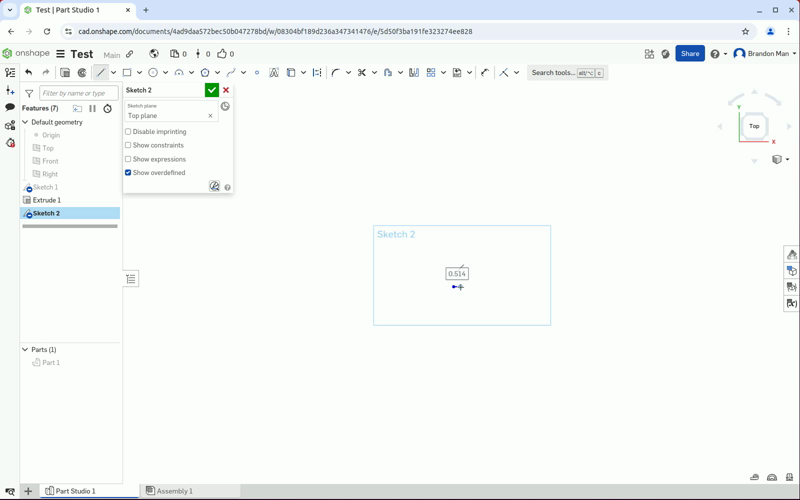
scroll(-6)
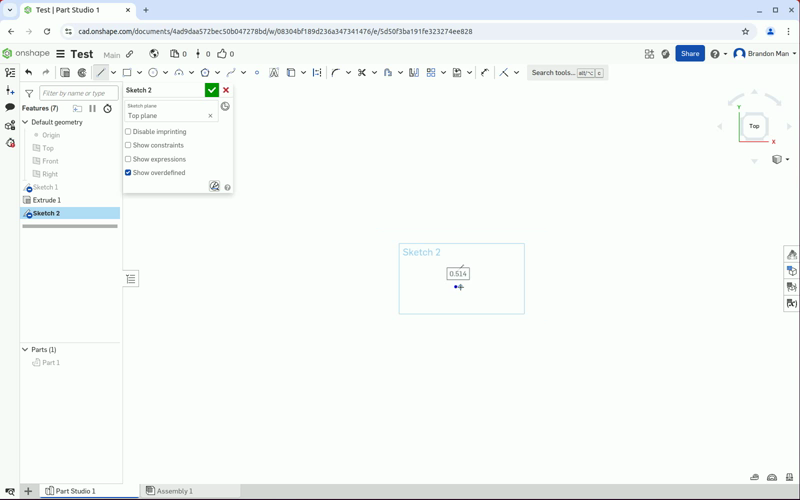
scroll(-6)
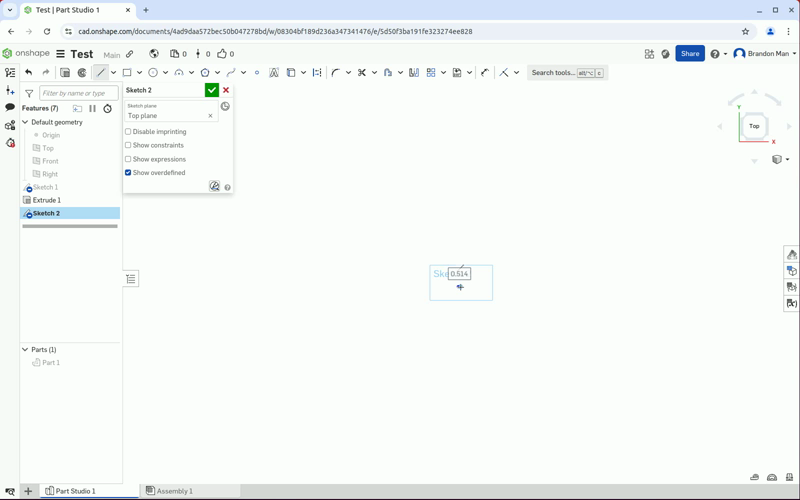
key_up(shift)
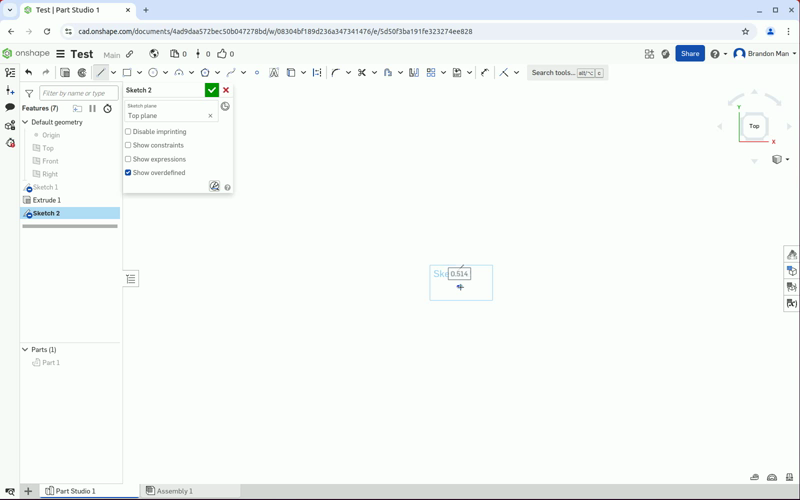
key_down(shift)
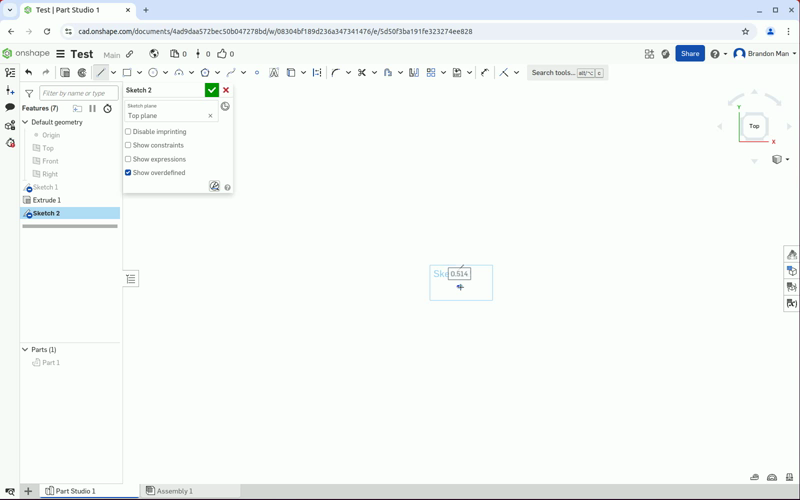
mouse_move(460, 170)
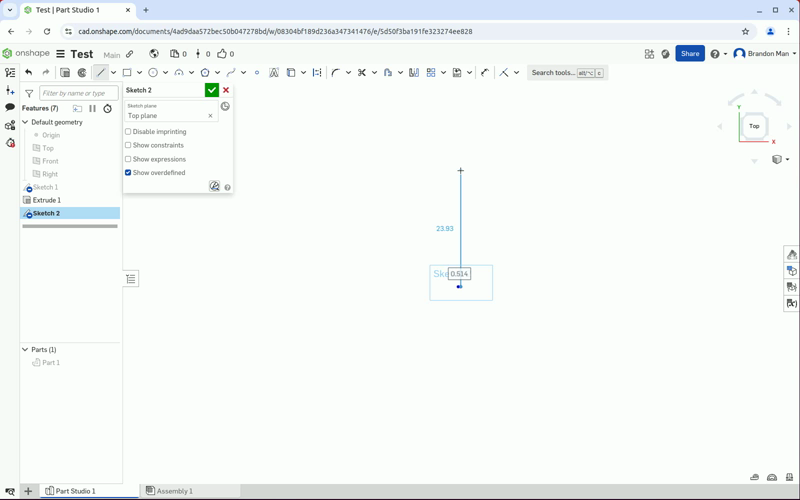
click(460, 170)
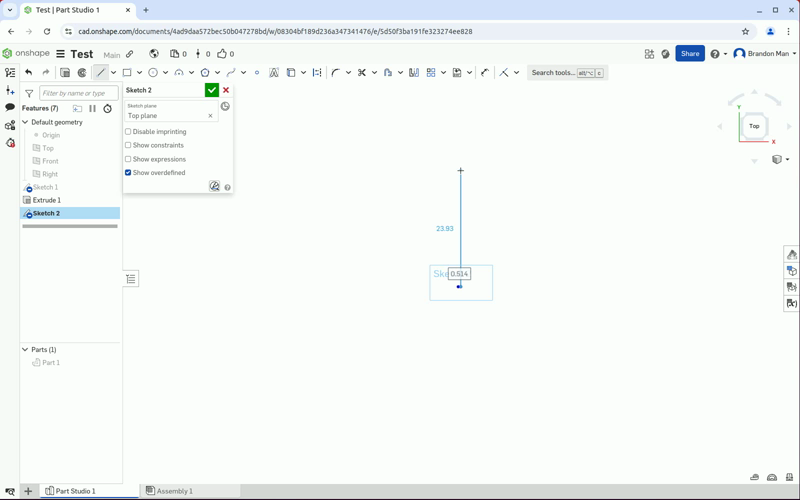
key_up(shift)
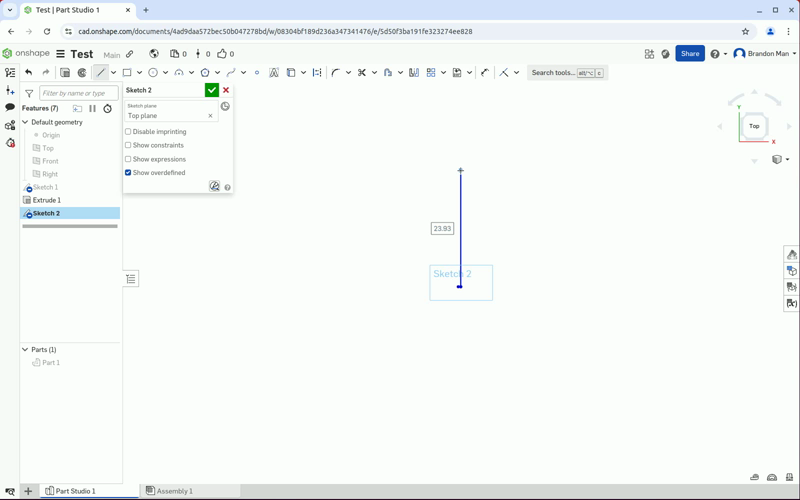
key_down(shift)
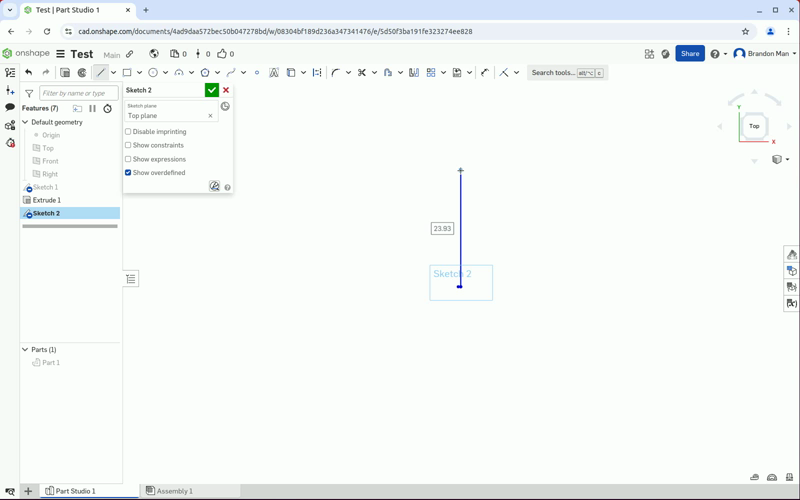
mouse_move(490, 170)
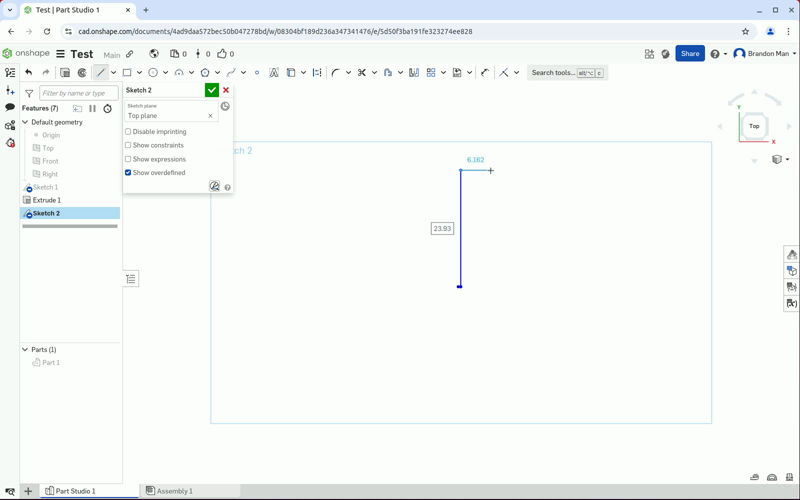
mouse_move(458, 170)
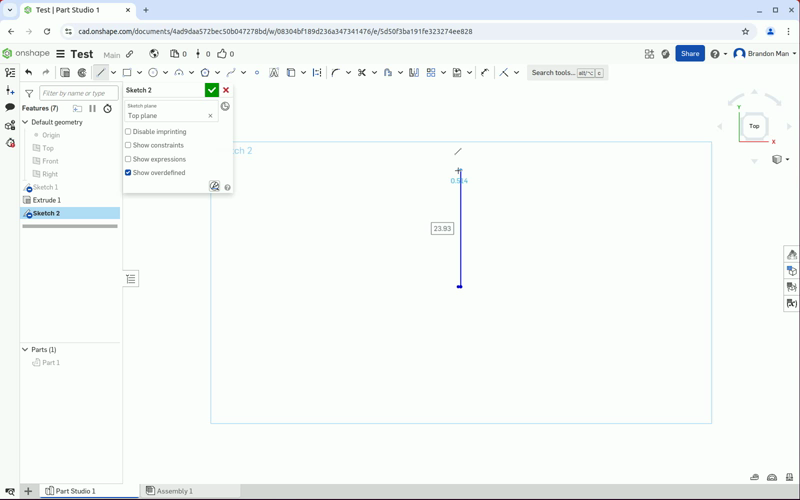
scroll(6)
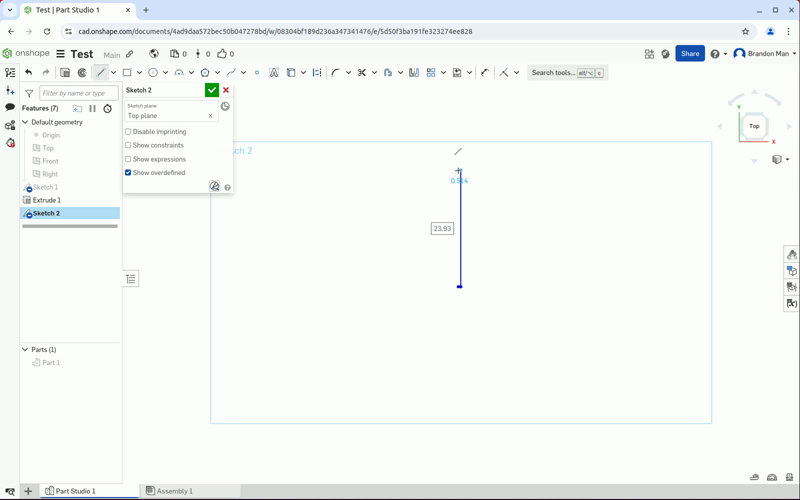
scroll(6)
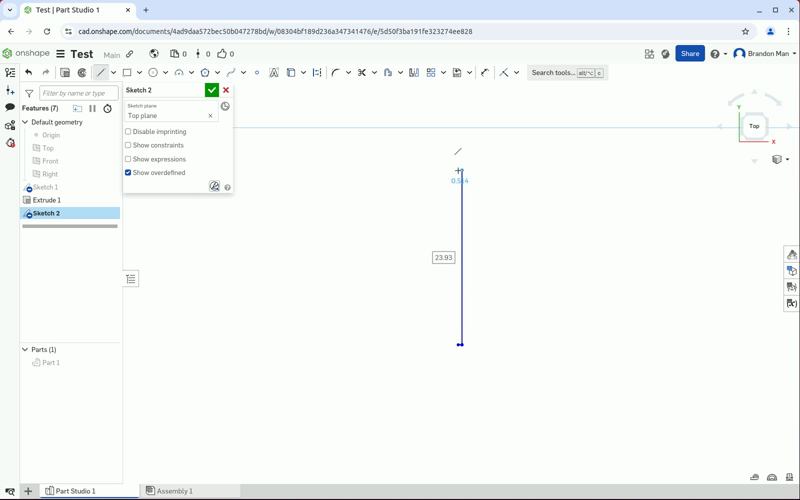
scroll(6)
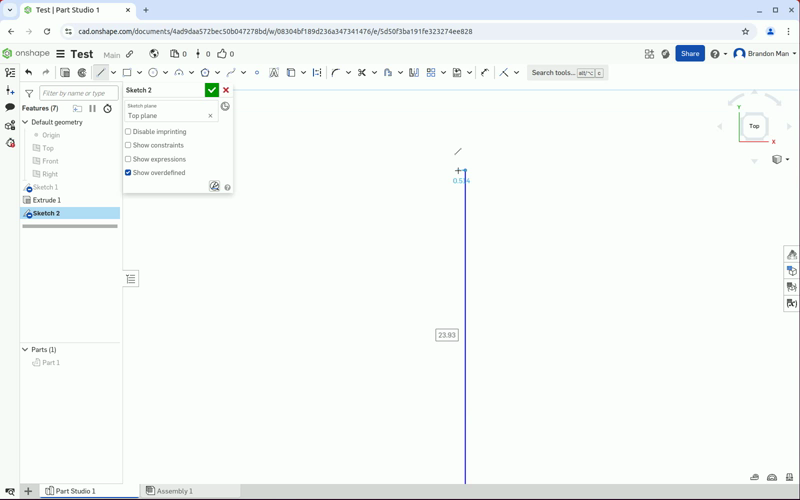
scroll(6)
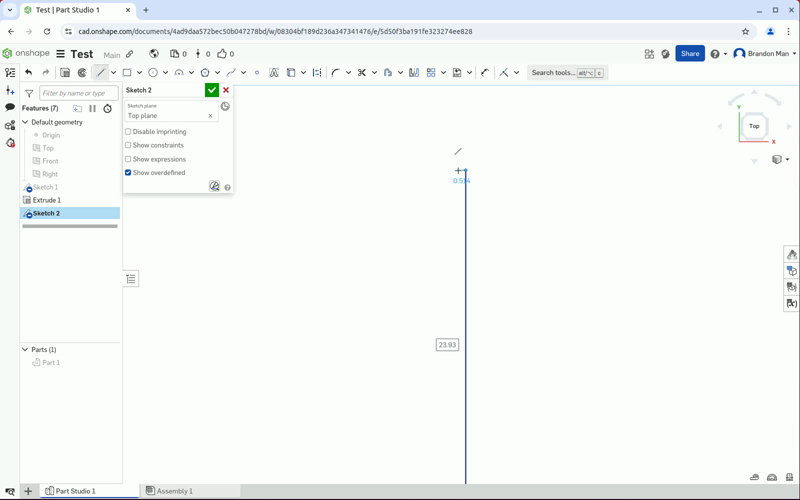
scroll(6)
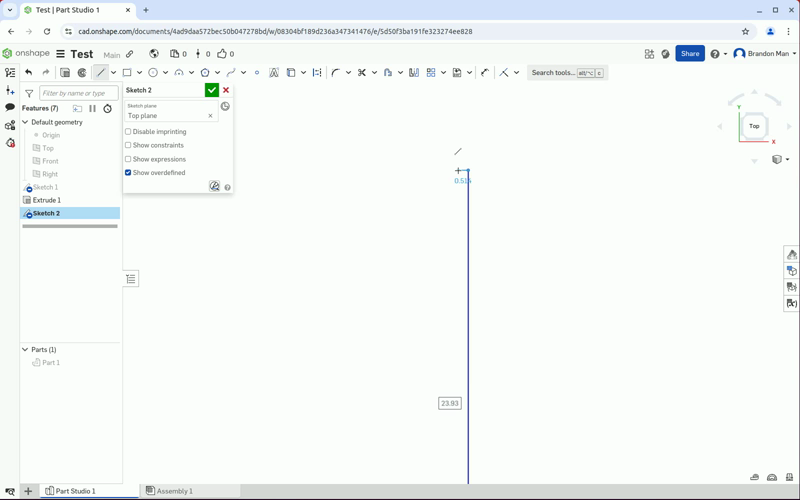
scroll(6)
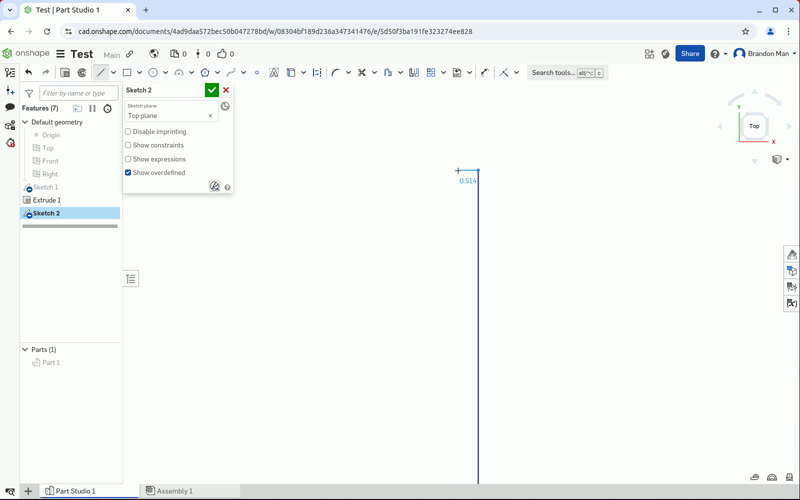
scroll(6)
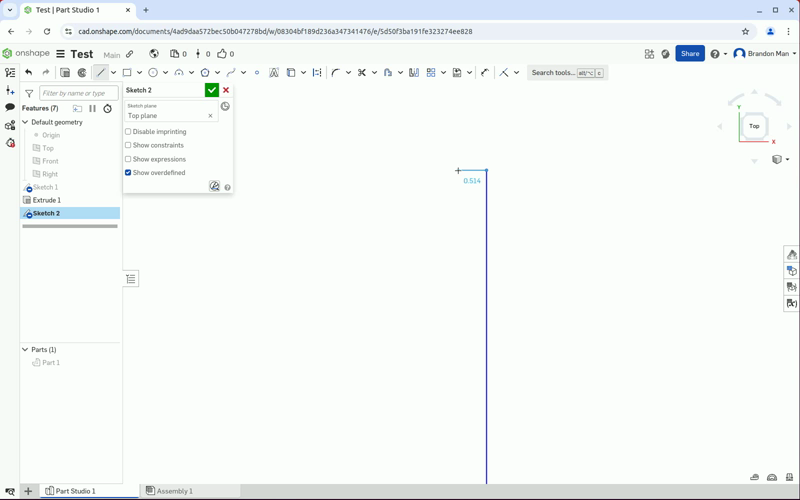
click(458, 170)
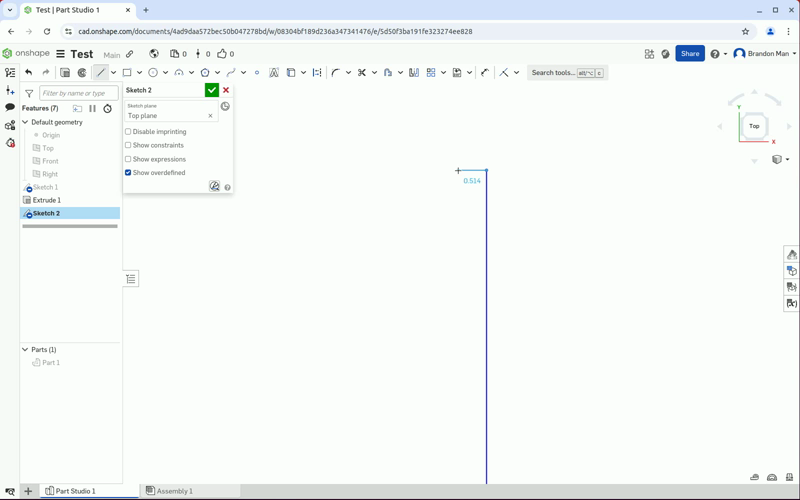
scroll(-6)
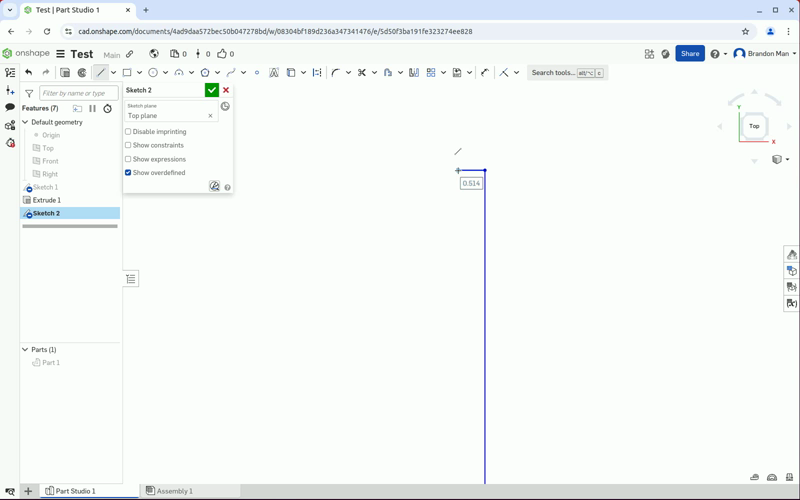
scroll(-6)
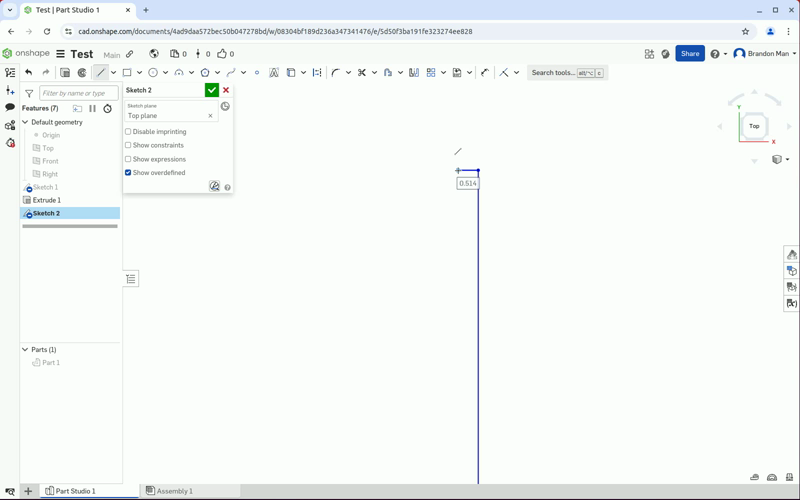
scroll(-6)
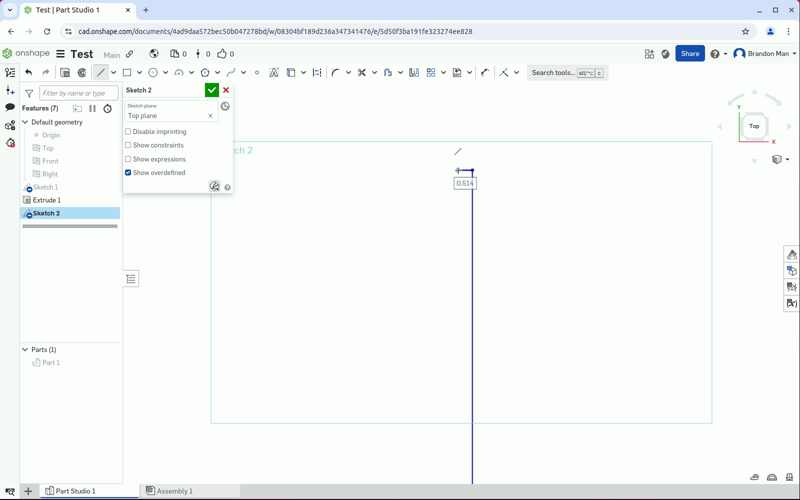
scroll(-6)
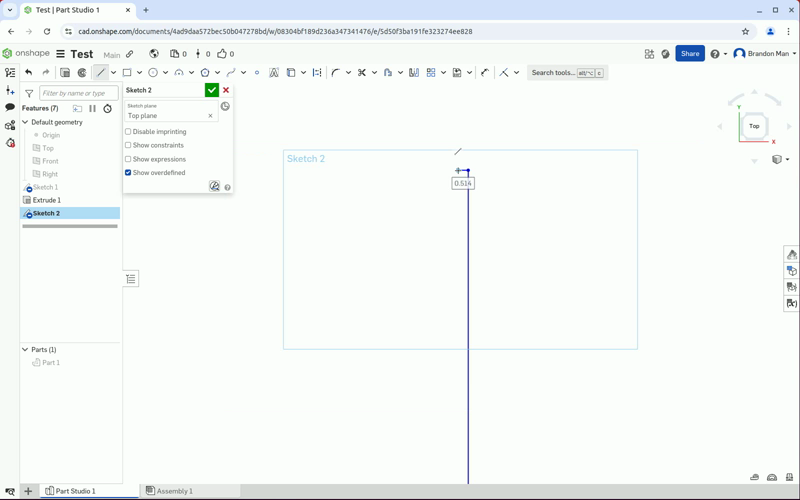
scroll(-6)
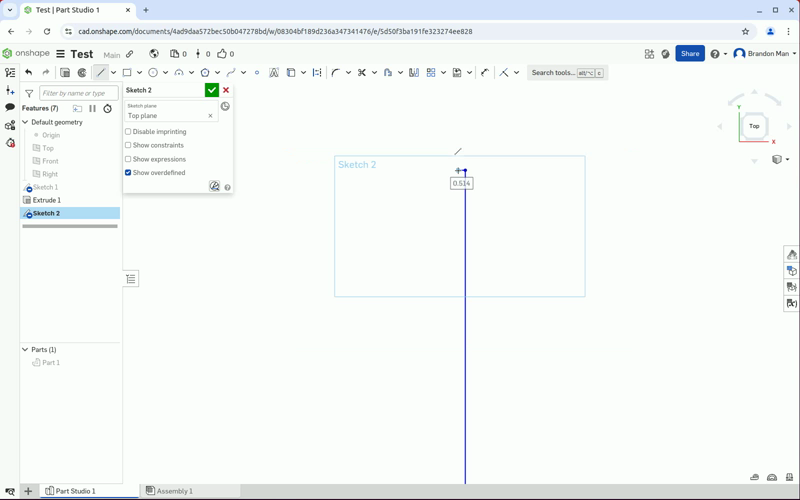
scroll(-6)
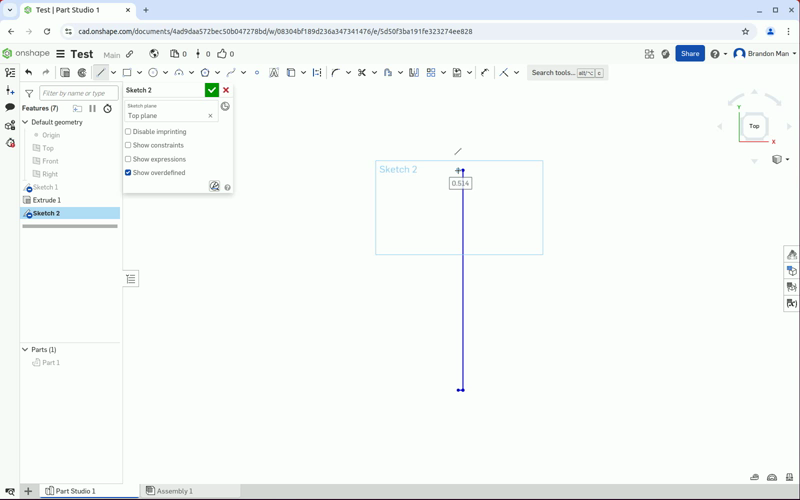
scroll(-6)
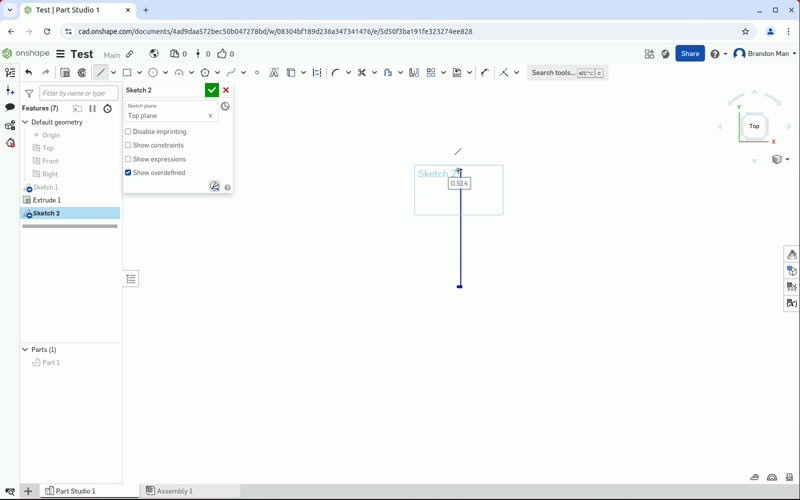
key_up(shift)
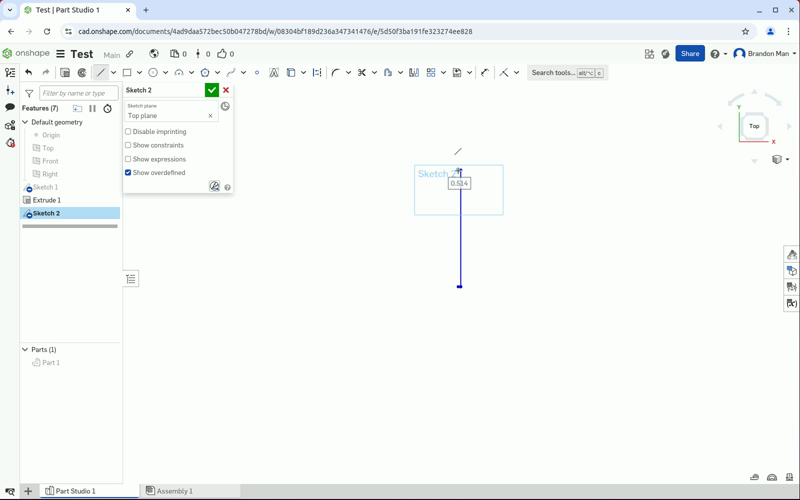
key_down(shift)
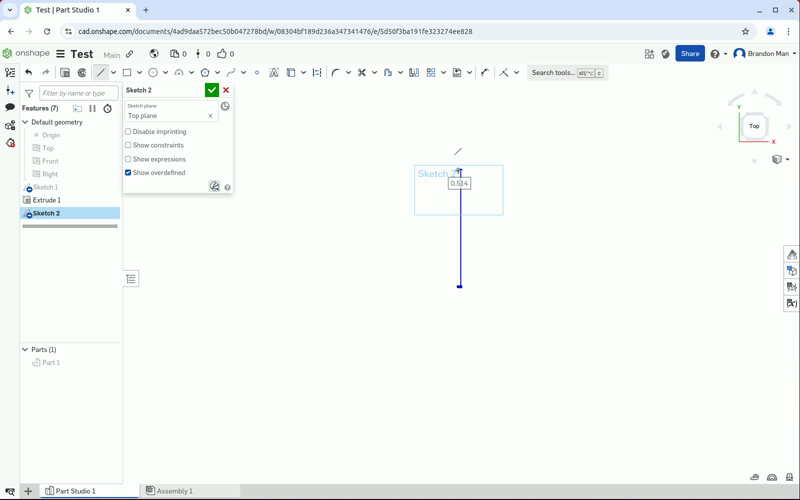
mouse_move(458, 286)
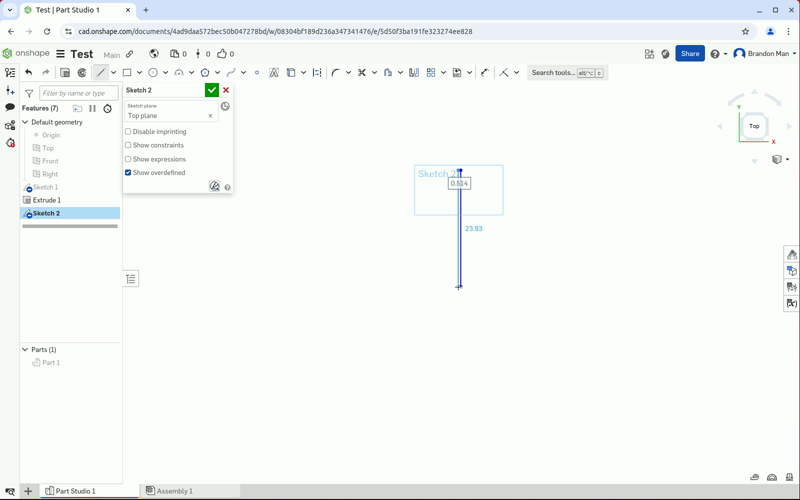
scroll(6)
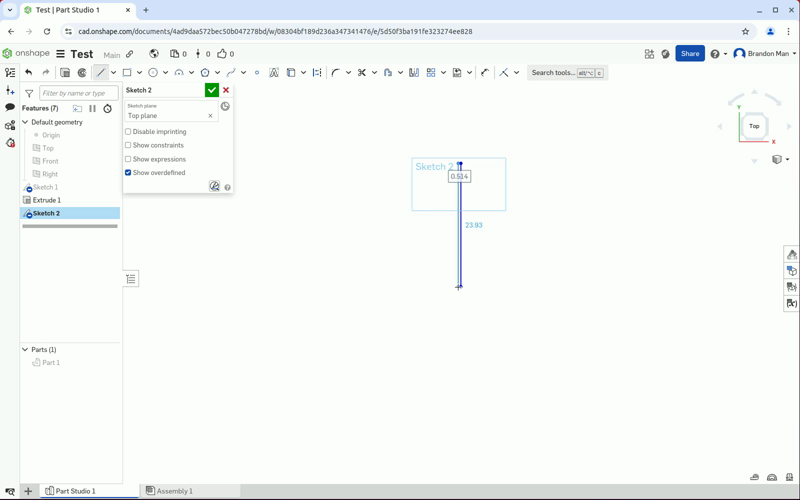
scroll(6)
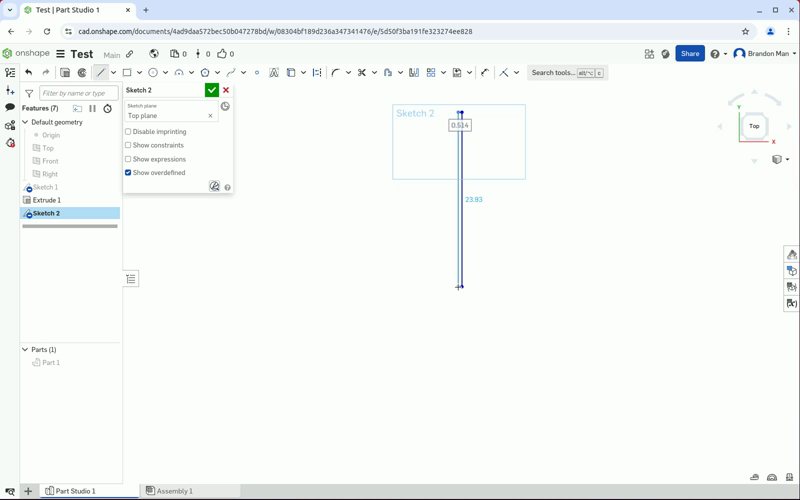
scroll(6)
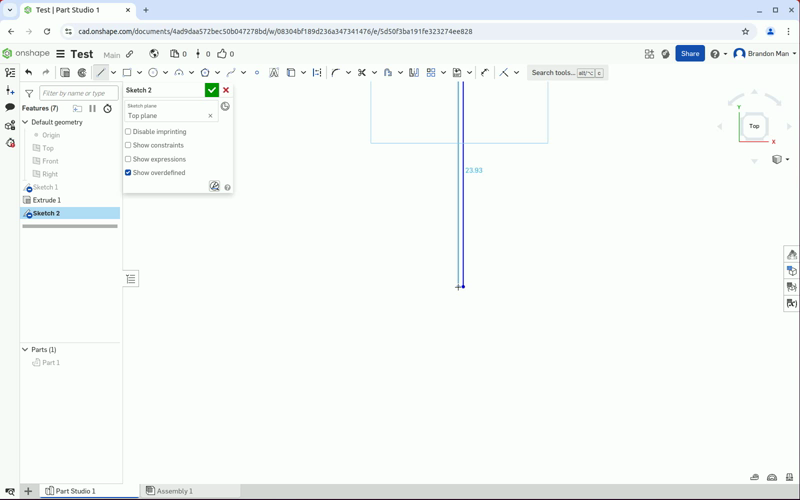
scroll(6)
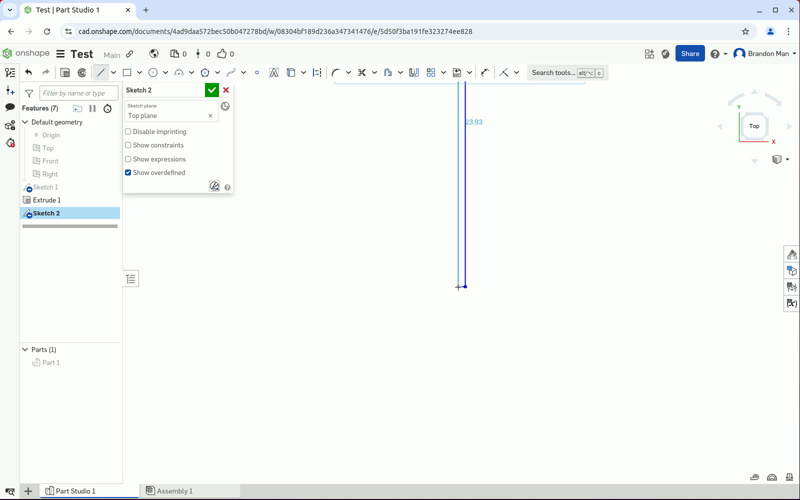
scroll(6)
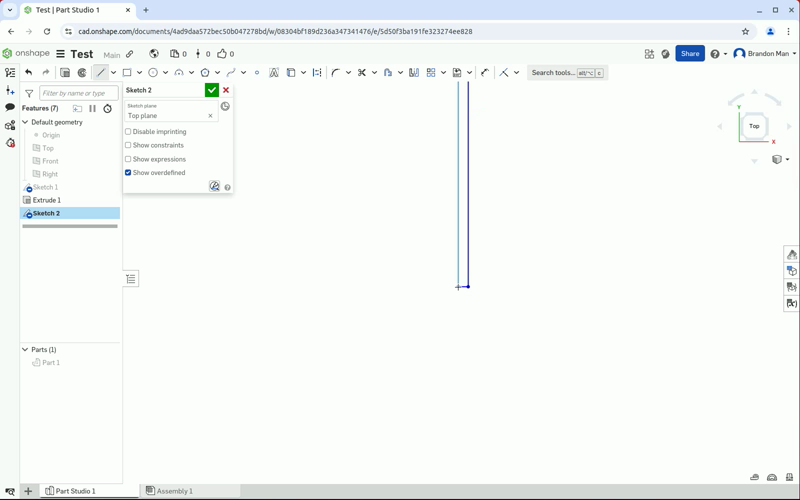
scroll(6)
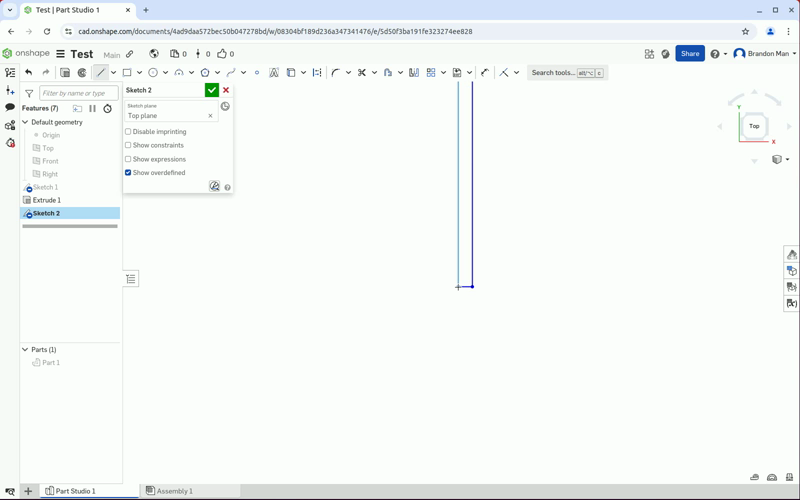
scroll(6)
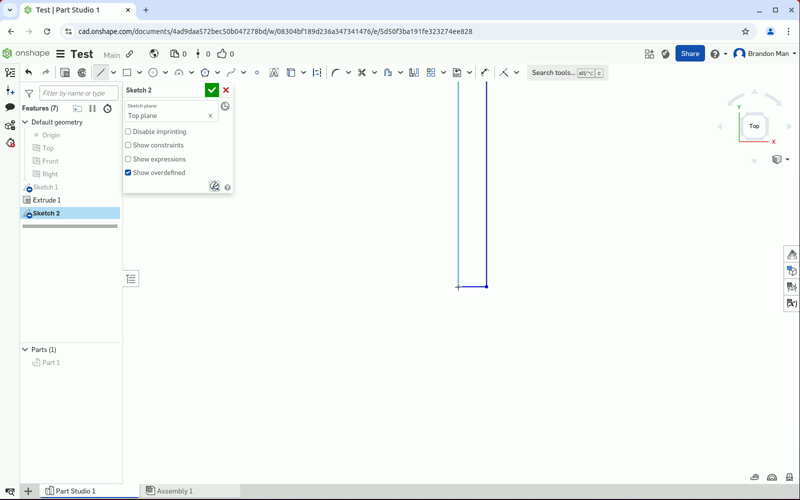
key_up(shift)
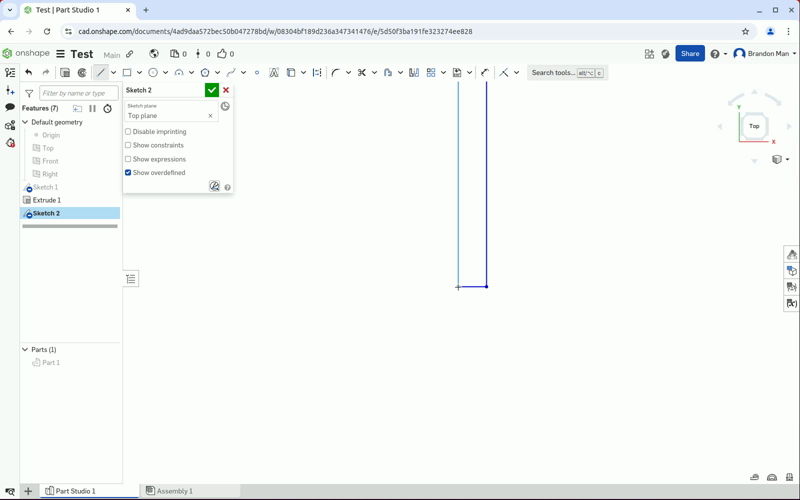
click(458, 286)
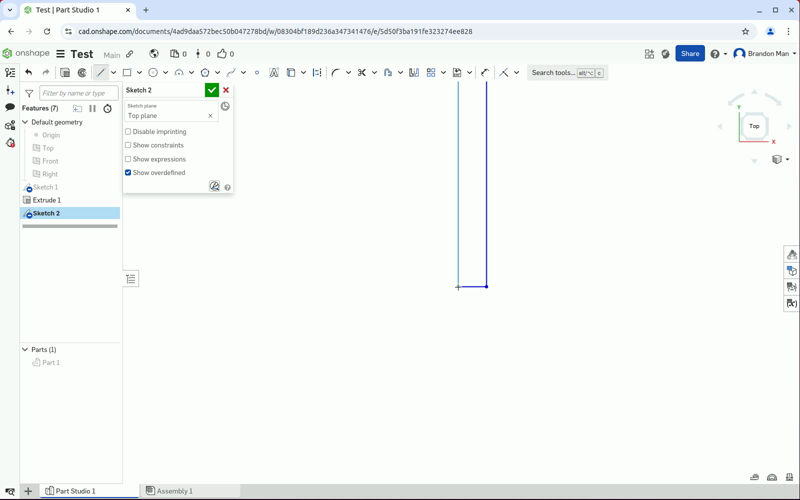
scroll(-6)
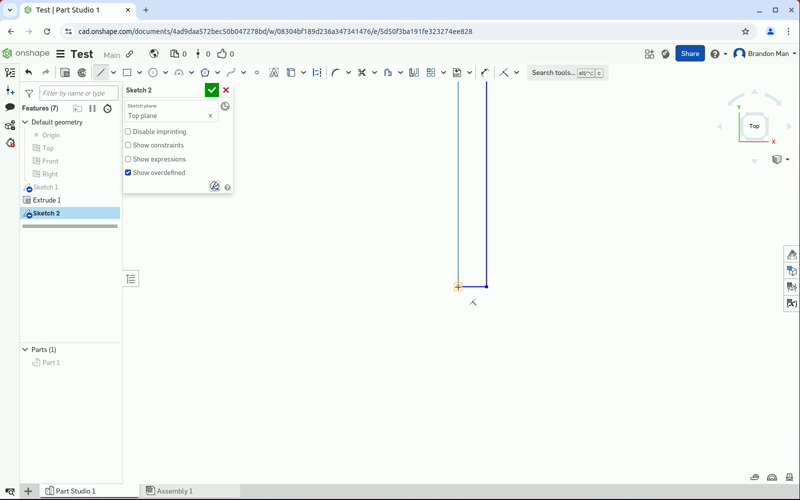
scroll(-6)
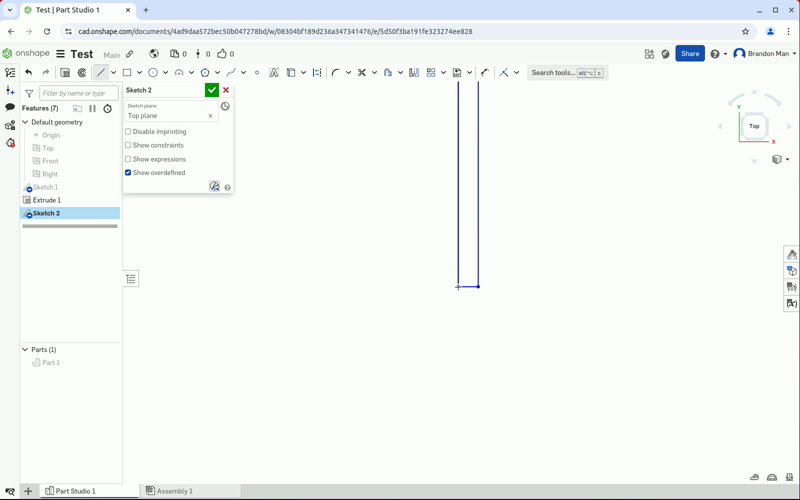
scroll(-6)
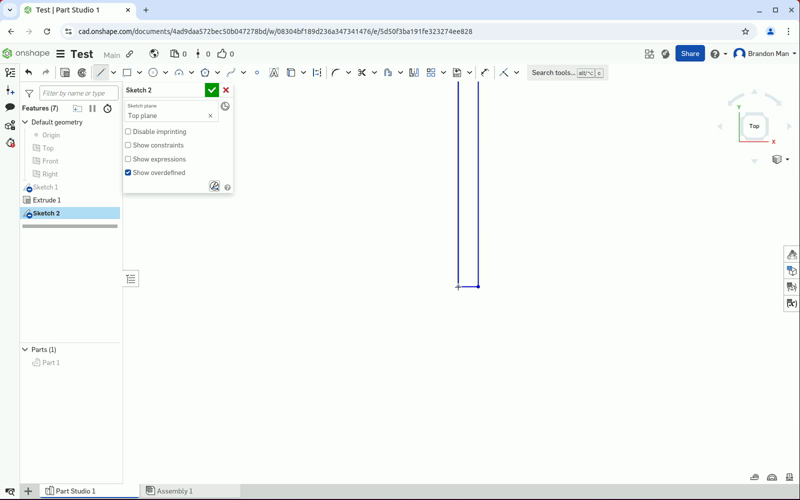
scroll(-6)
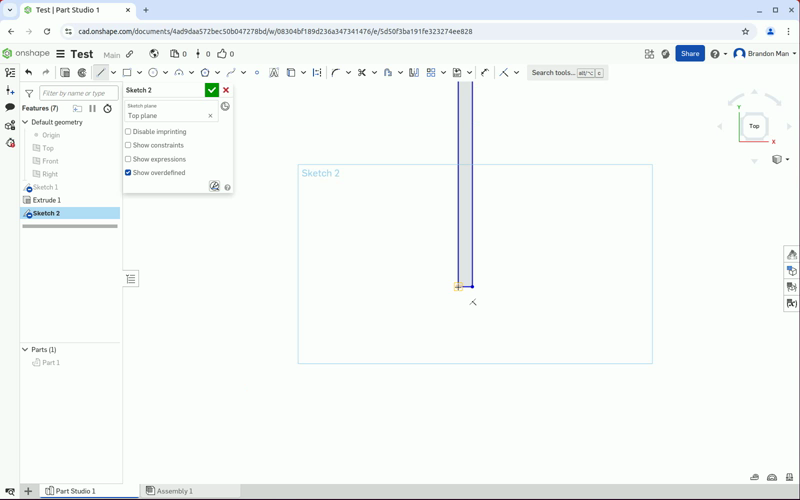
scroll(-6)
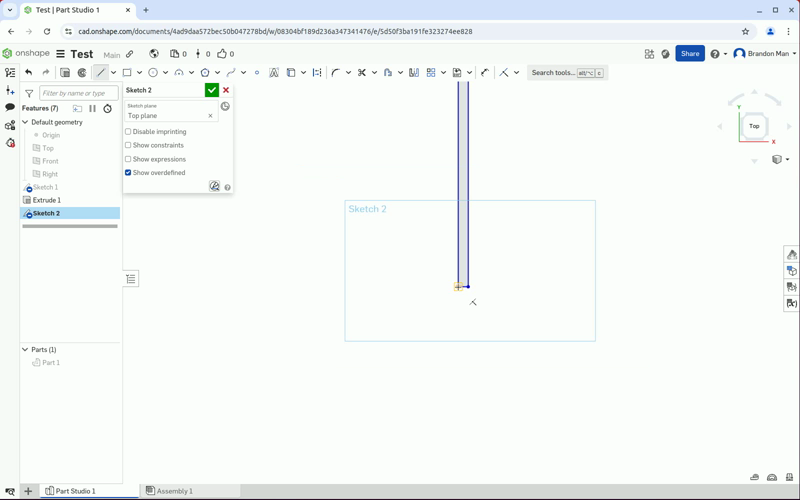
scroll(-6)
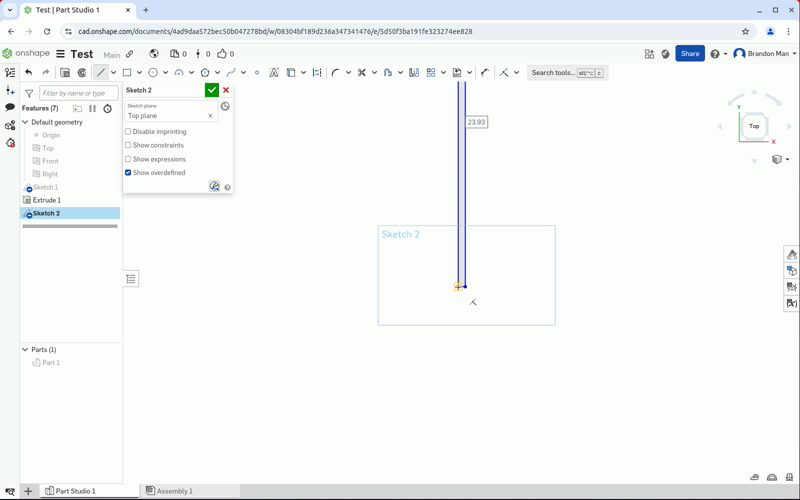
scroll(-6)
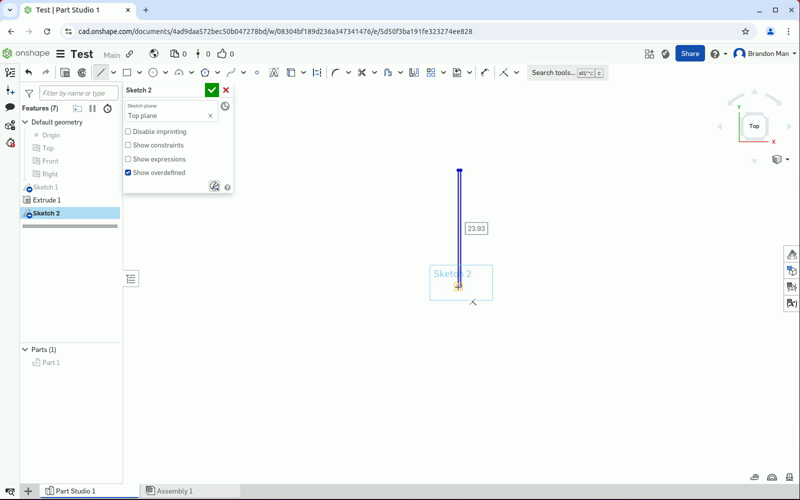
key(esc)
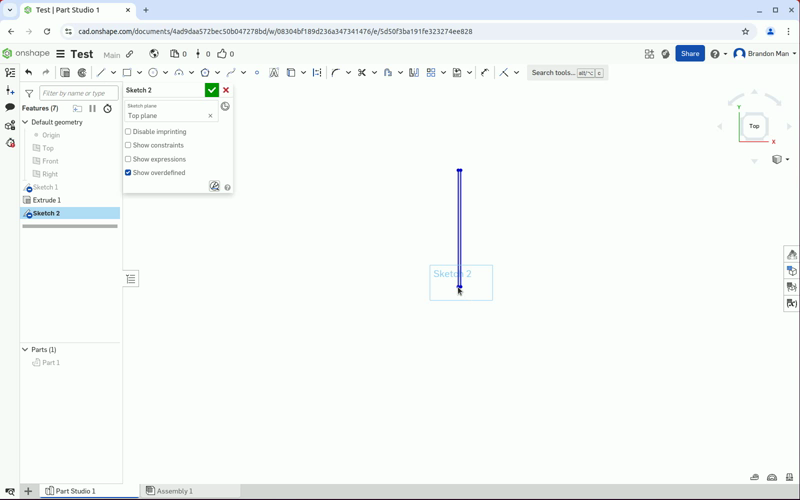
mouse_move(459, 257)
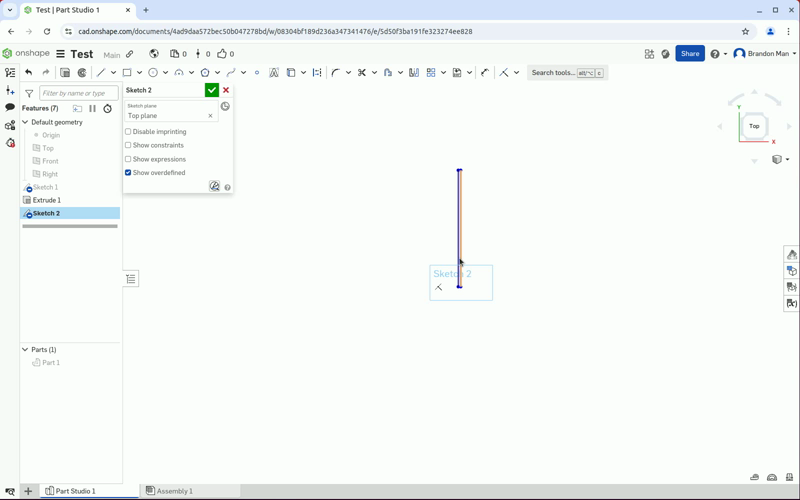
scroll(6)
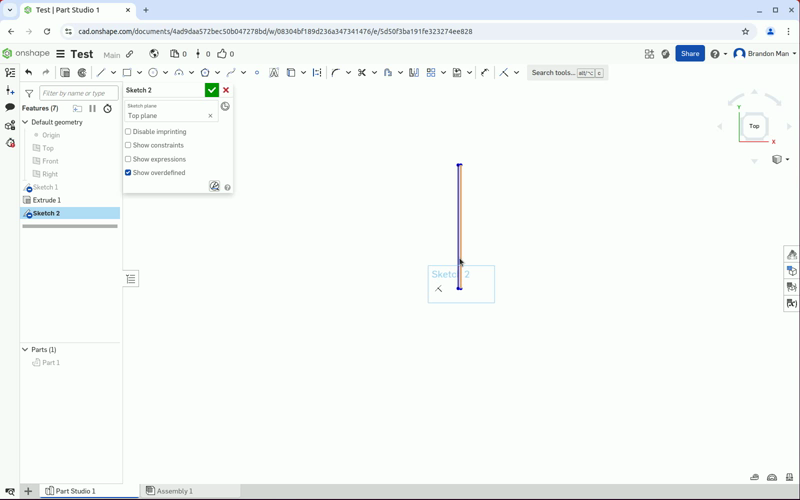
scroll(6)
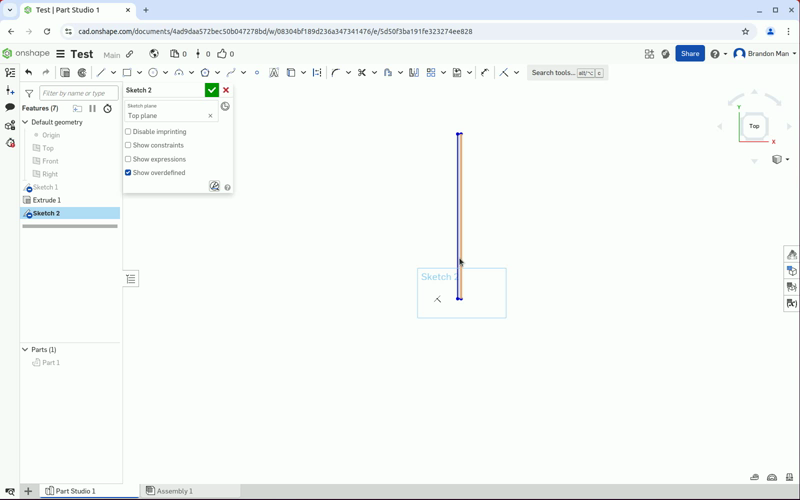
scroll(6)
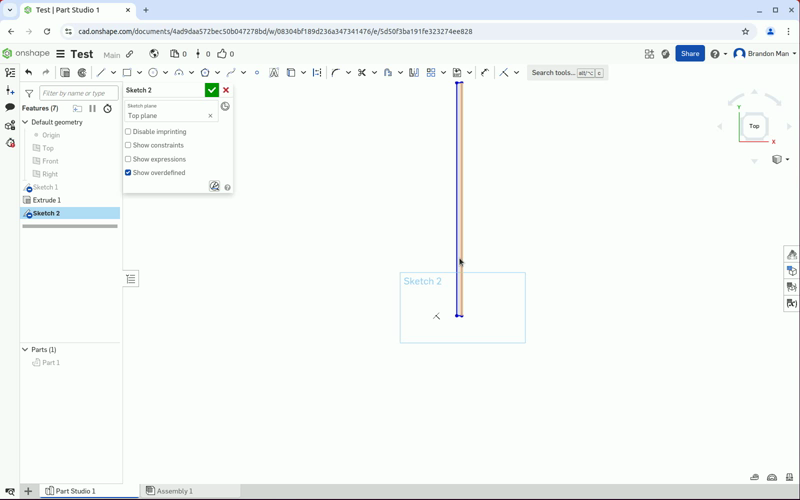
scroll(6)
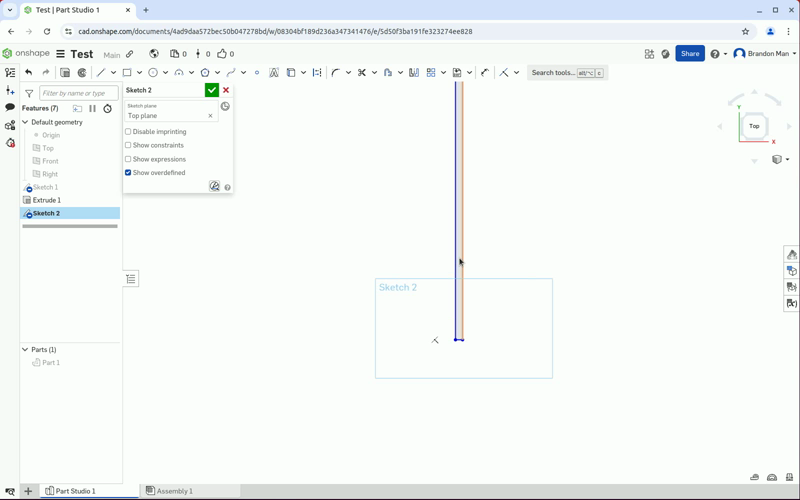
scroll(6)
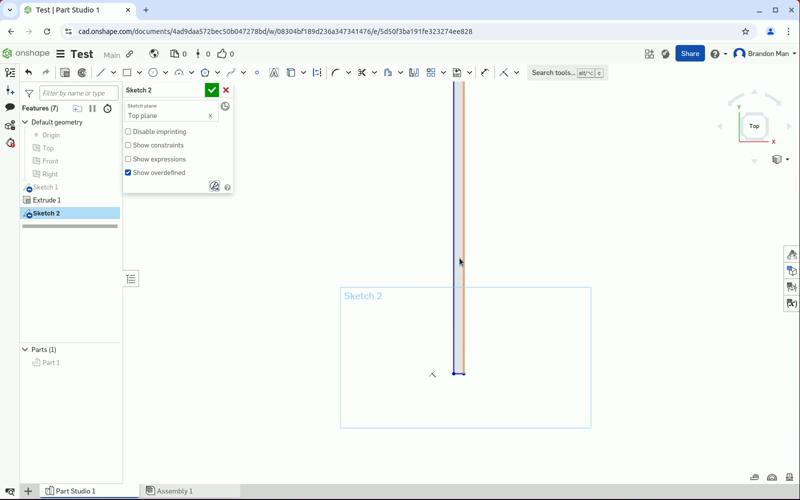
scroll(6)
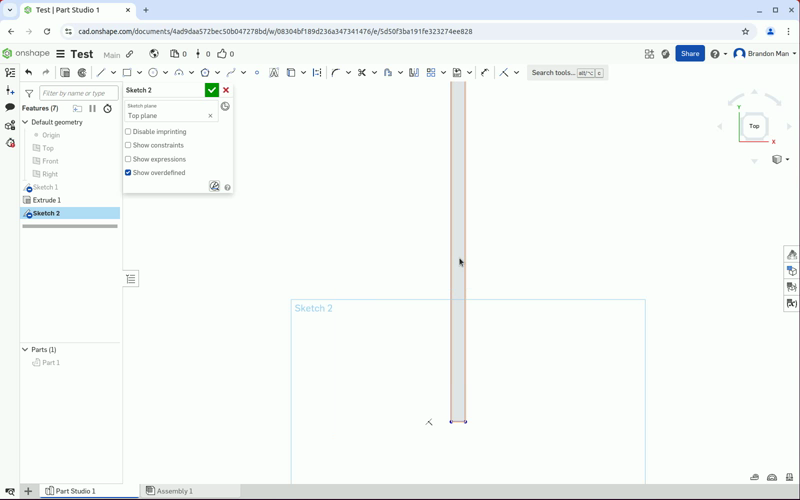
scroll(6)
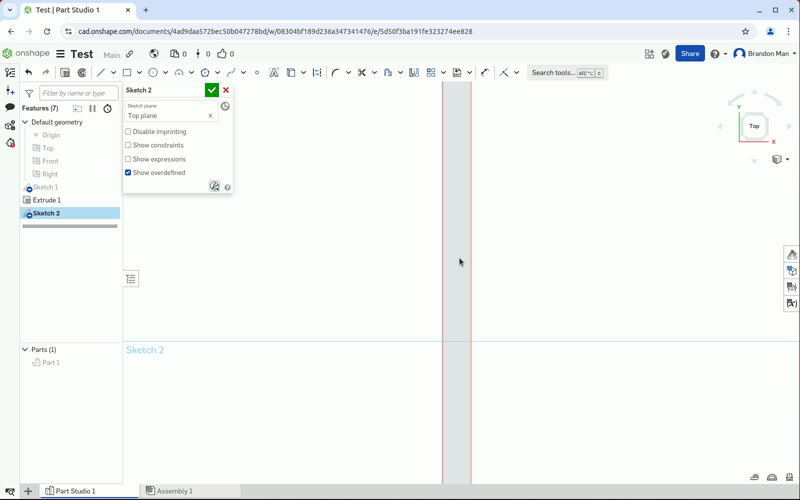
click(459, 257)
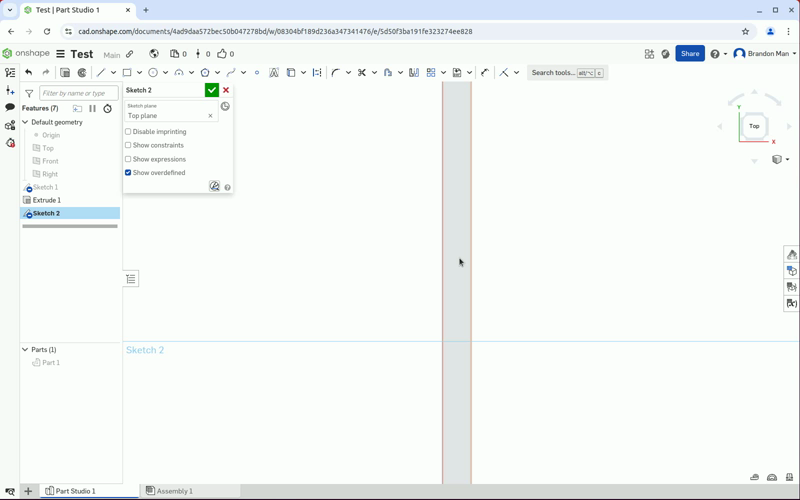
scroll(-6)
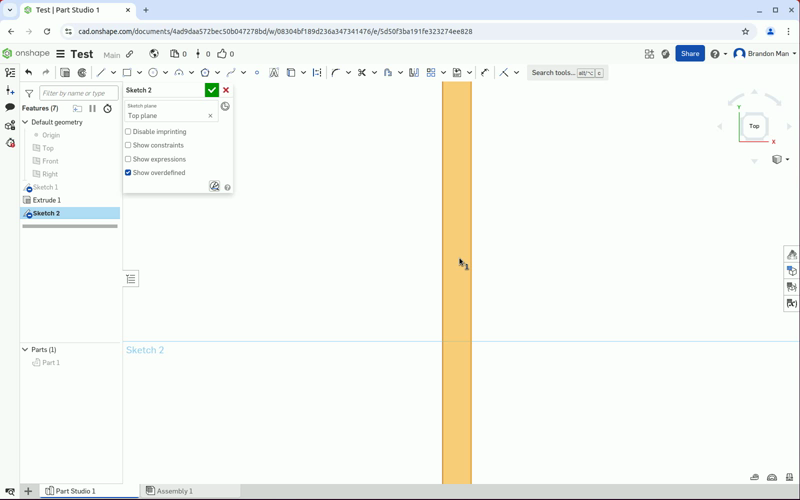
scroll(-6)
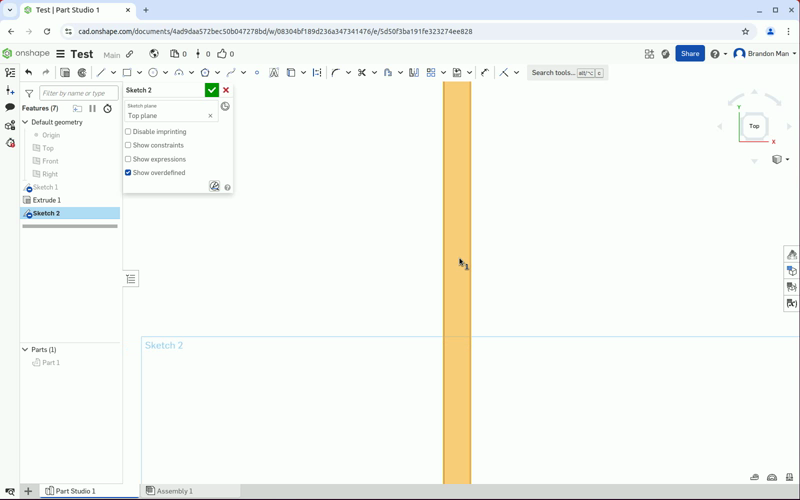
scroll(-6)
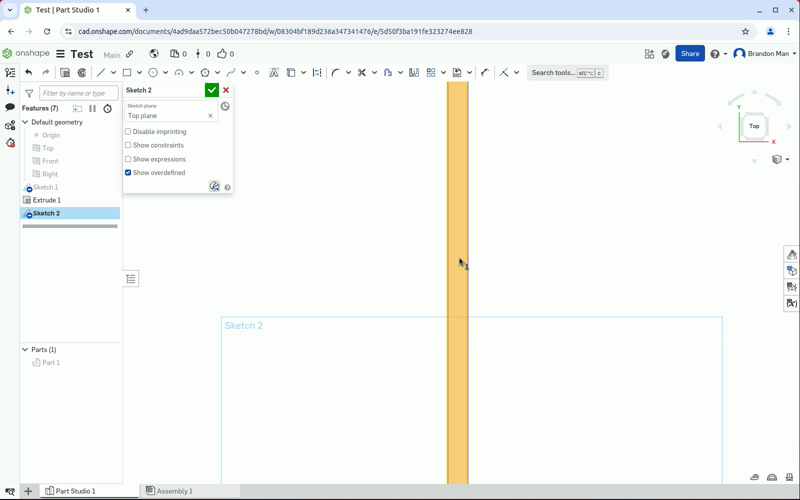
scroll(-6)
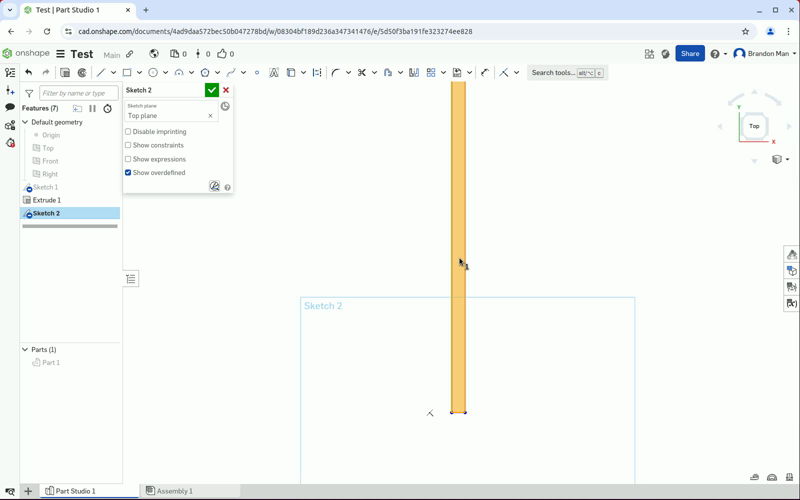
scroll(-6)
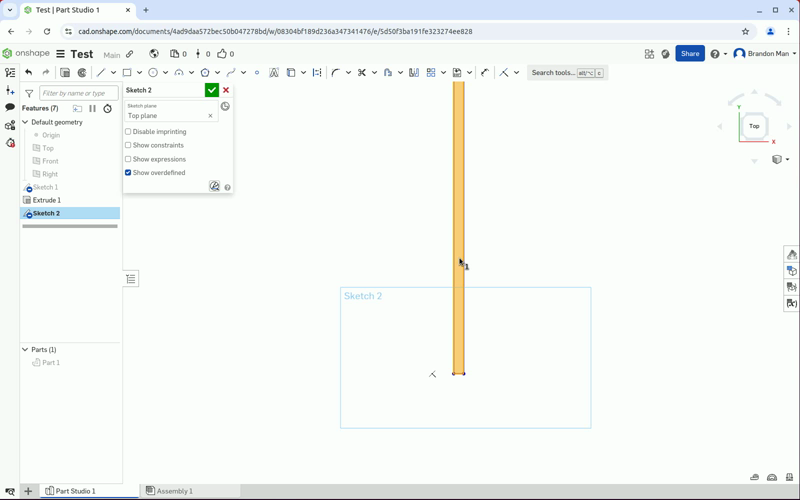
scroll(-6)
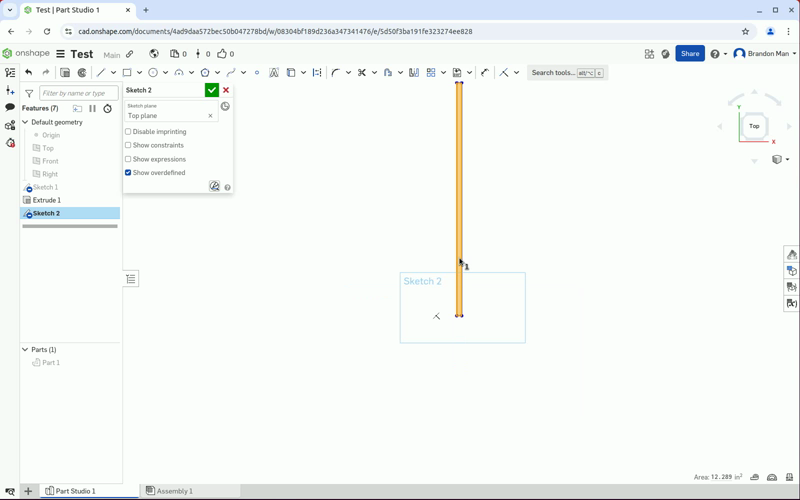
scroll(-6)
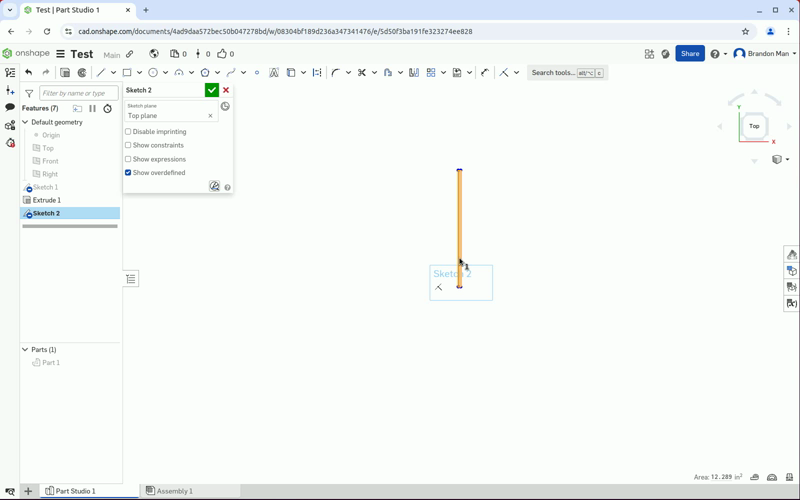
mouse_move(73, 352)
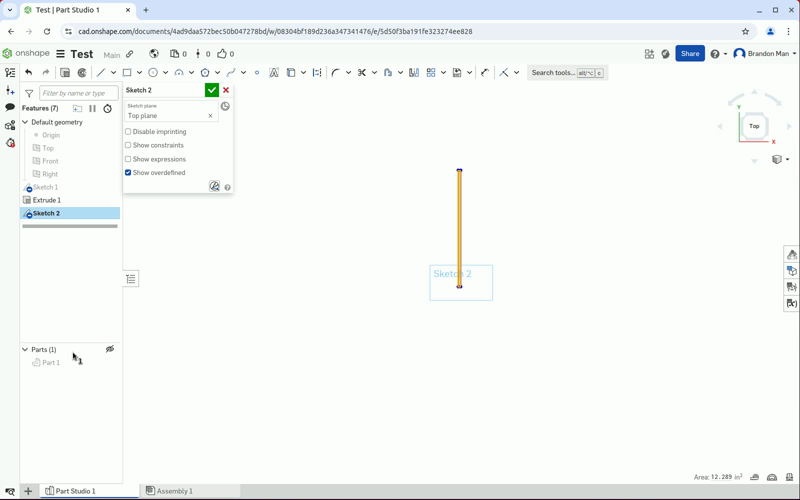
key(shift+y)
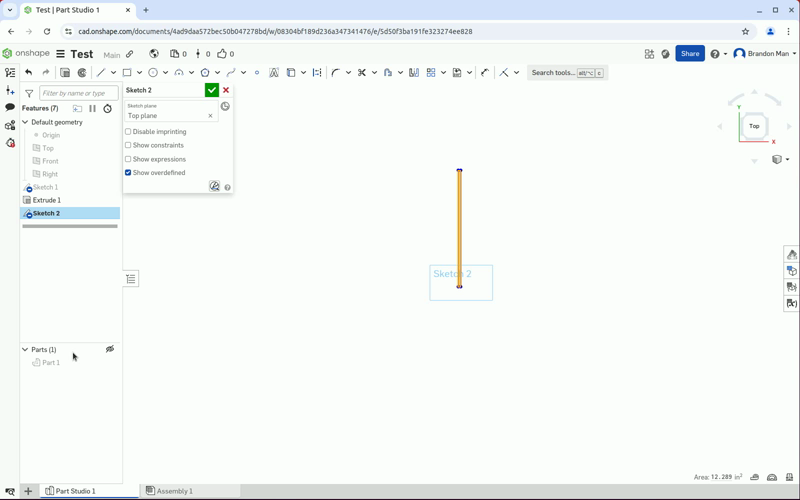
key(shift+e)
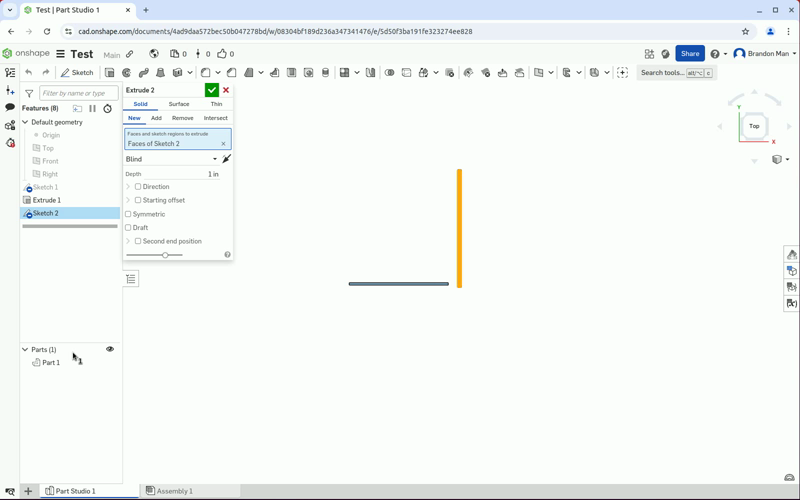
mouse_move(143, 106)
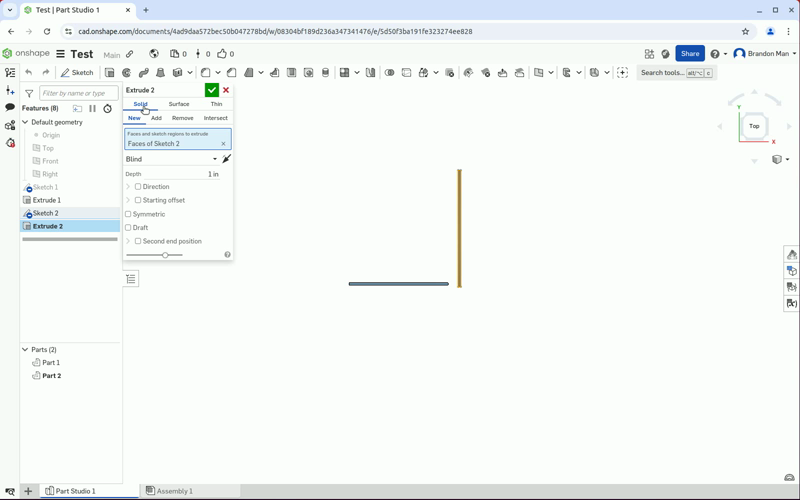
click(143, 106)
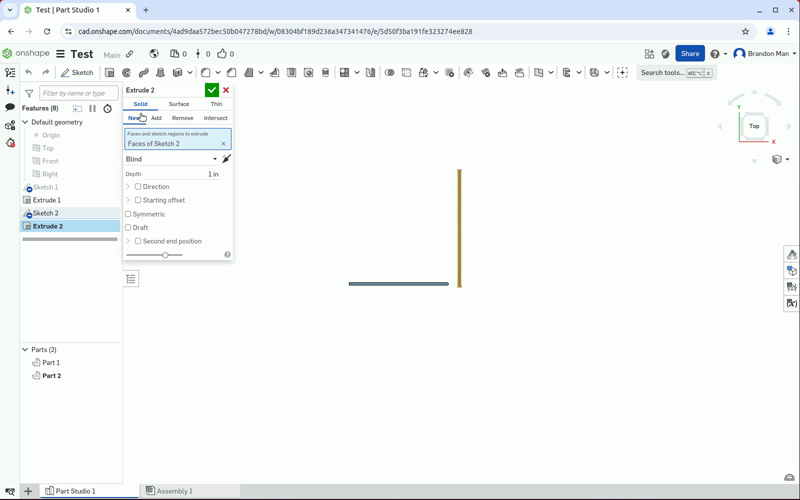
mouse_move(137, 120)
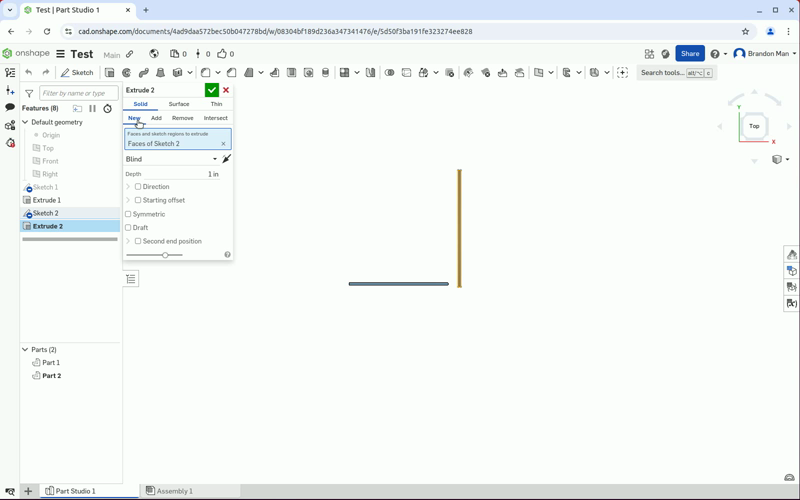
click(137, 120)
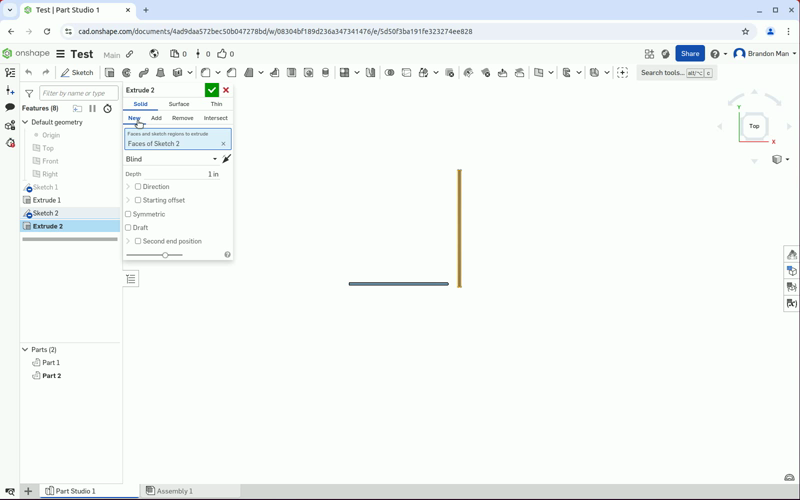
key(tab, 4)
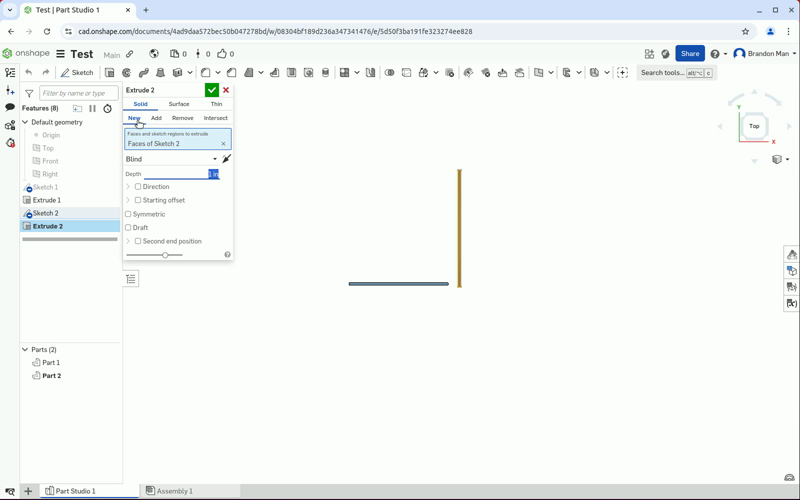
text(0.241)
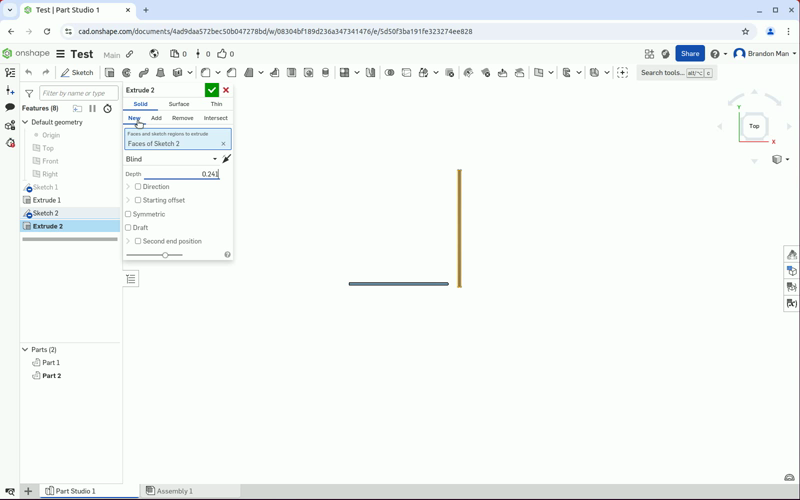
key(enter)
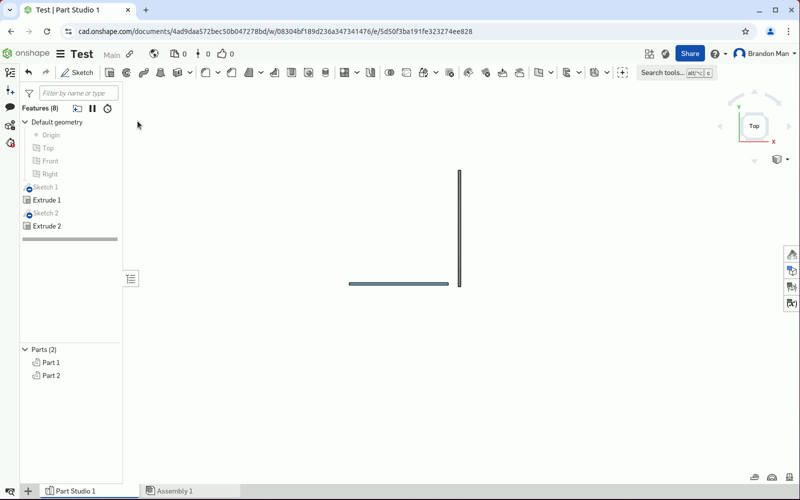
key(shift+h)
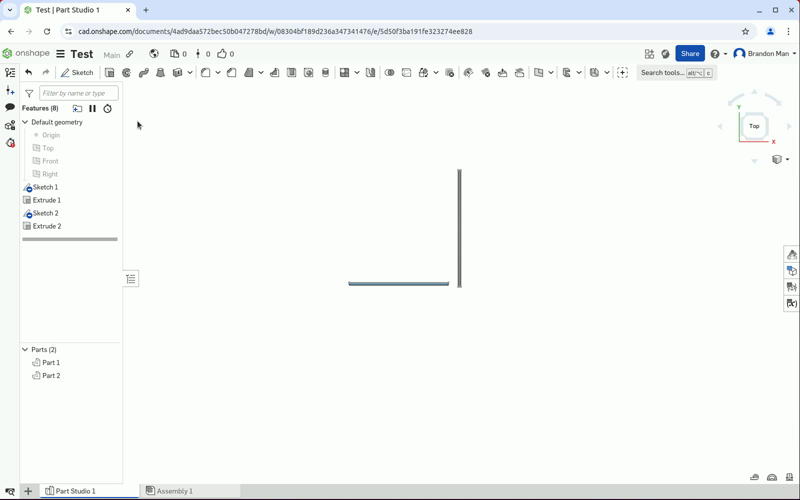
key(shift+h)
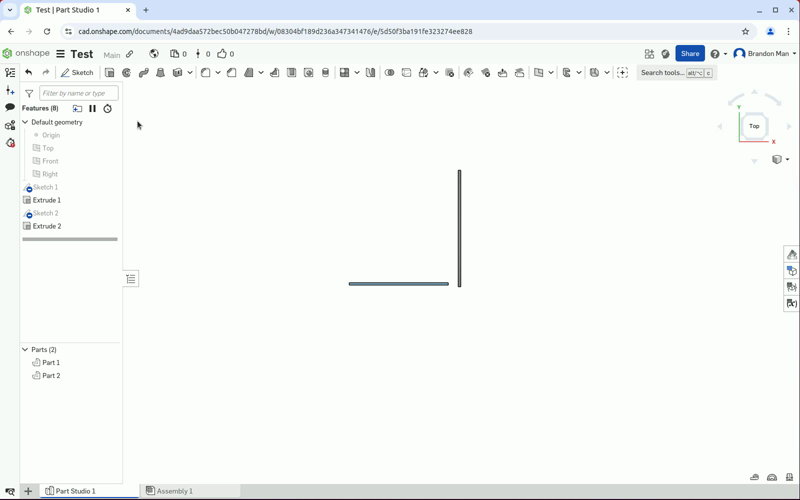
mouse_move(73, 189)
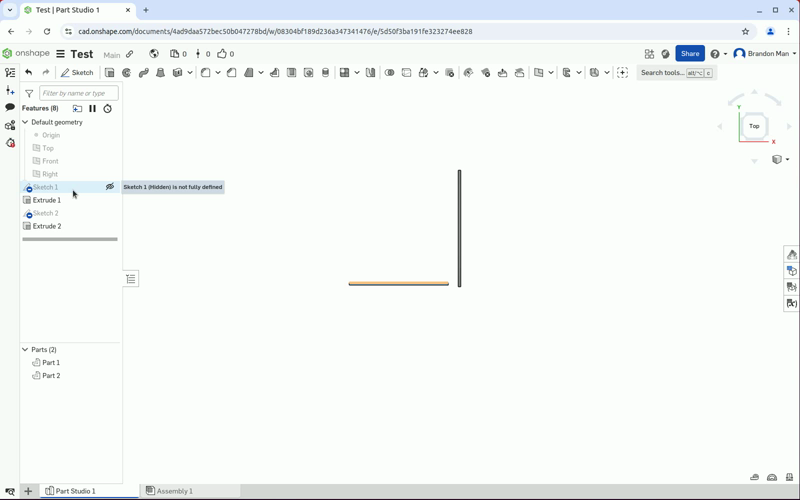
click(73, 189)
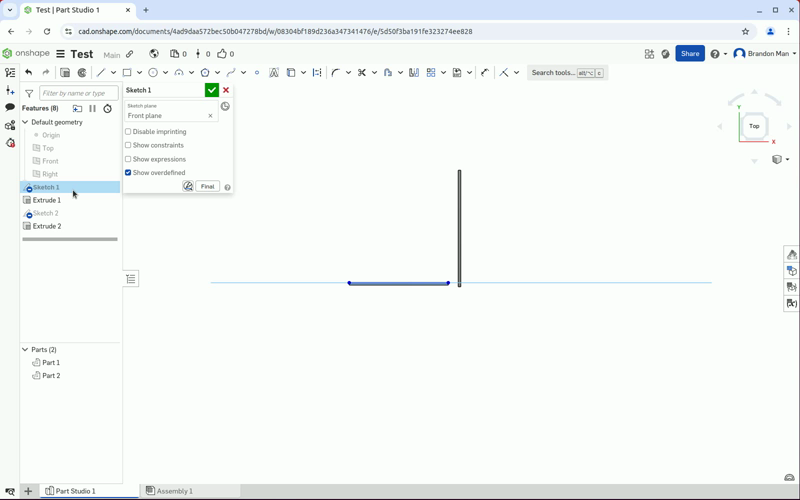
mouse_move(229, 92)
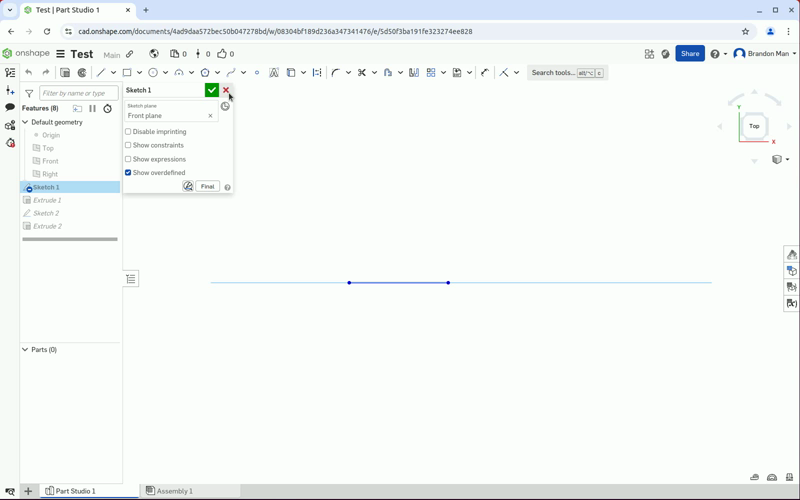
click(229, 92)
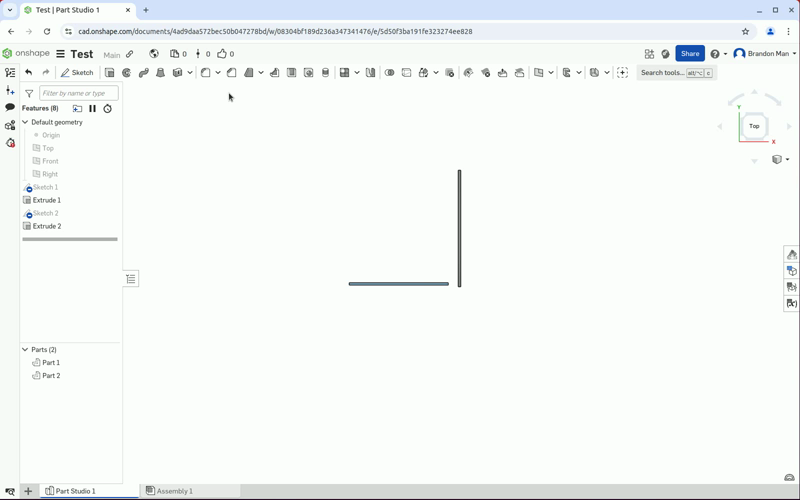
mouse_move(73, 352)
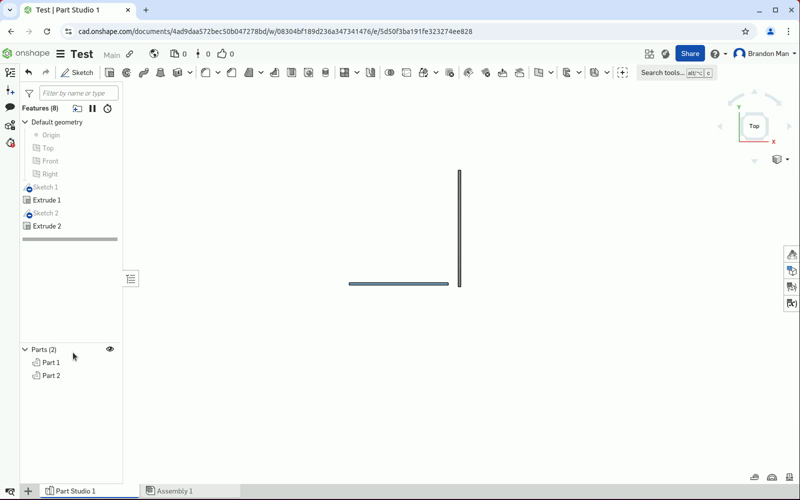
key(y)
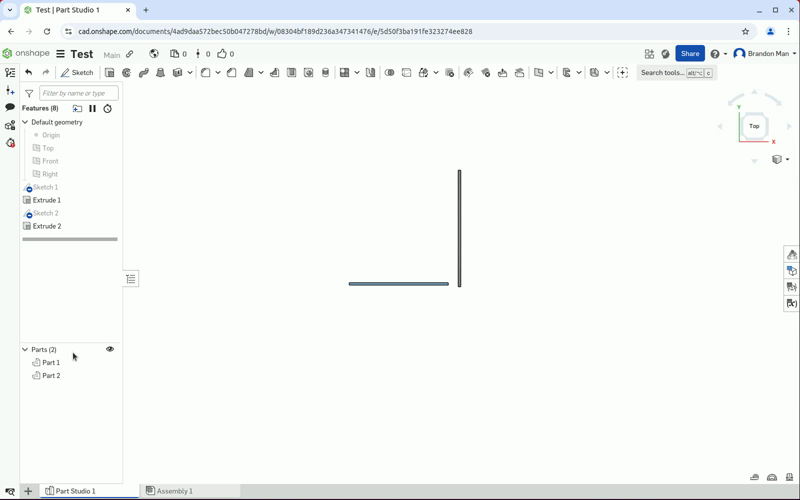
key(shift+p)
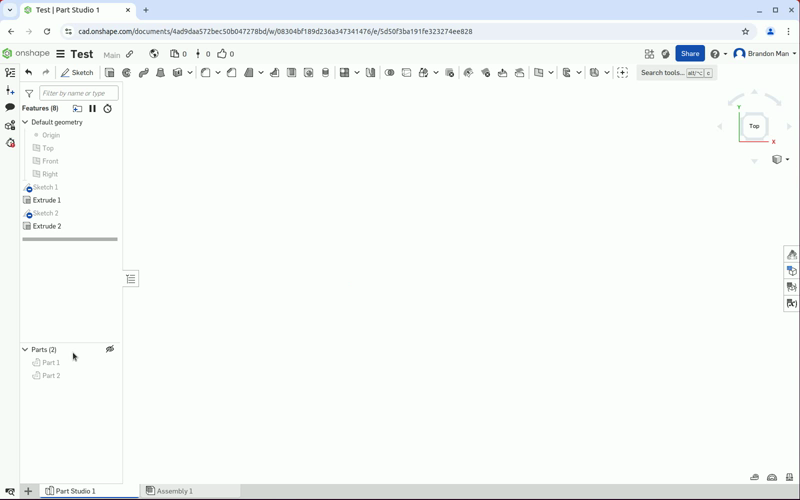
key(space)
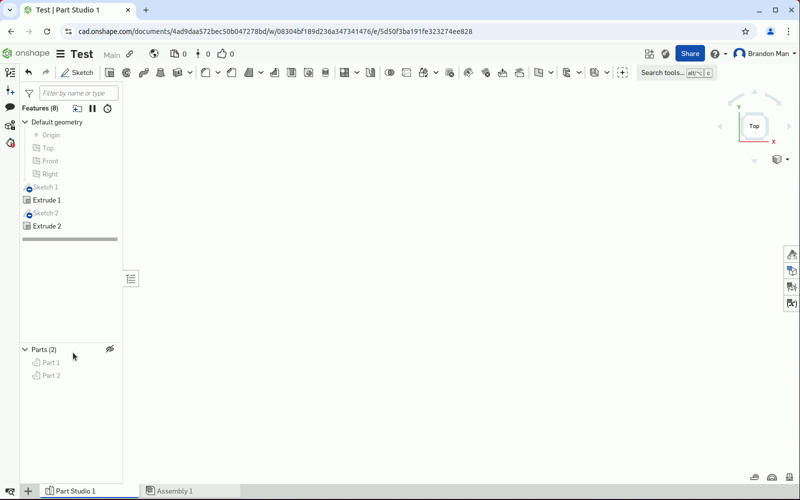
key_down(shift)
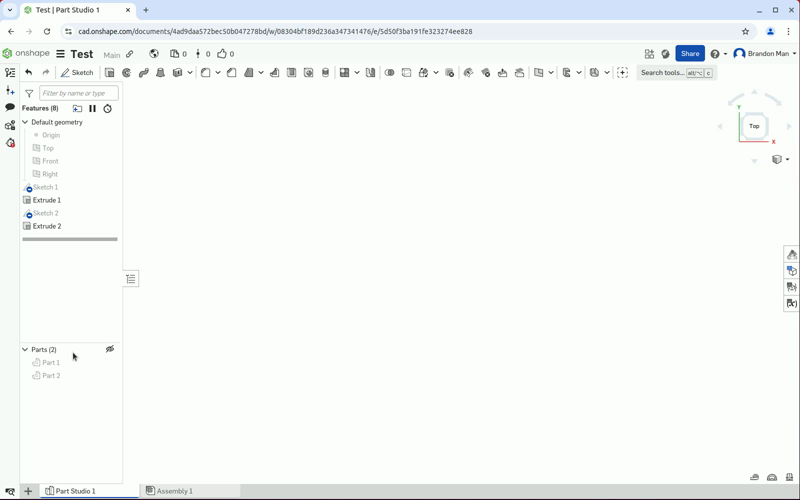
key(up)
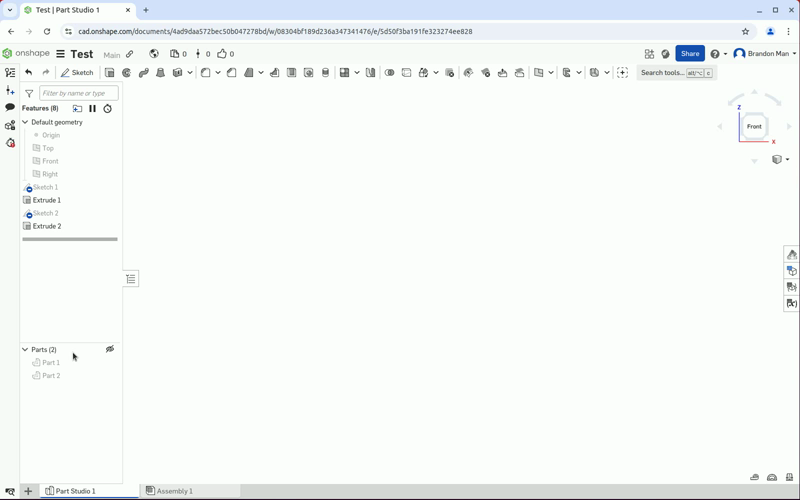
key_up(shift)
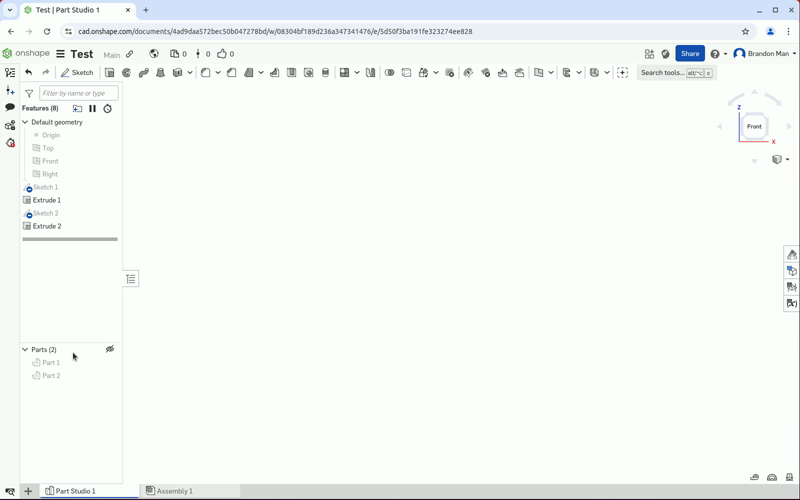
mouse_move(73, 352)
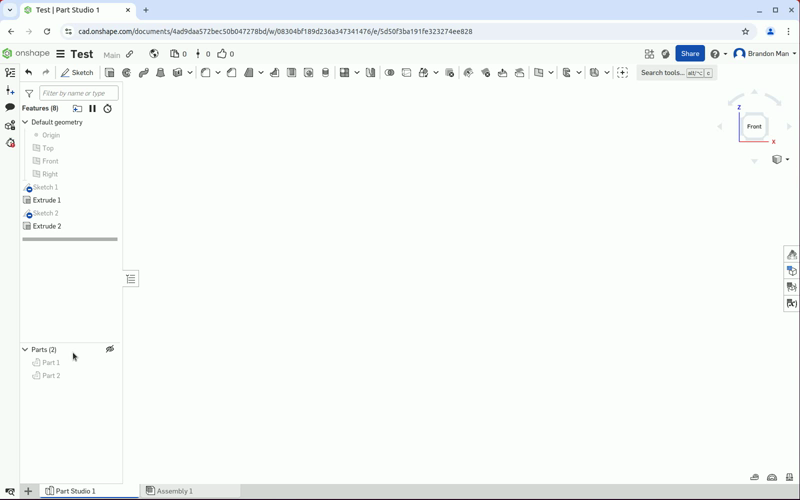
key(shift+y)
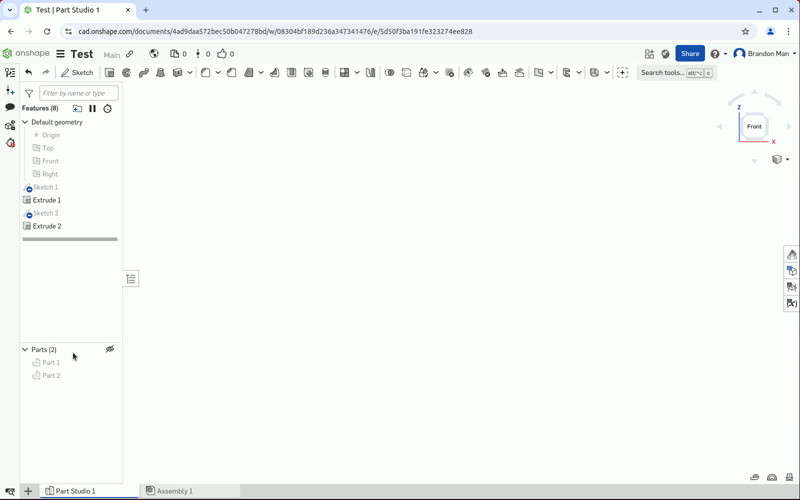
key(shift+s)
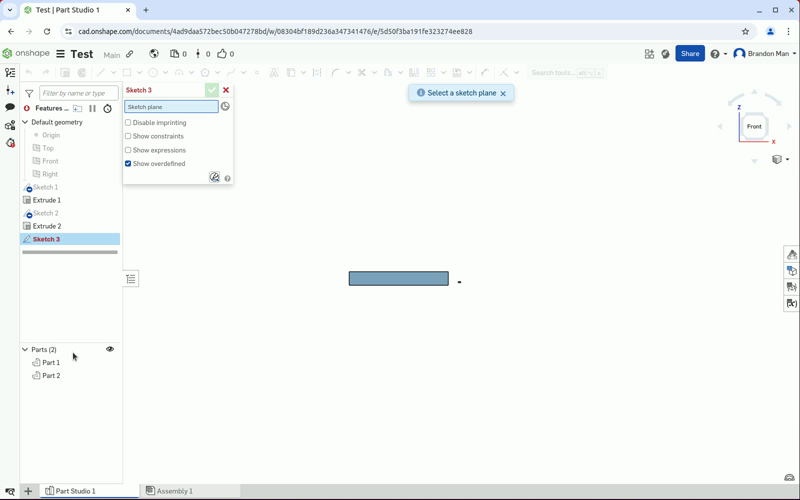
mouse_move(73, 163)
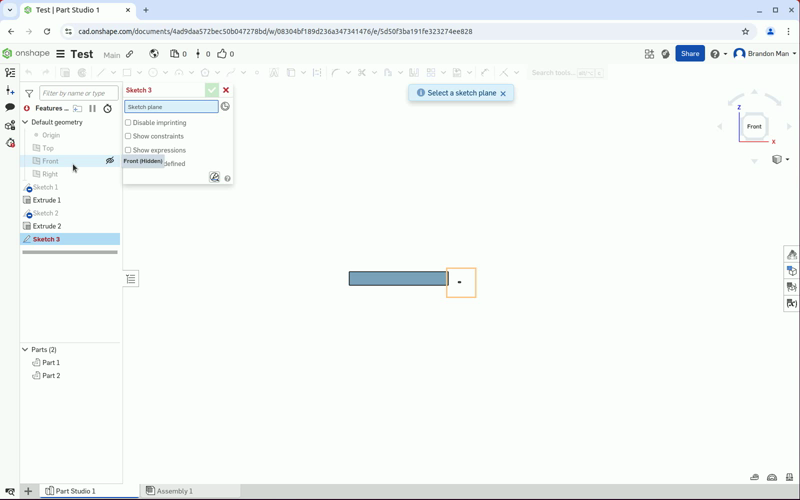
click(73, 163)
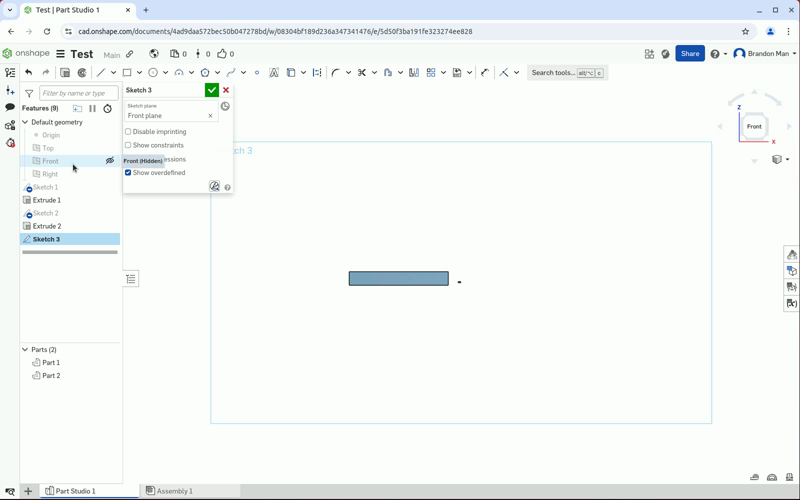
mouse_move(73, 352)
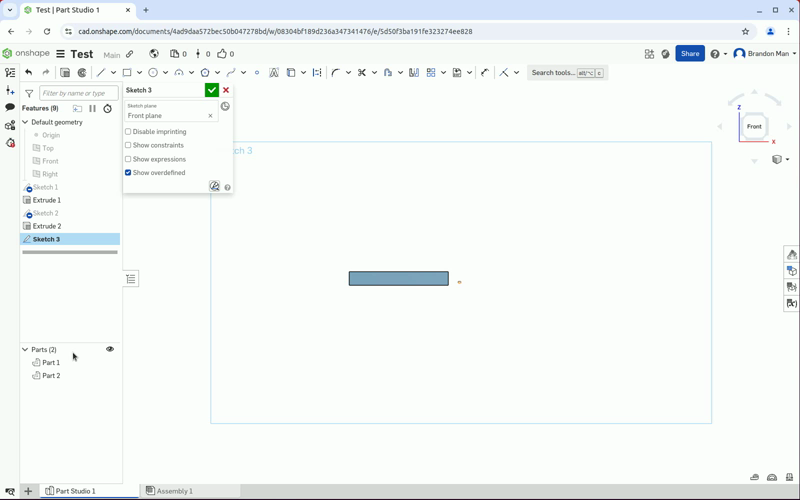
key(y)
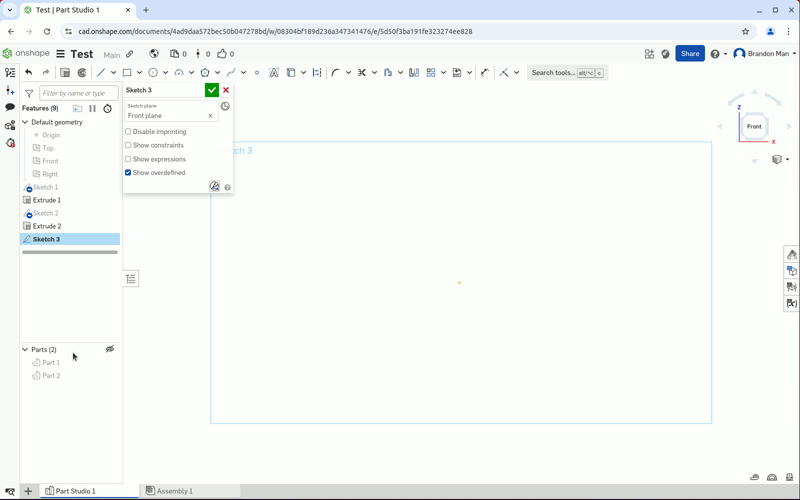
key(l)
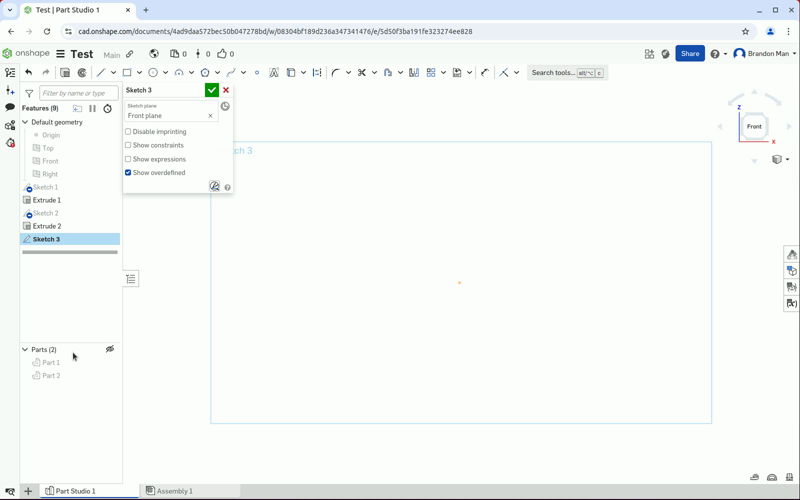
key_down(shift)
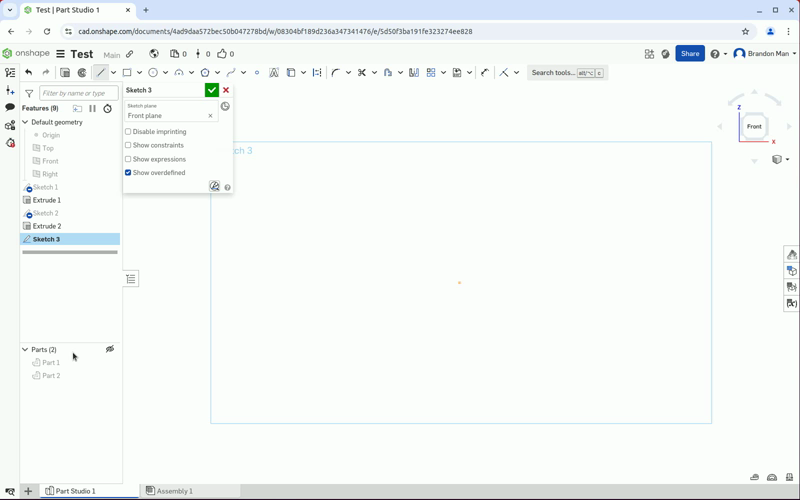
mouse_move(458, 285)
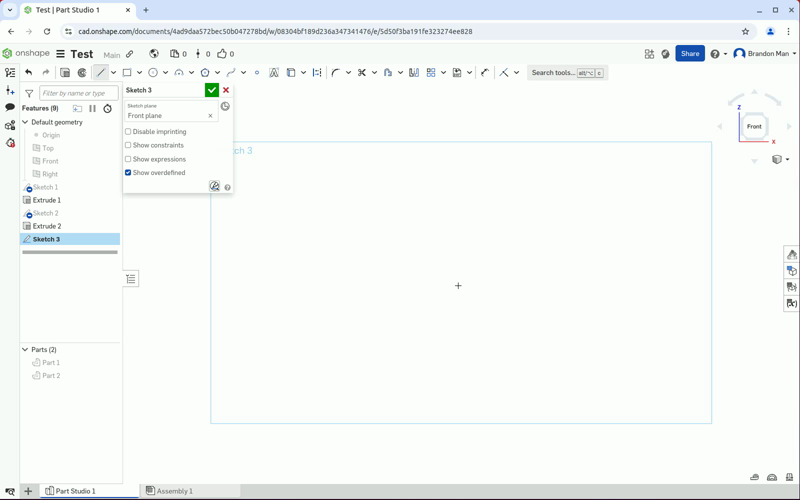
click(458, 285)
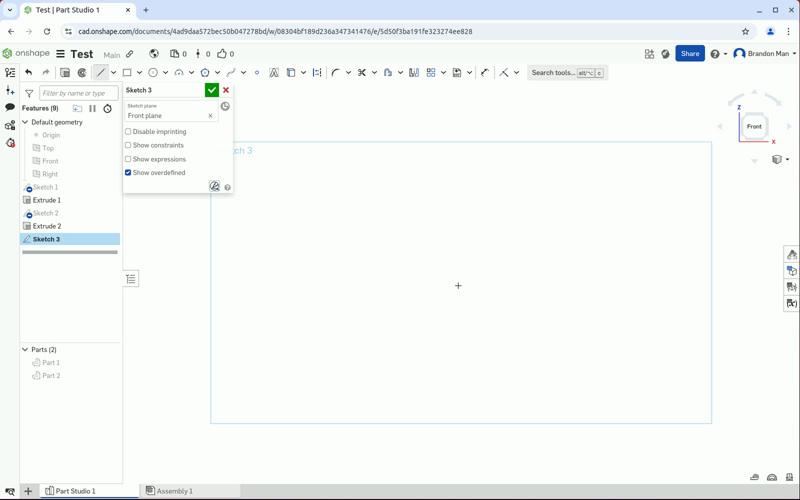
key_up(shift)
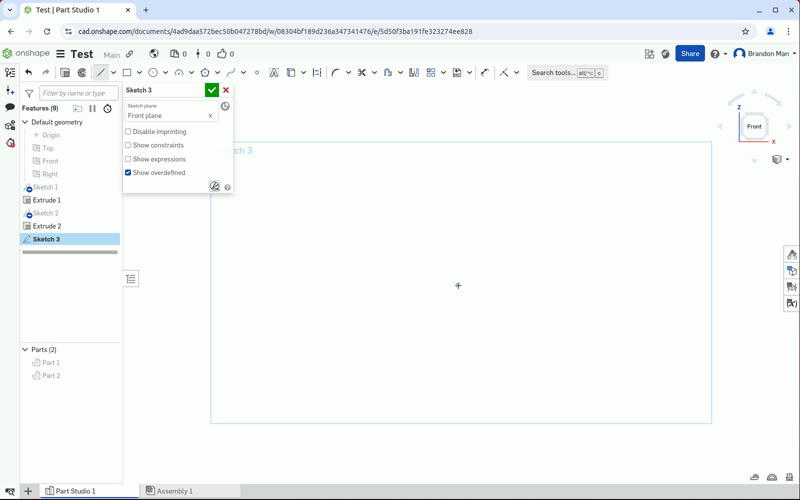
key_down(shift)
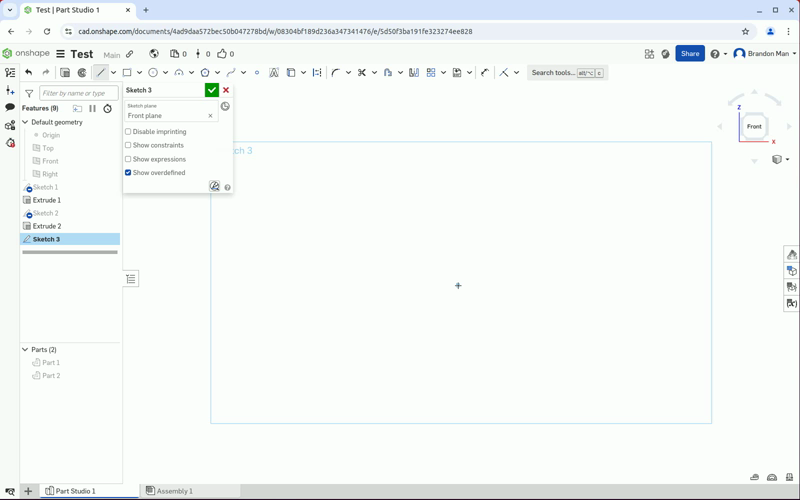
mouse_move(488, 285)
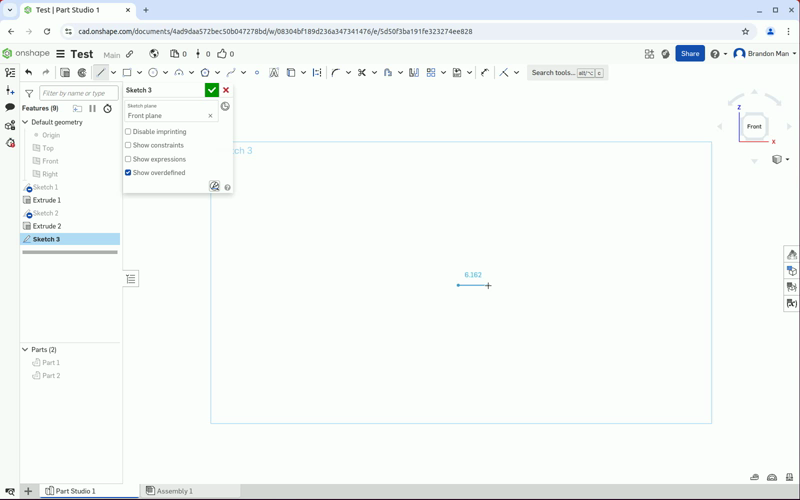
mouse_move(462, 285)
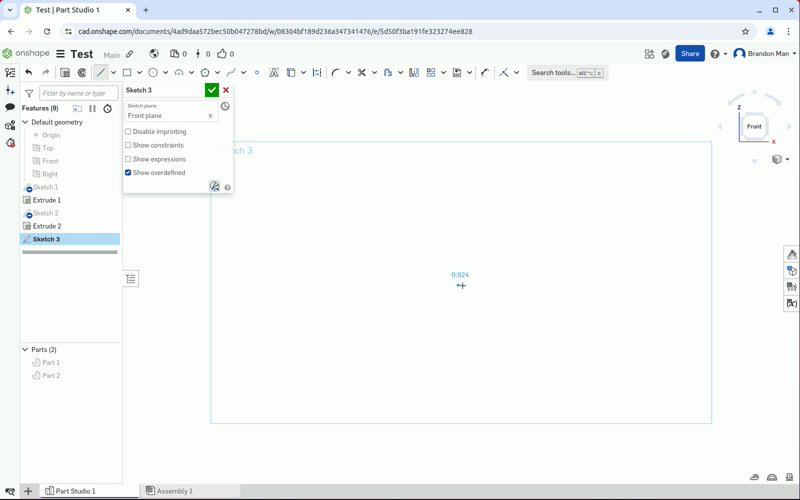
scroll(6)
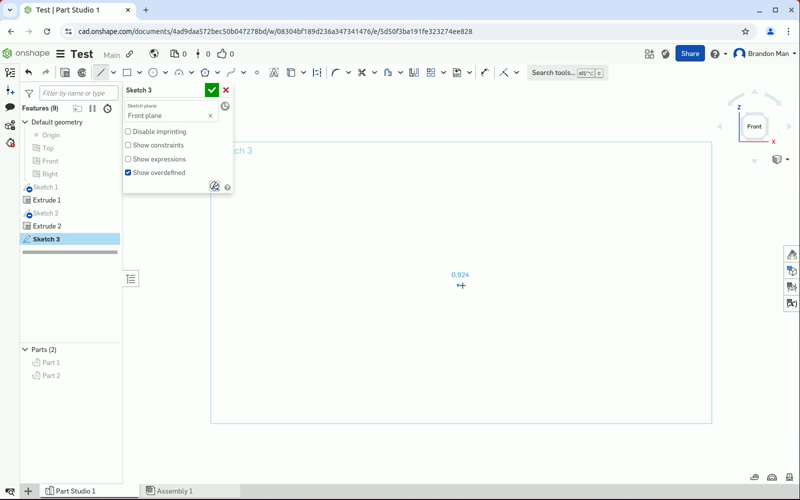
scroll(6)
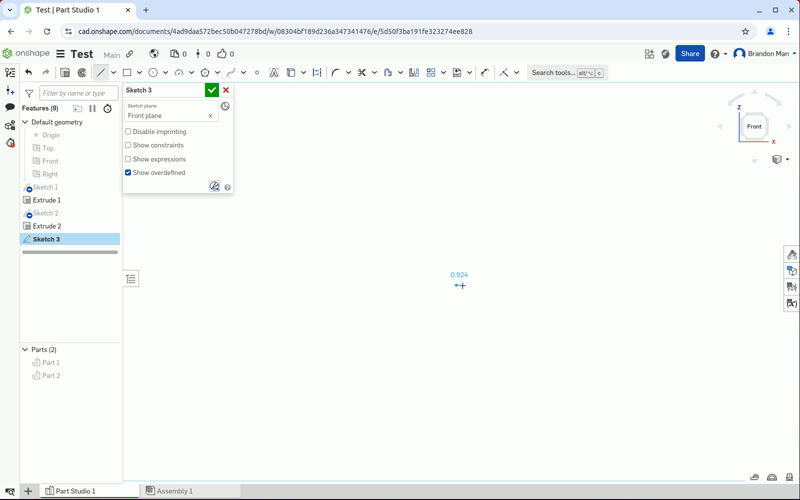
scroll(6)
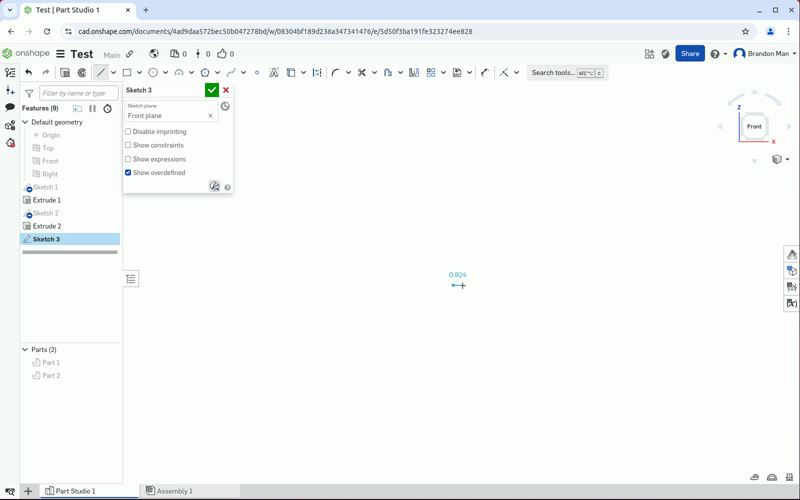
scroll(6)
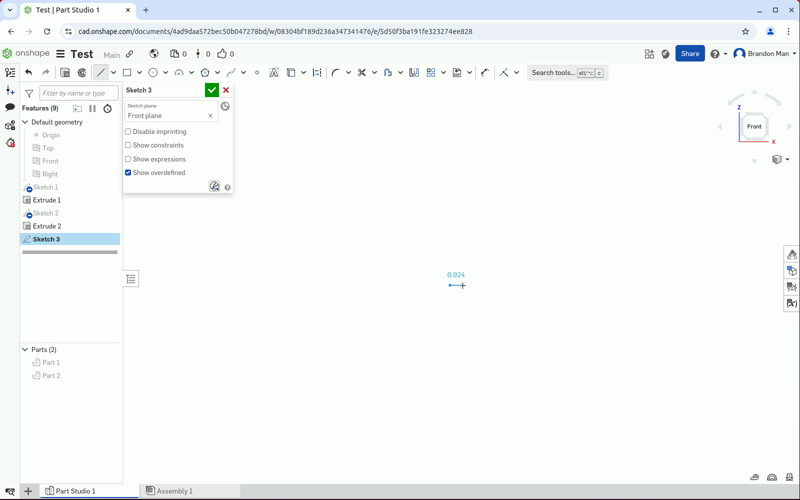
scroll(6)
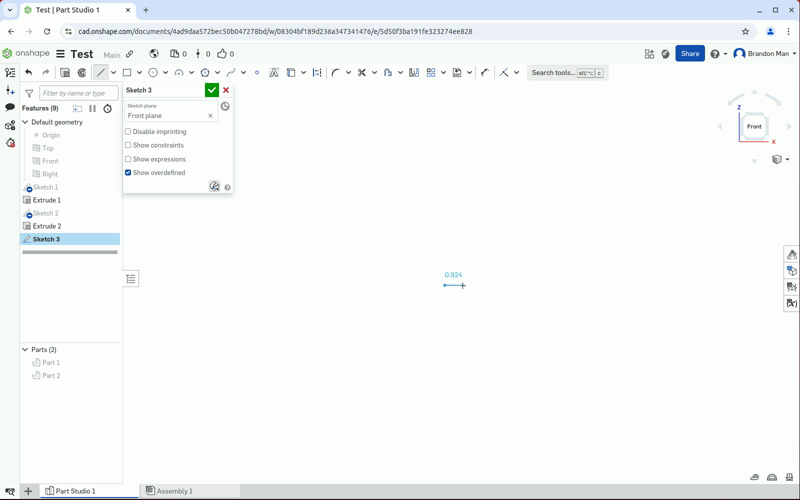
scroll(6)
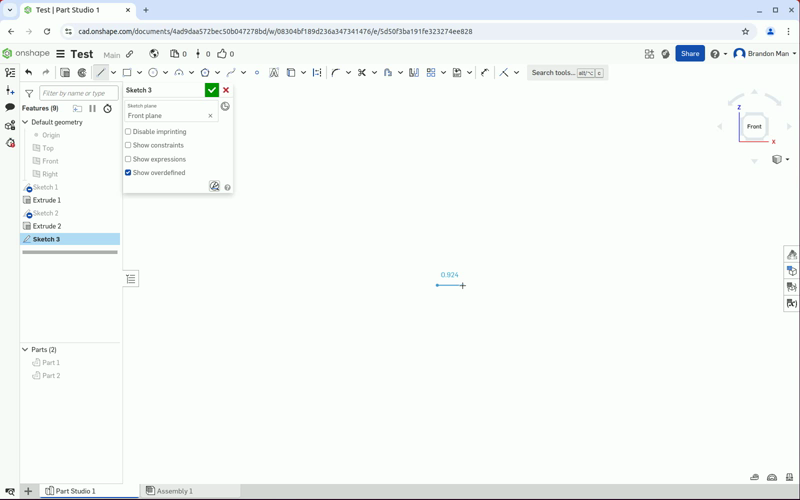
scroll(6)
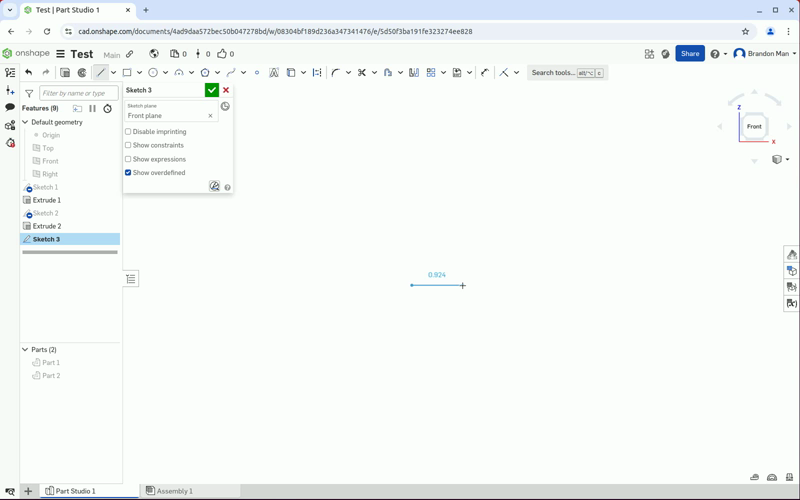
click(462, 285)
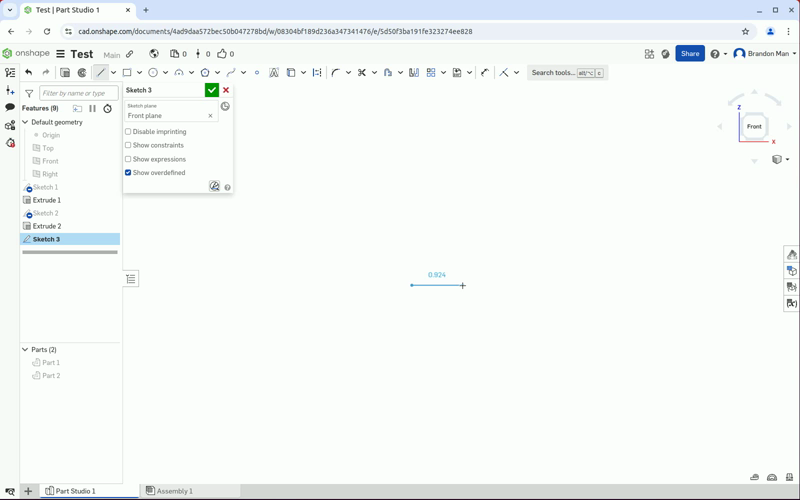
scroll(-6)
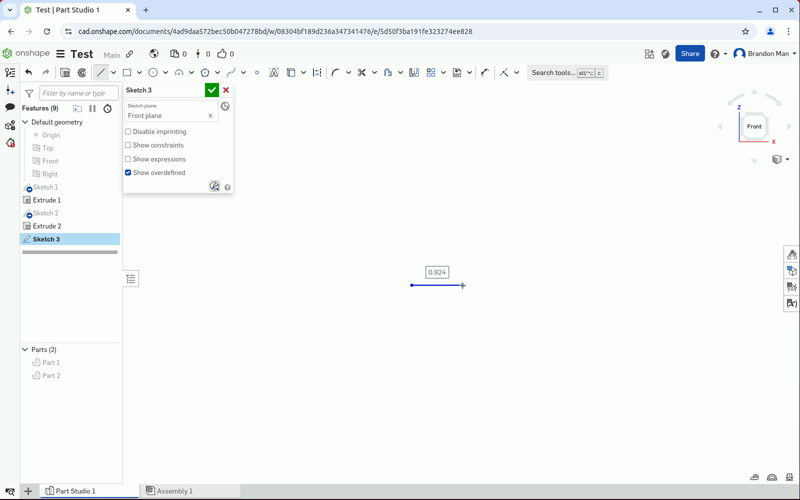
scroll(-6)
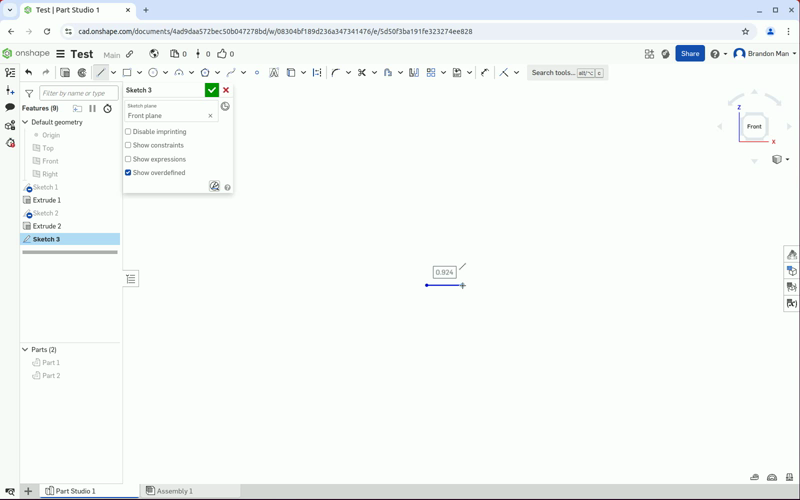
scroll(-6)
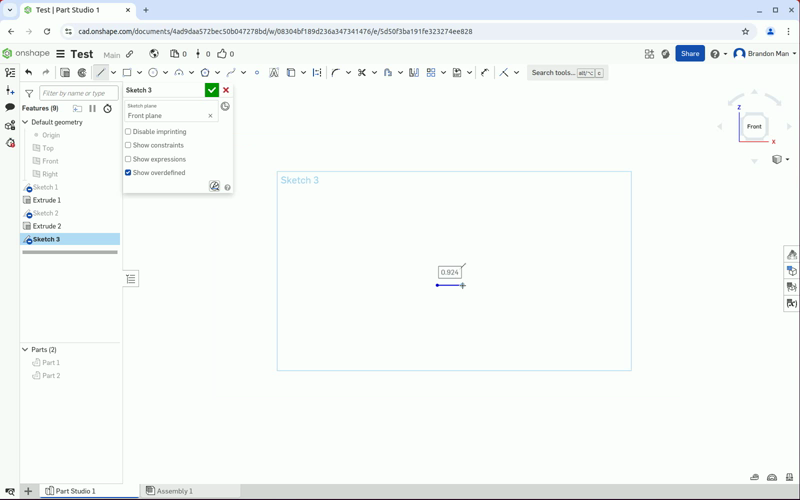
scroll(-6)
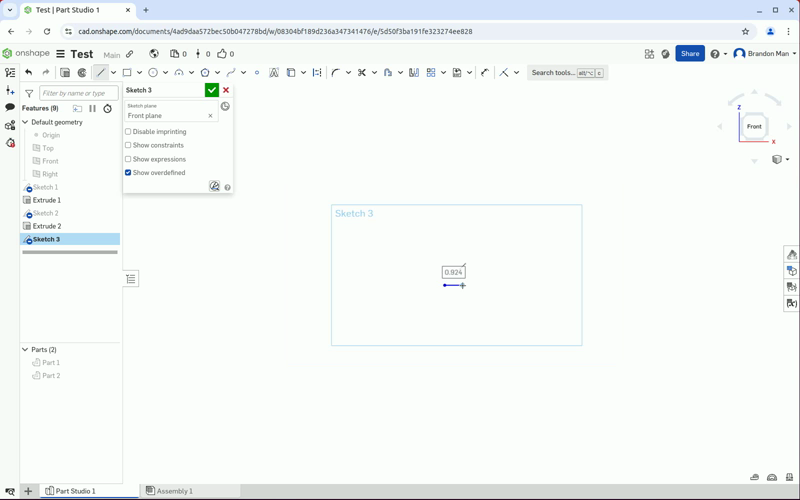
scroll(-6)
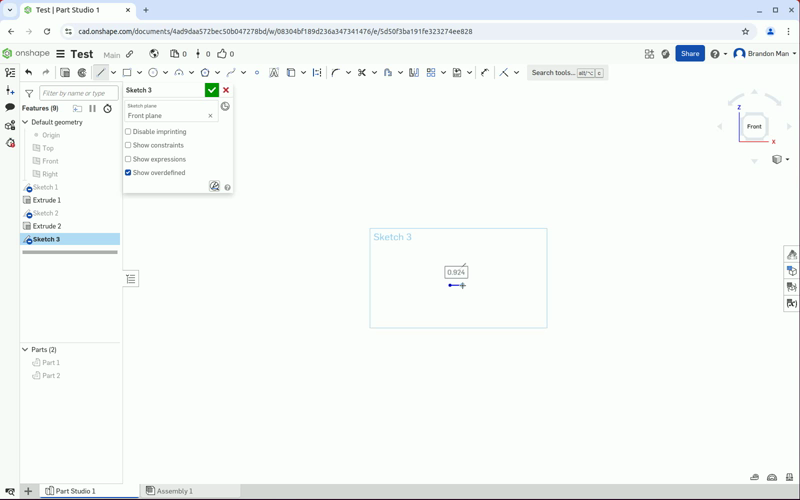
scroll(-6)
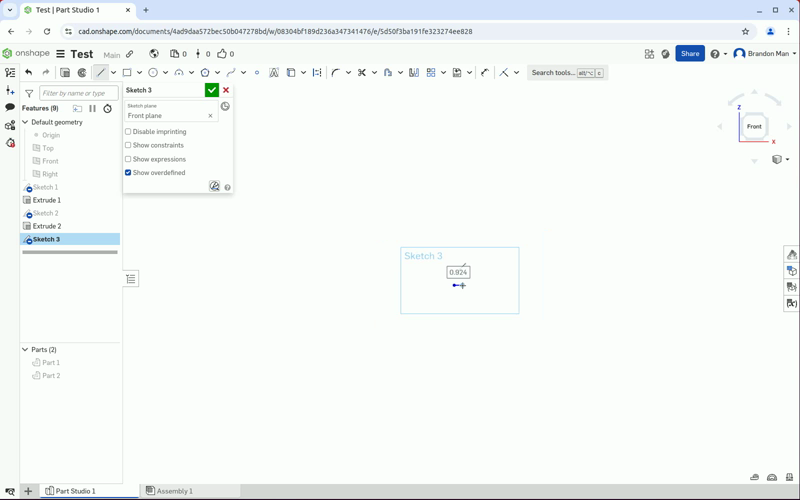
scroll(-6)
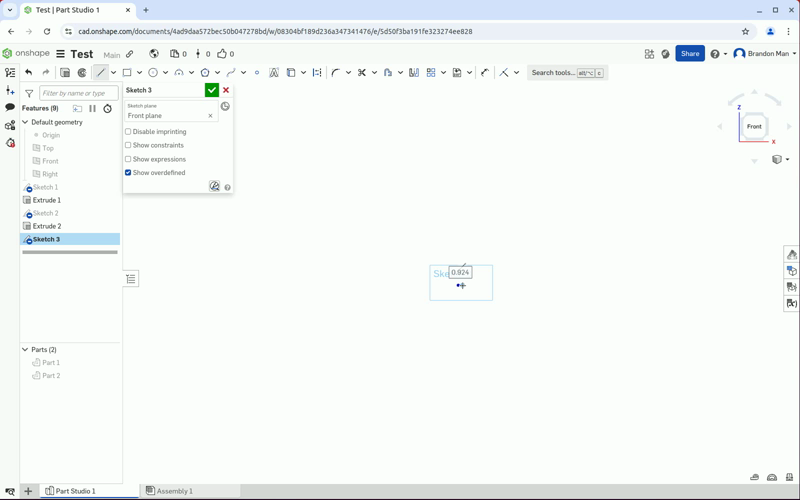
key_up(shift)
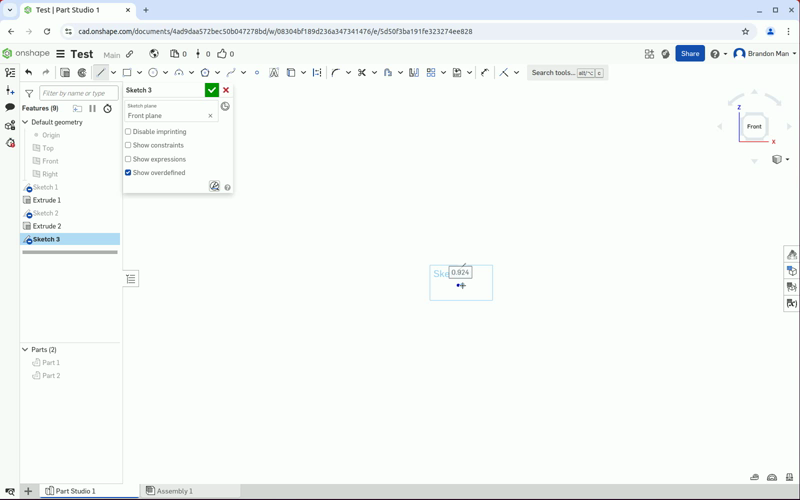
key_down(shift)
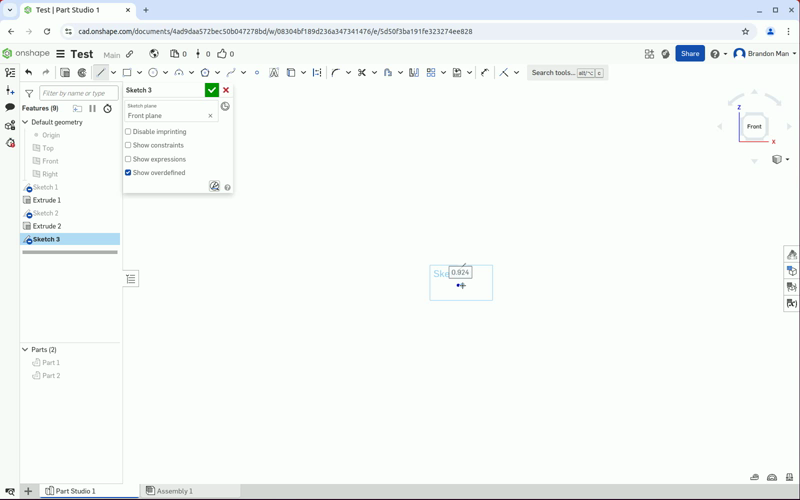
mouse_move(492, 285)
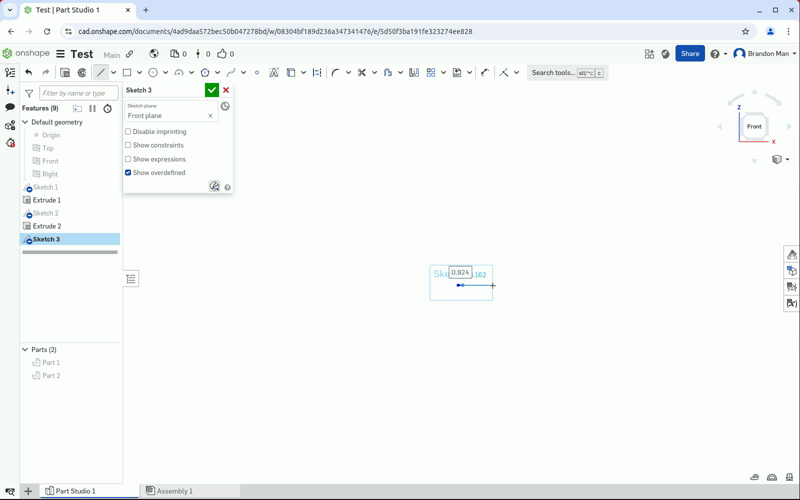
mouse_move(462, 271)
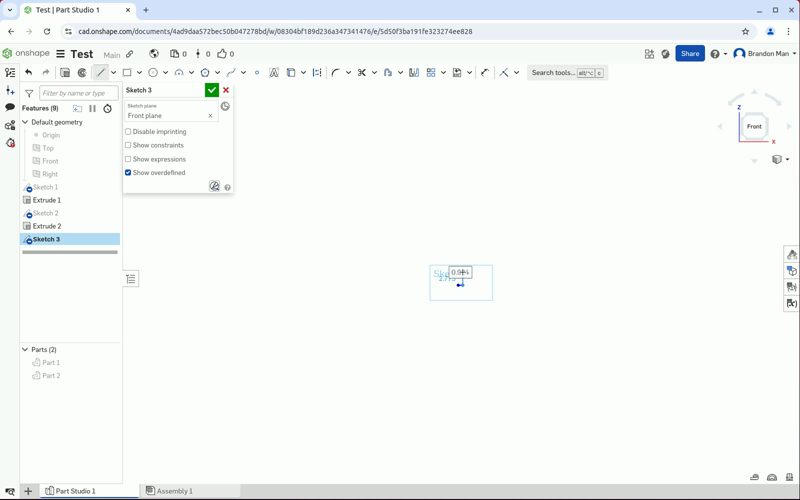
click(462, 271)
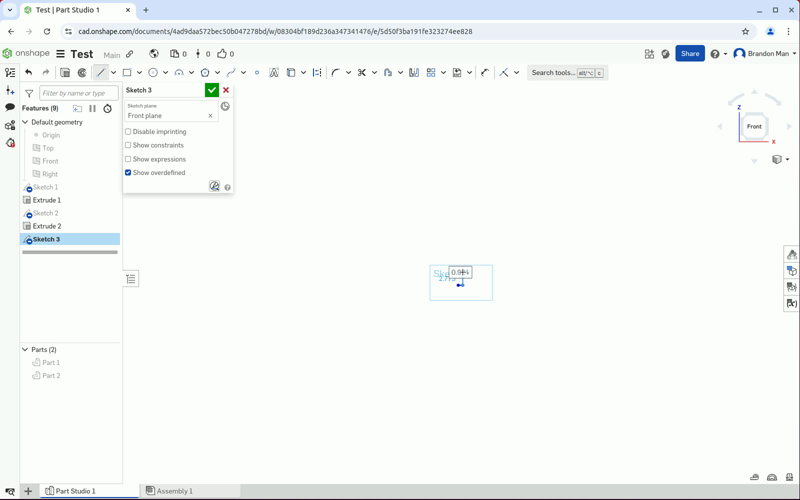
key_up(shift)
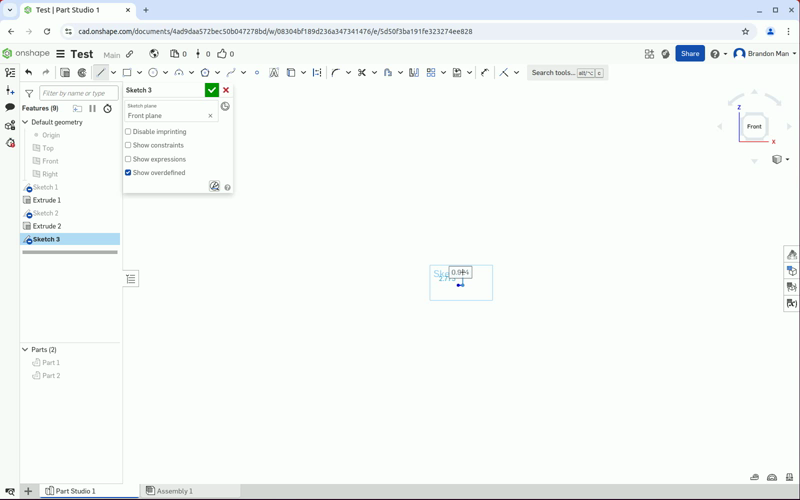
key_down(shift)
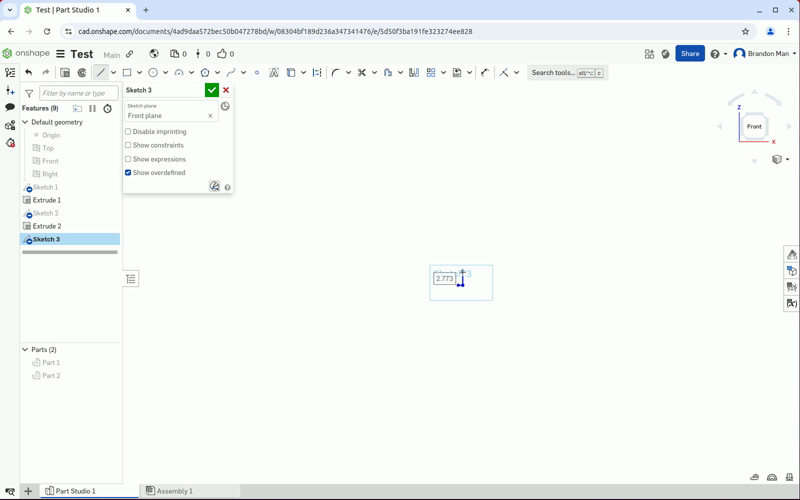
mouse_move(492, 271)
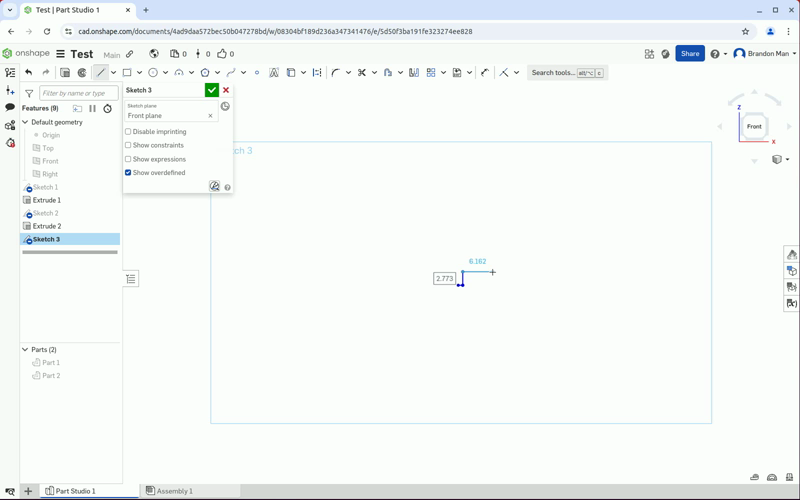
mouse_move(458, 271)
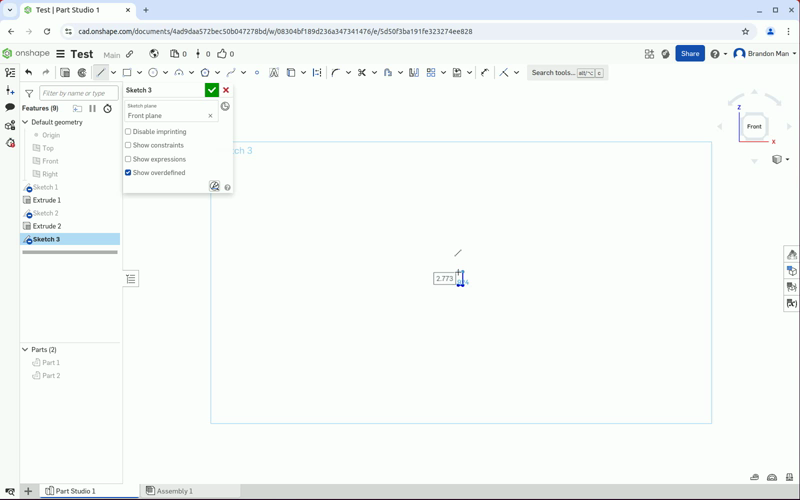
scroll(6)
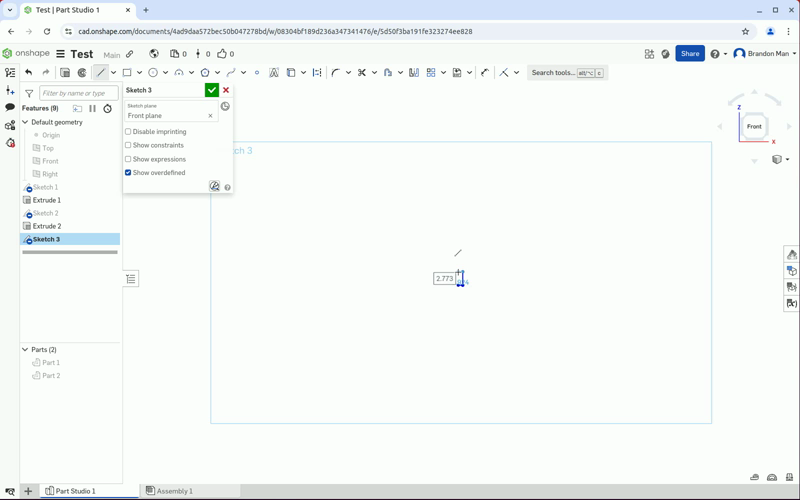
scroll(6)
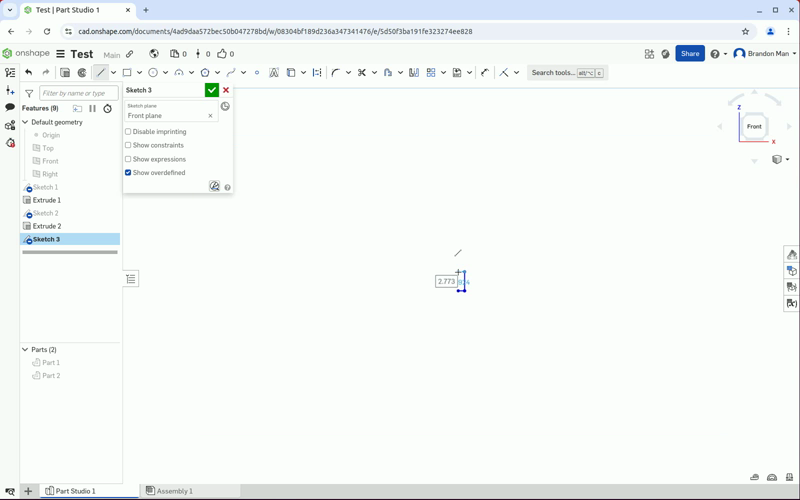
scroll(6)
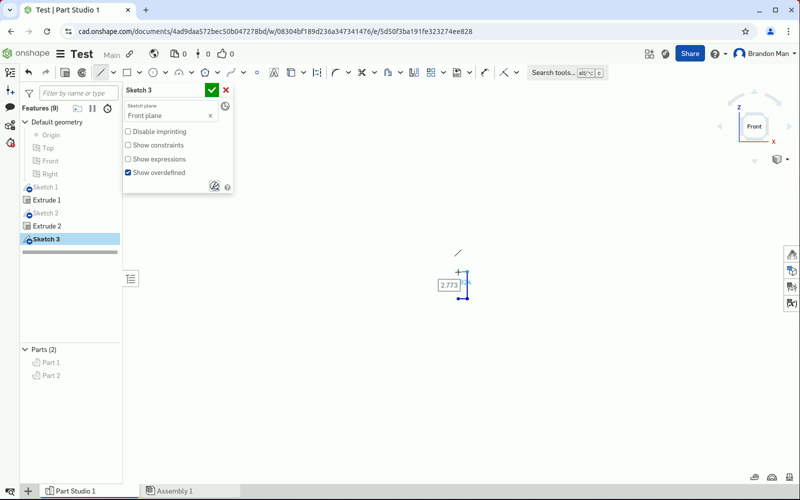
scroll(6)
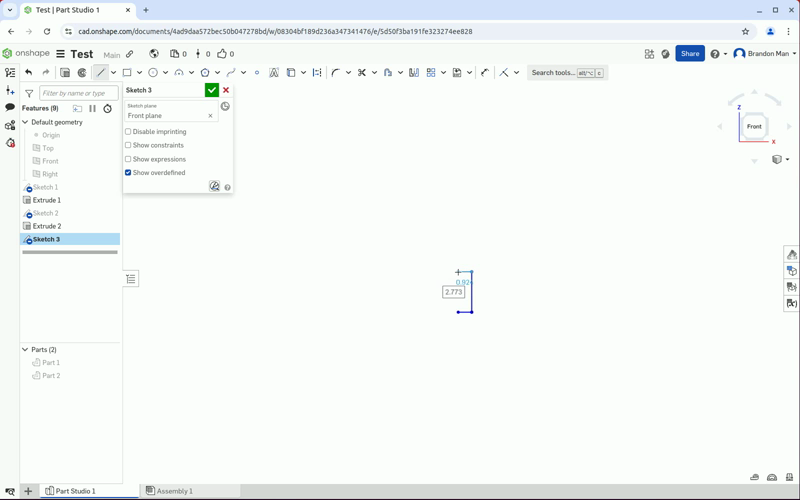
scroll(6)
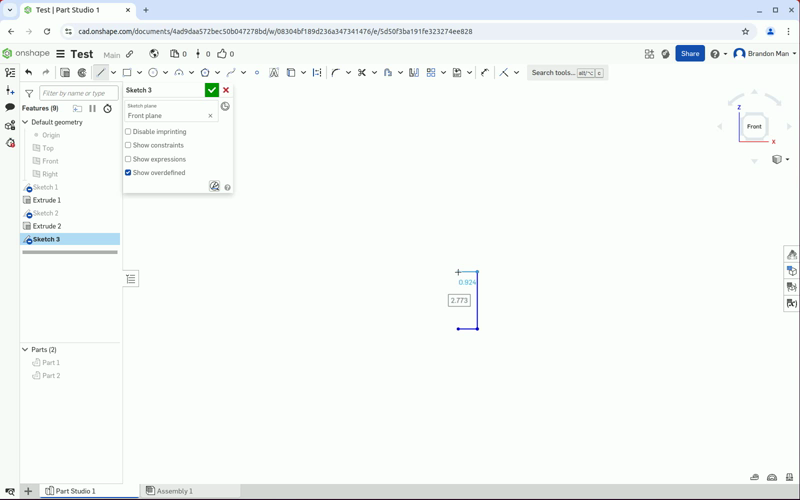
scroll(6)
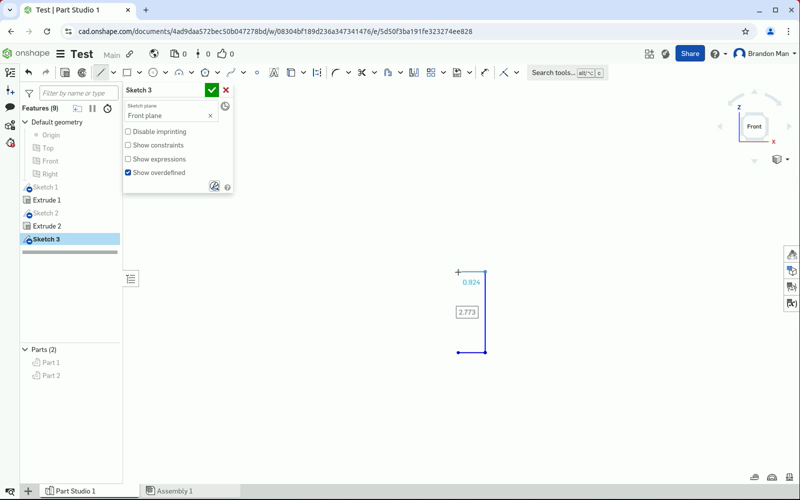
scroll(6)
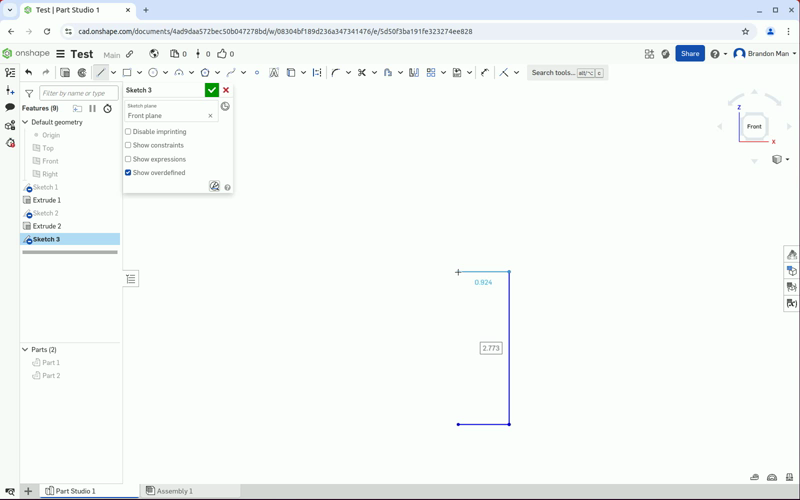
click(458, 271)
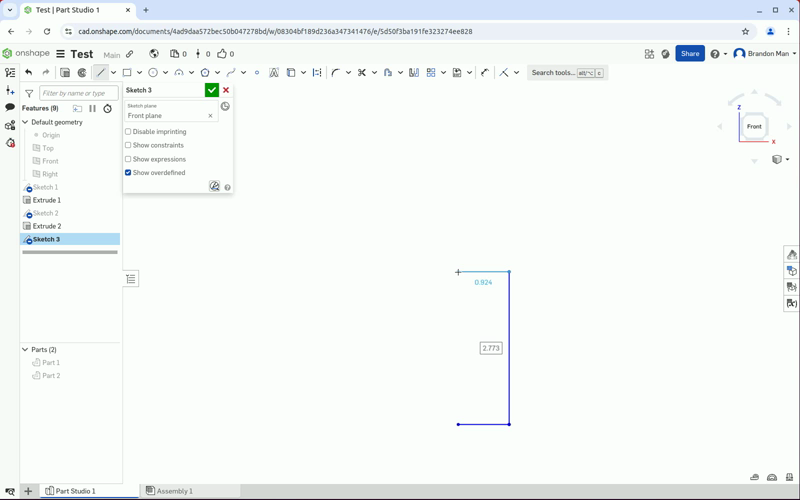
scroll(-6)
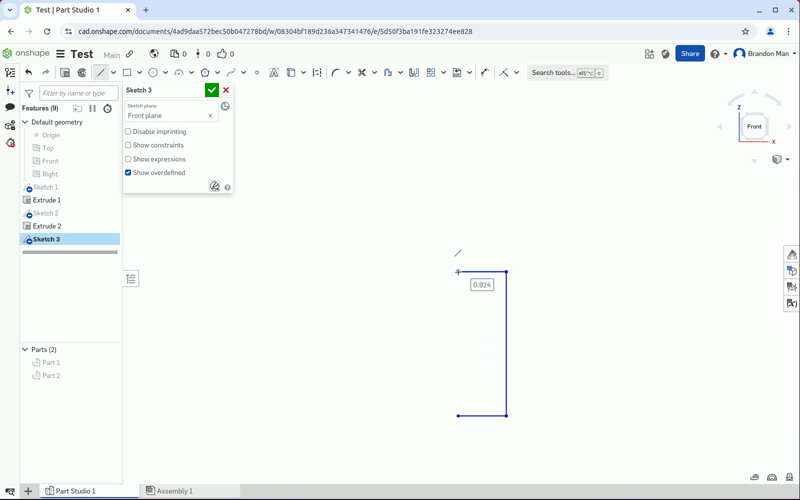
scroll(-6)
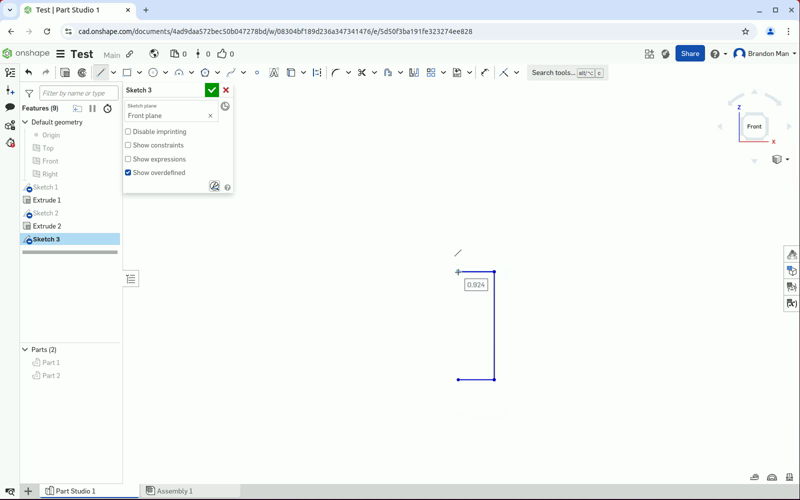
scroll(-6)
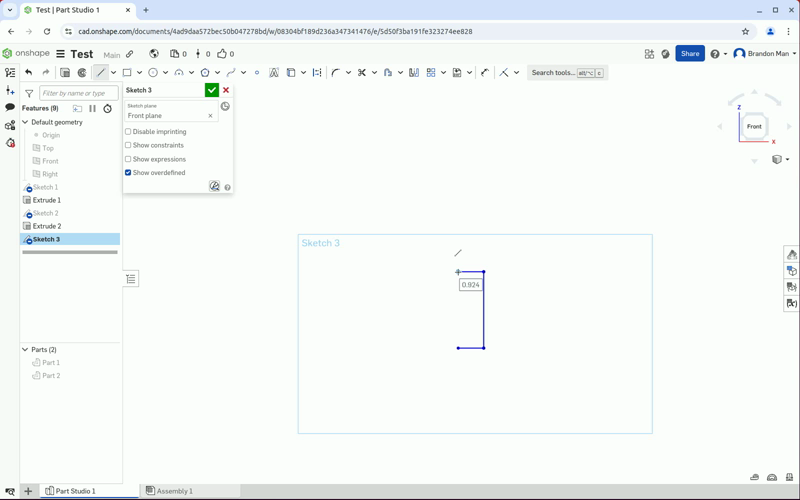
scroll(-6)
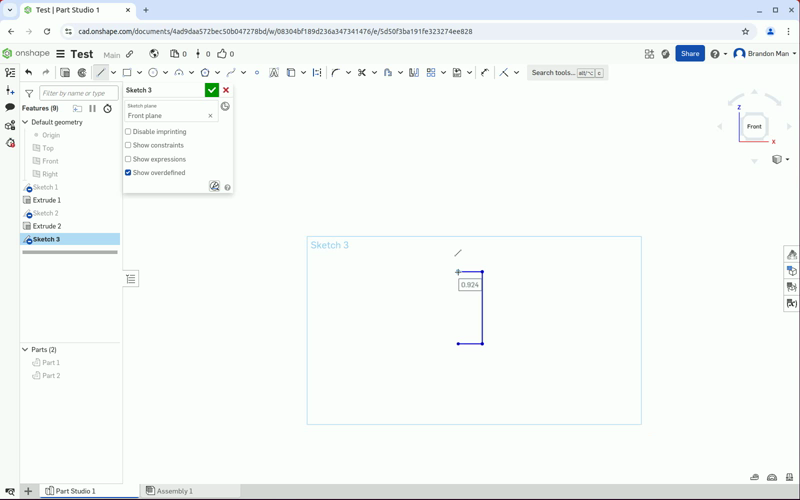
scroll(-6)
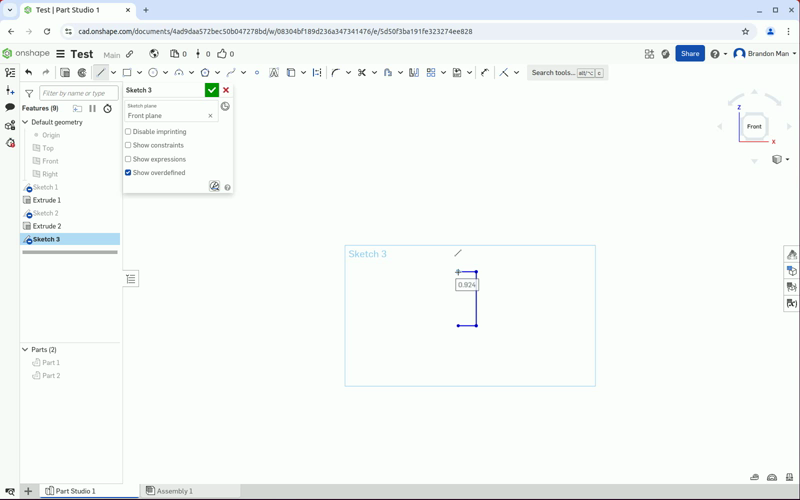
scroll(-6)
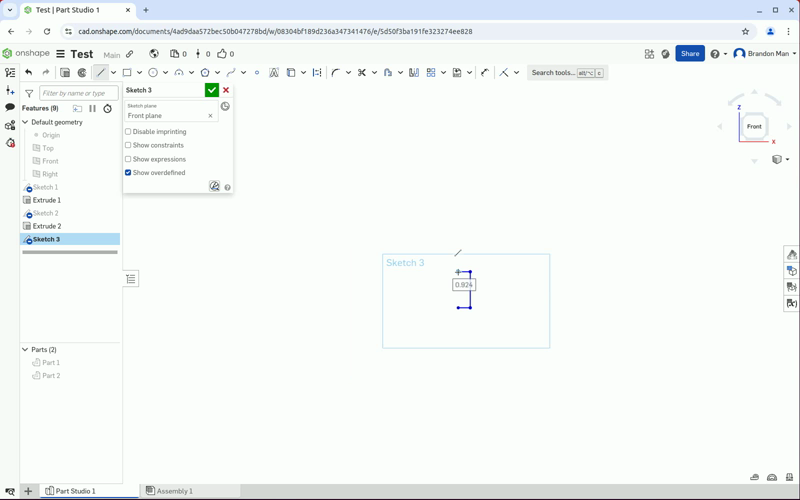
scroll(-6)
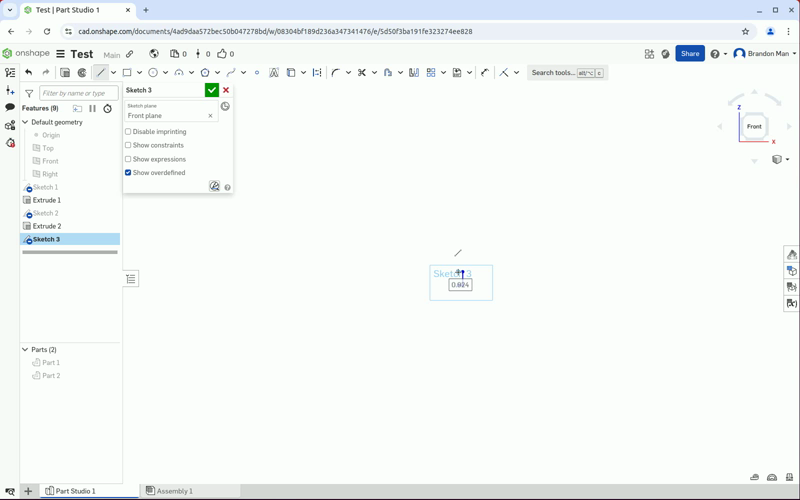
key_up(shift)
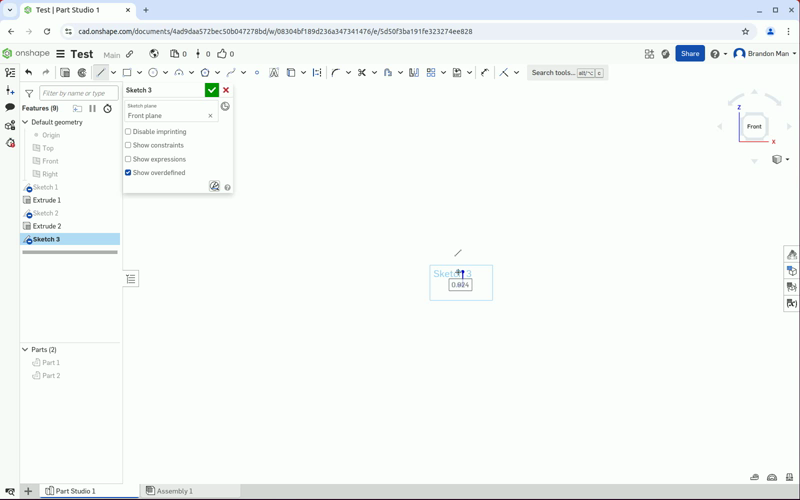
mouse_move(488, 271)
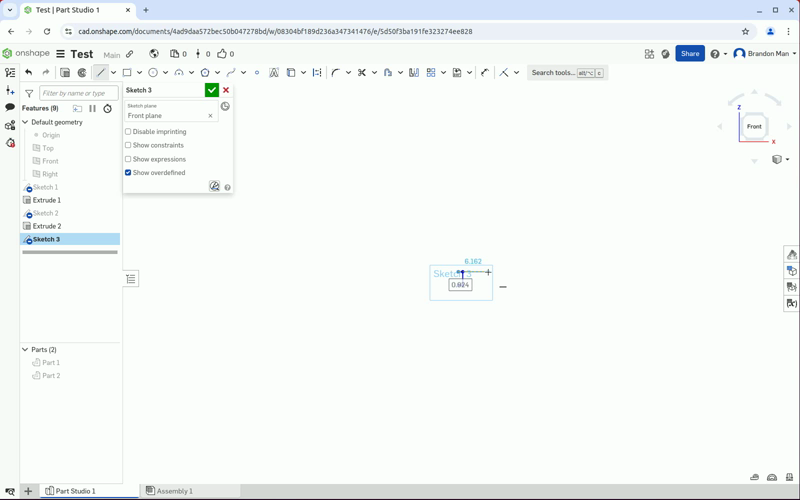
key_down(shift)
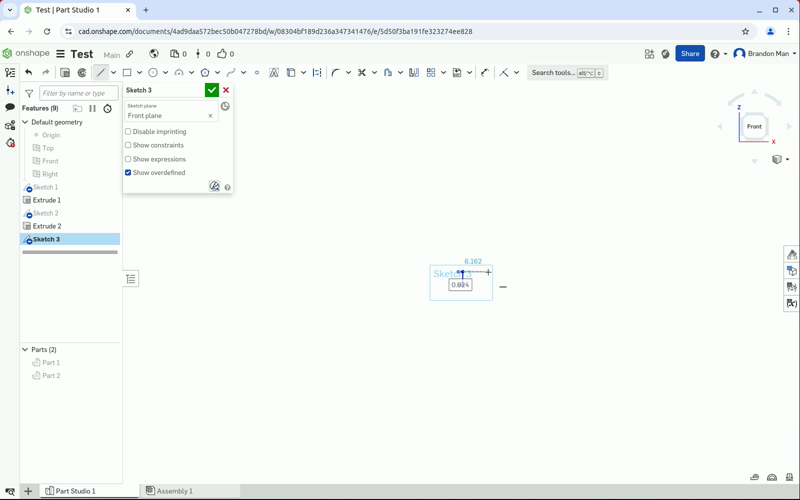
mouse_move(458, 285)
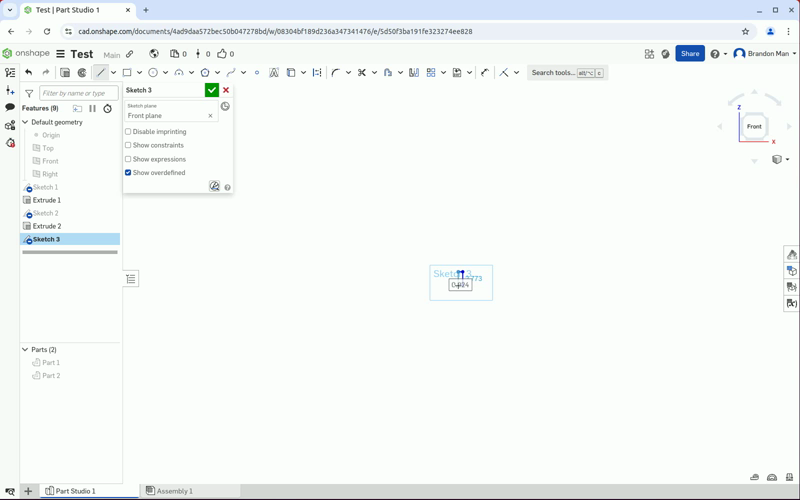
scroll(6)
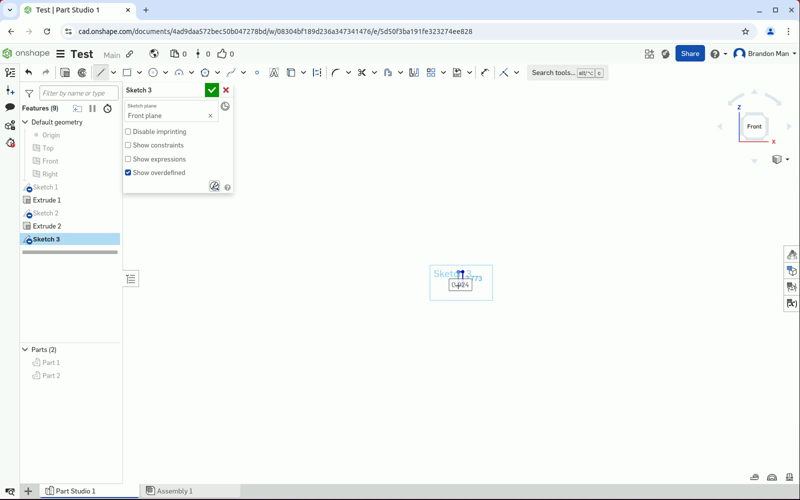
scroll(6)
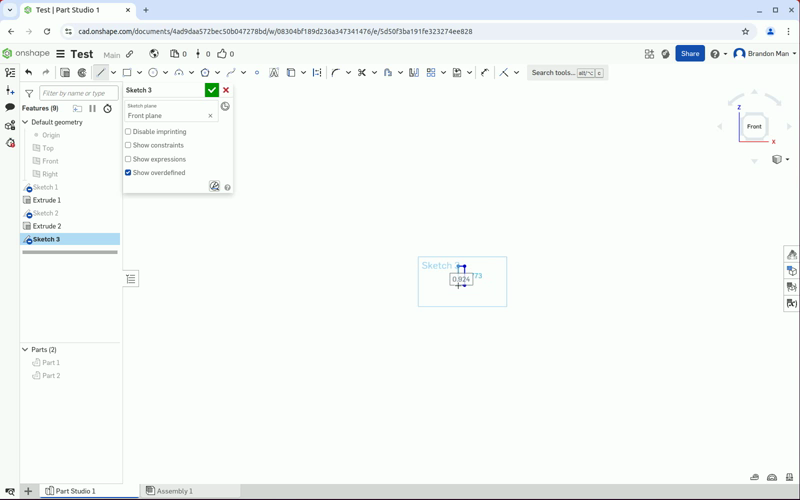
scroll(6)
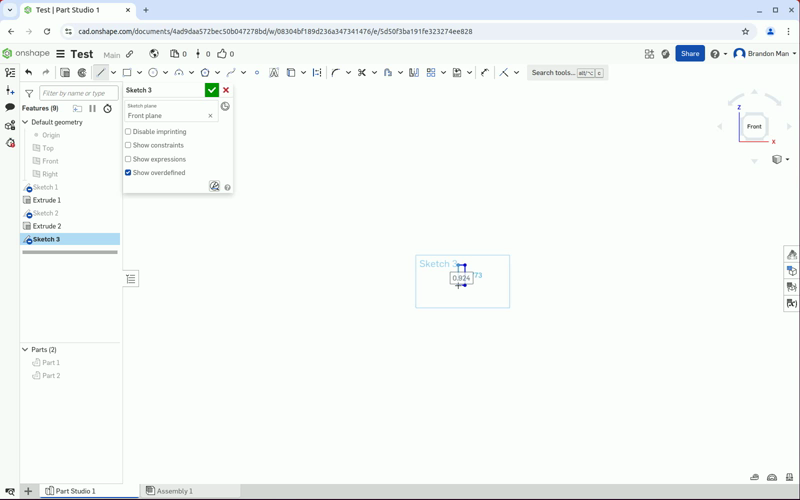
scroll(6)
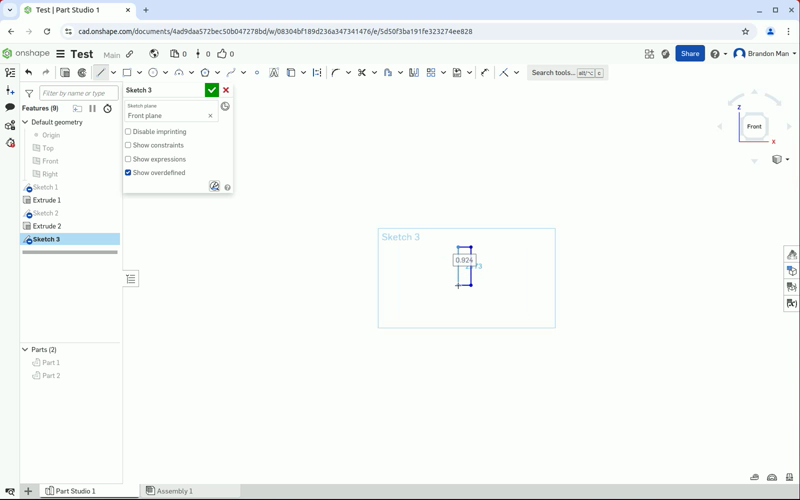
scroll(6)
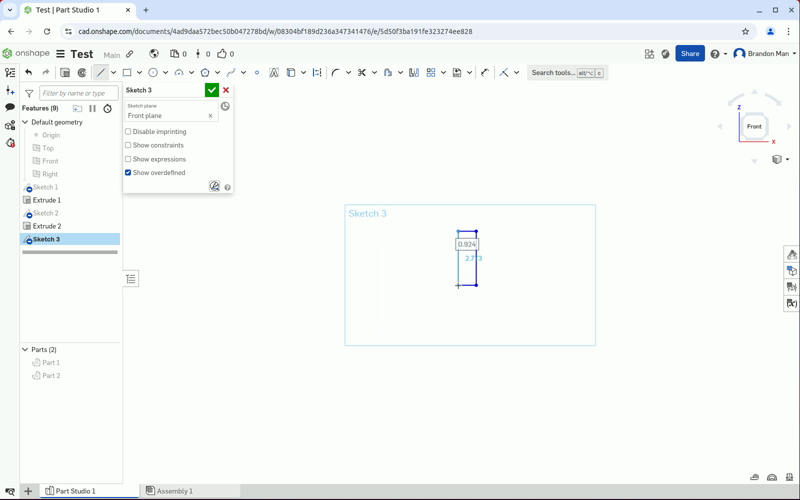
scroll(6)
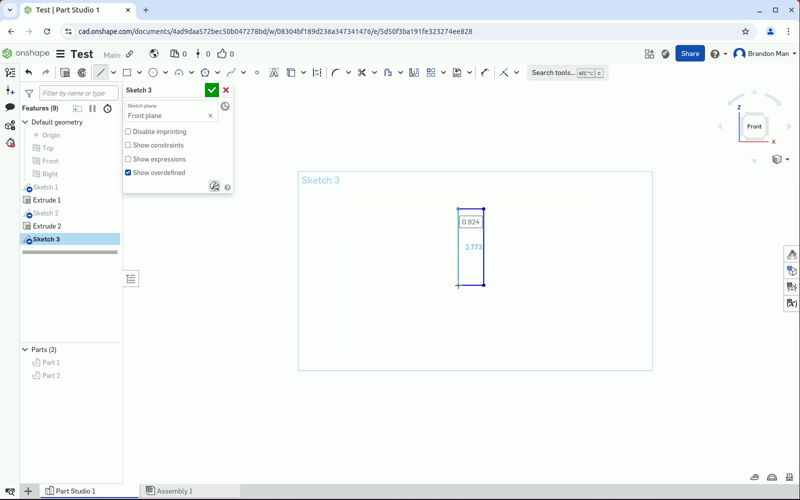
scroll(6)
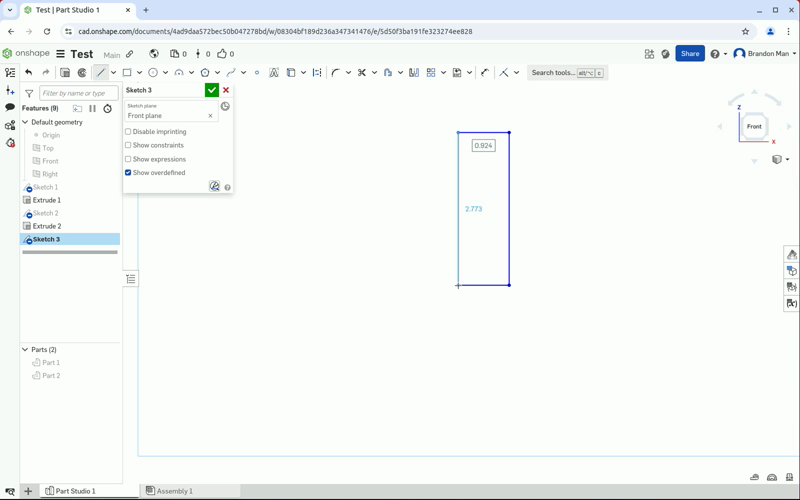
key_up(shift)
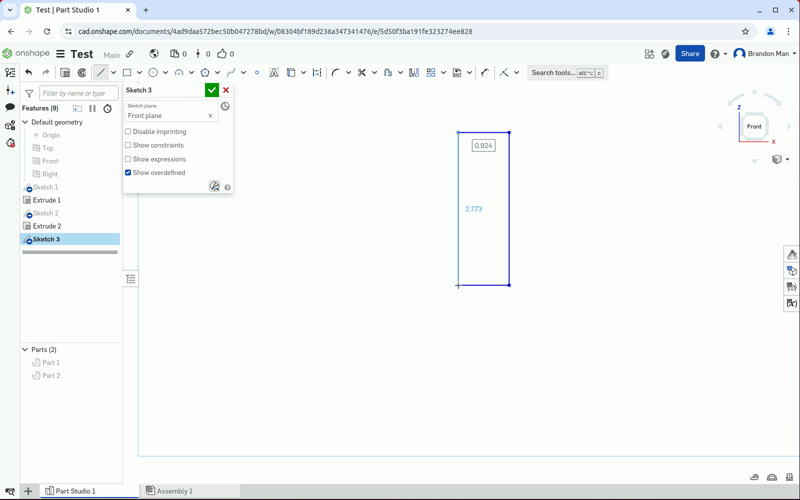
click(458, 285)
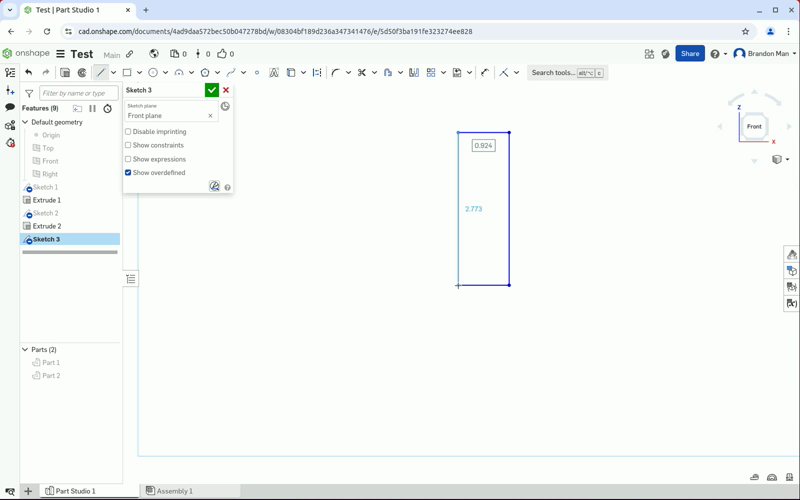
scroll(-6)
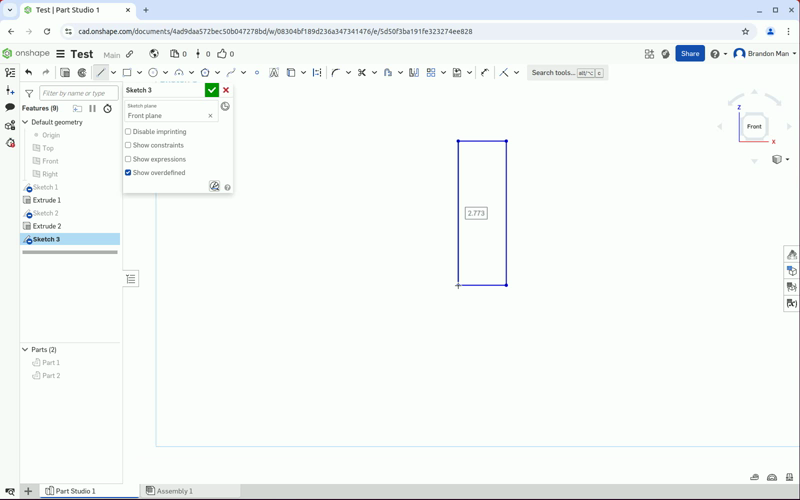
scroll(-6)
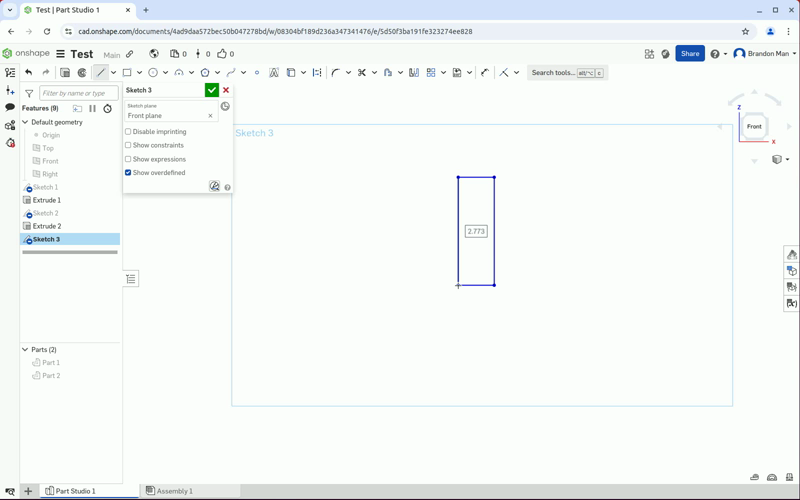
scroll(-6)
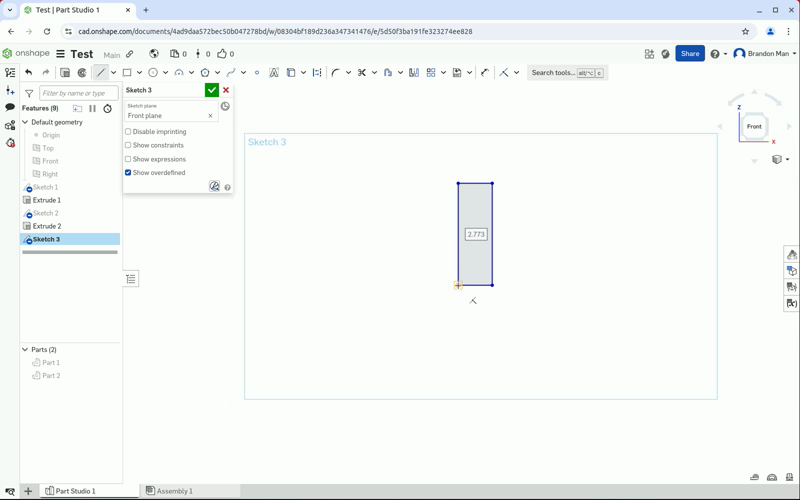
scroll(-6)
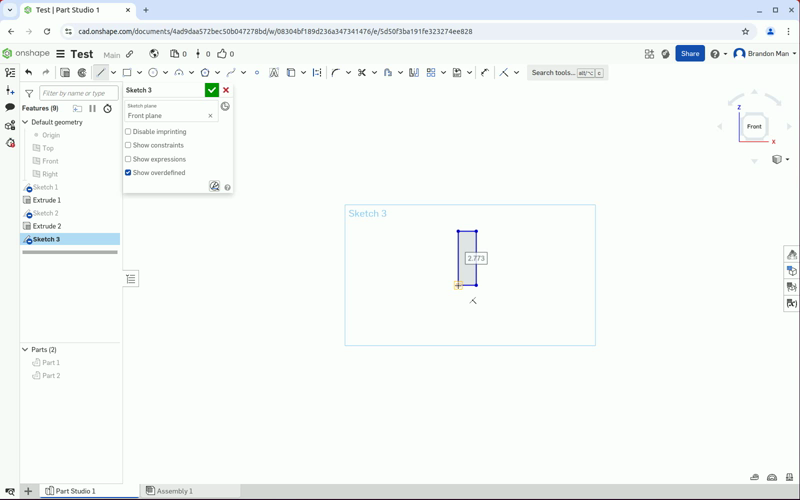
scroll(-6)
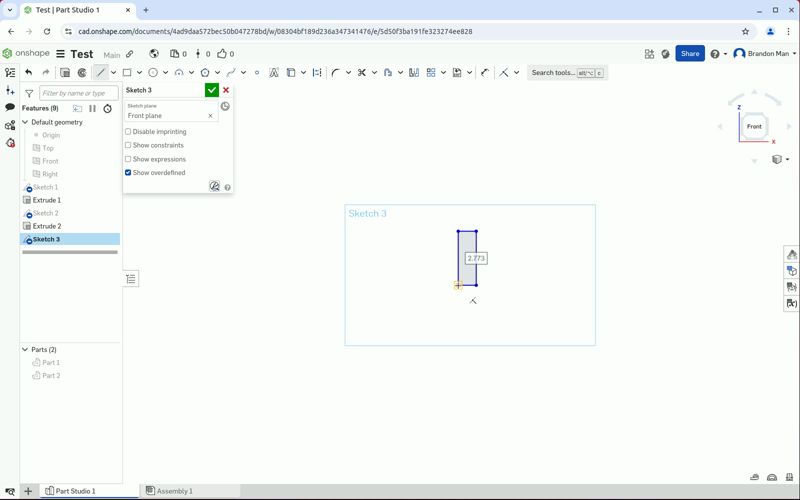
scroll(-6)
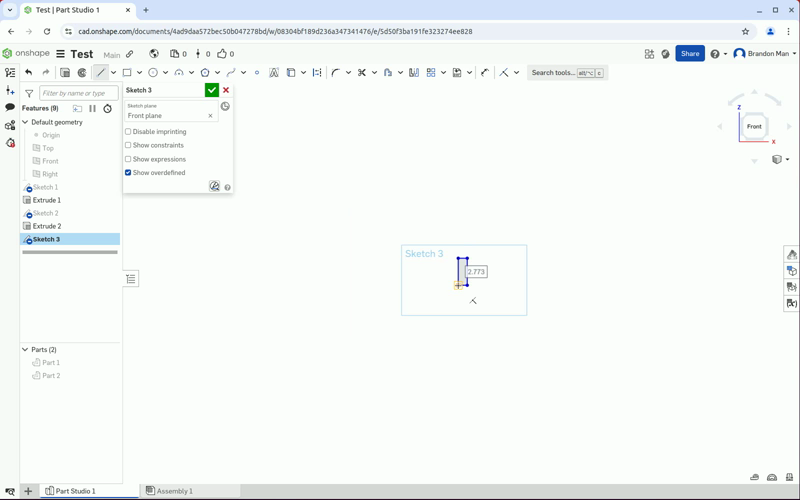
scroll(-6)
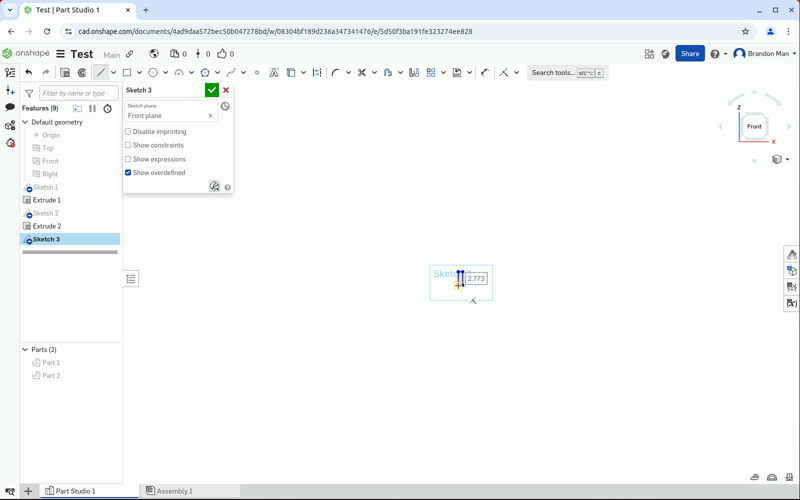
key(esc)
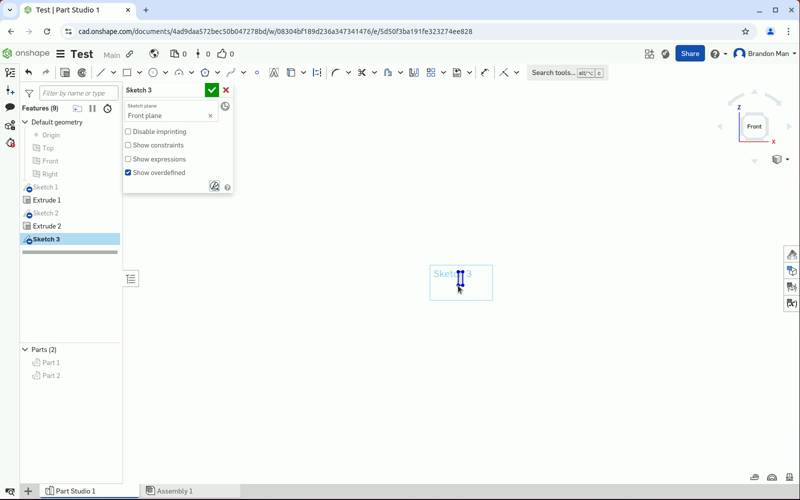
mouse_move(458, 274)
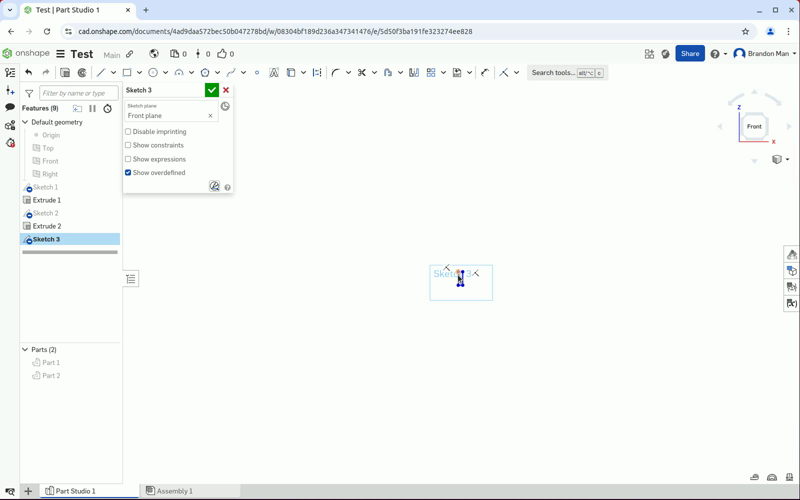
scroll(6)
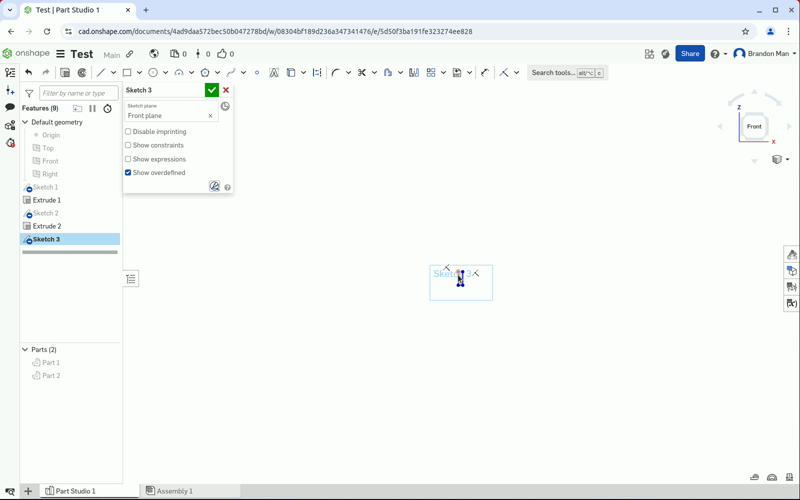
scroll(6)
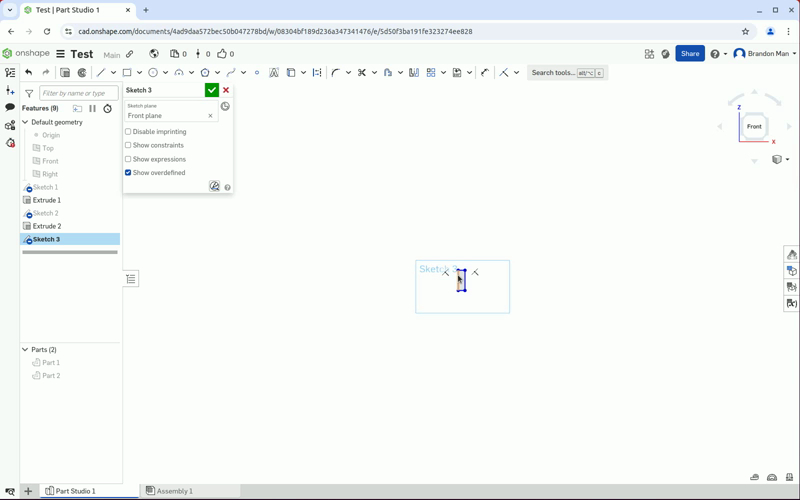
scroll(6)
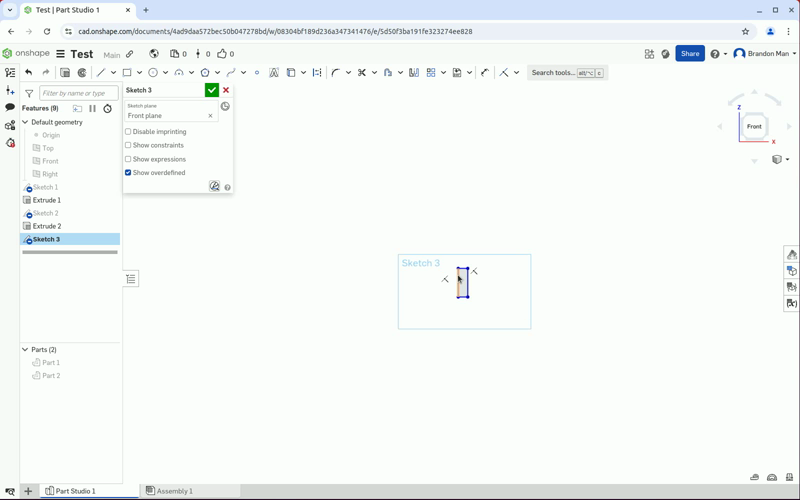
scroll(6)
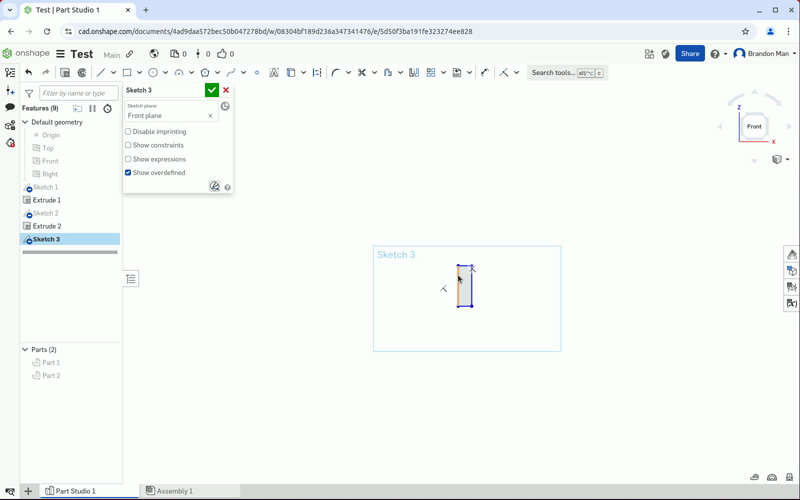
scroll(6)
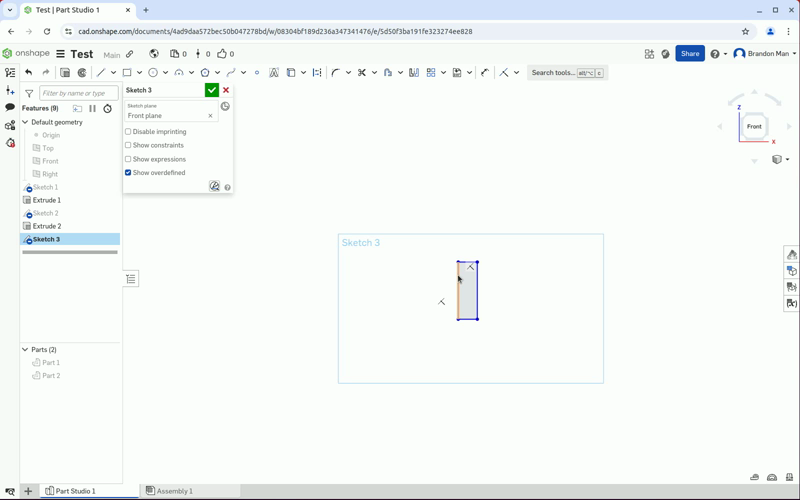
scroll(6)
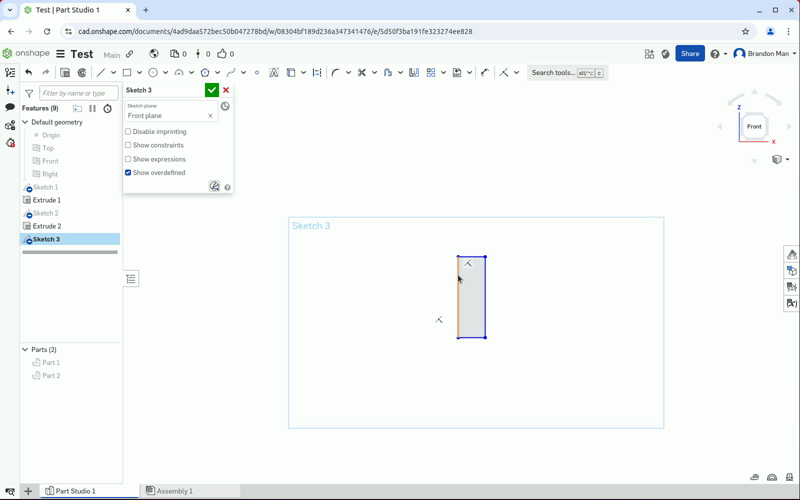
scroll(6)
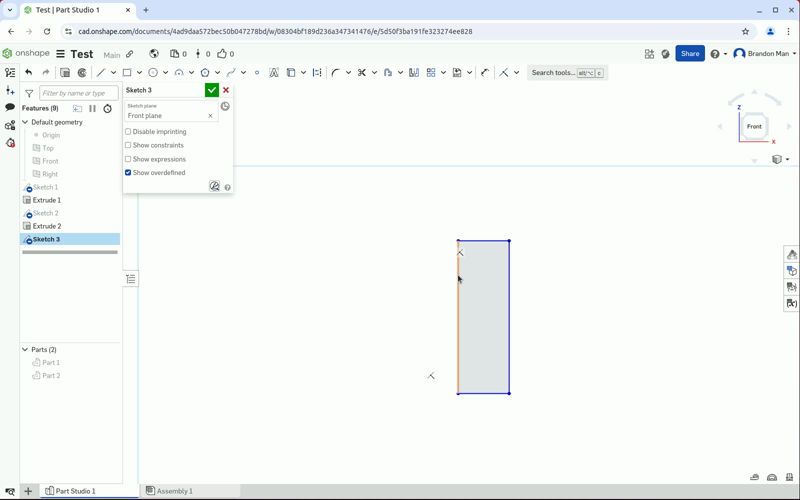
click(458, 274)
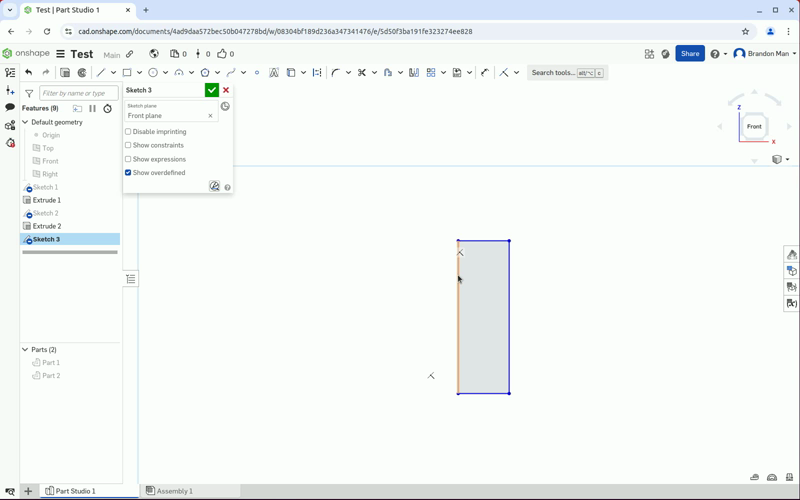
scroll(-6)
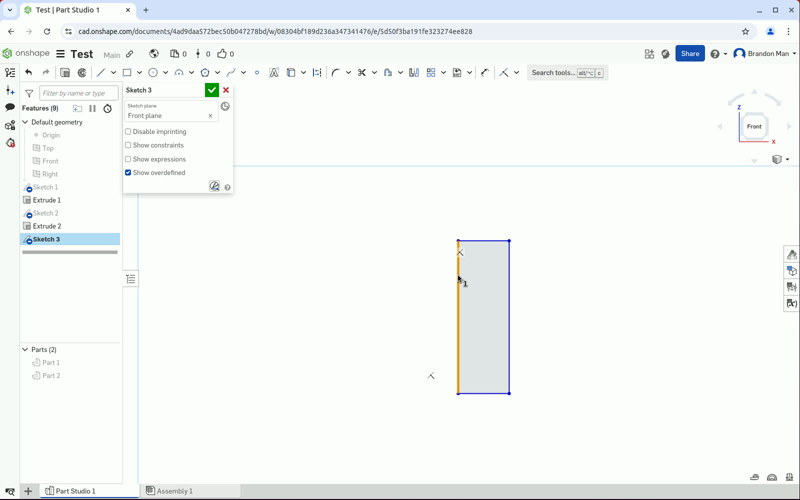
scroll(-6)
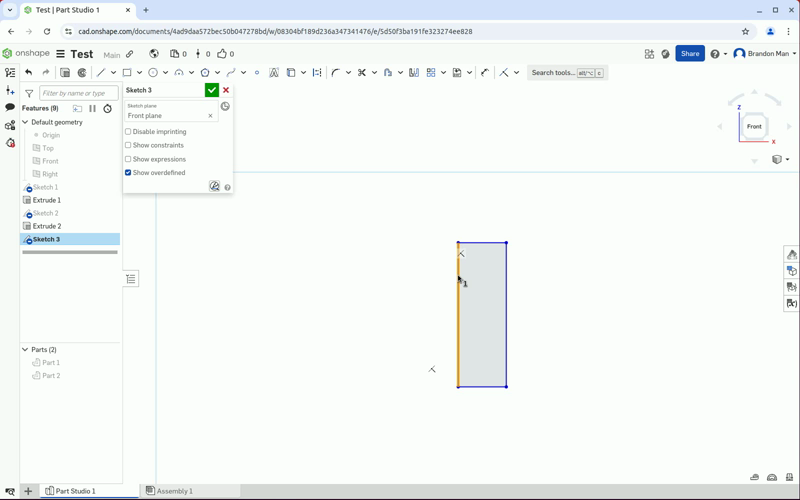
scroll(-6)
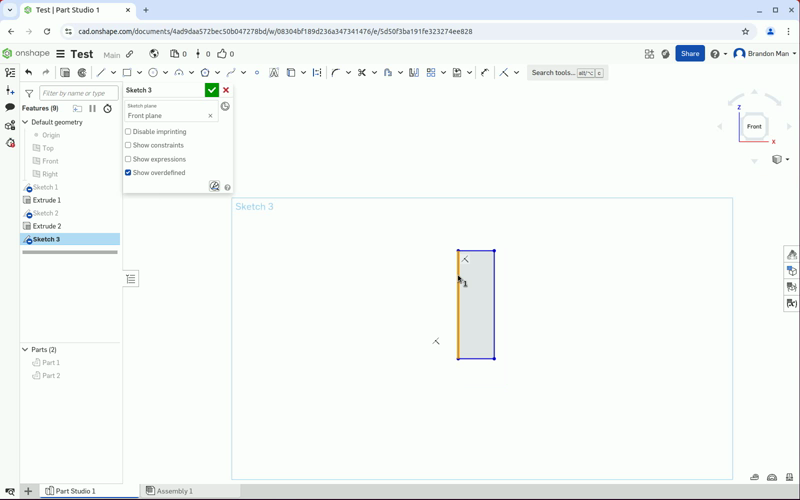
scroll(-6)
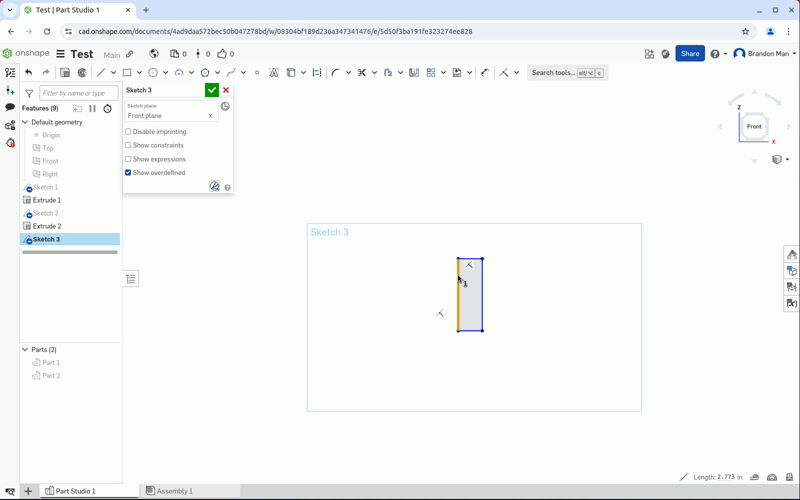
scroll(-6)
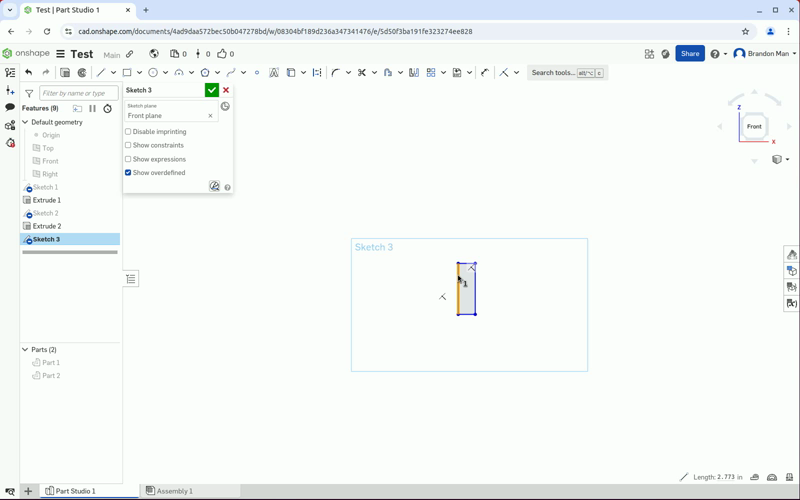
scroll(-6)
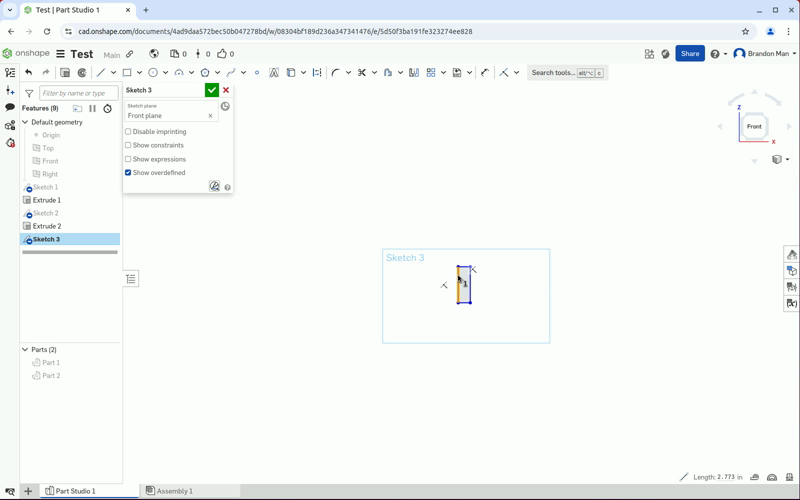
scroll(-6)
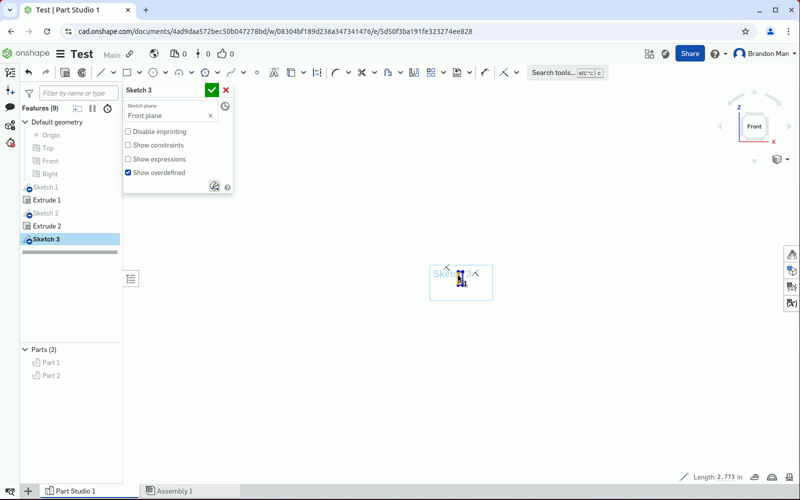
mouse_move(73, 352)
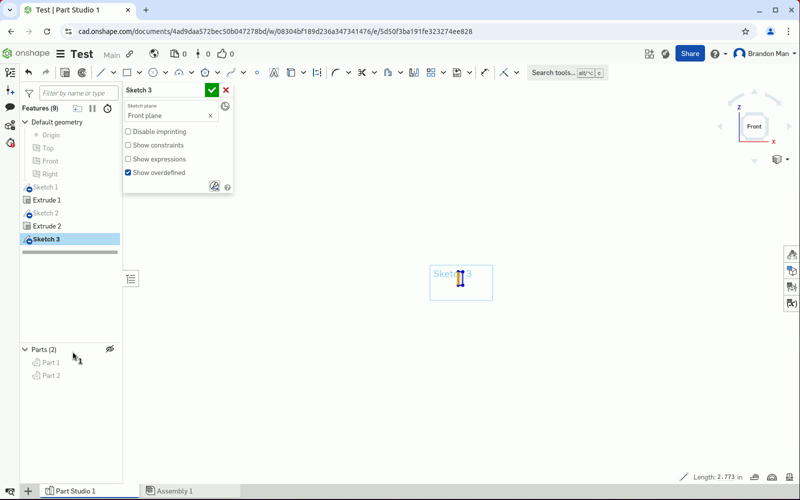
key(shift+y)
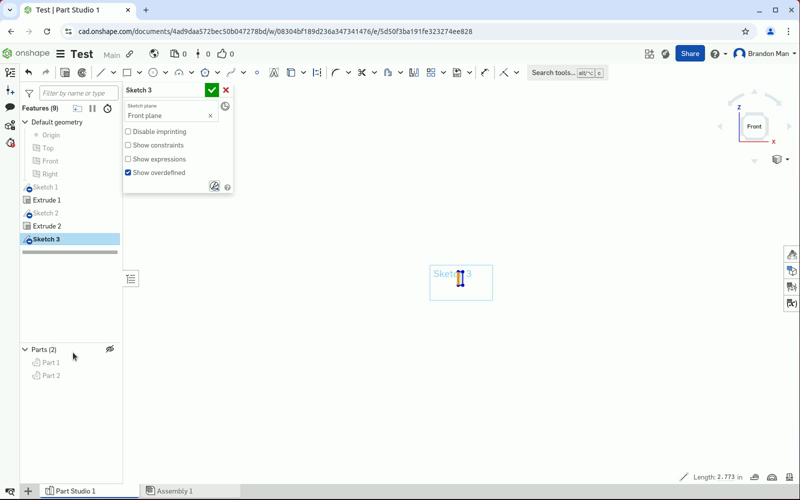
key(shift+e)
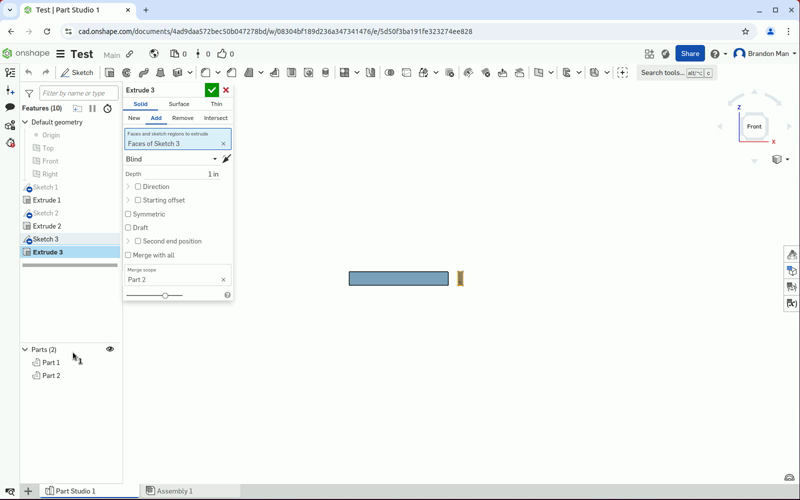
mouse_move(143, 106)
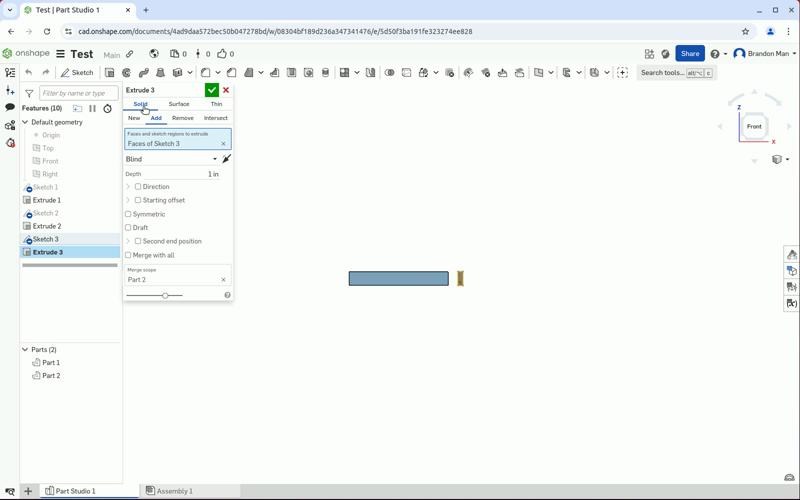
click(143, 106)
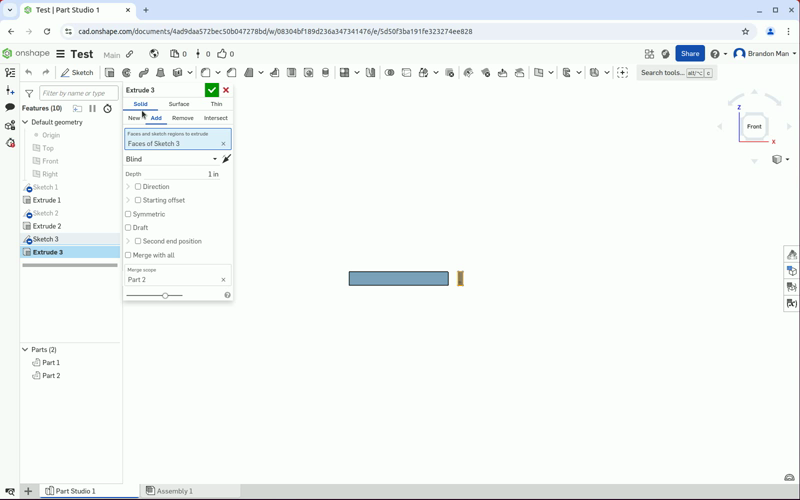
mouse_move(137, 120)
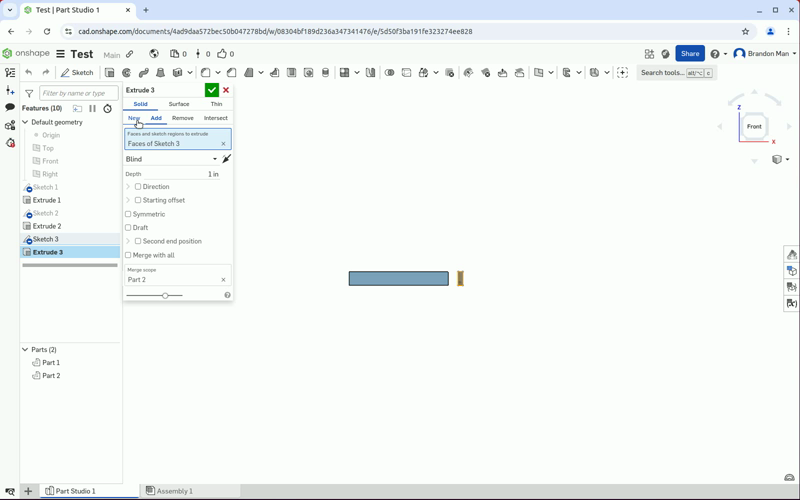
click(137, 120)
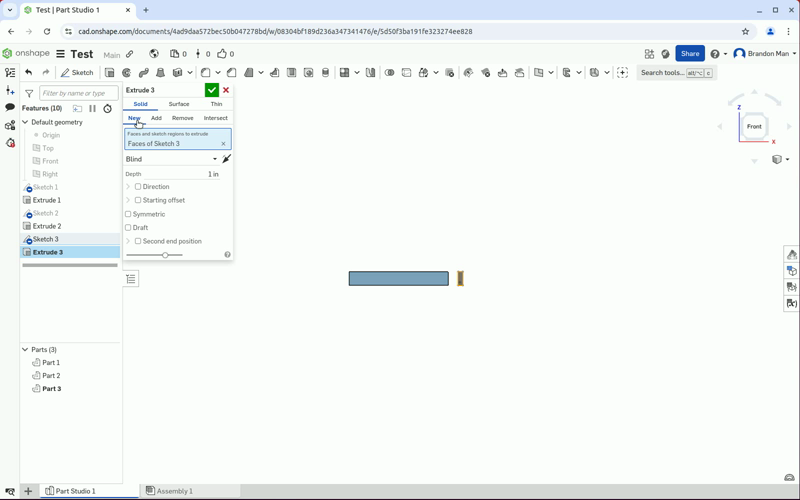
key(tab, 4)
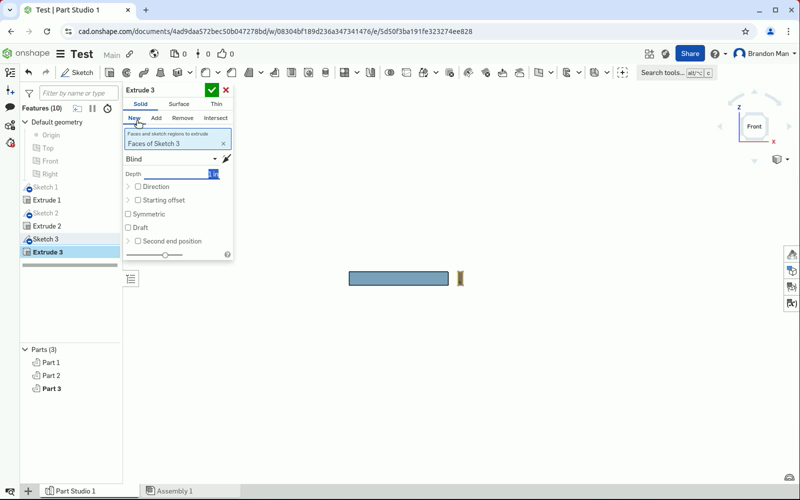
text(0.241)
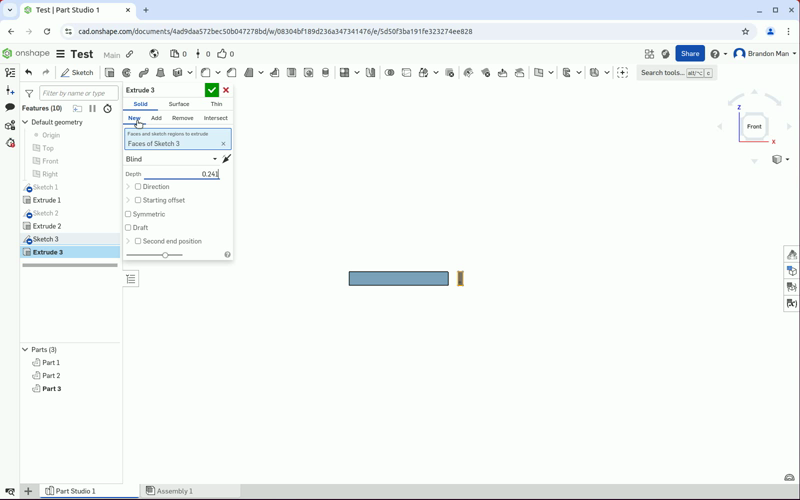
key(enter)
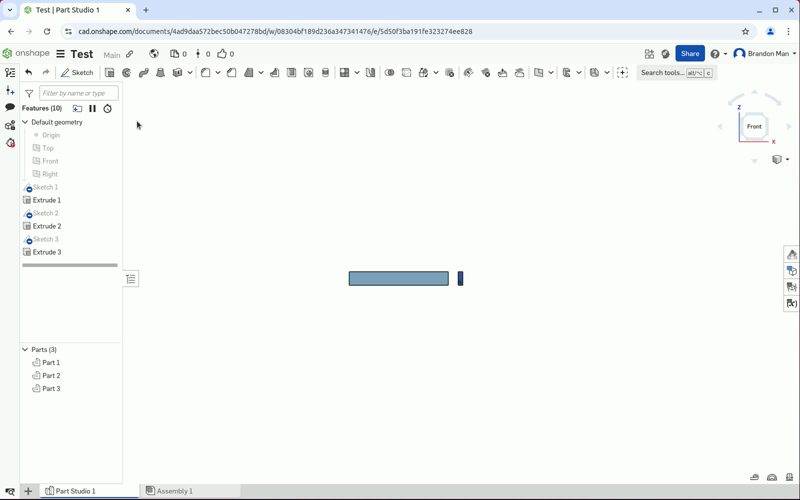
key(shift+h)
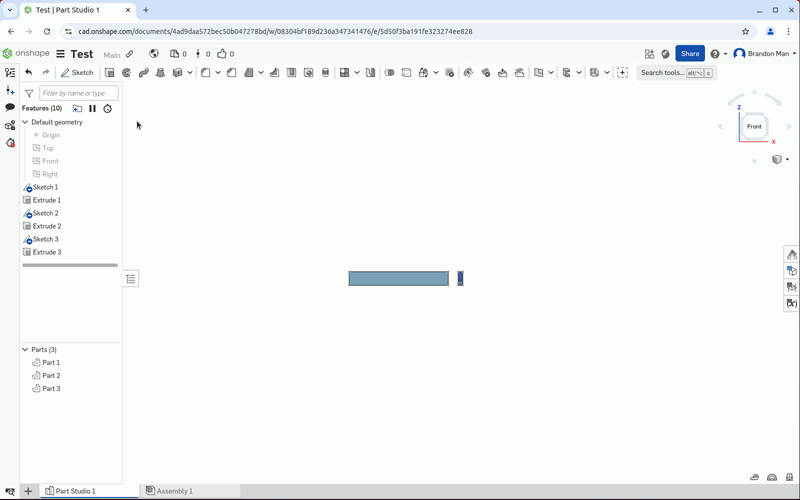
key(shift+h)
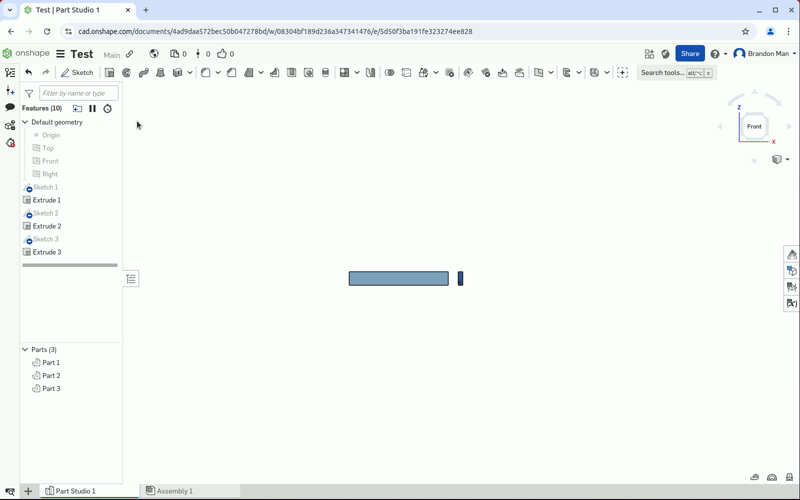
mouse_move(73, 189)
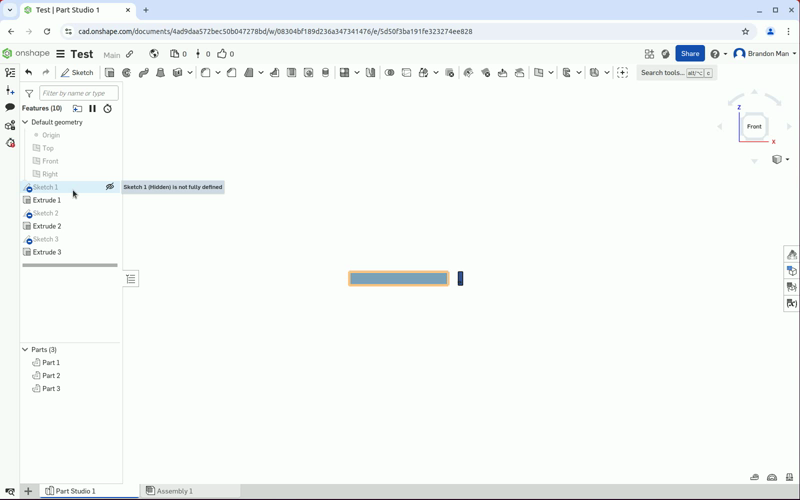
click(73, 189)
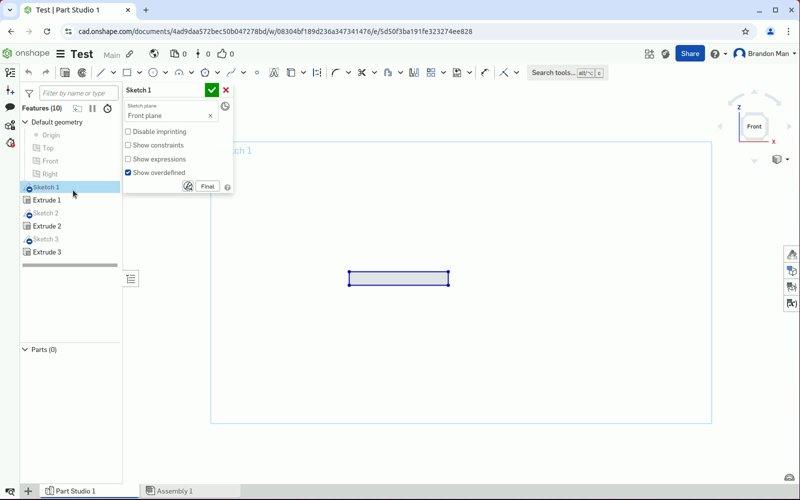
mouse_move(229, 92)
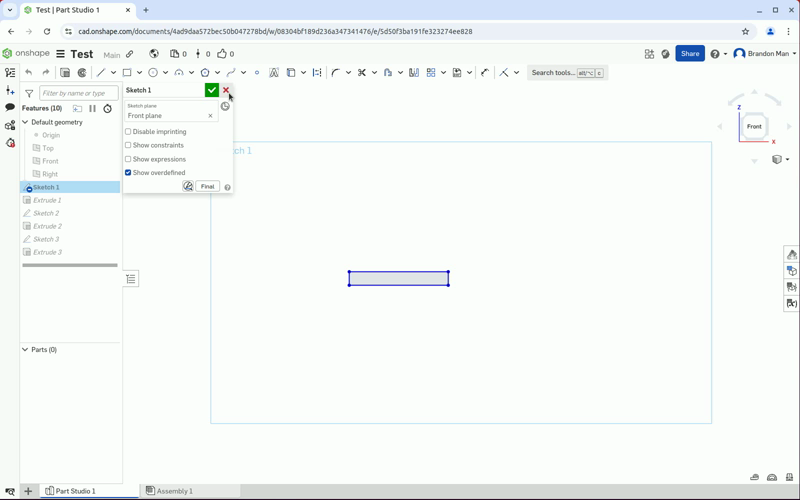
click(229, 92)
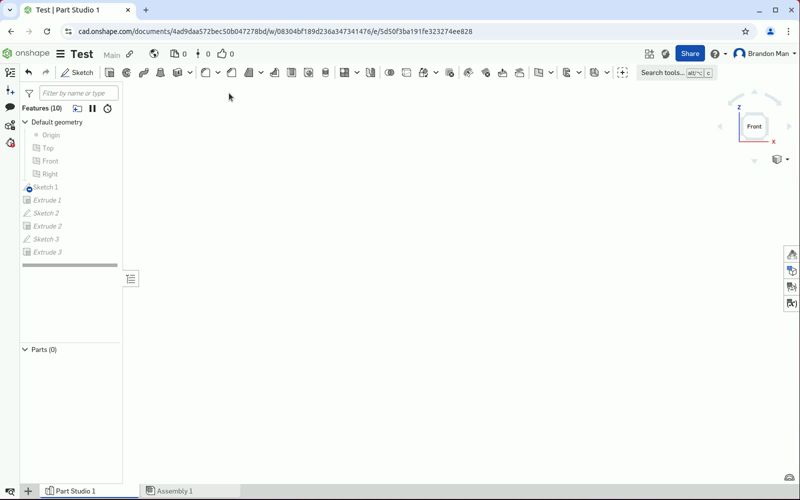
mouse_move(73, 352)
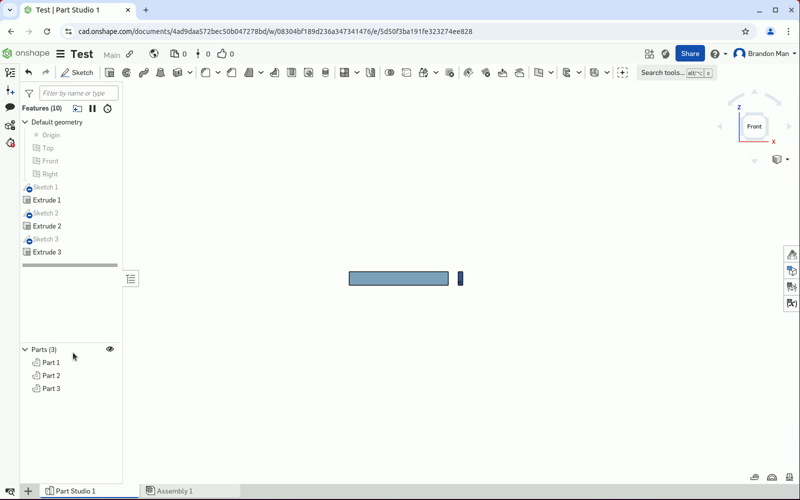
key(y)
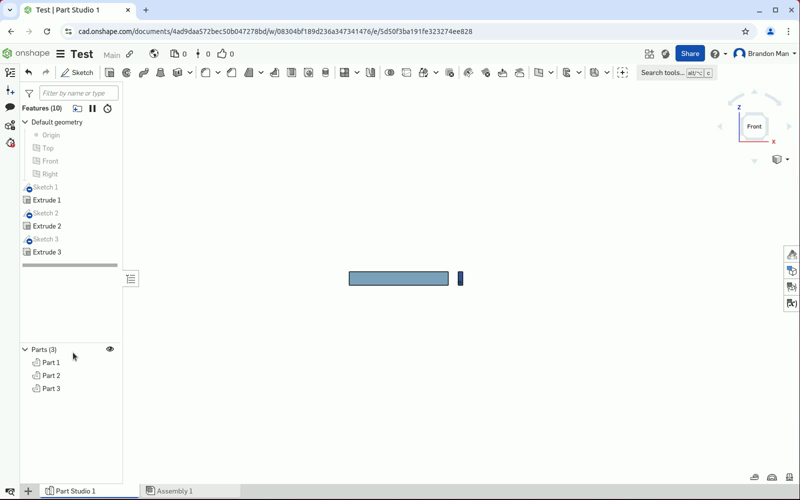
key(shift+p)
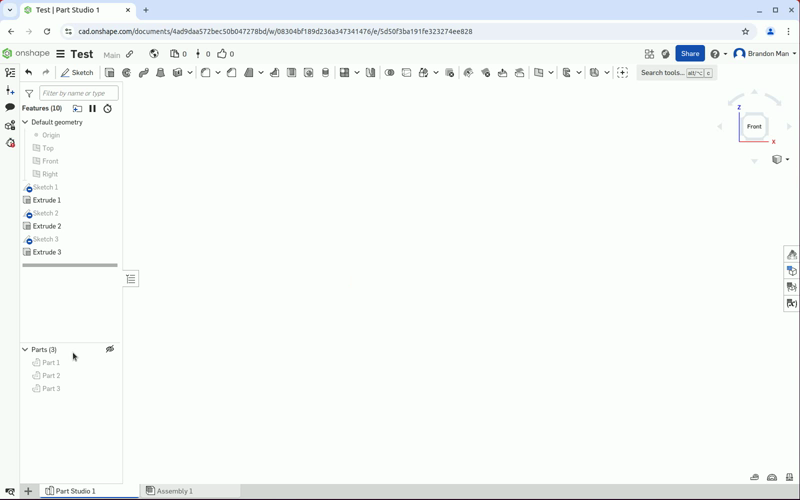
key(space)
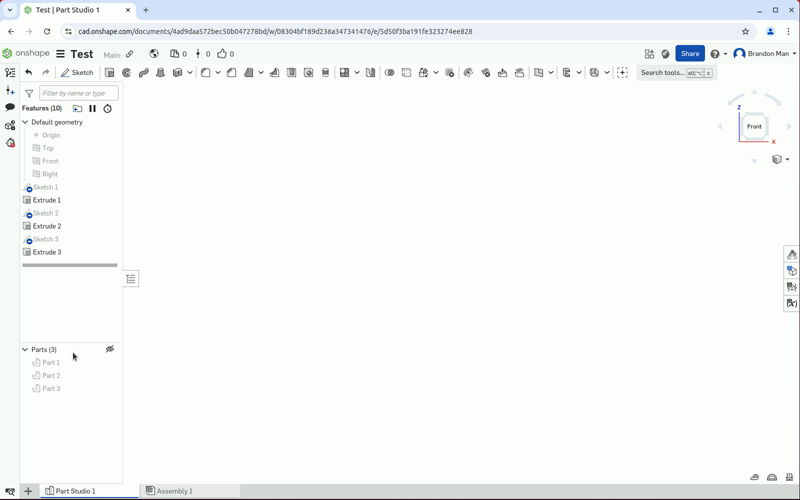
key_down(shift)
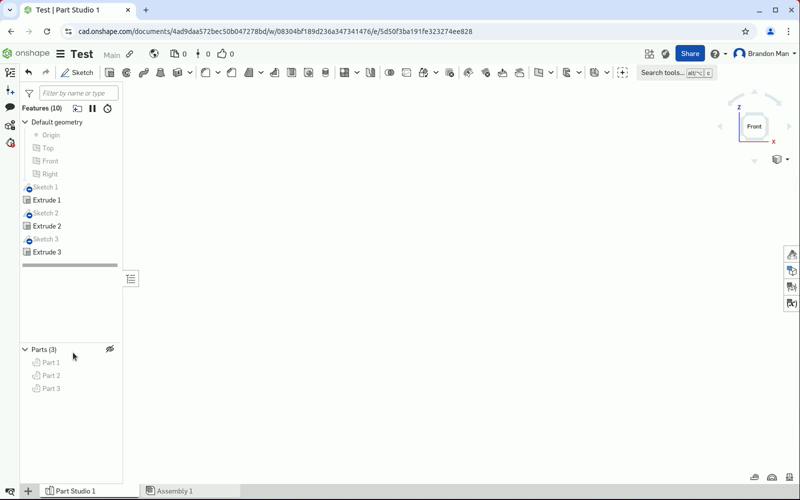
key(down)
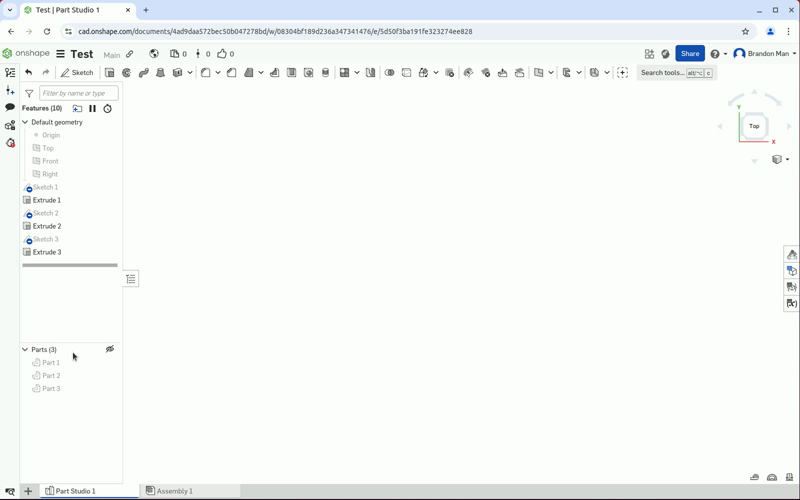
key_up(shift)
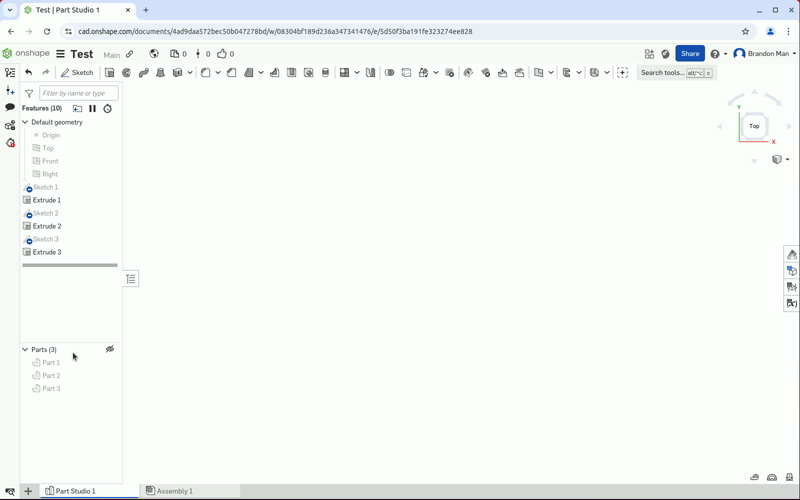
mouse_move(73, 352)
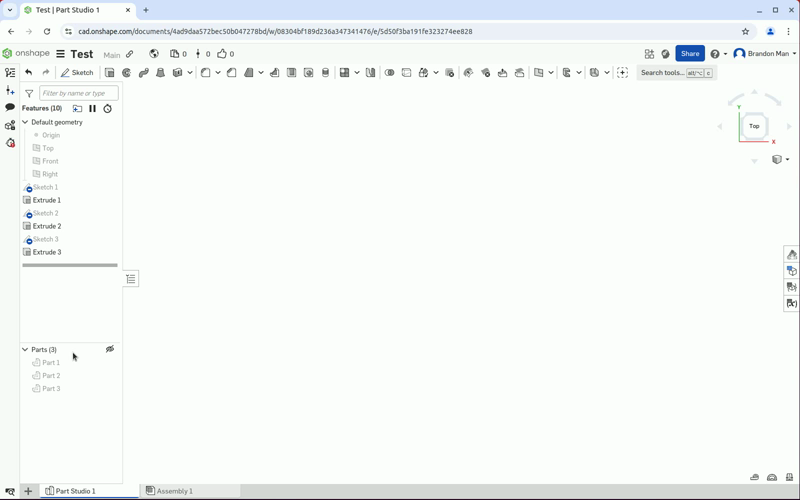
key(shift+y)
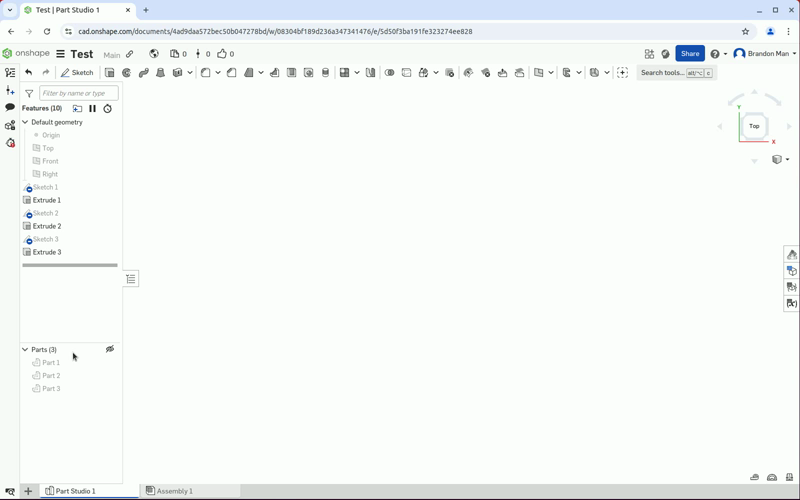
key(shift+s)
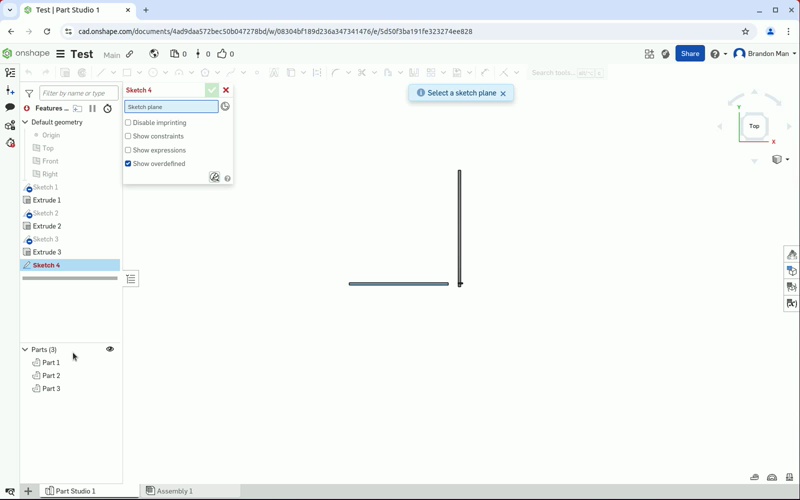
mouse_move(73, 150)
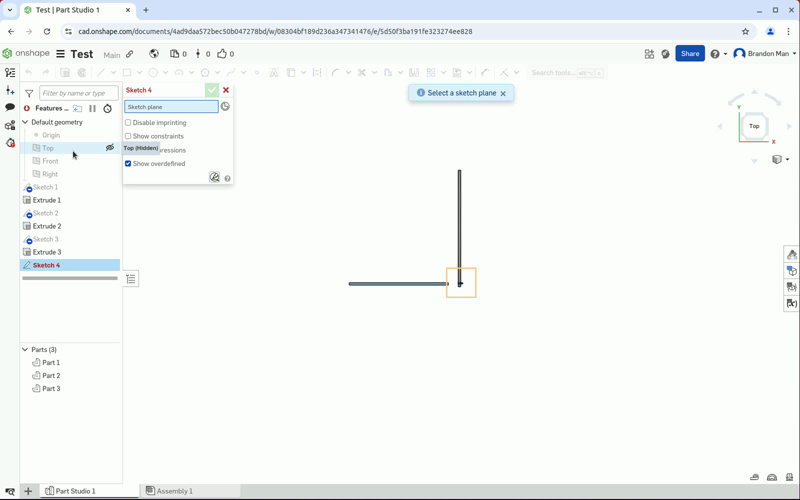
click(73, 150)
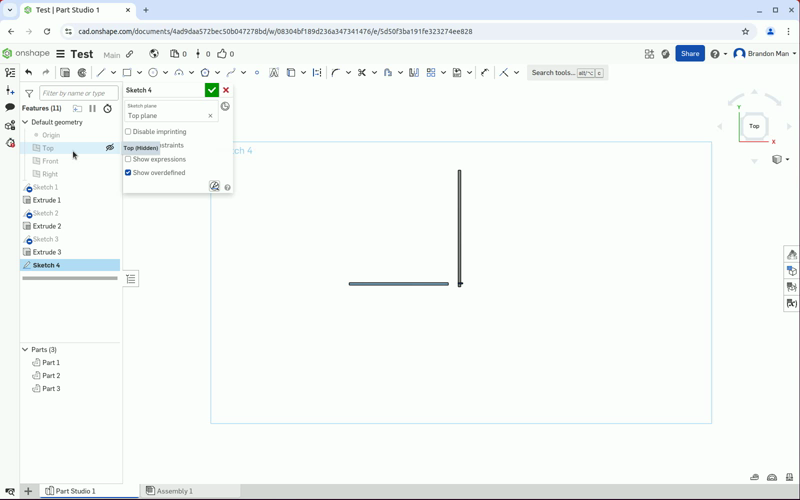
mouse_move(73, 352)
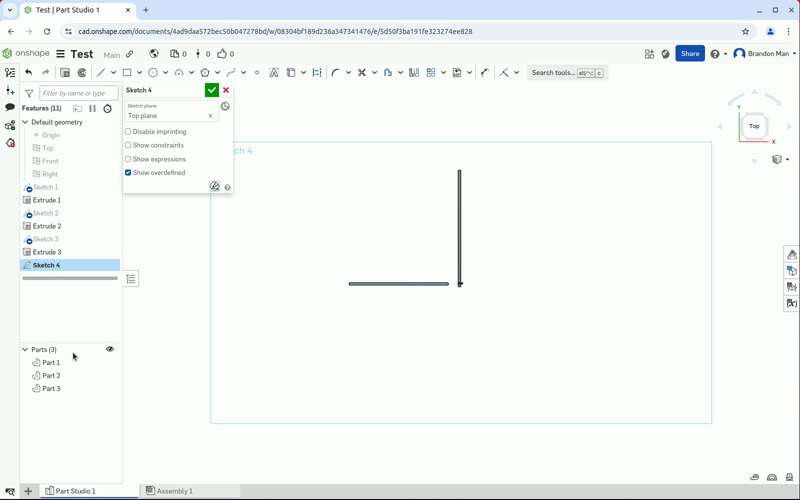
key(y)
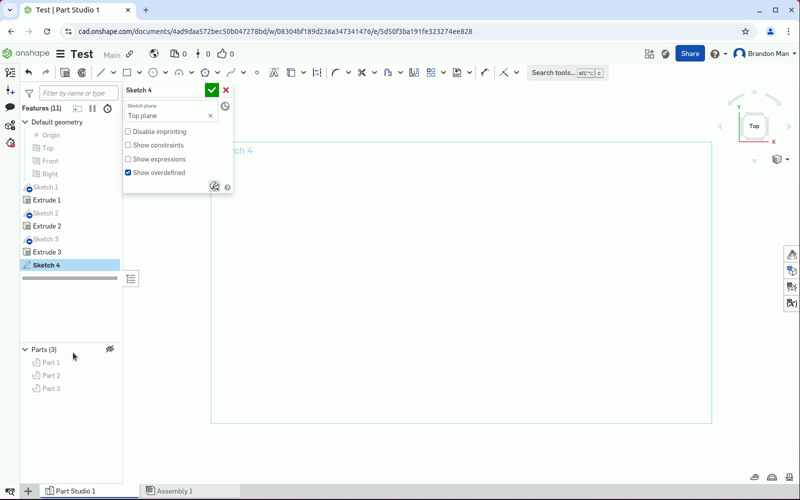
key(l)
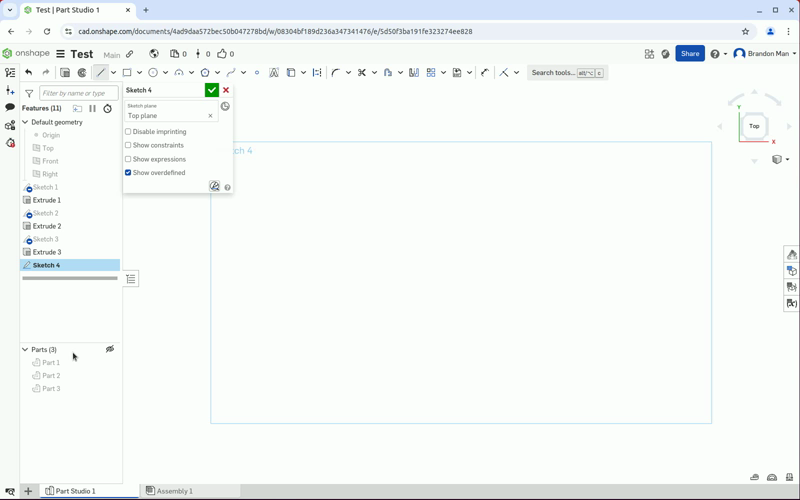
key_down(shift)
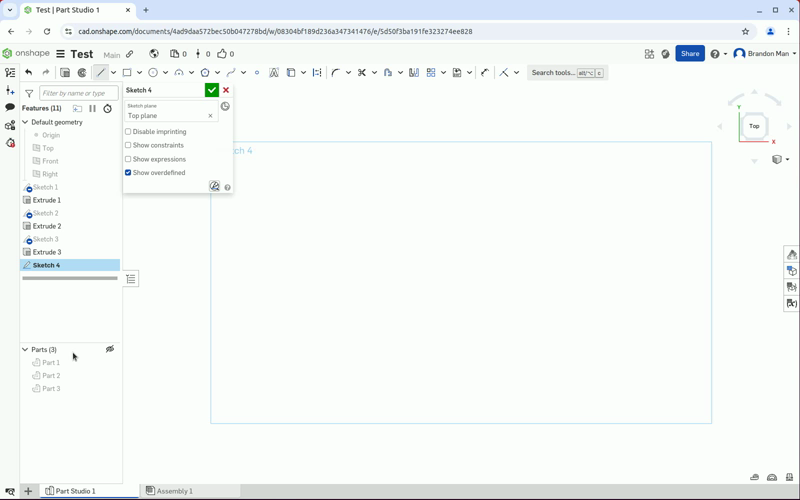
mouse_move(348, 285)
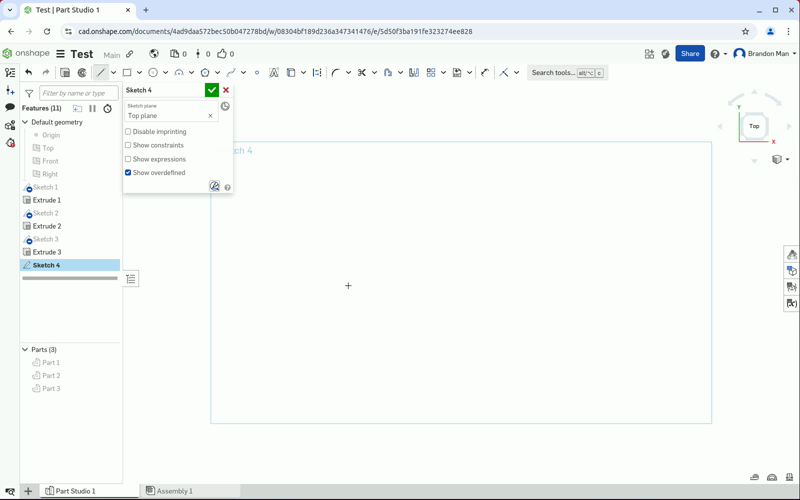
click(348, 285)
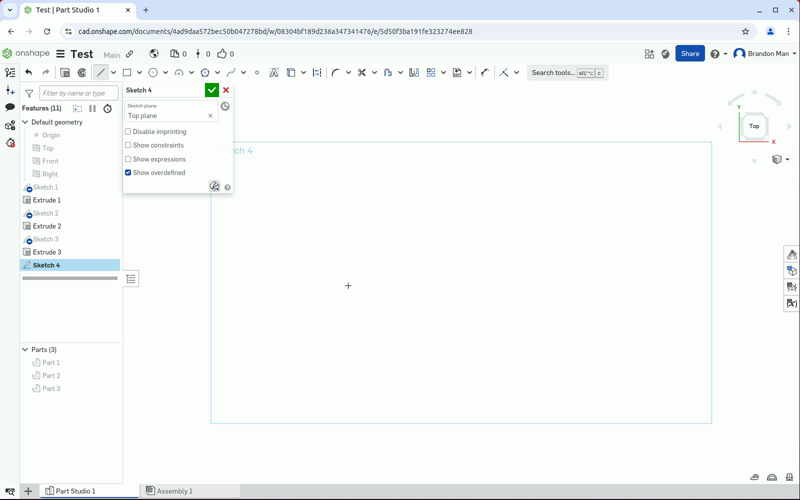
key_up(shift)
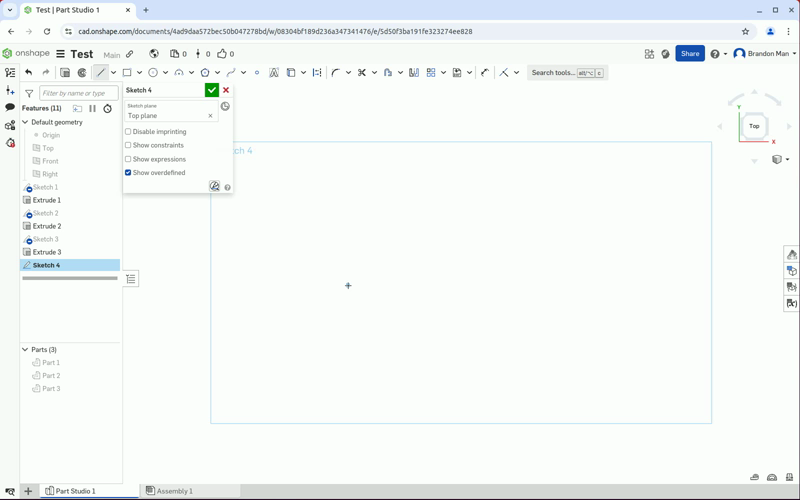
key_down(shift)
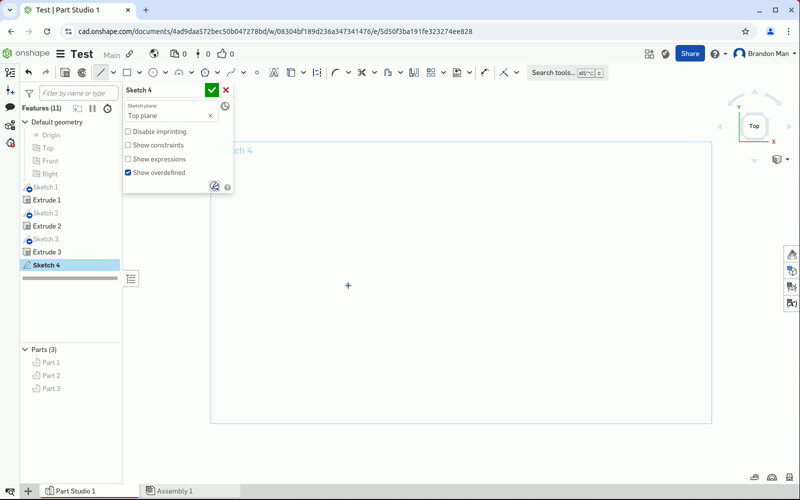
mouse_move(464, 285)
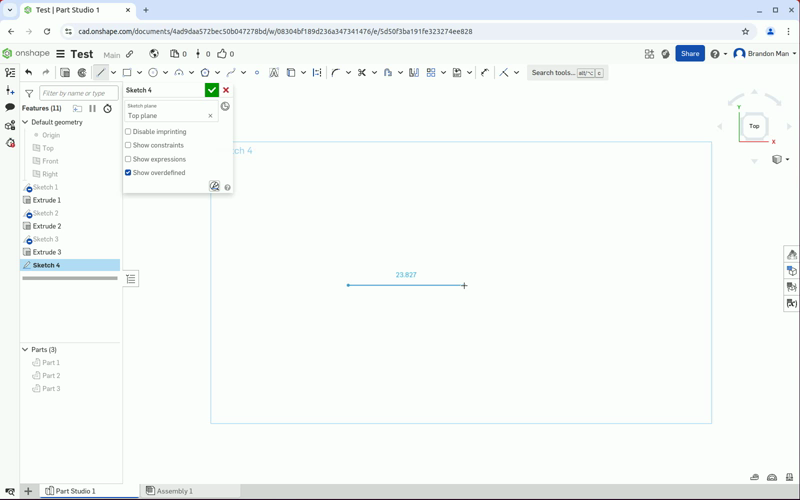
click(464, 285)
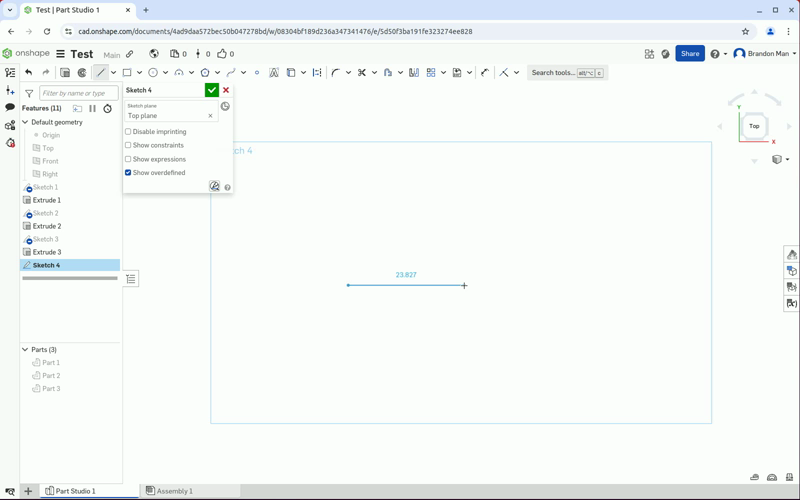
key_up(shift)
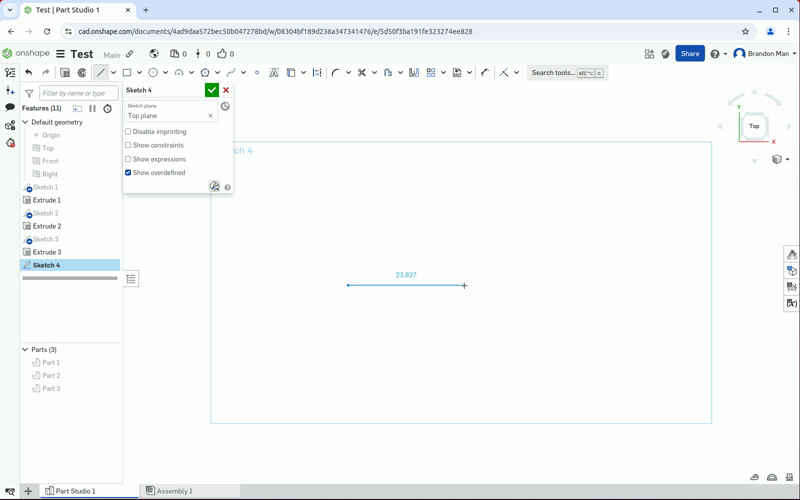
key_down(shift)
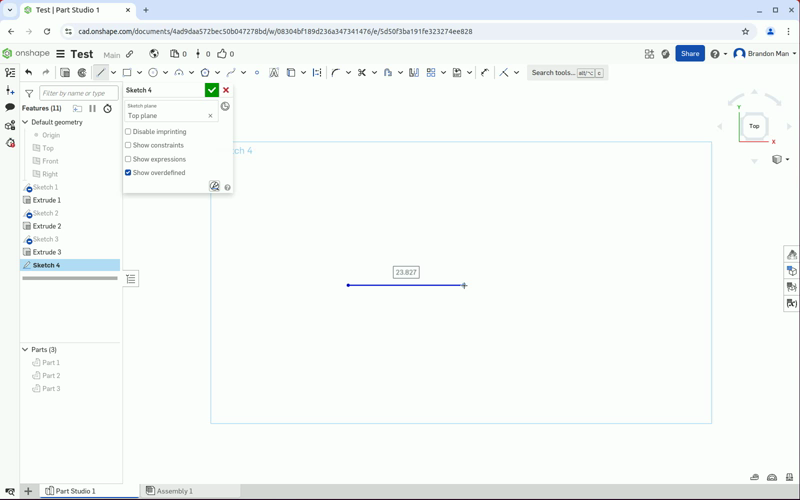
mouse_move(464, 192)
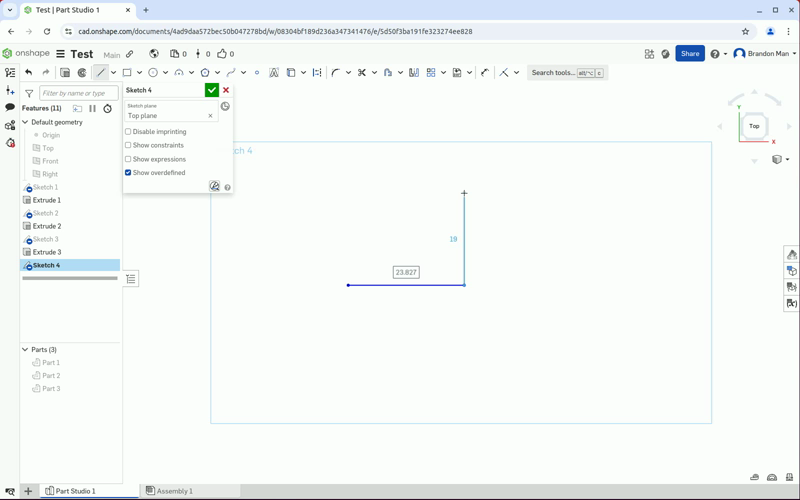
click(464, 192)
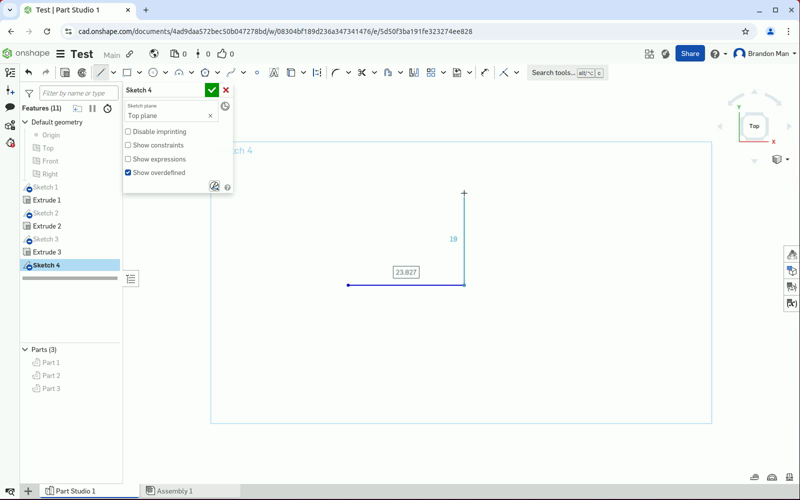
key_up(shift)
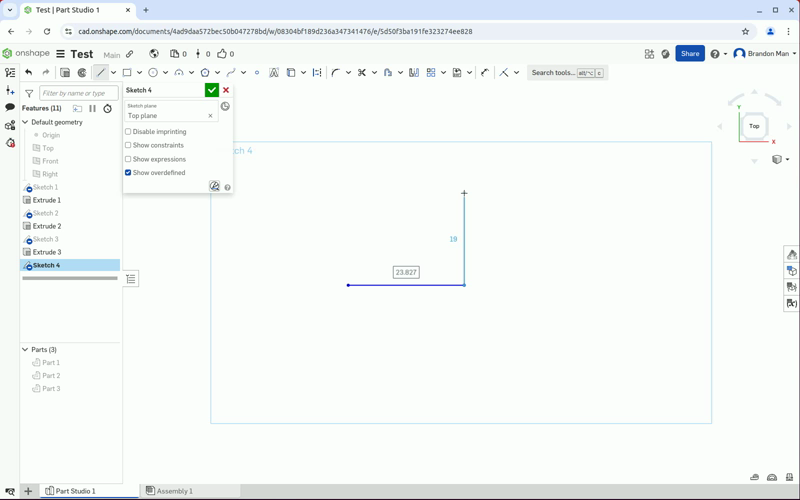
key_down(shift)
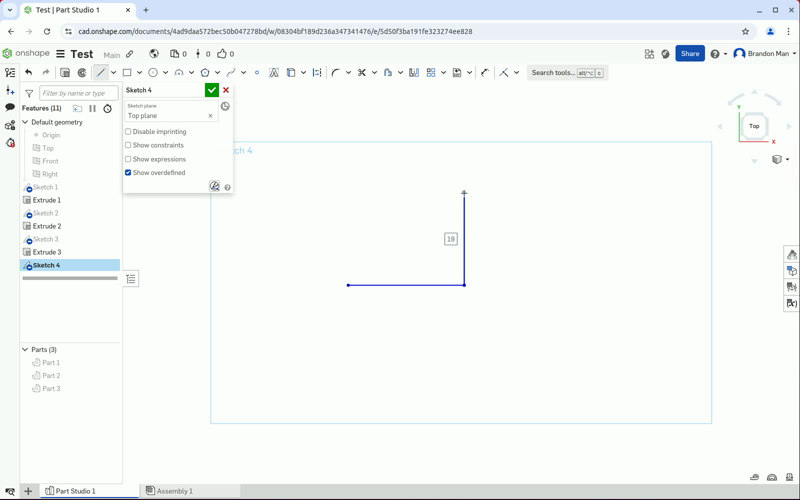
mouse_move(348, 192)
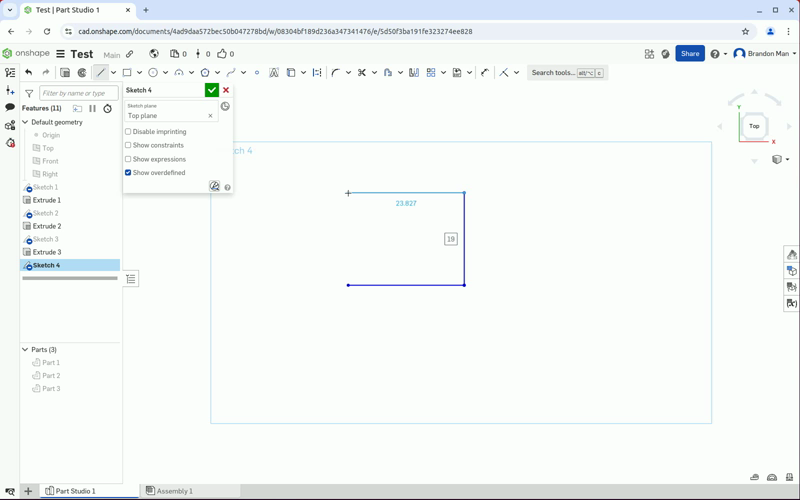
click(348, 192)
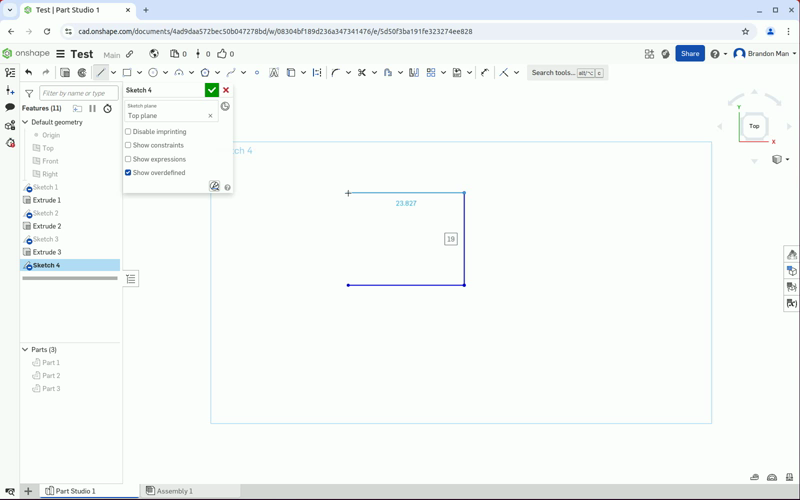
key_up(shift)
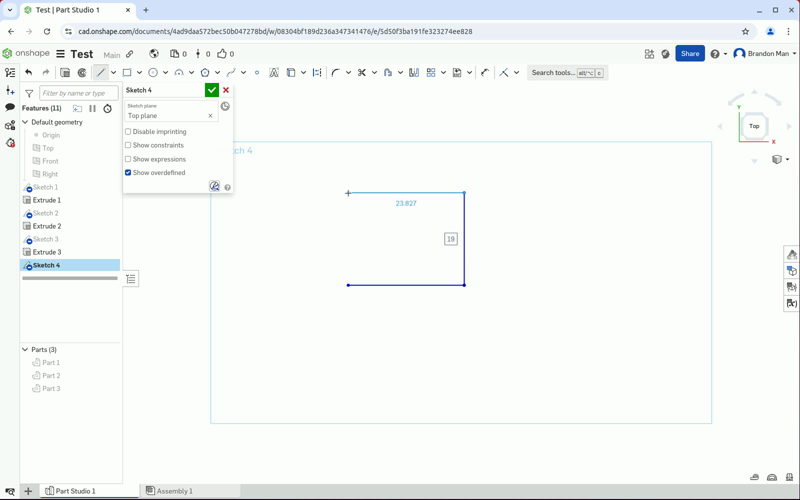
key_down(shift)
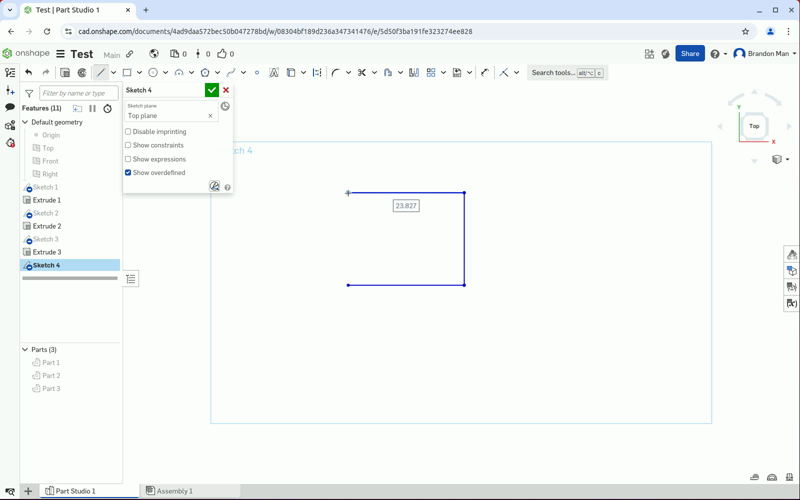
mouse_move(348, 285)
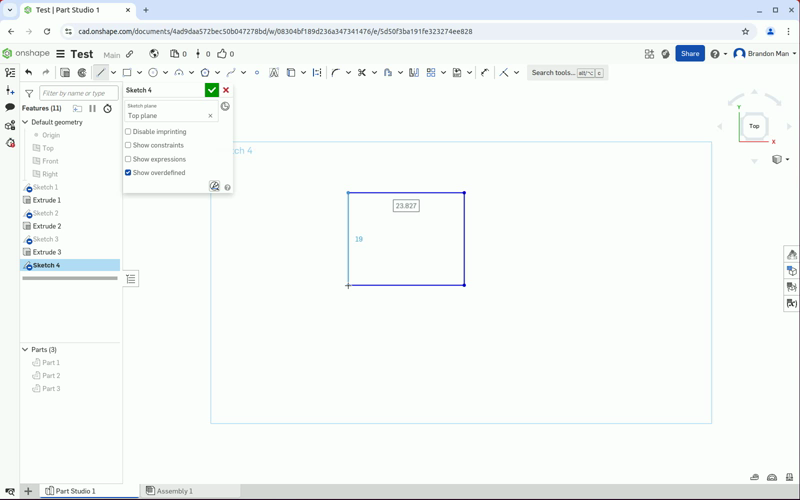
key_up(shift)
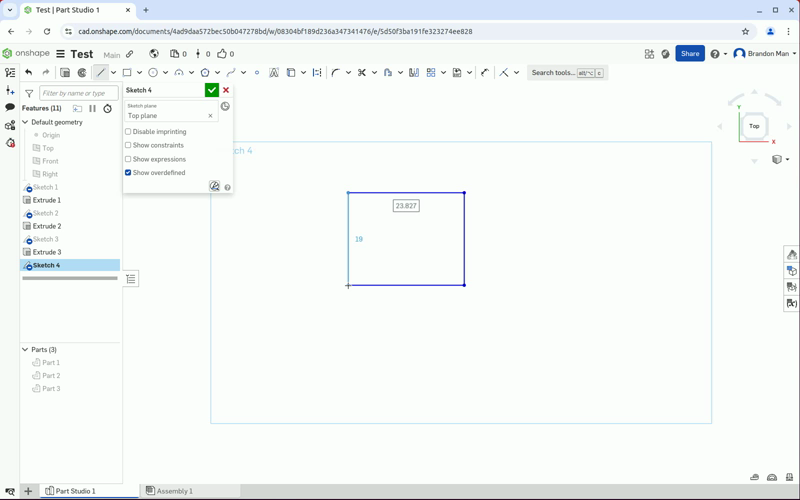
click(348, 285)
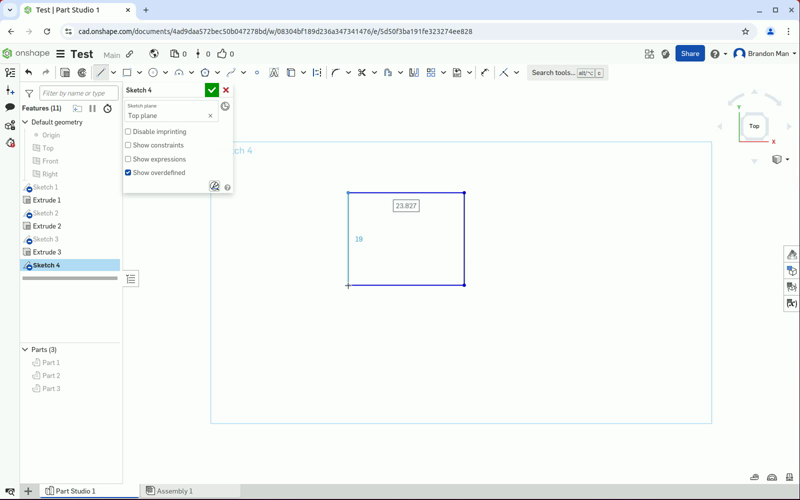
key(esc)
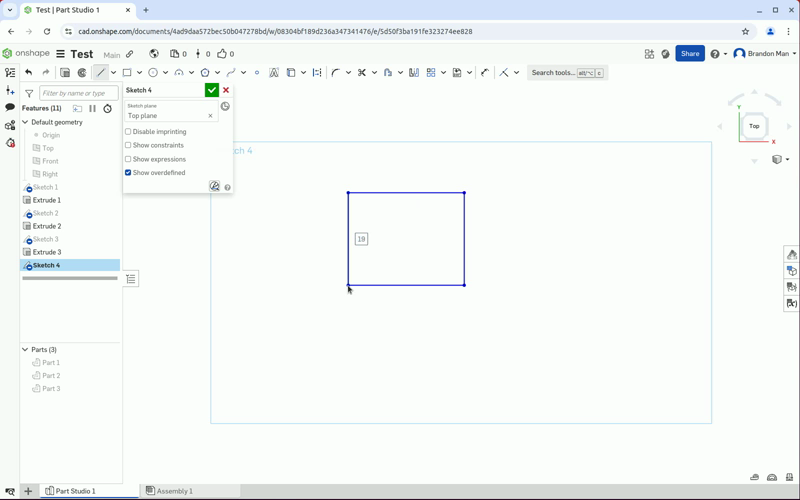
mouse_move(405, 222)
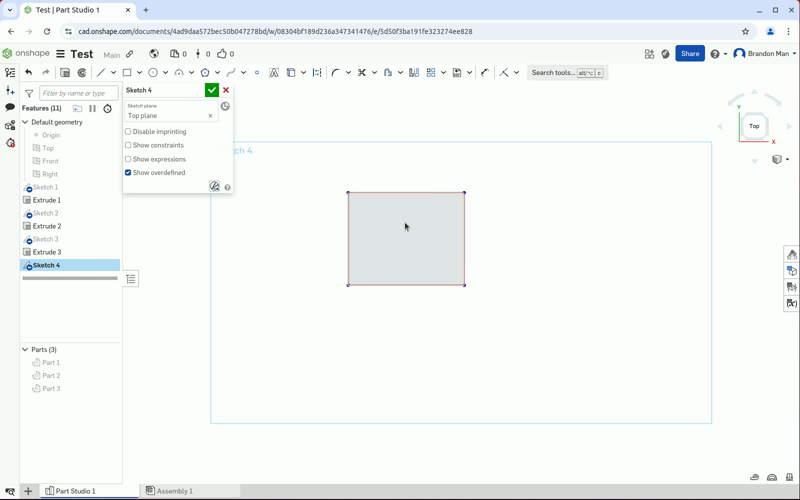
click(405, 222)
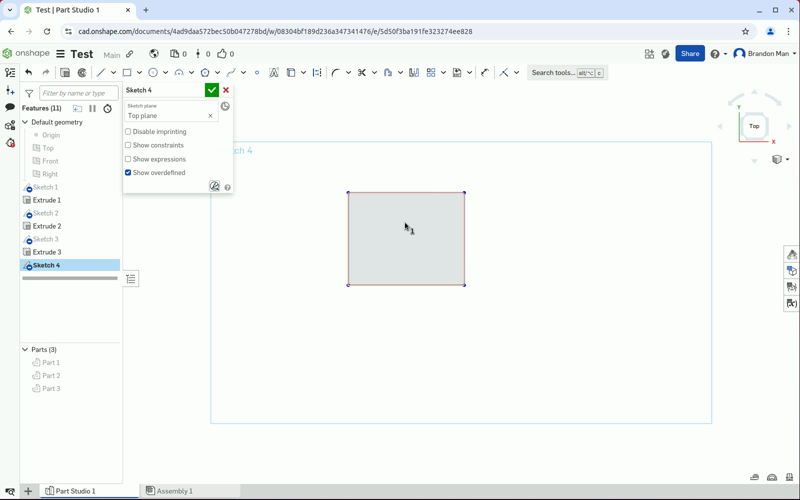
mouse_move(73, 352)
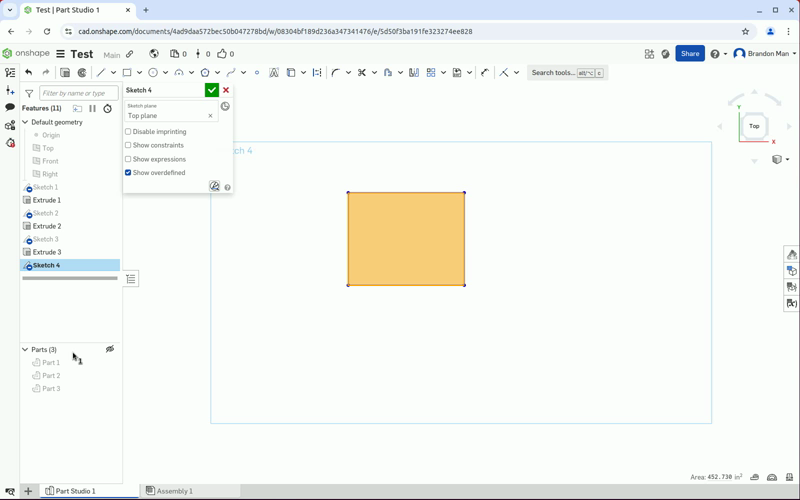
key(shift+y)
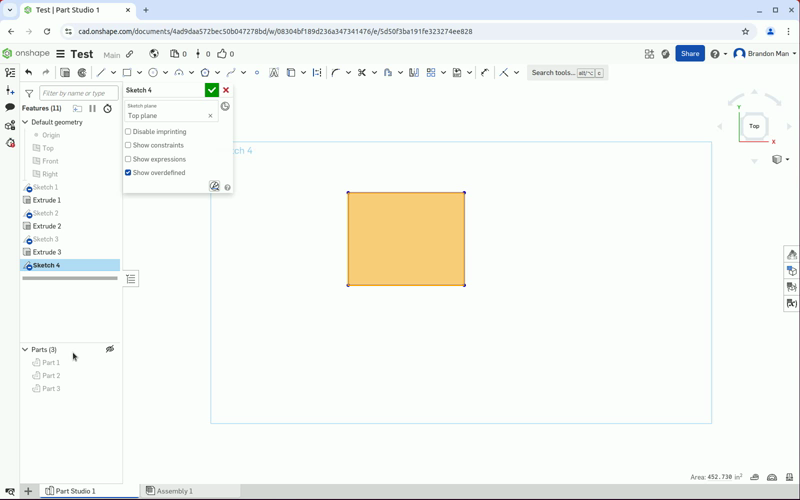
key(shift+e)
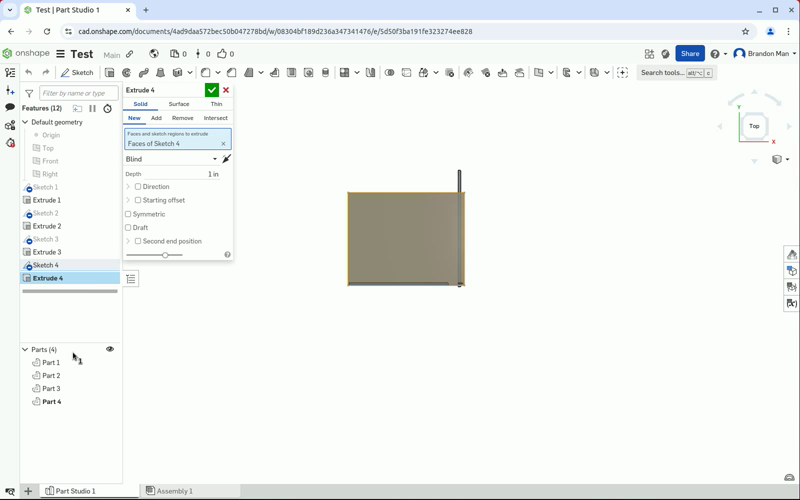
mouse_move(143, 106)
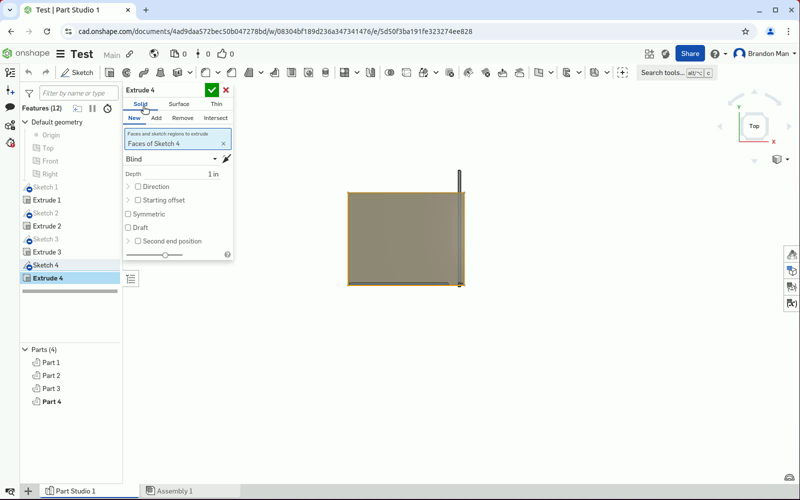
click(143, 106)
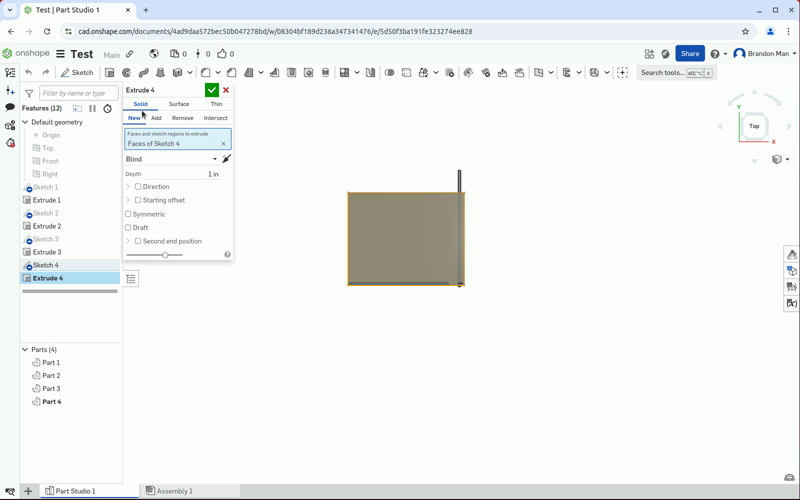
mouse_move(137, 120)
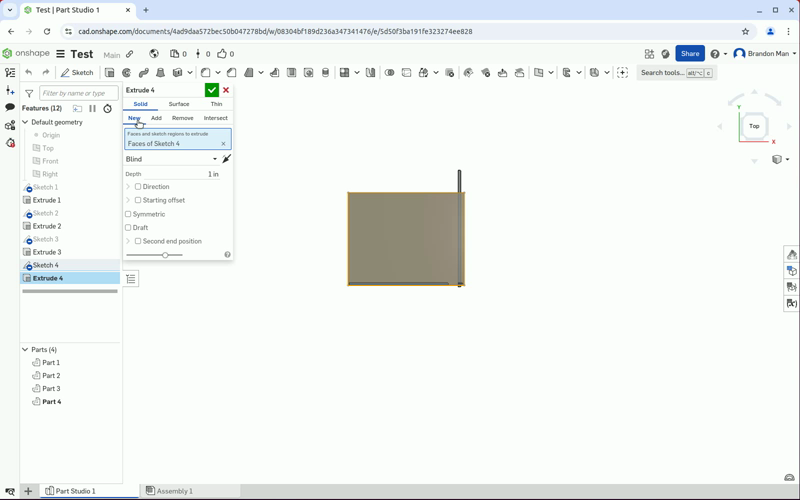
click(137, 120)
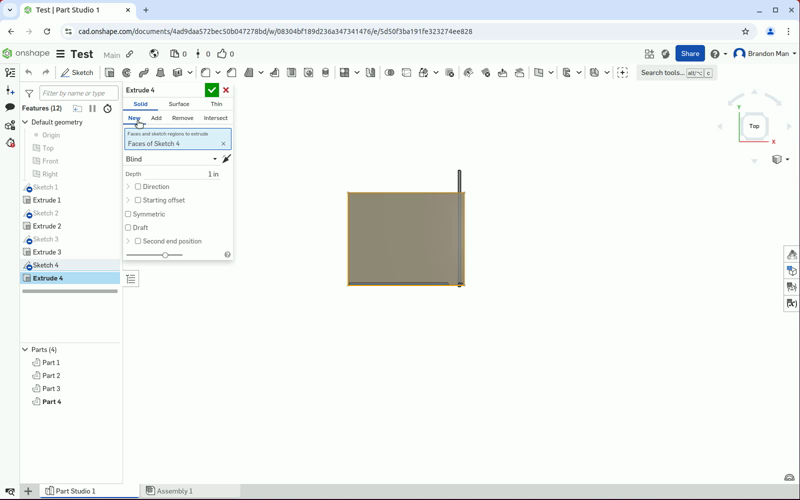
key(tab, 4)
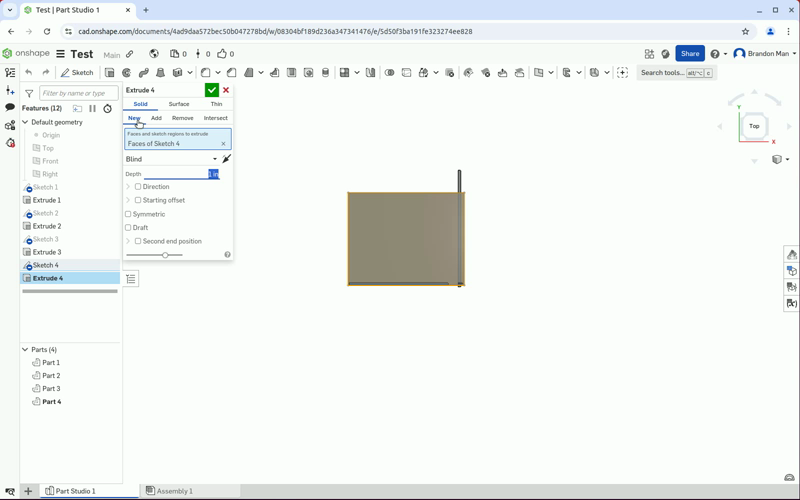
text(2.407)
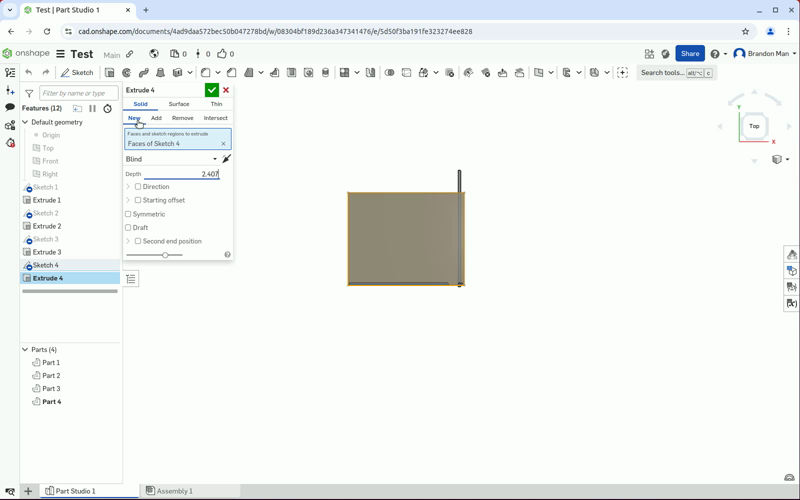
key(enter)
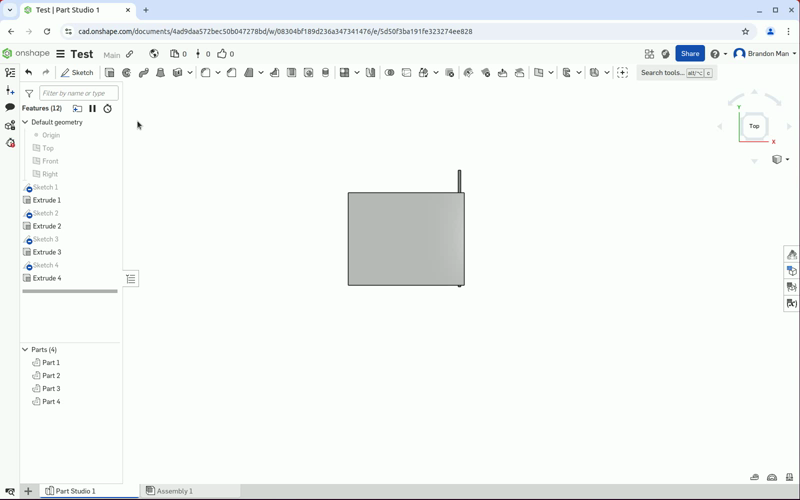
key(shift+h)
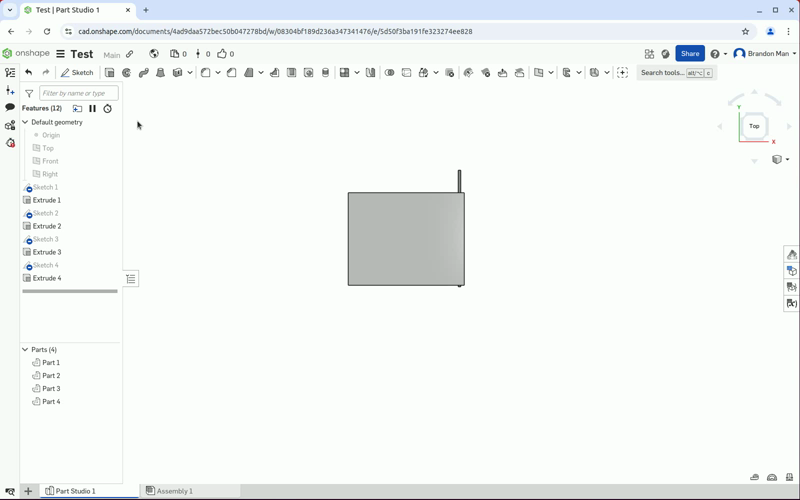
key(shift+h)
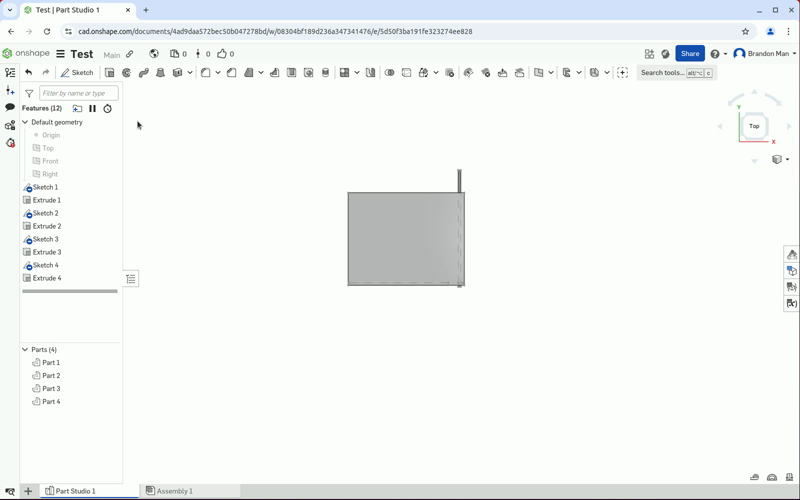
key(shift+7)
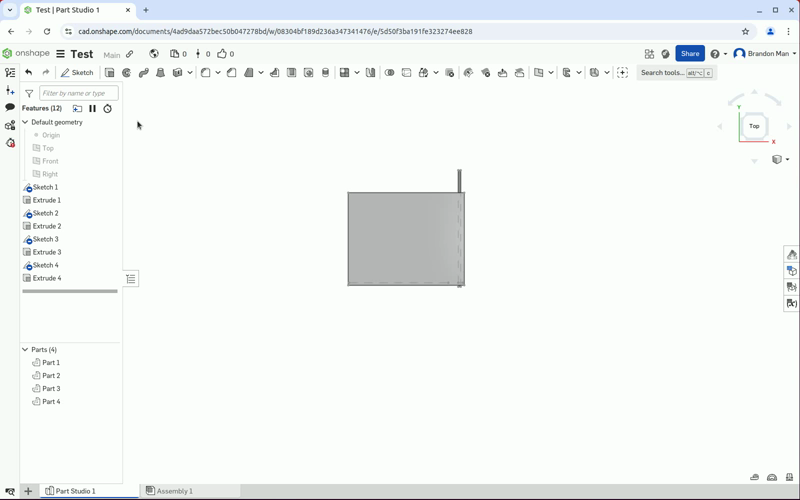
key(up, 3)
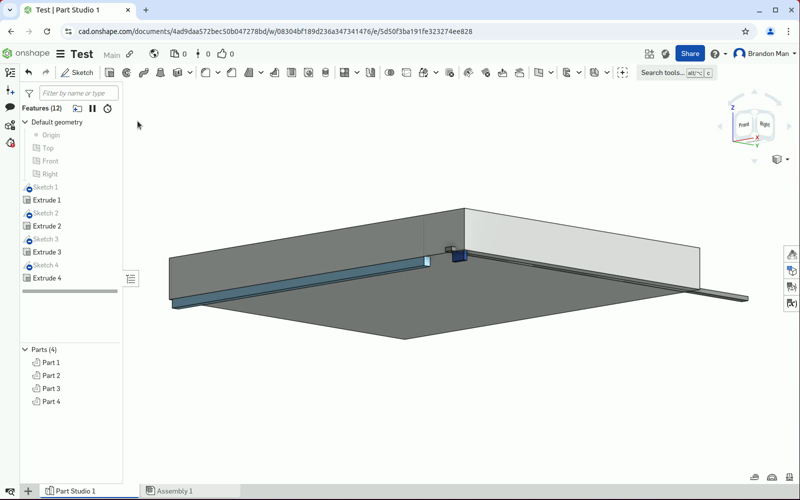
key(left, 3)
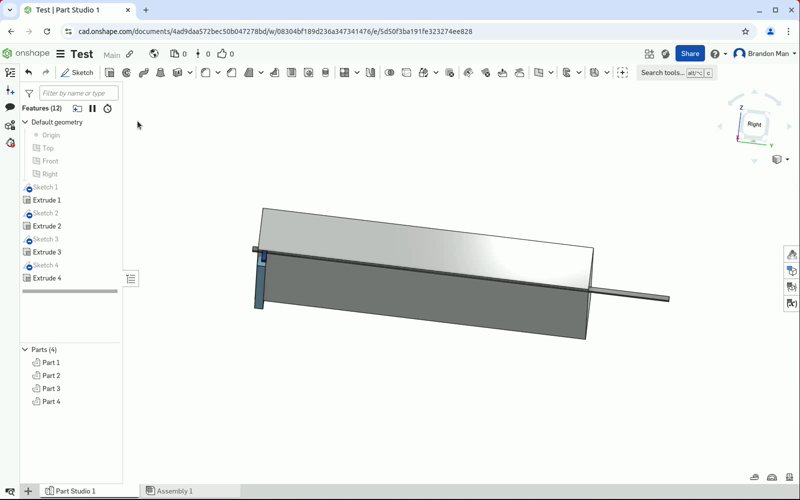
key(right, 3)
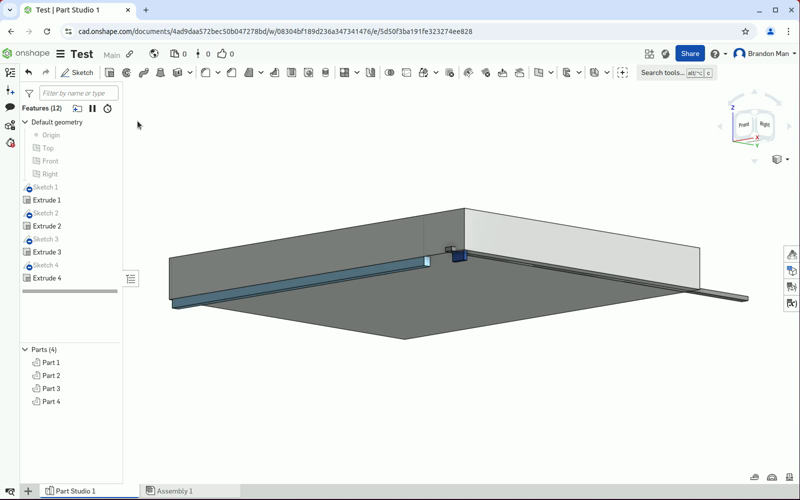
key(down, 3)
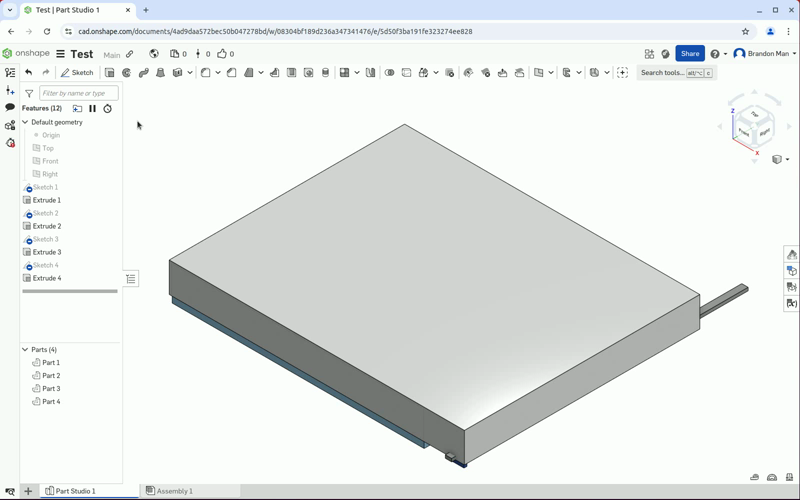
mouse_move(73, 189)
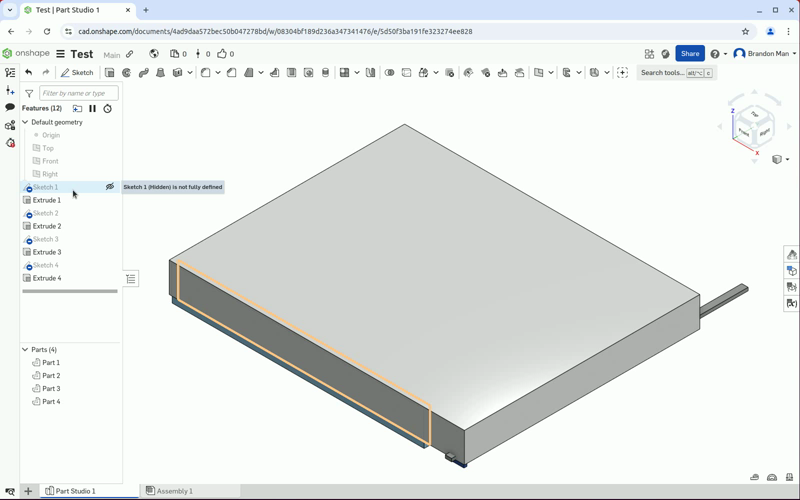
click(73, 189)